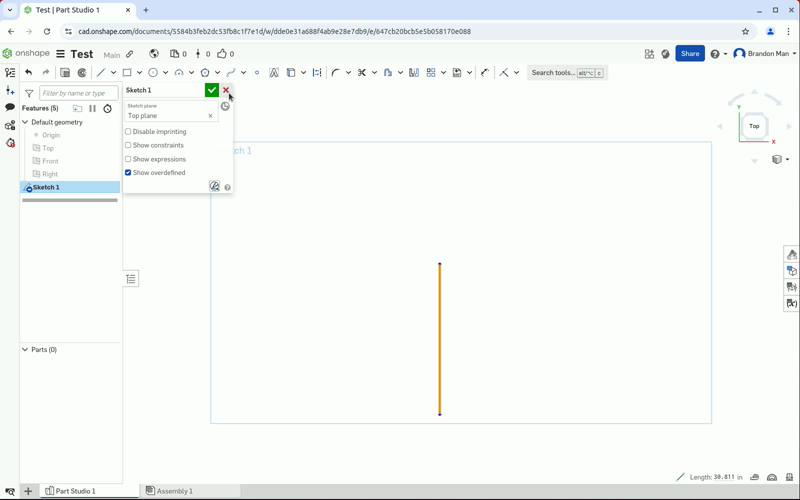
key(shift+h)
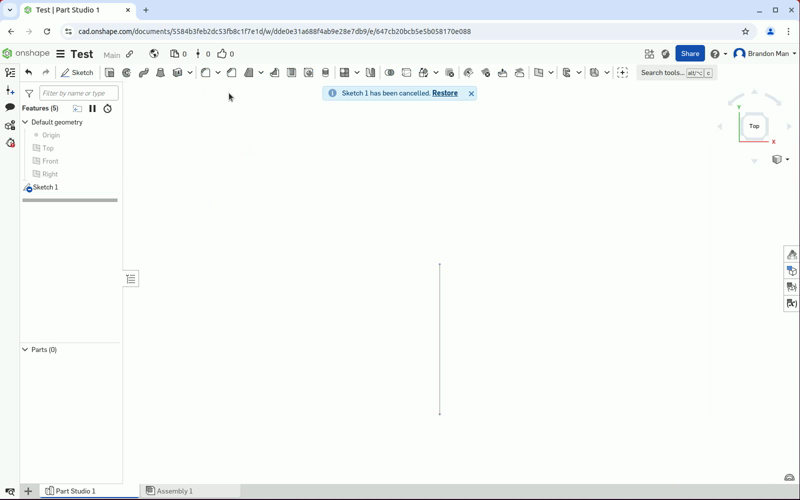
mouse_move(73, 352)
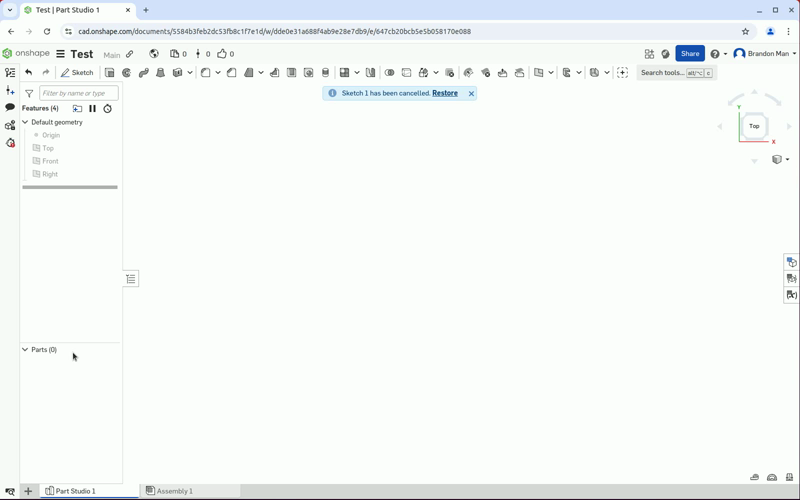
key(y)
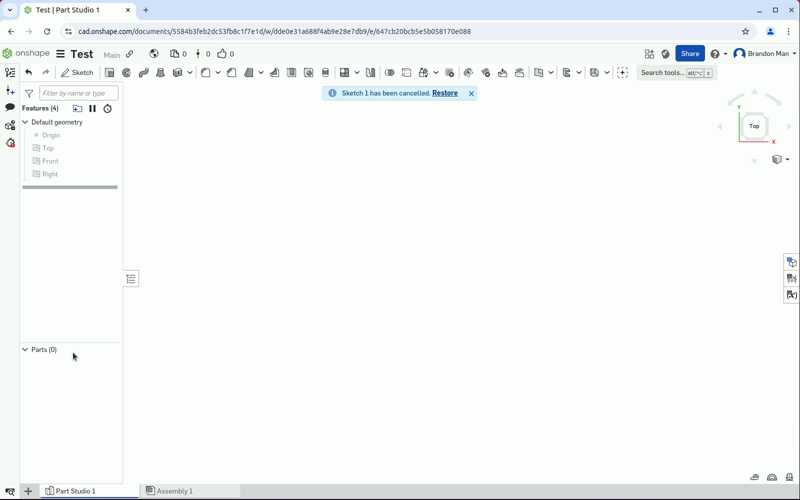
key(shift+p)
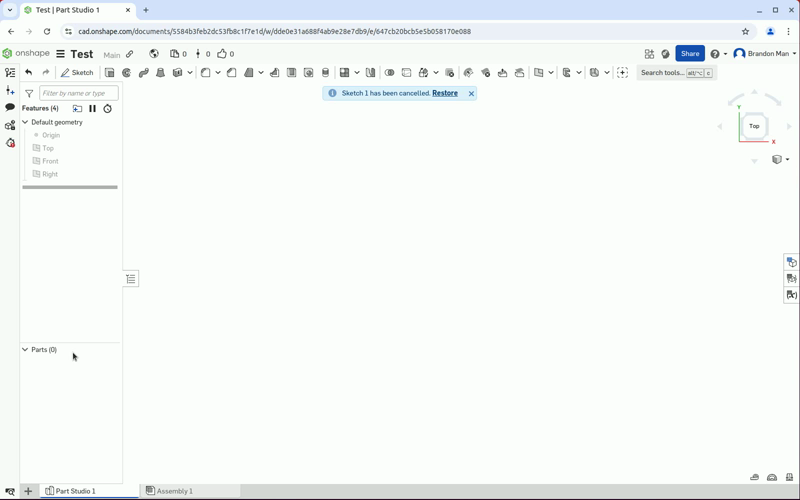
key(space)
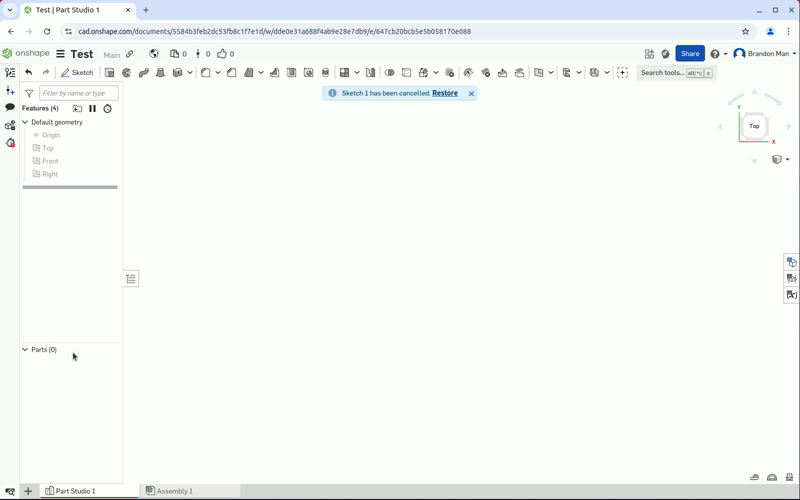
key_down(shift)
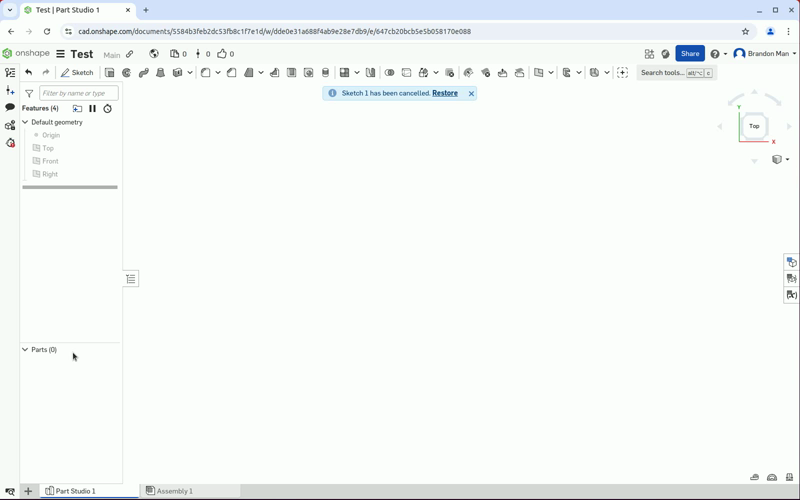
key(up)
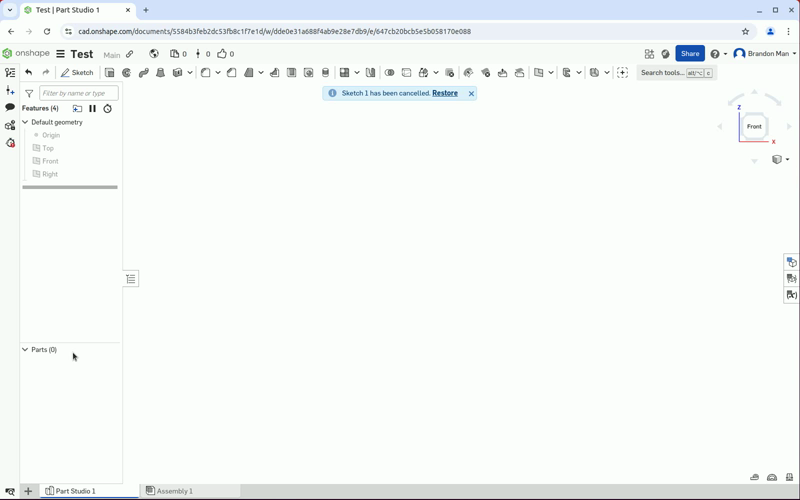
key_up(shift)
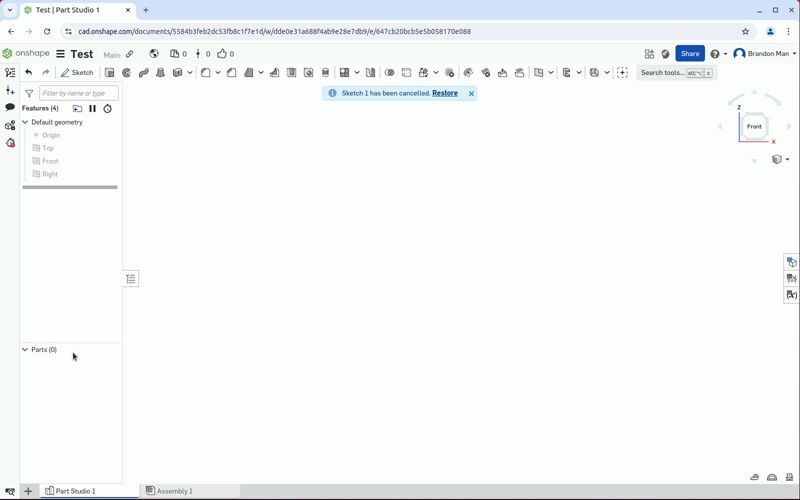
mouse_move(73, 352)
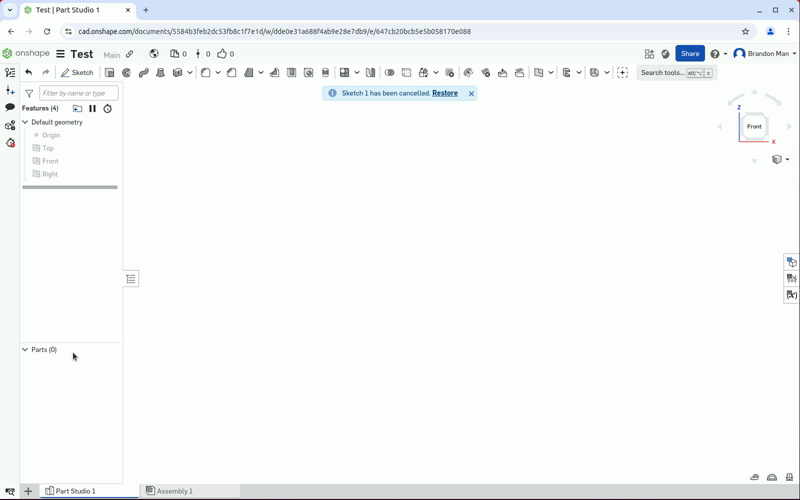
key(shift+y)
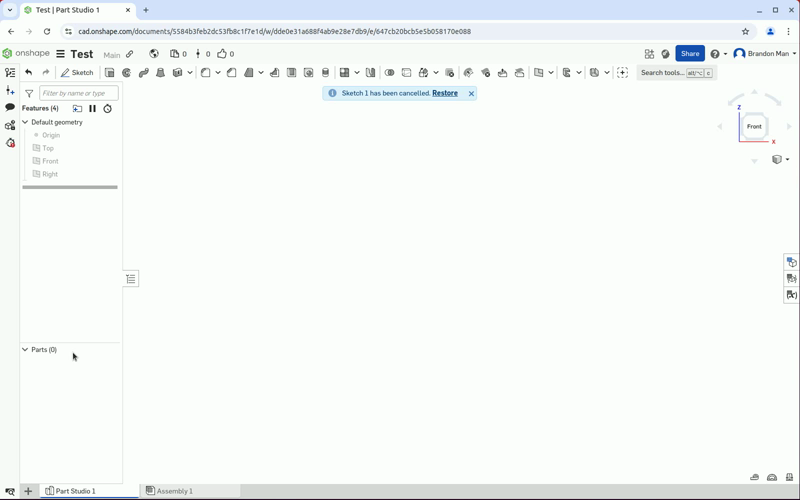
key(shift+s)
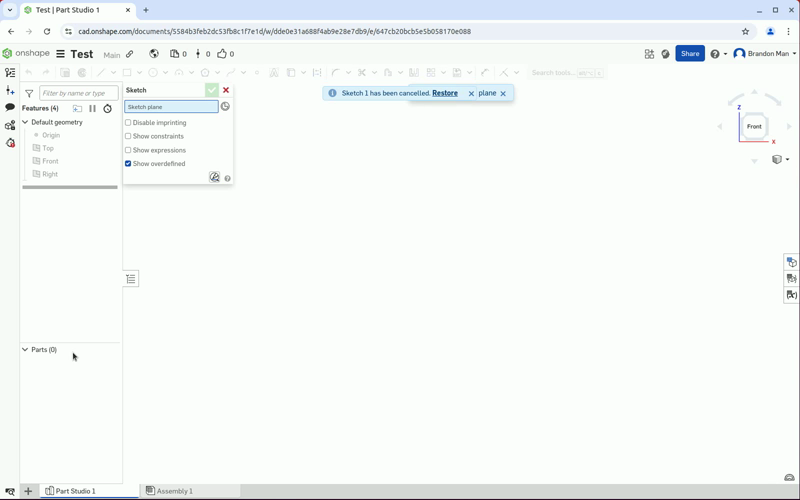
mouse_move(73, 163)
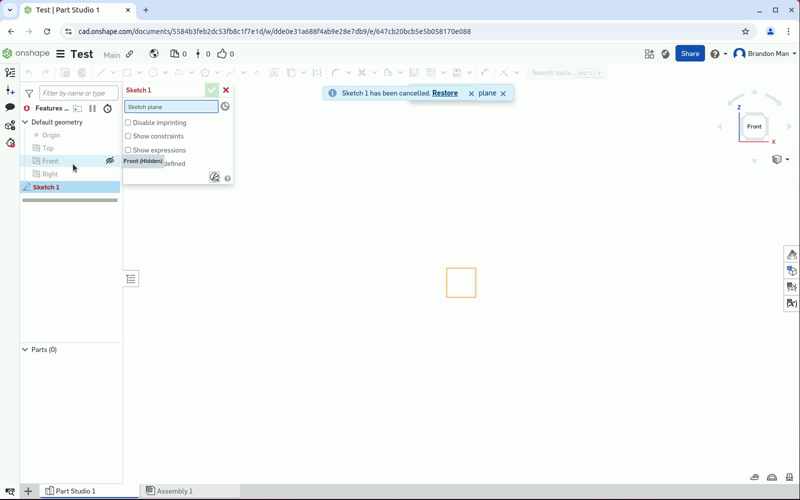
click(73, 163)
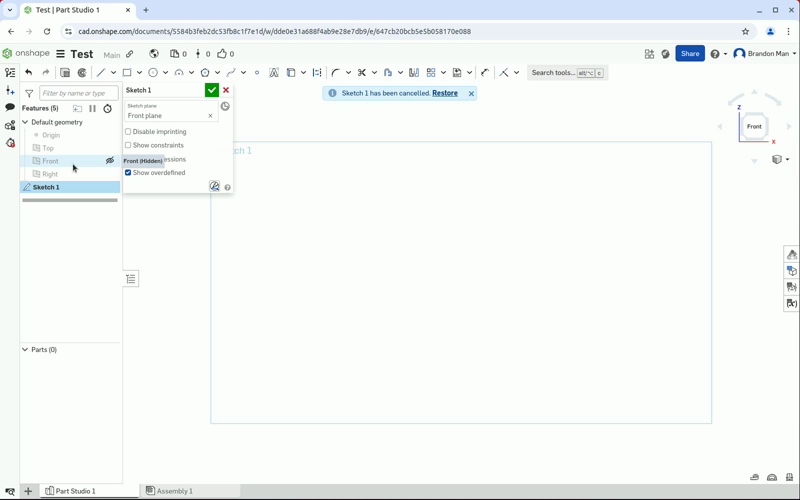
mouse_move(73, 352)
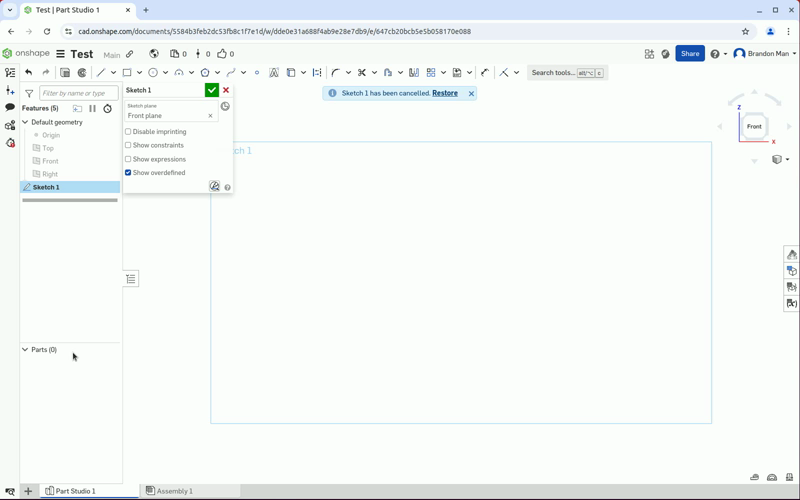
key(y)
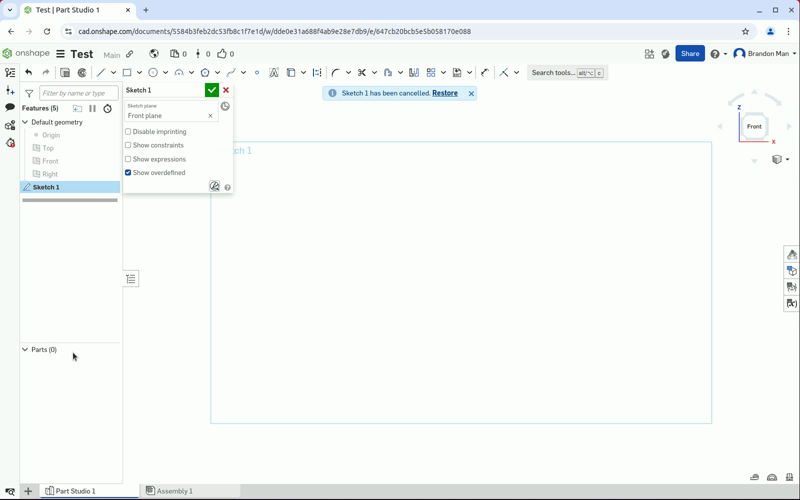
key(c)
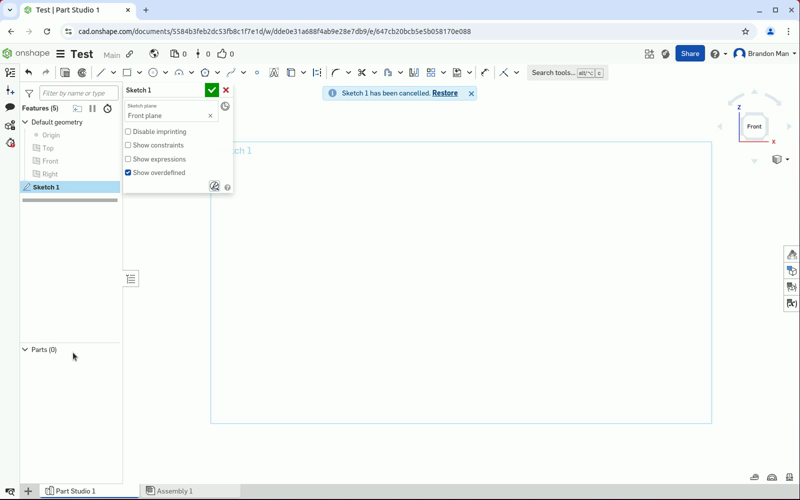
key_down(shift)
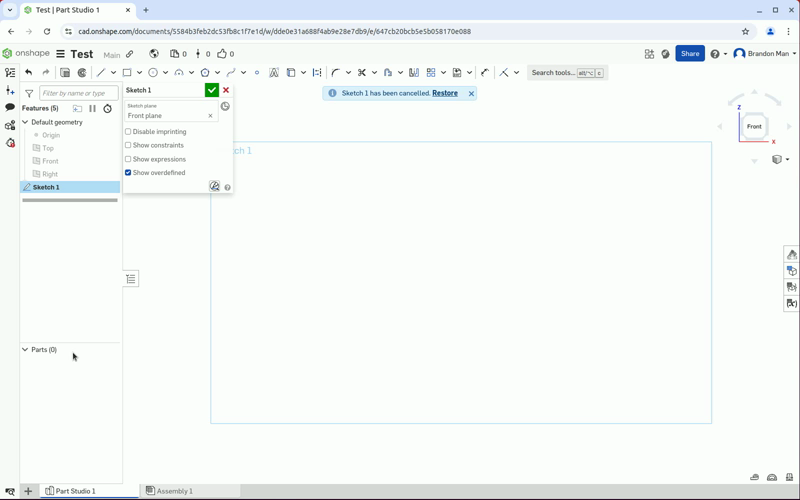
mouse_move(461, 282)
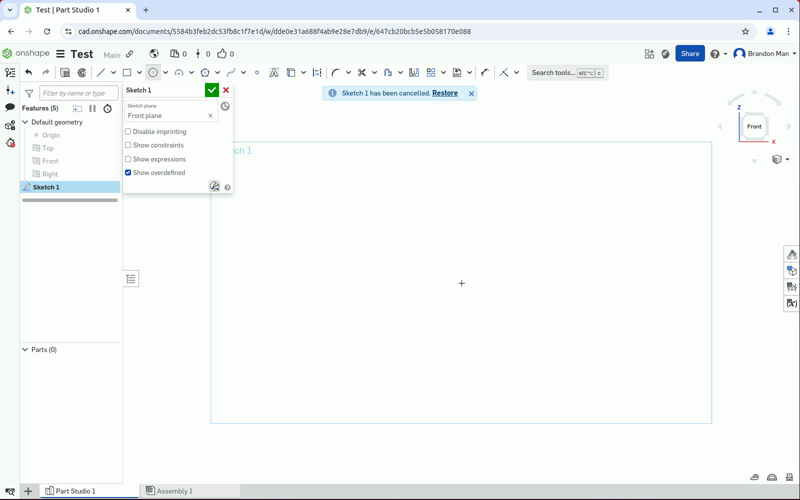
click(461, 282)
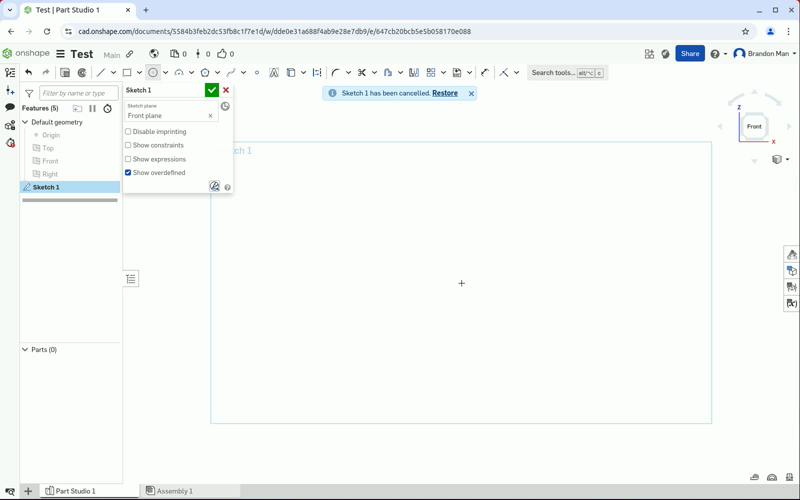
key_up(shift)
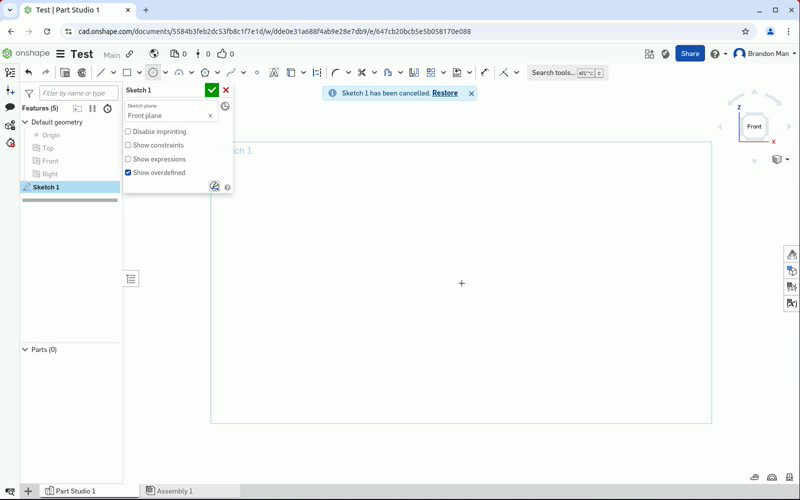
mouse_move(471, 282)
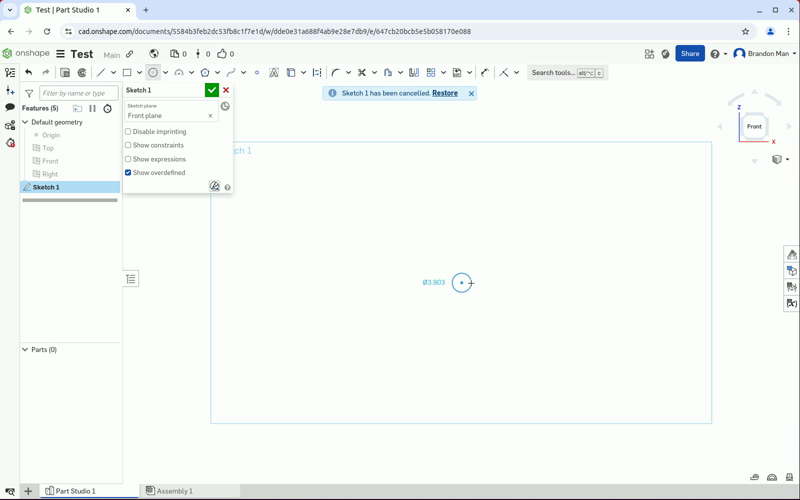
click(471, 282)
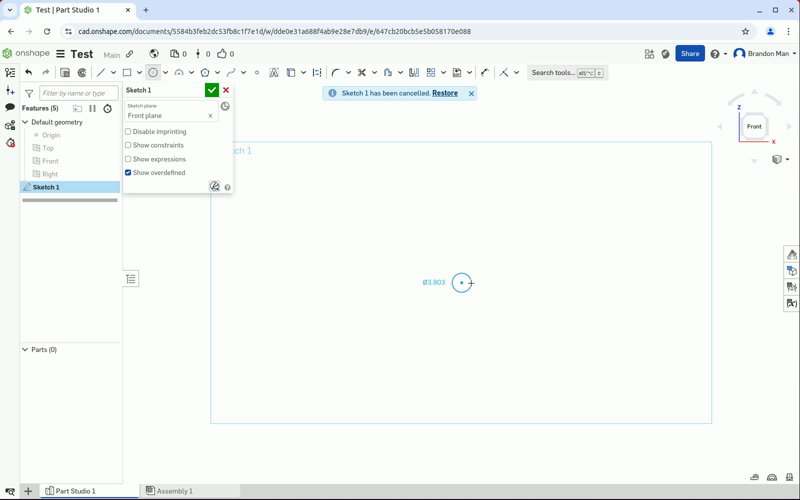
key(esc)
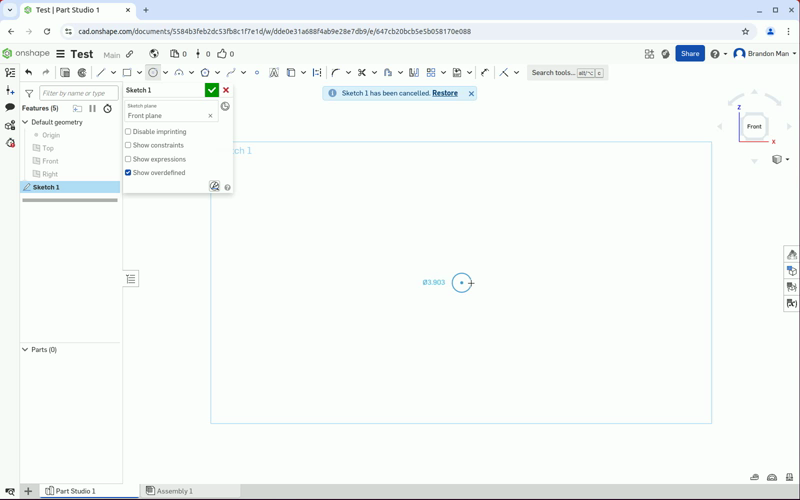
key(c)
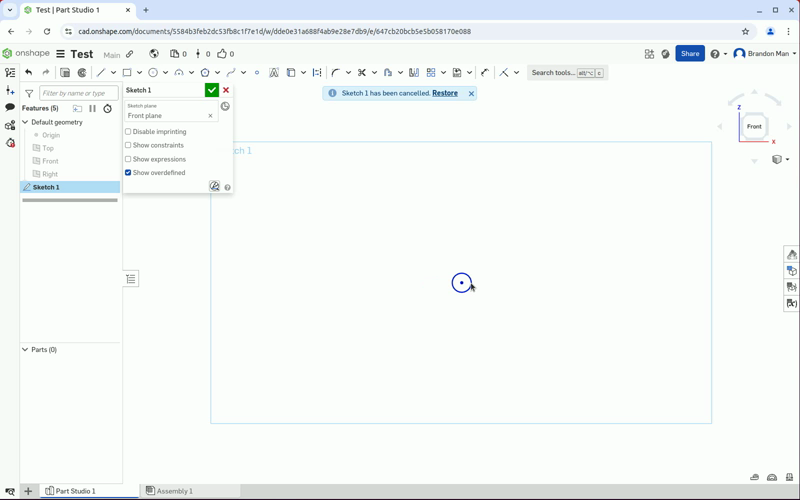
key_down(shift)
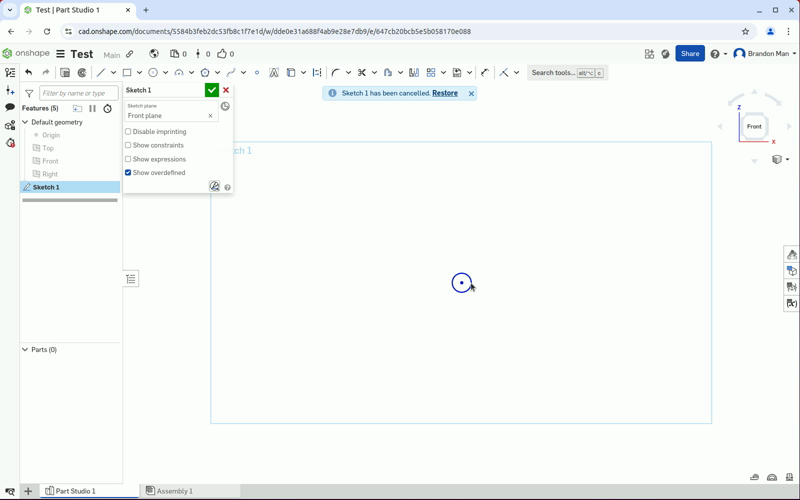
mouse_move(461, 282)
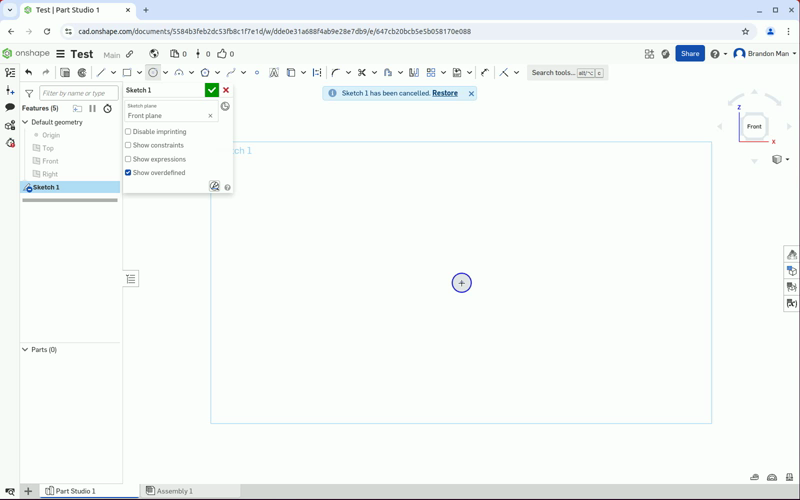
click(461, 282)
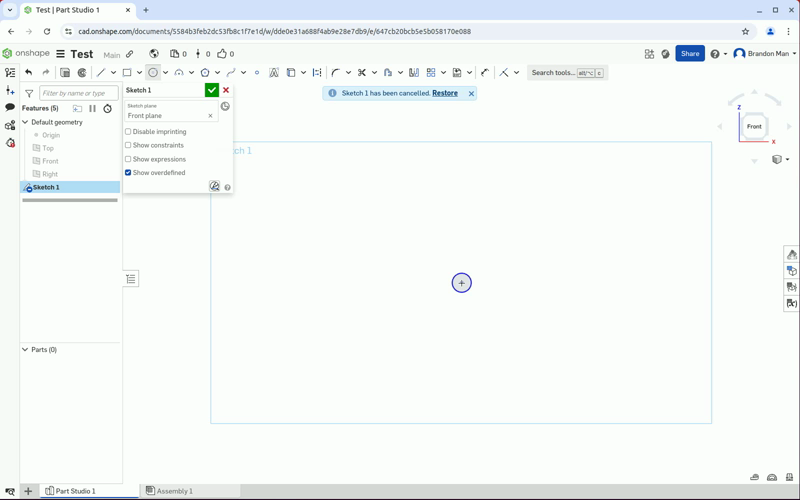
key_up(shift)
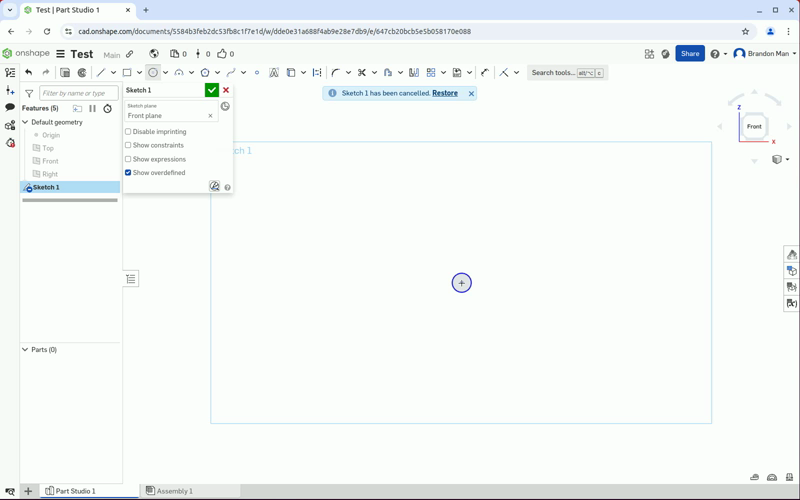
mouse_move(464, 282)
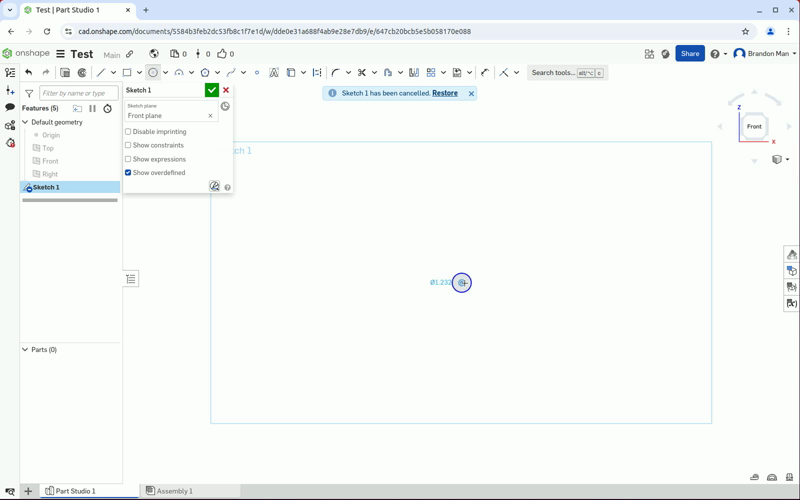
scroll(6)
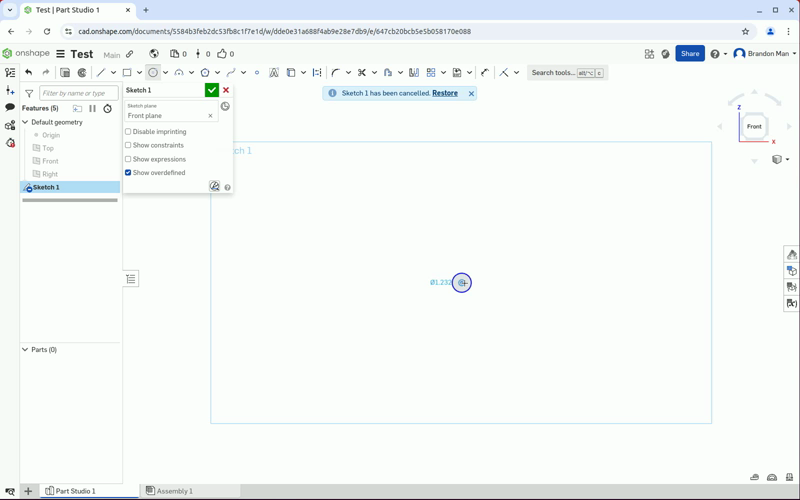
scroll(6)
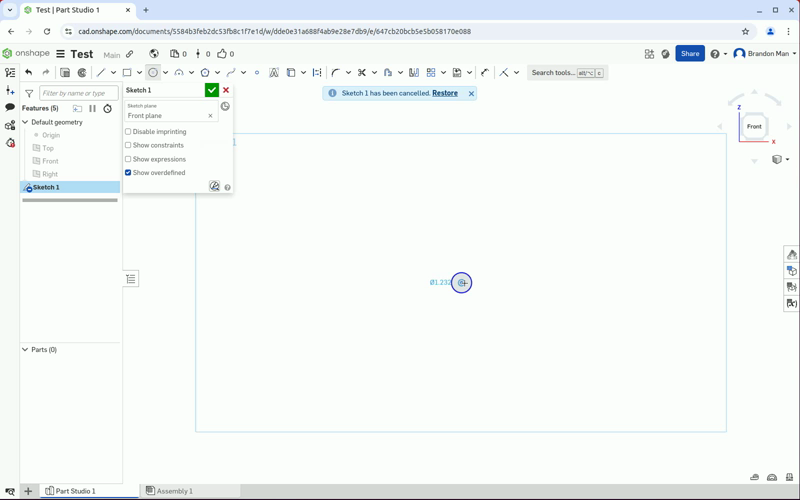
scroll(6)
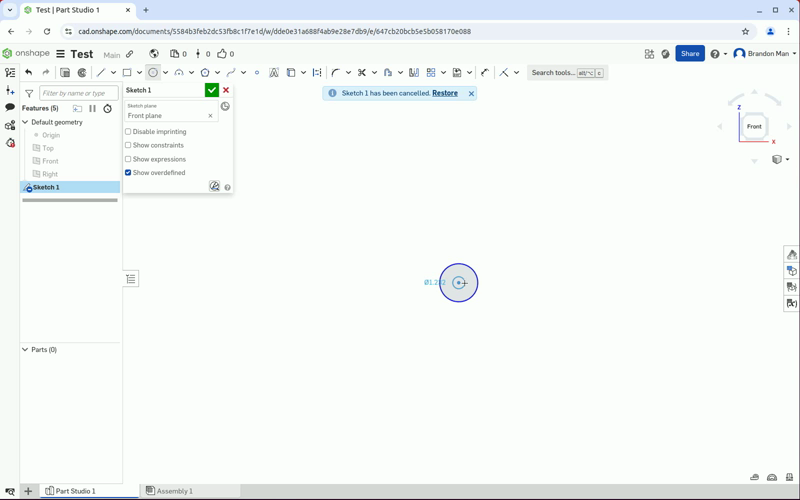
scroll(6)
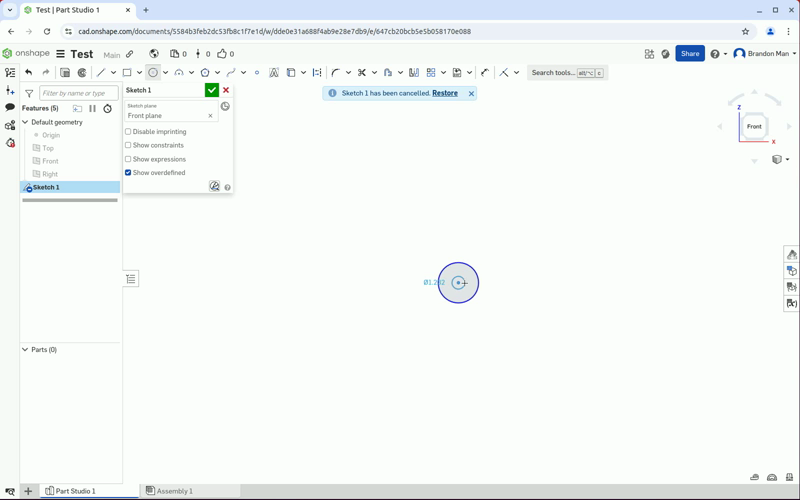
scroll(6)
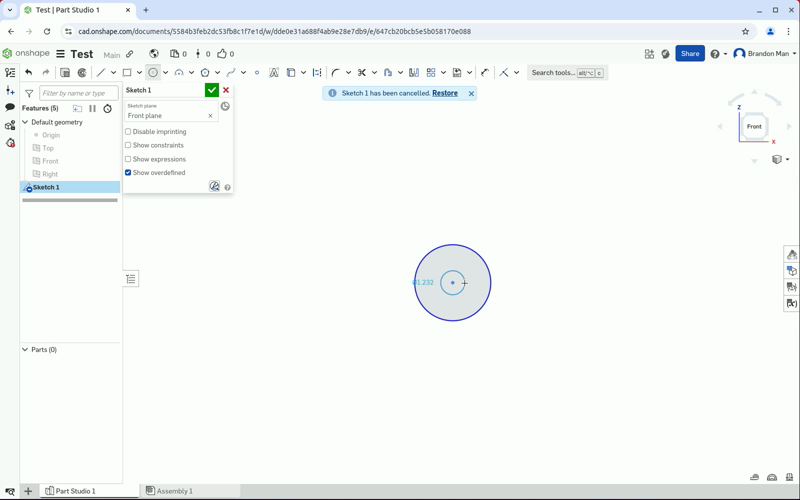
scroll(6)
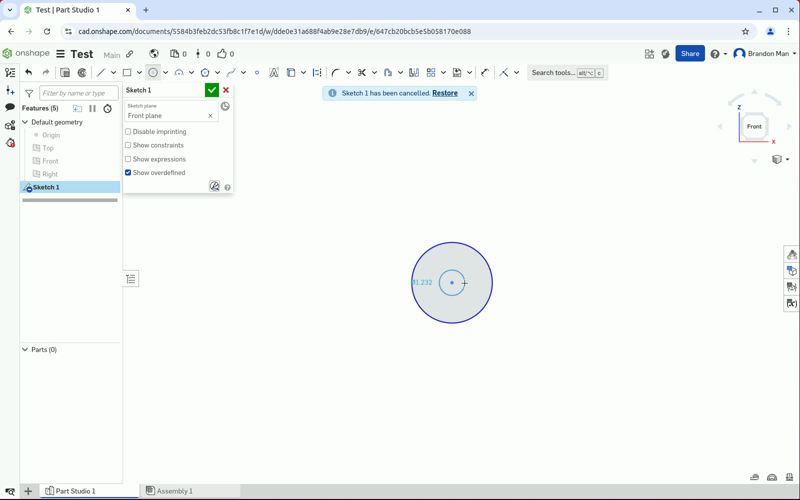
scroll(6)
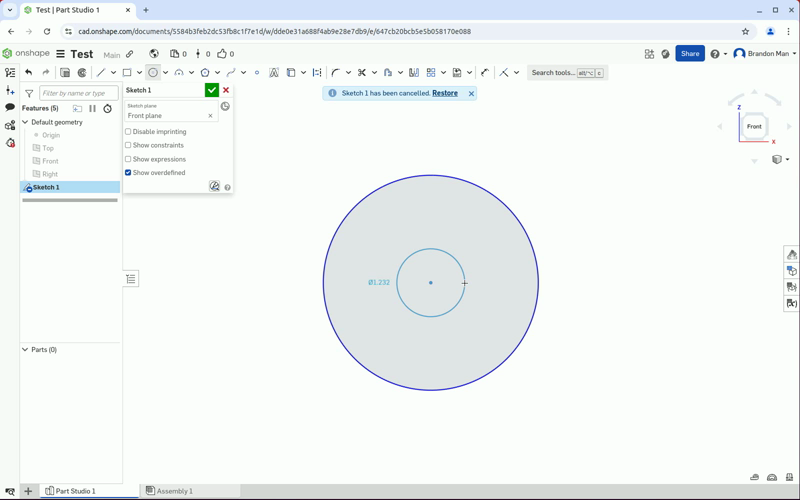
click(464, 282)
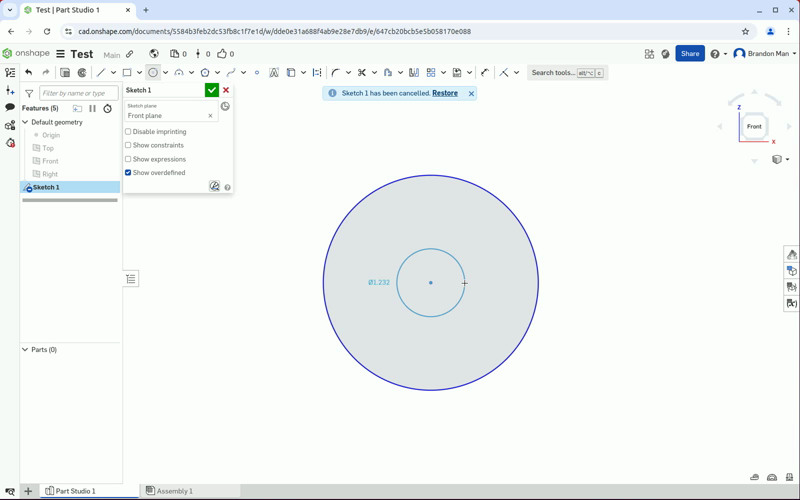
scroll(-6)
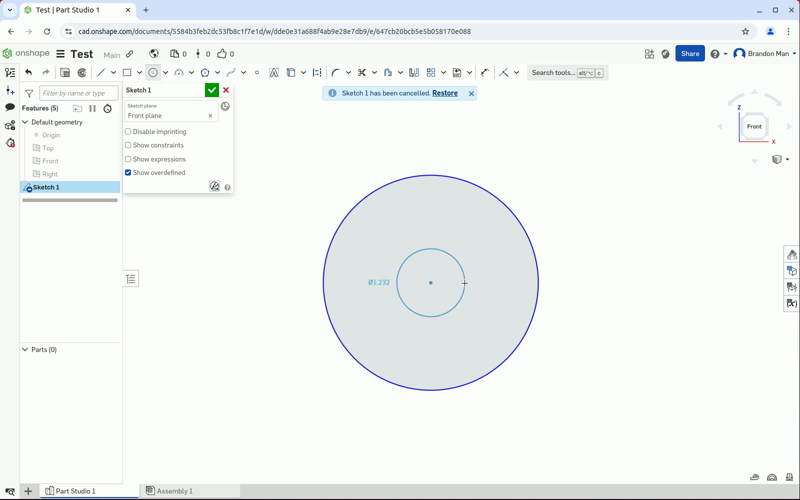
scroll(-6)
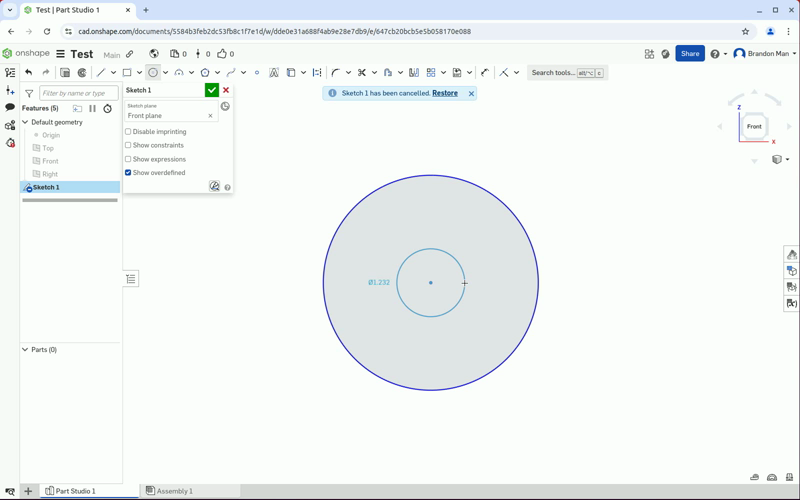
scroll(-6)
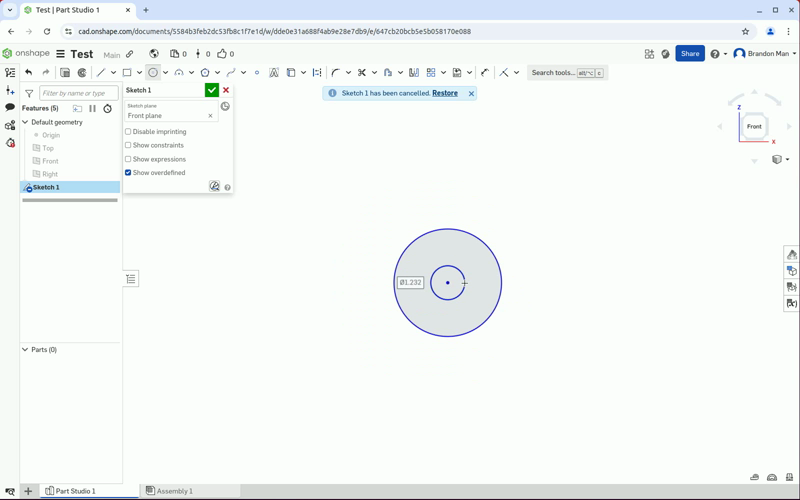
scroll(-6)
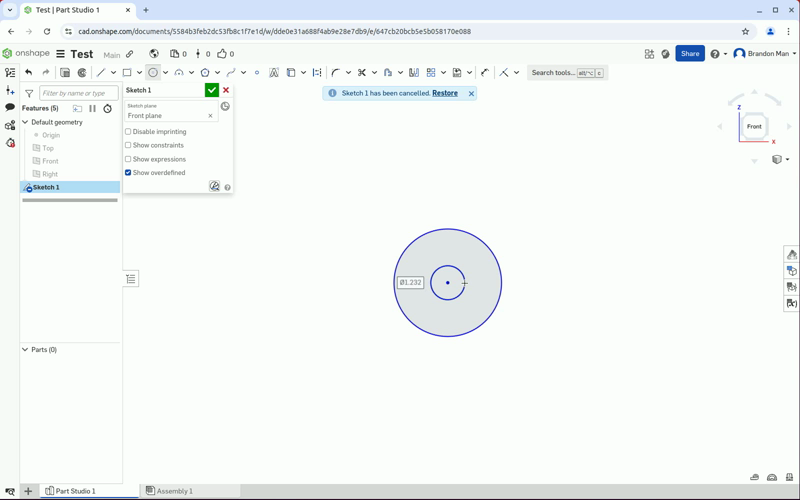
scroll(-6)
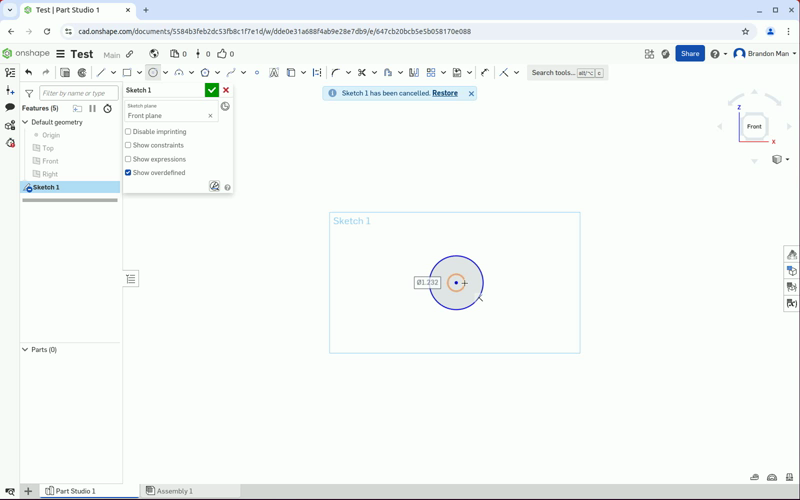
scroll(-6)
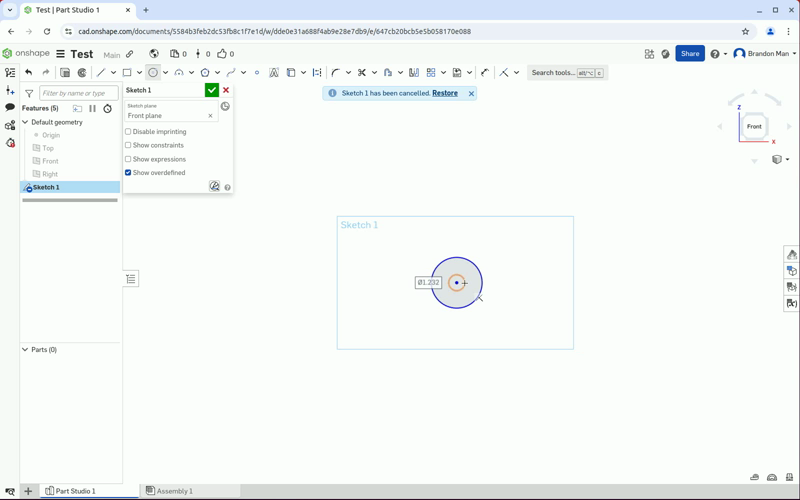
scroll(-6)
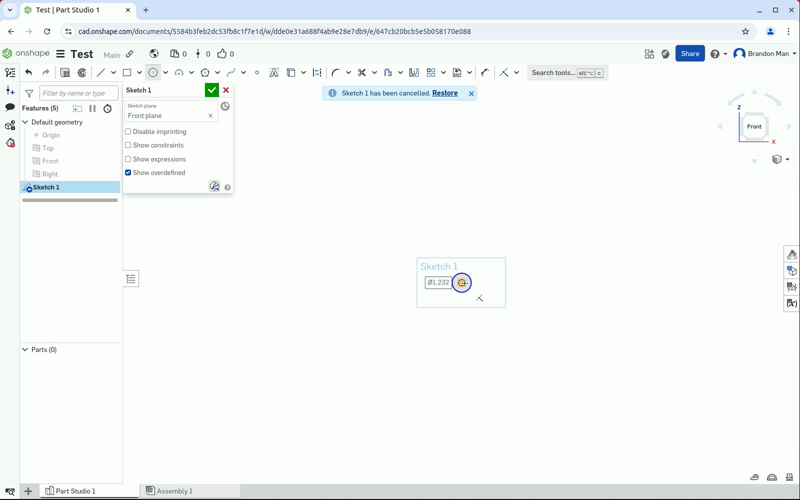
key(esc)
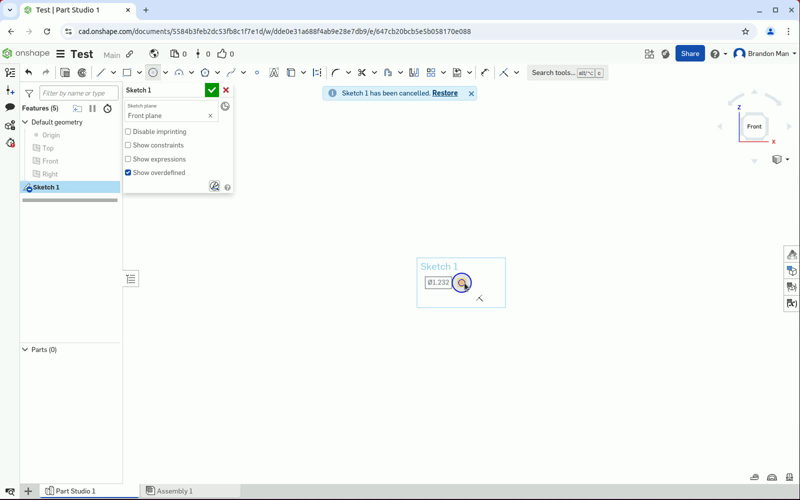
mouse_move(465, 275)
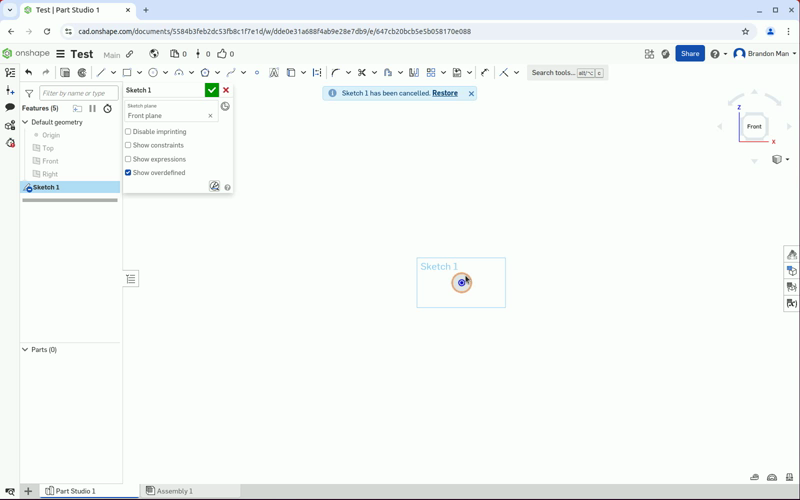
scroll(6)
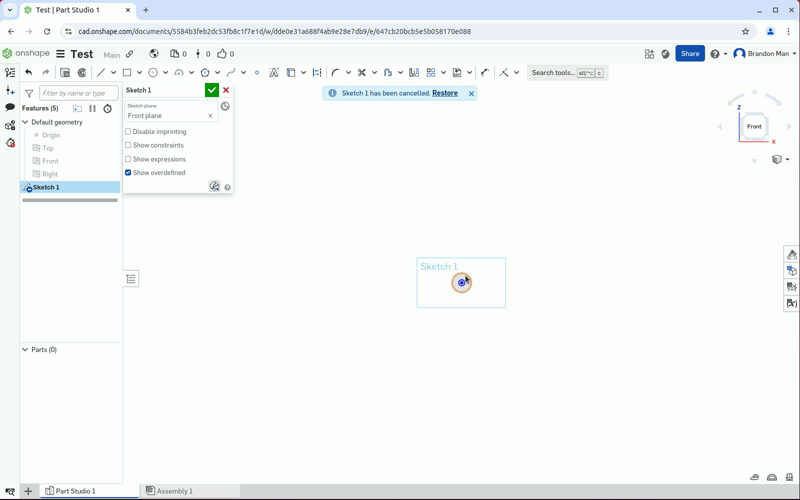
scroll(6)
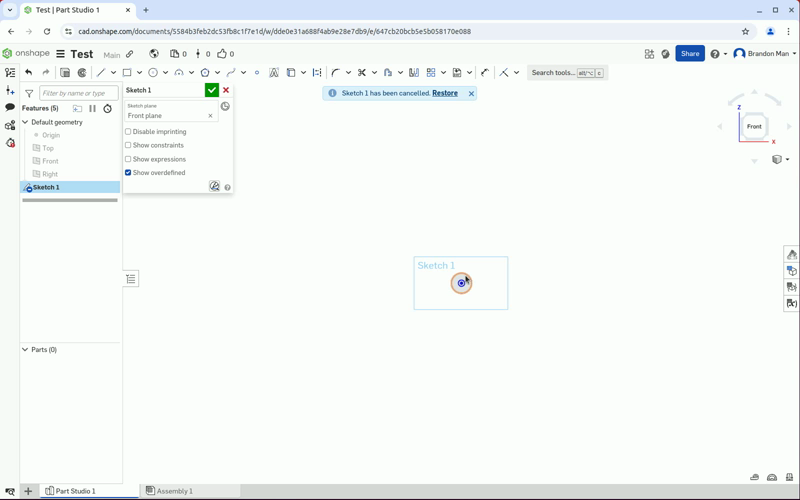
scroll(6)
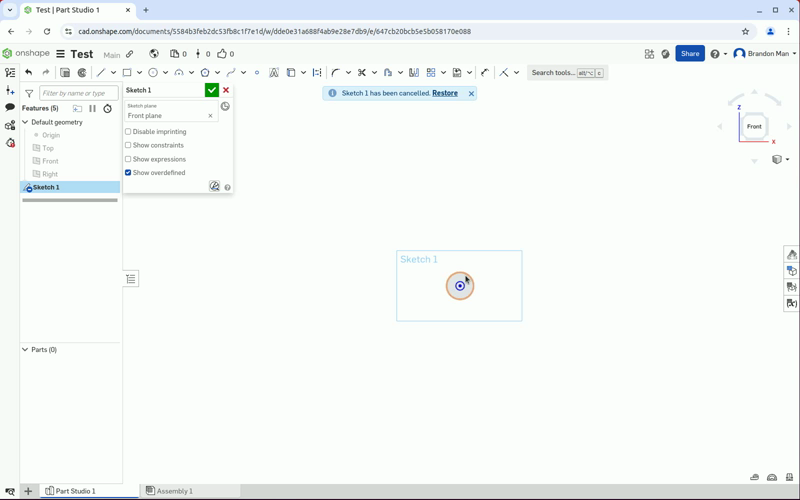
scroll(6)
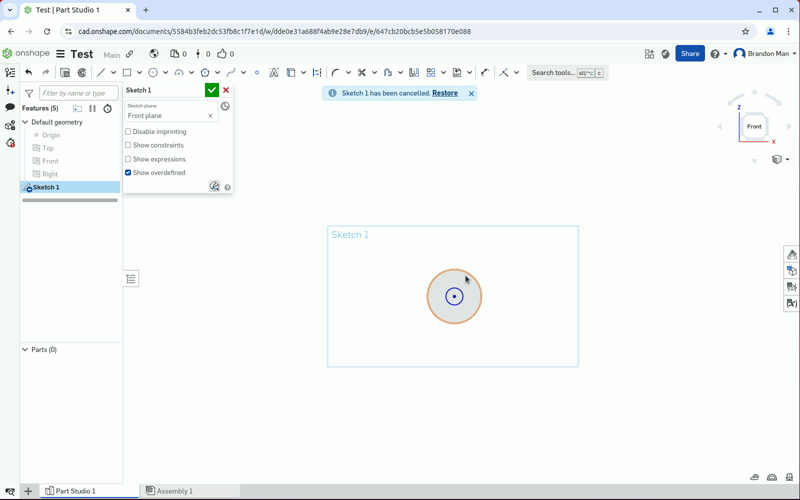
scroll(6)
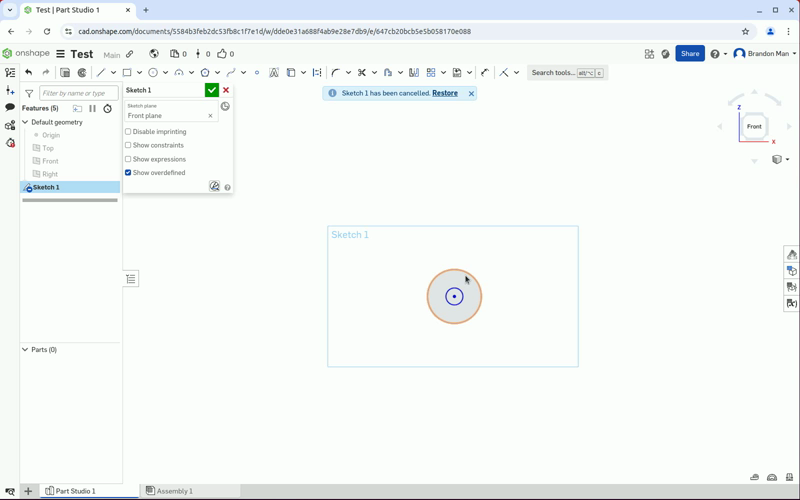
scroll(6)
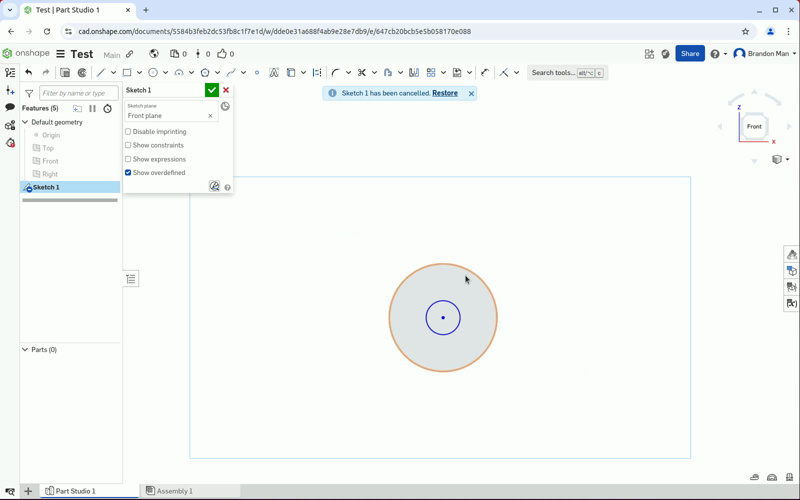
scroll(6)
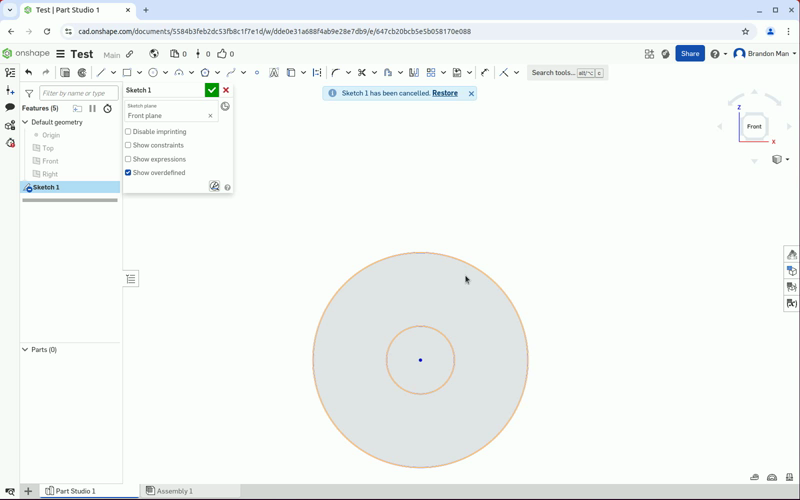
click(465, 275)
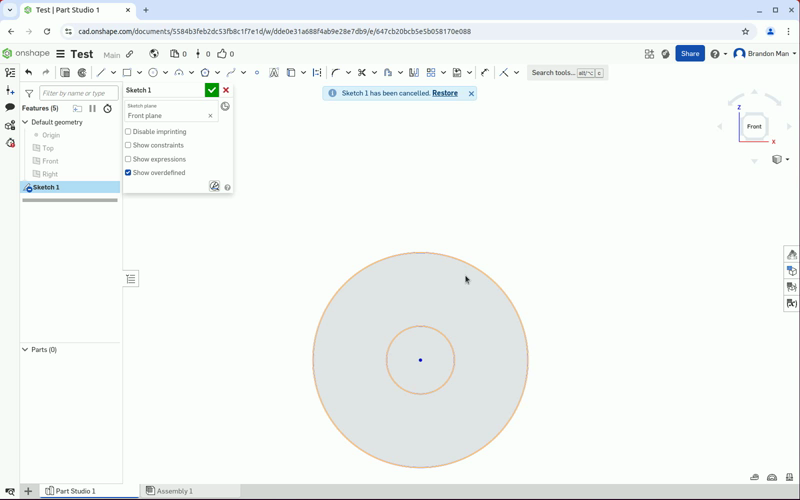
scroll(-6)
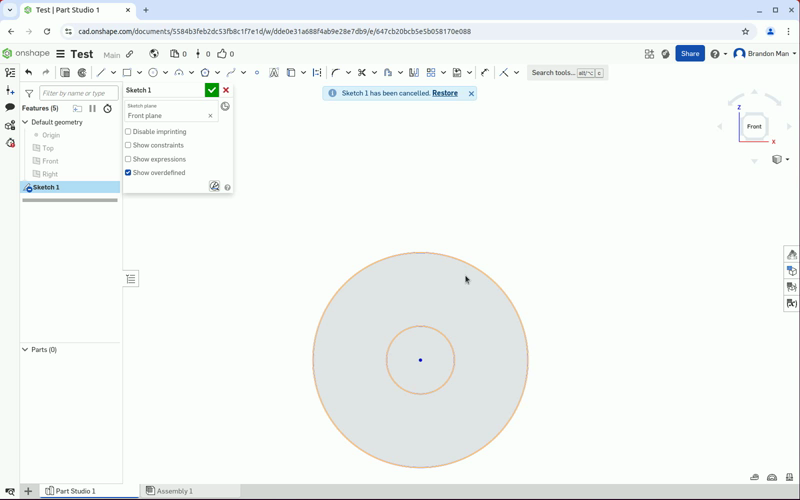
scroll(-6)
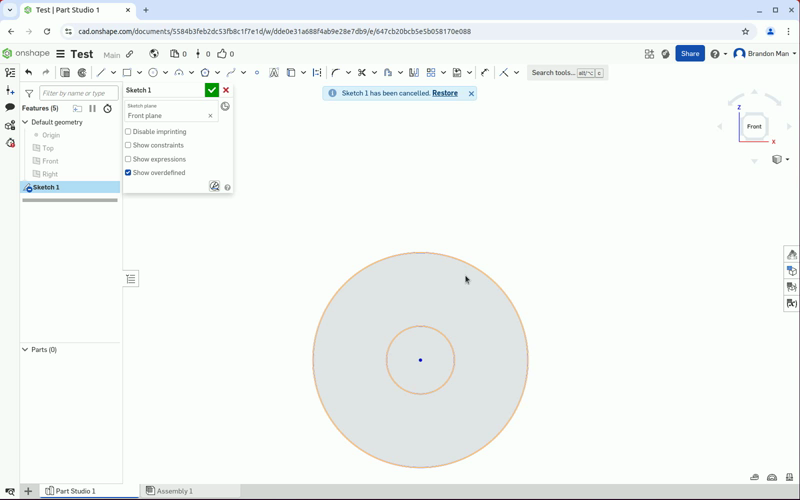
scroll(-6)
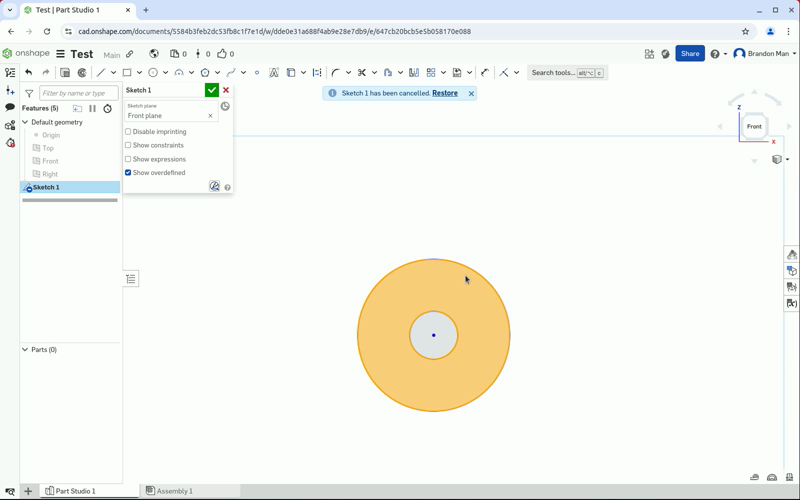
scroll(-6)
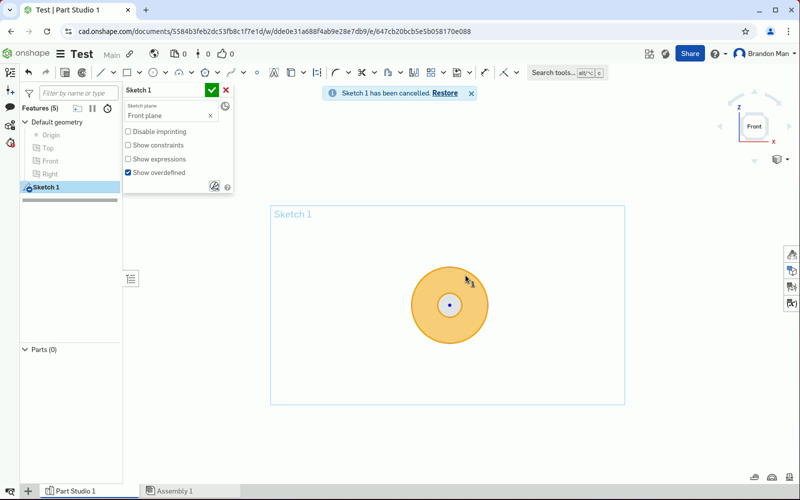
scroll(-6)
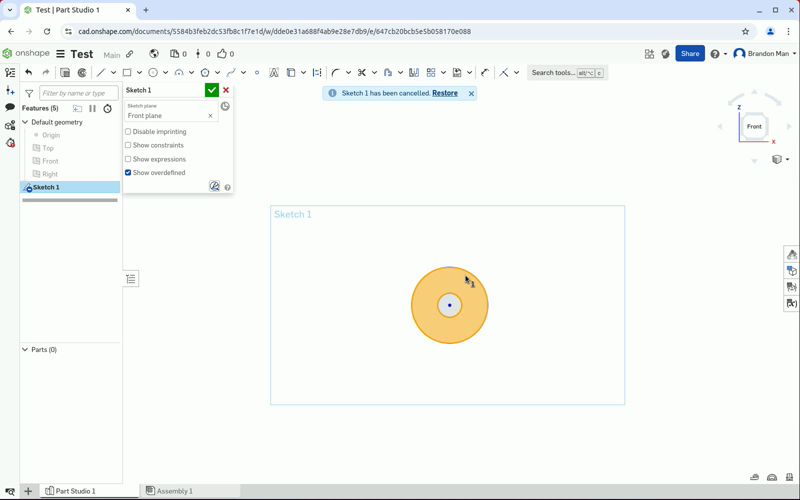
scroll(-6)
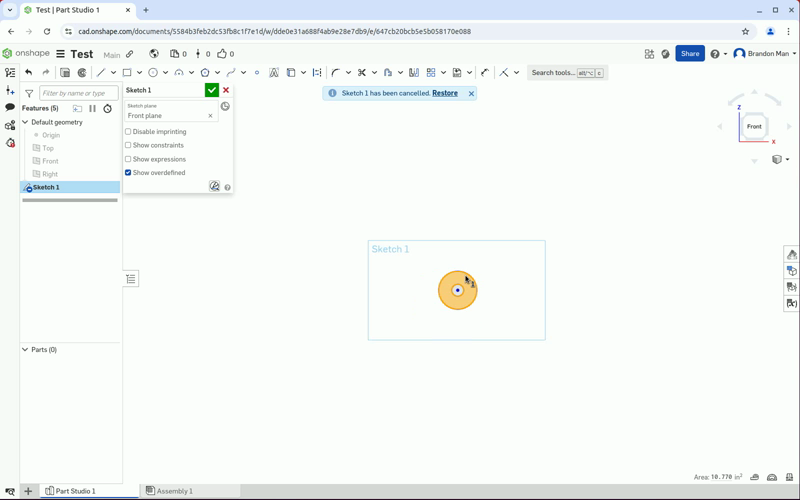
scroll(-6)
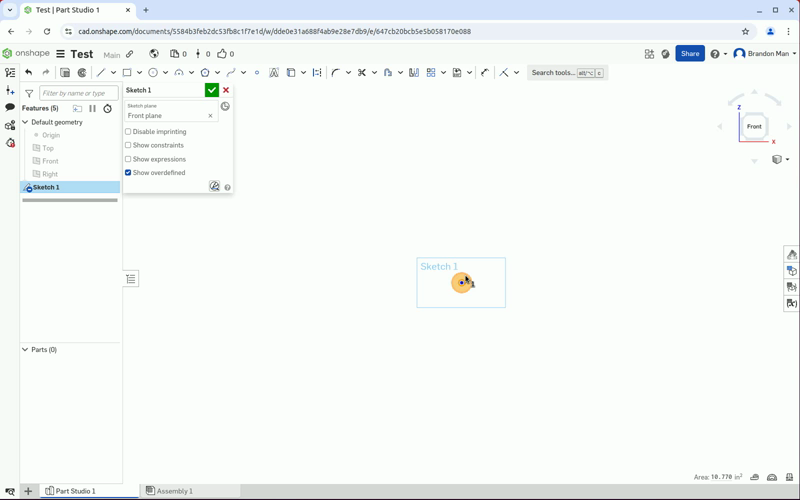
mouse_move(73, 352)
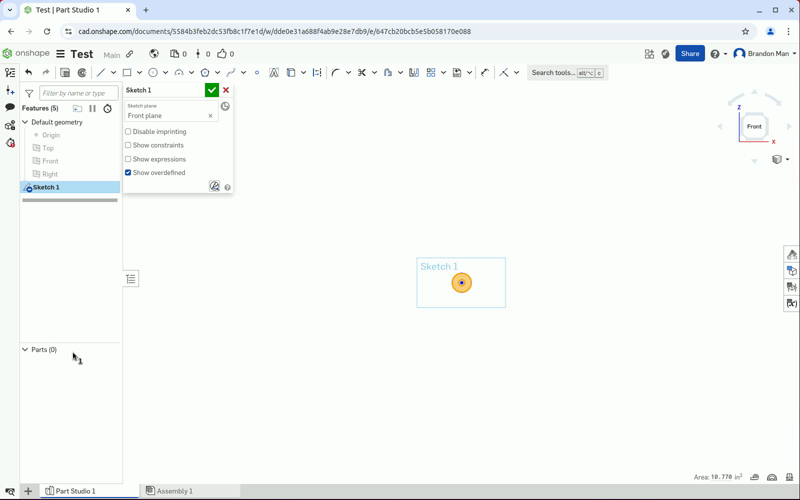
key(shift+y)
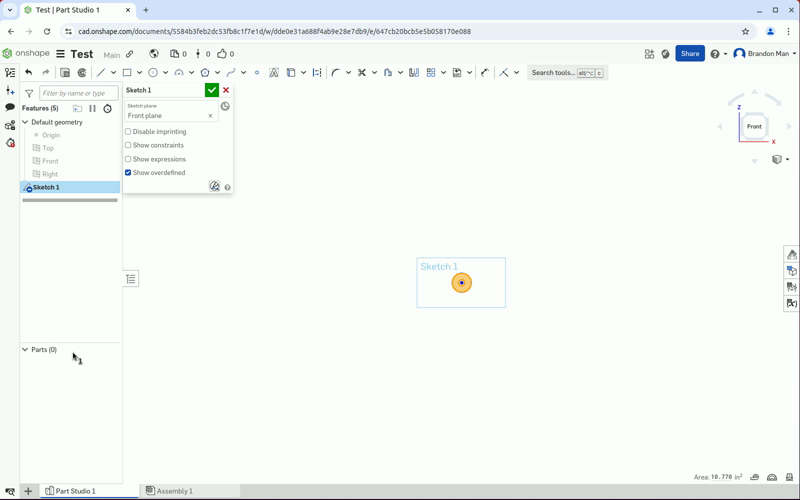
key(shift+e)
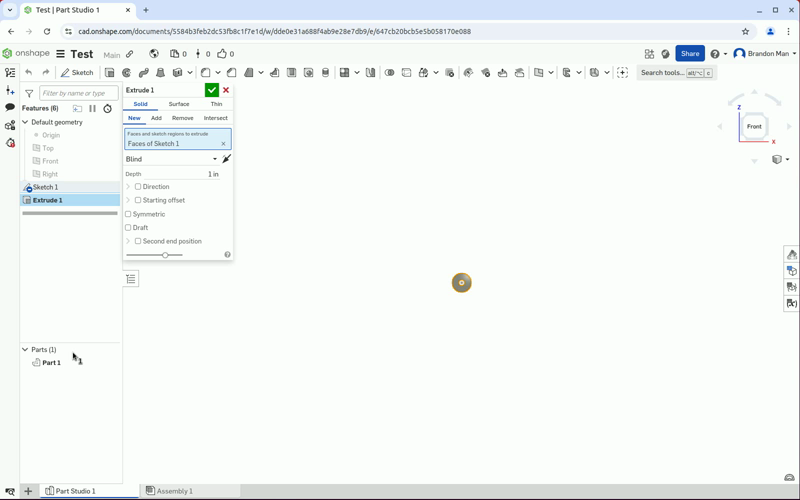
mouse_move(143, 106)
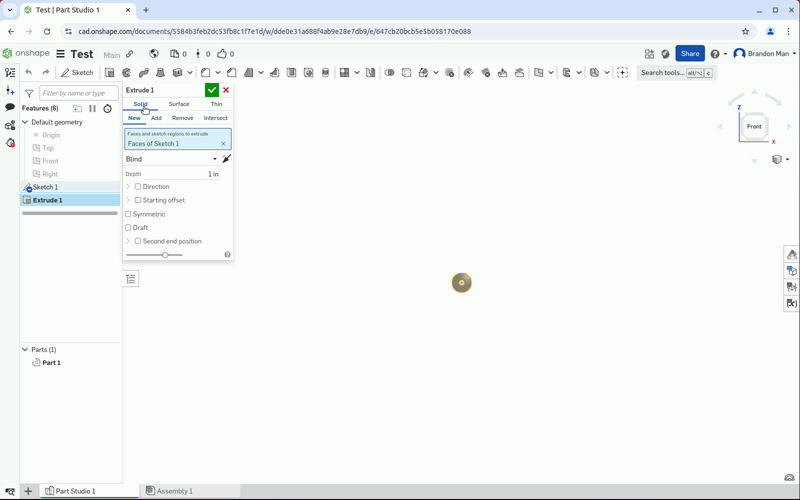
click(143, 106)
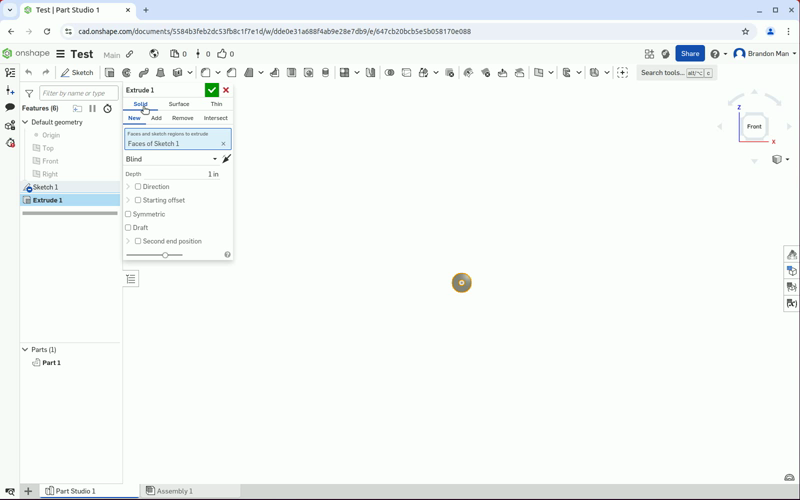
mouse_move(137, 120)
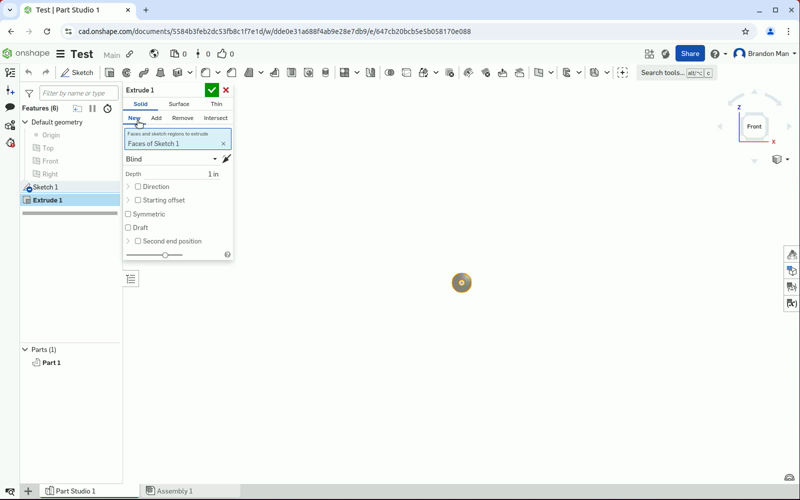
click(137, 120)
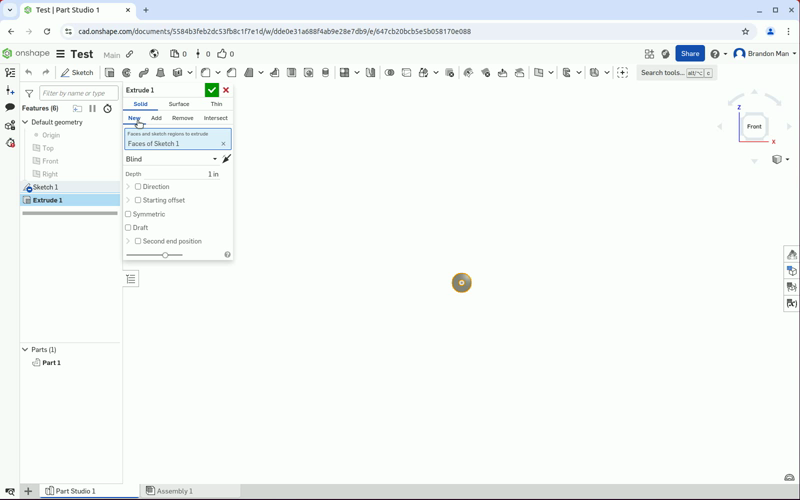
key(tab, 4)
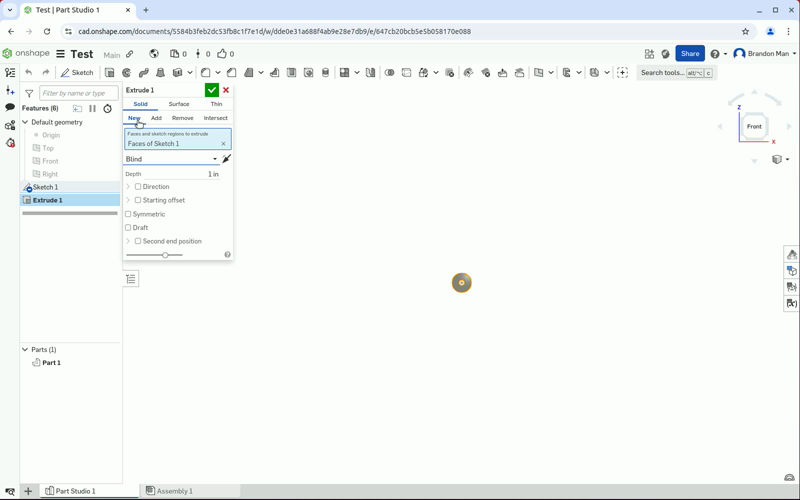
text(0.481)
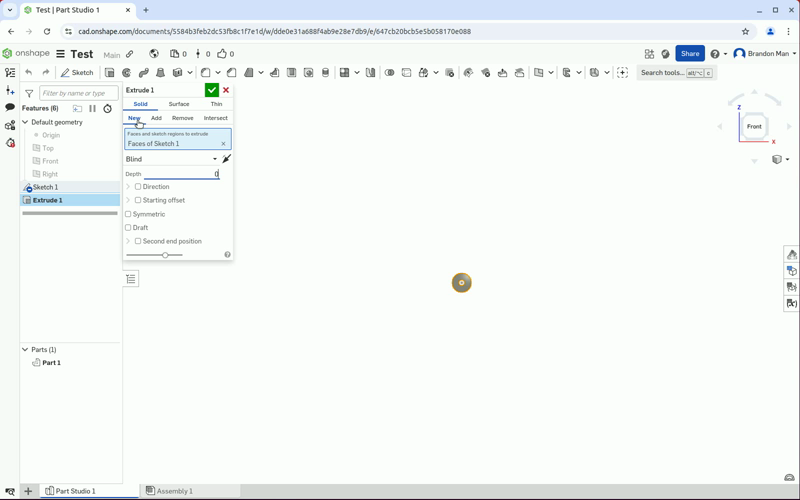
key(enter)
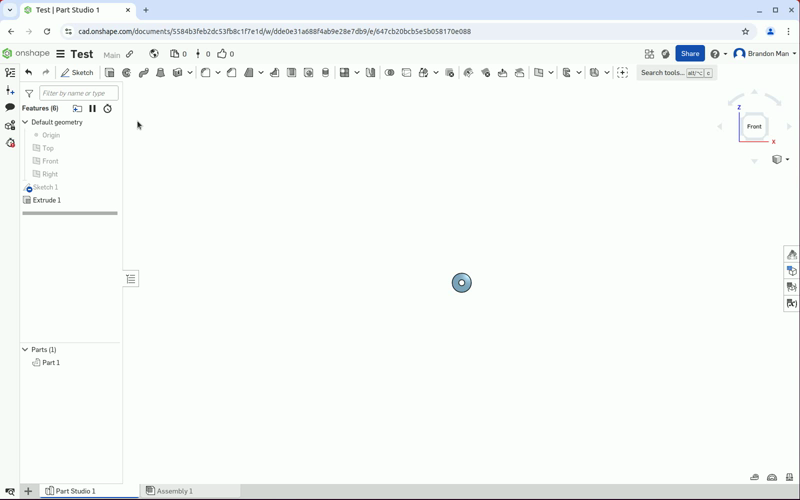
key(shift+h)
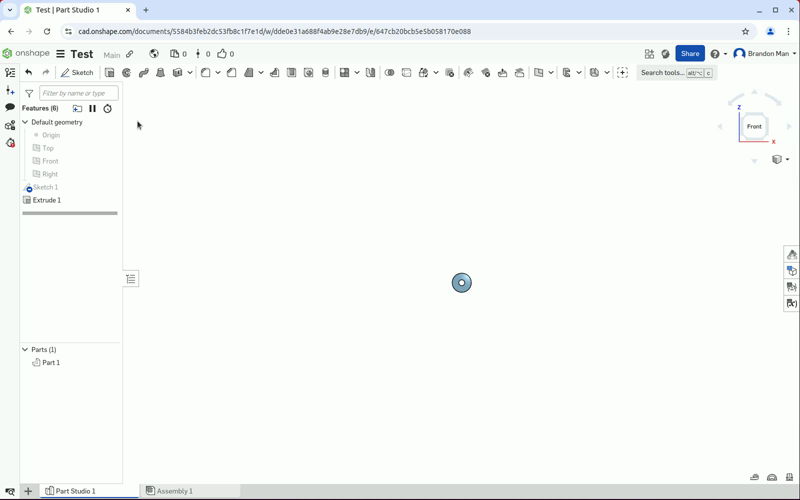
key(shift+h)
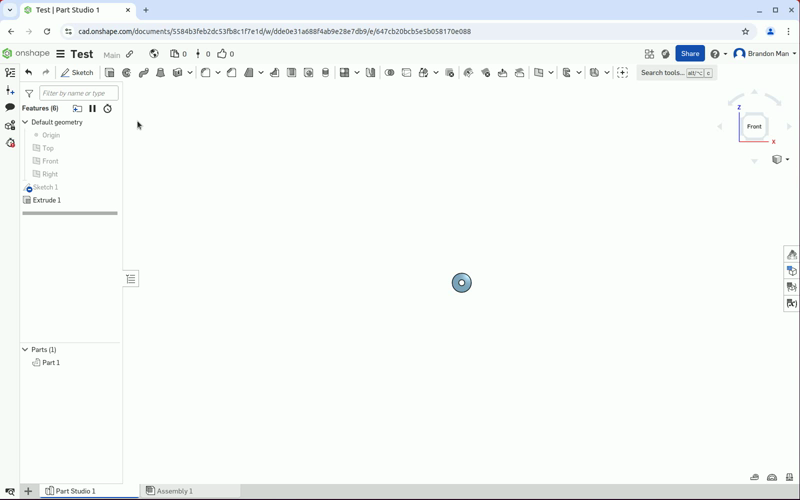
mouse_move(73, 189)
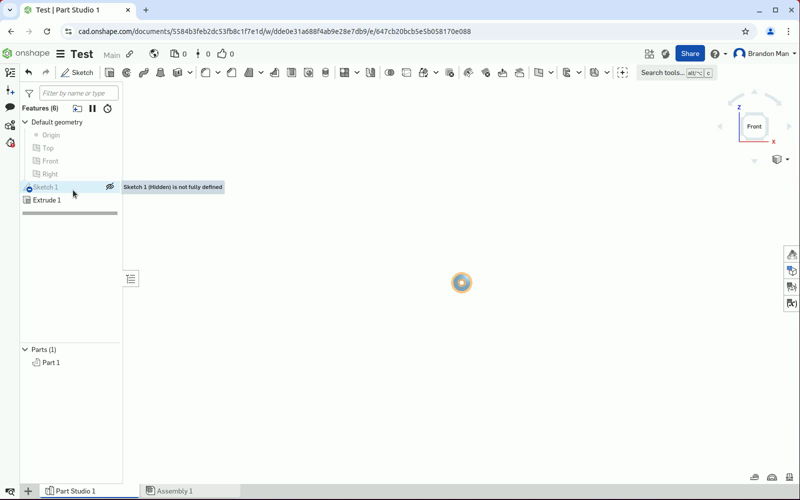
click(73, 189)
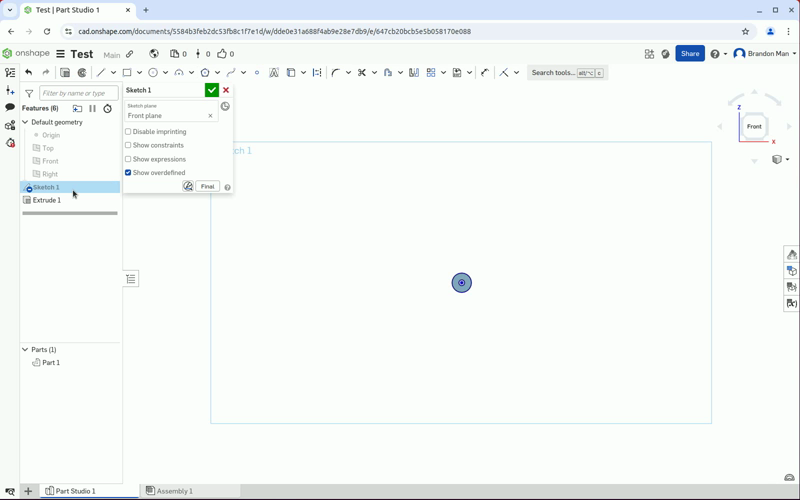
mouse_move(229, 92)
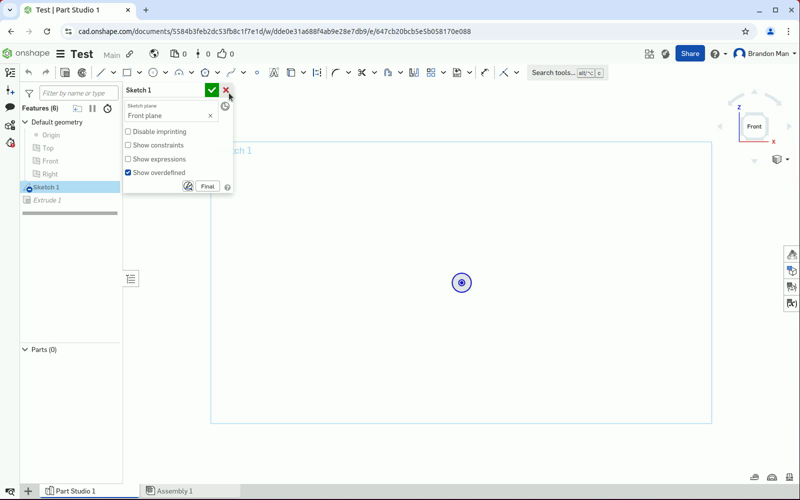
click(229, 92)
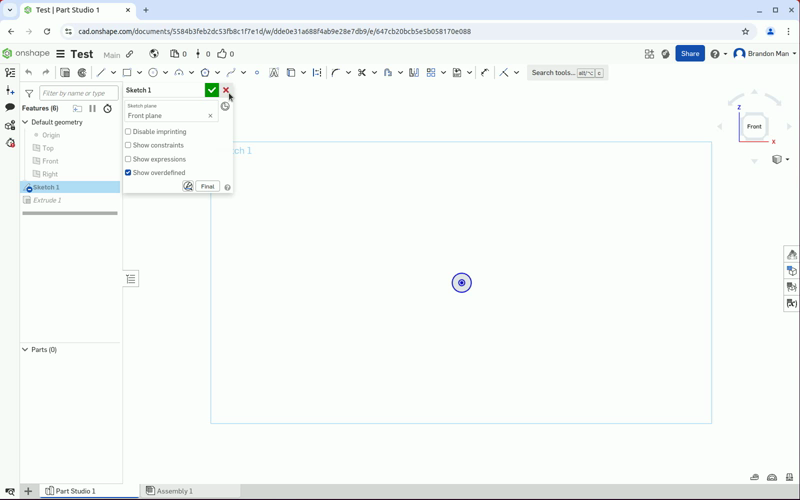
key(shift+s)
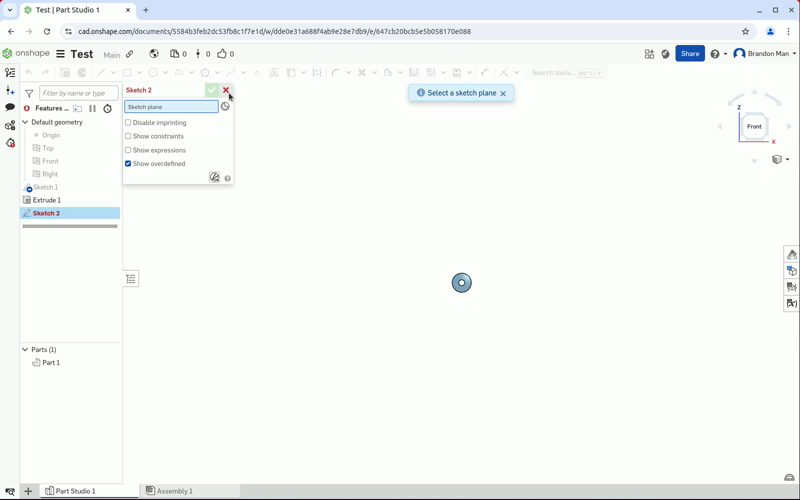
mouse_move(73, 163)
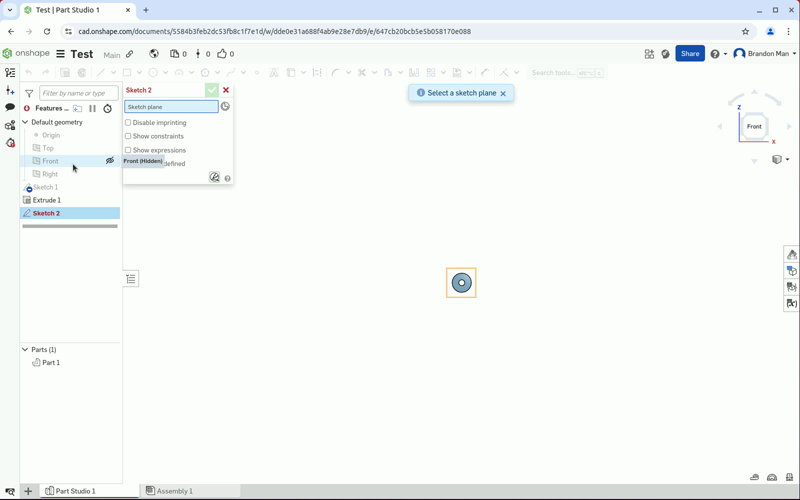
click(73, 163)
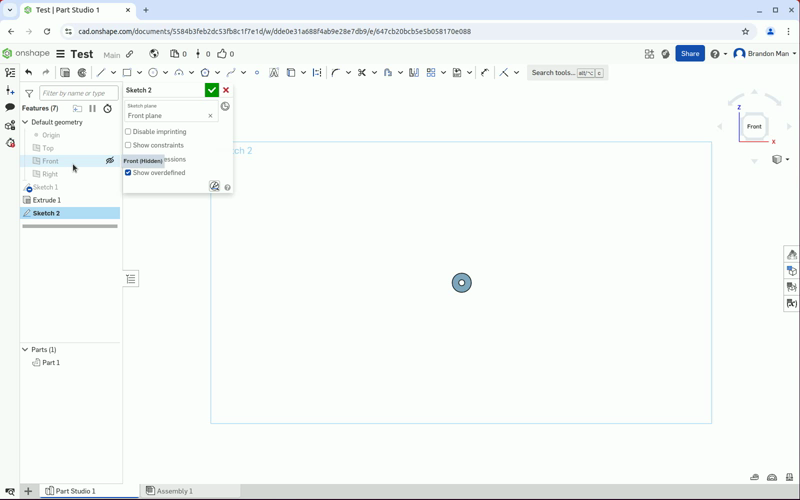
mouse_move(73, 352)
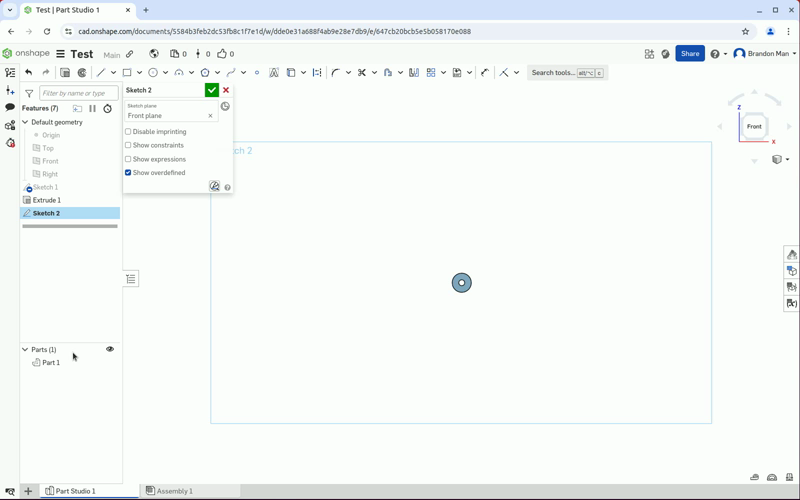
key(y)
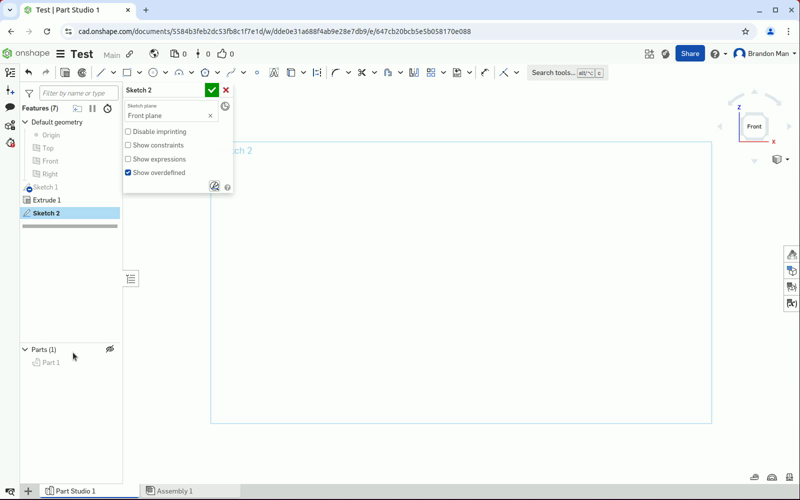
key(c)
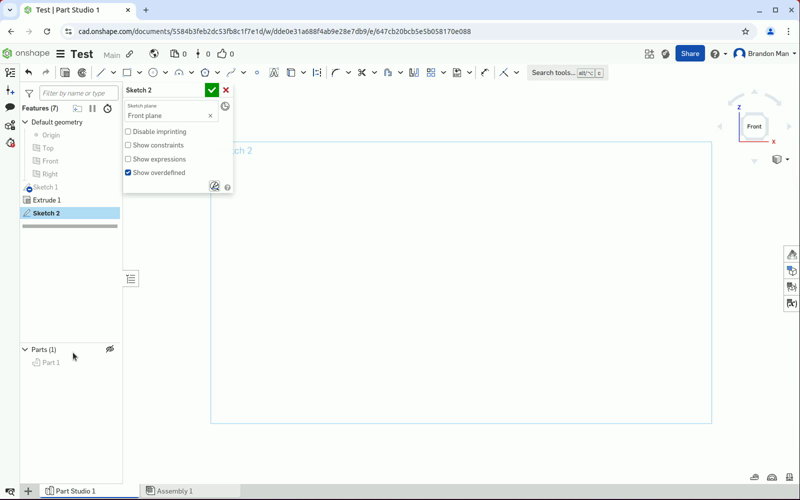
key_down(shift)
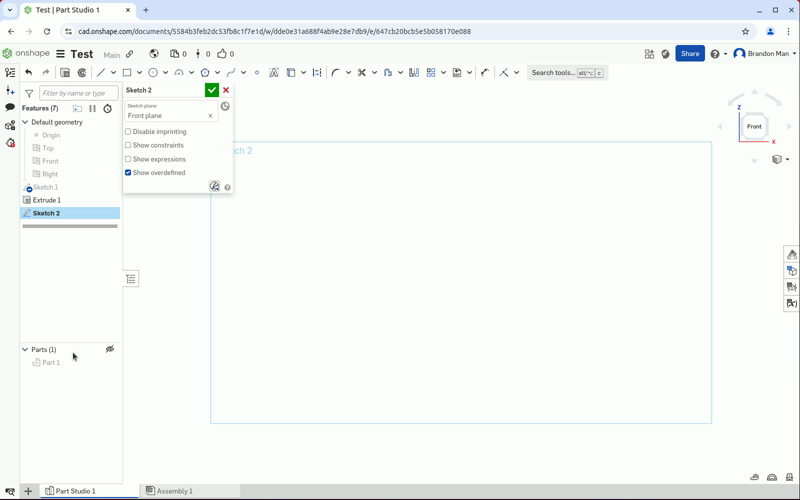
mouse_move(461, 178)
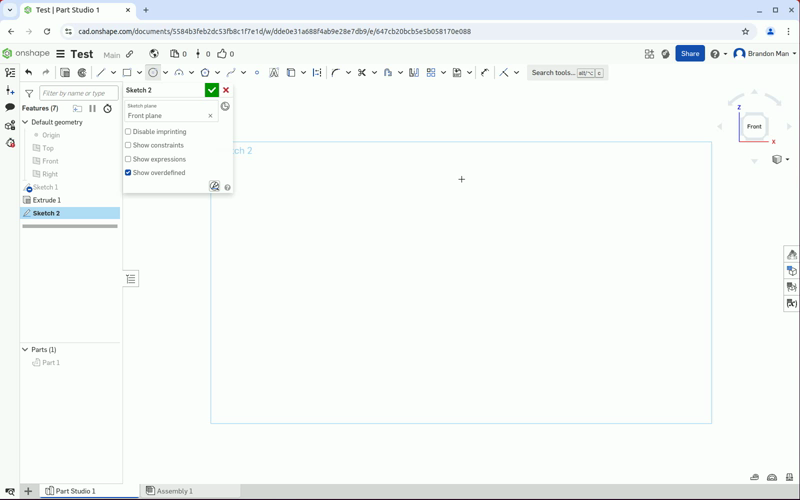
click(461, 178)
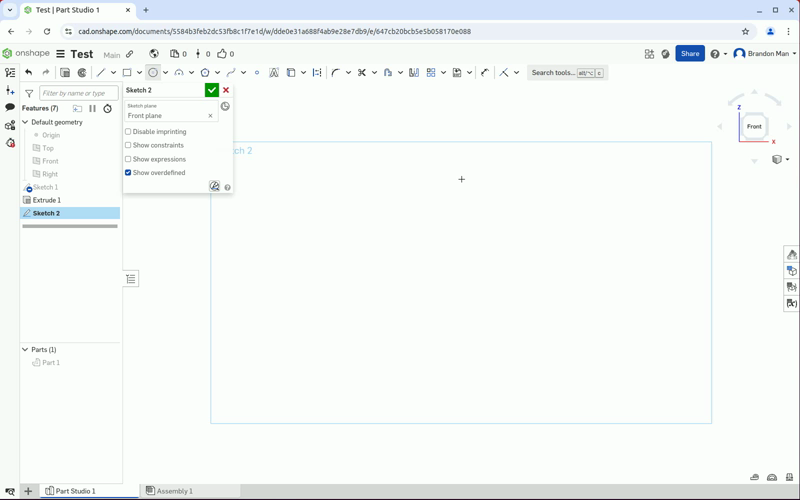
key_up(shift)
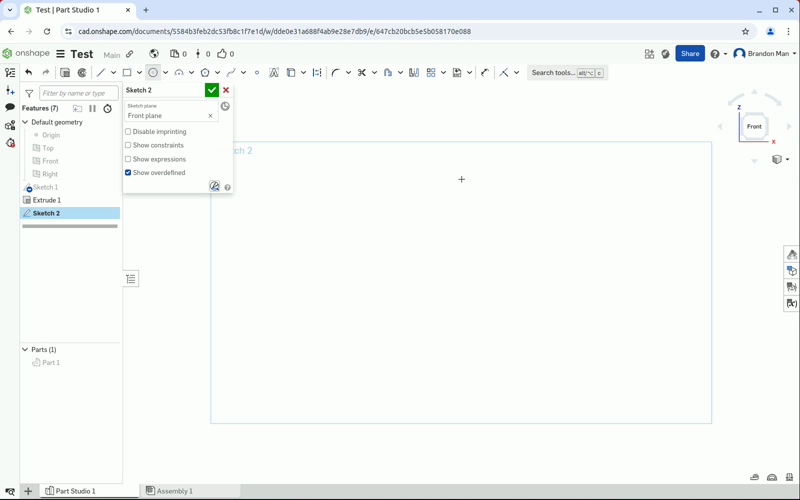
mouse_move(471, 178)
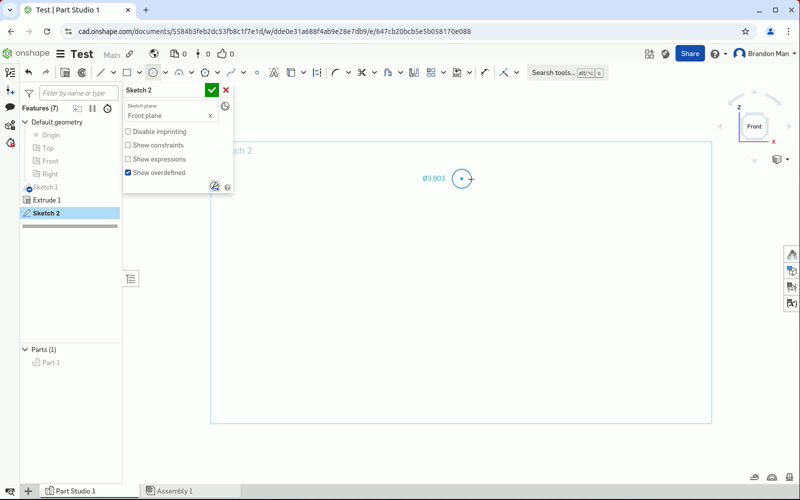
click(471, 178)
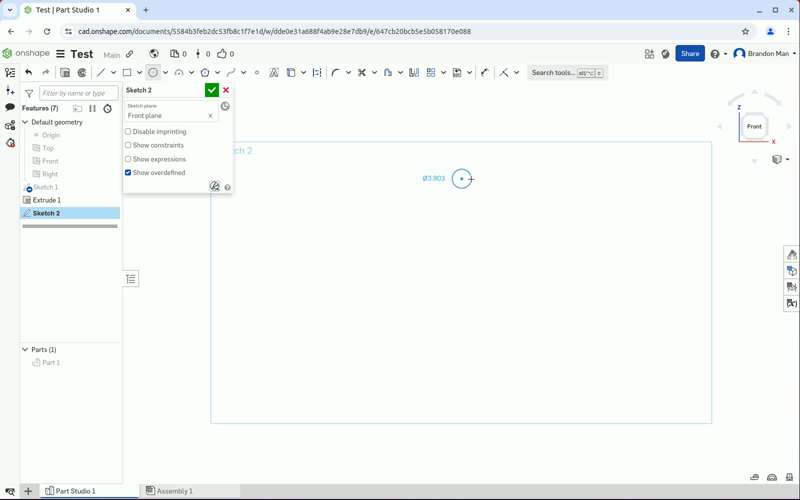
key(esc)
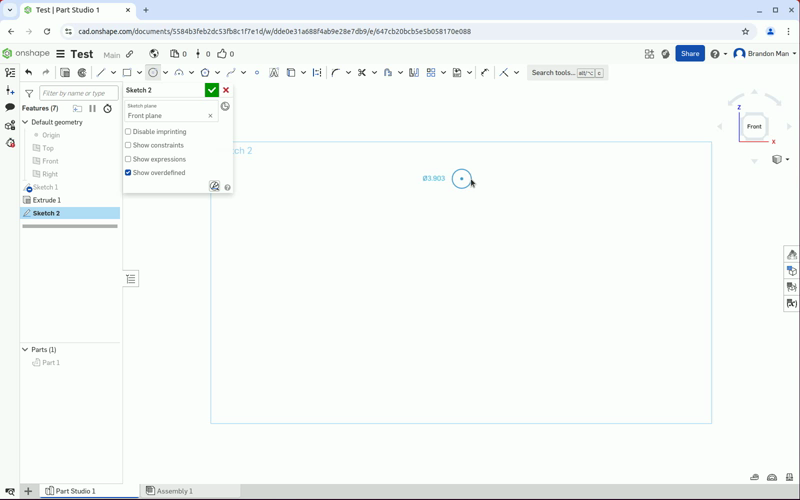
key(c)
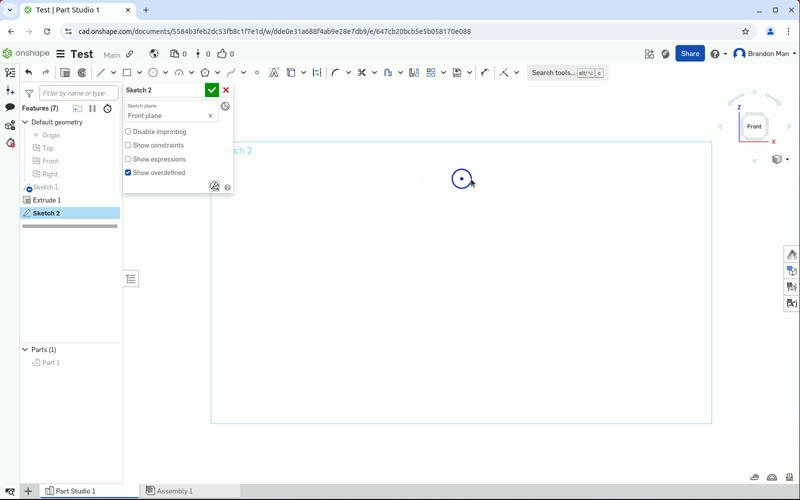
key_down(shift)
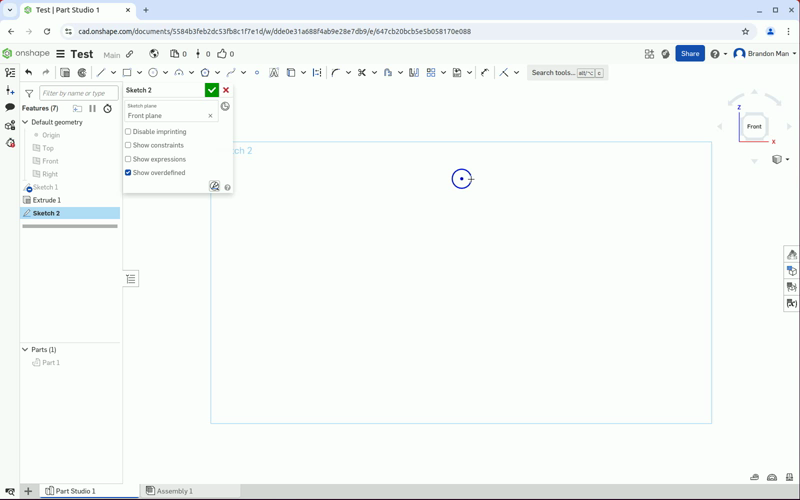
mouse_move(461, 178)
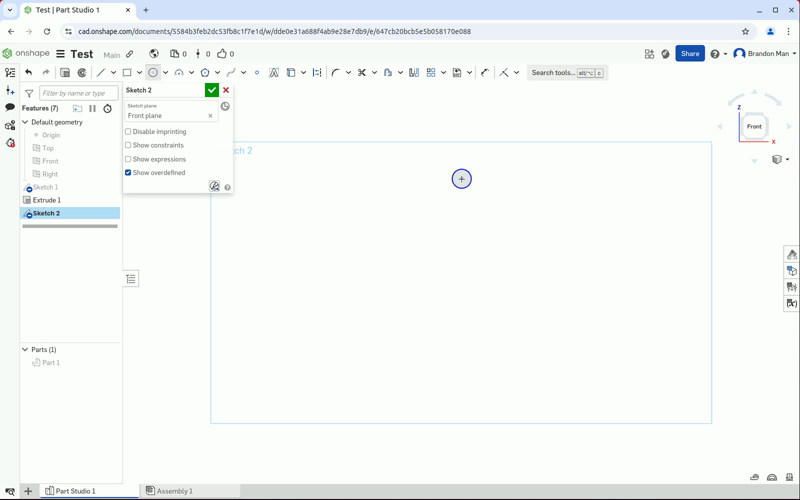
click(461, 178)
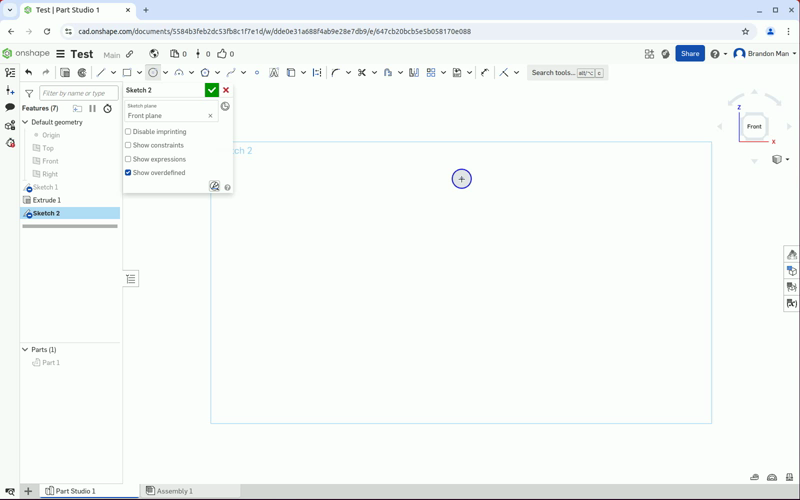
key_up(shift)
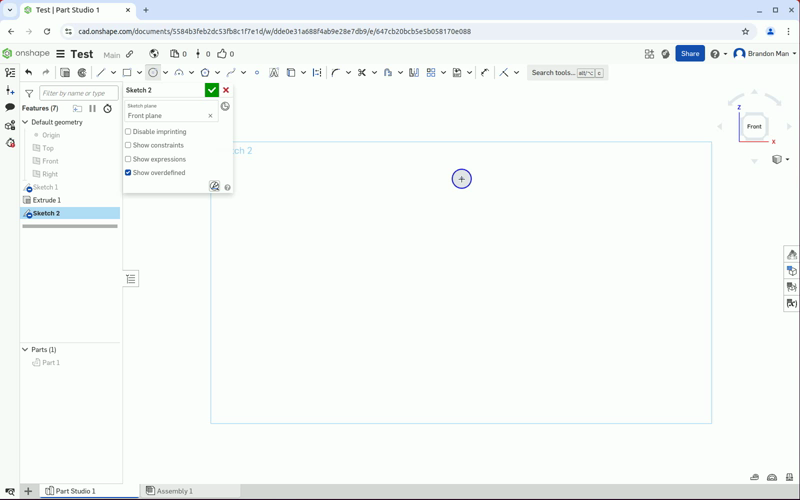
mouse_move(464, 178)
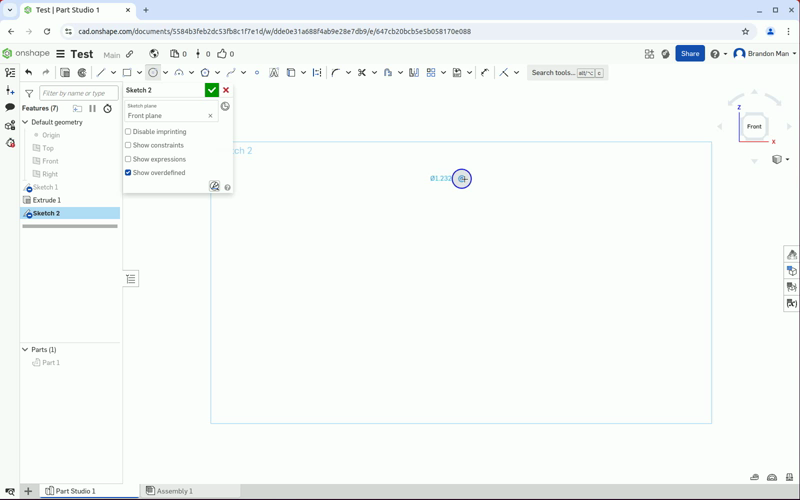
scroll(6)
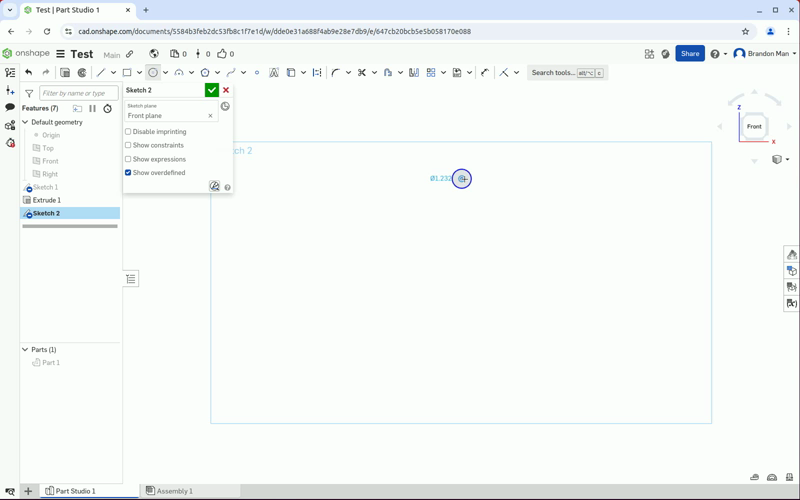
scroll(6)
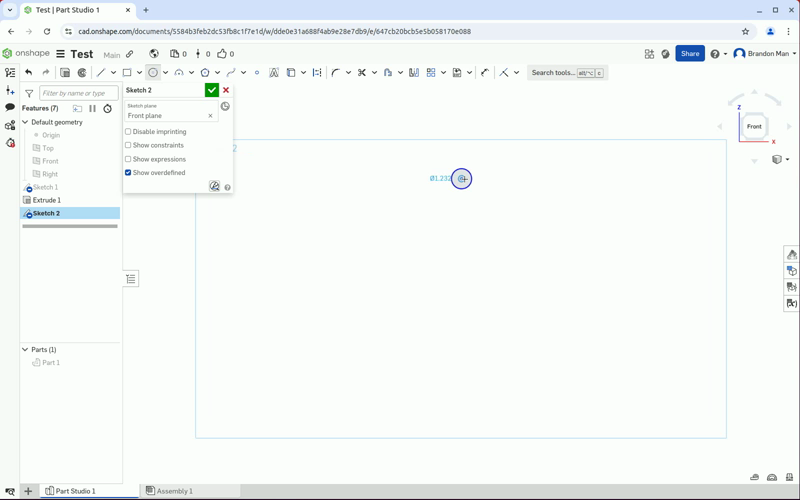
scroll(6)
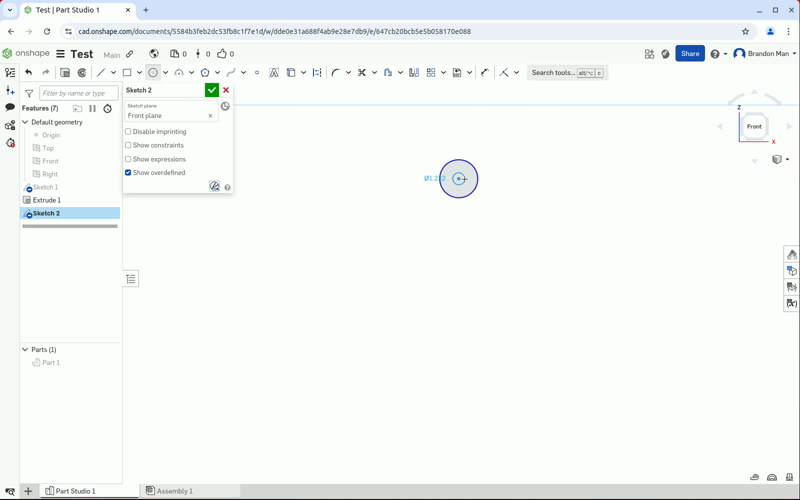
scroll(6)
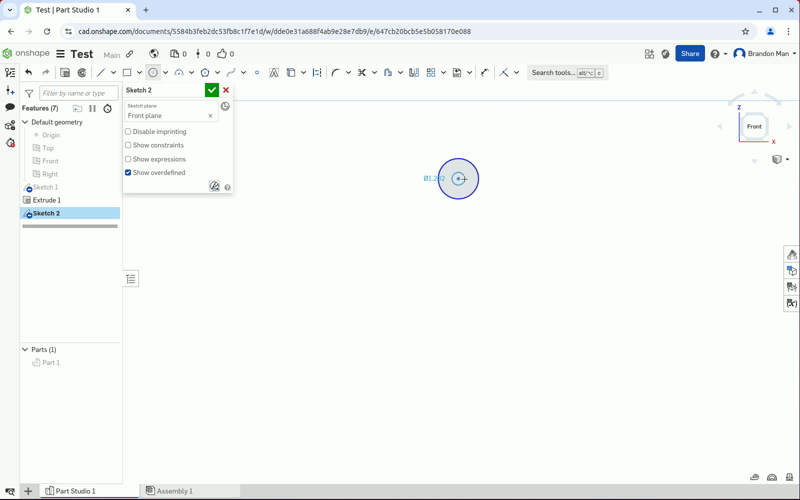
scroll(6)
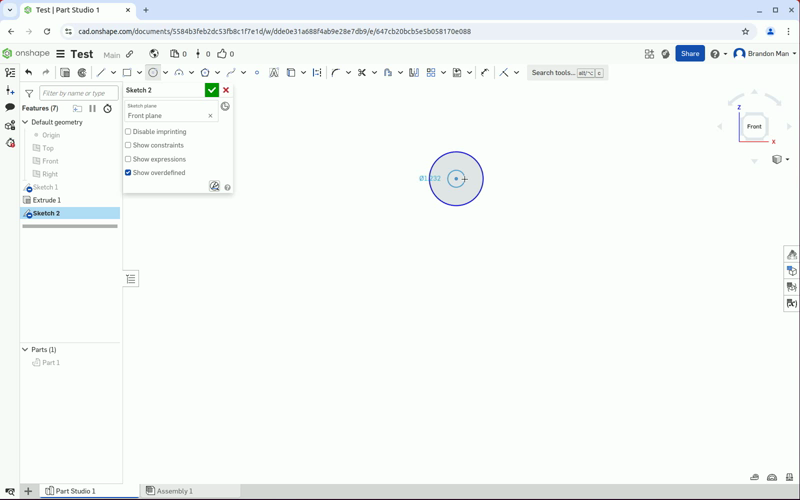
scroll(6)
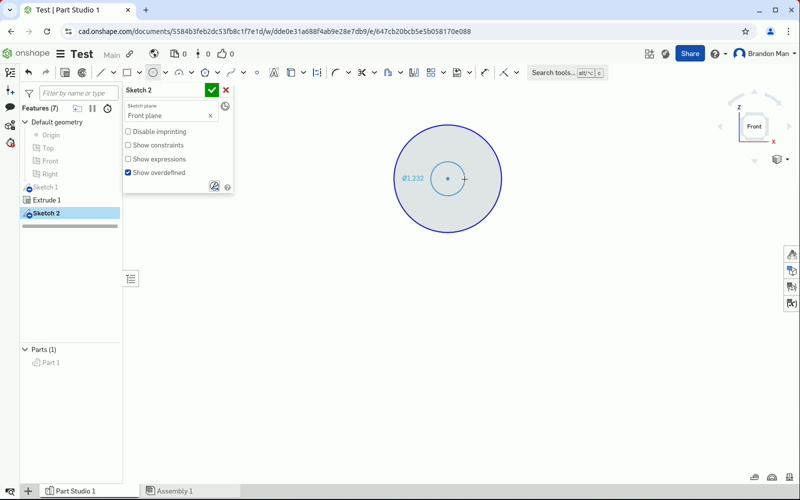
scroll(6)
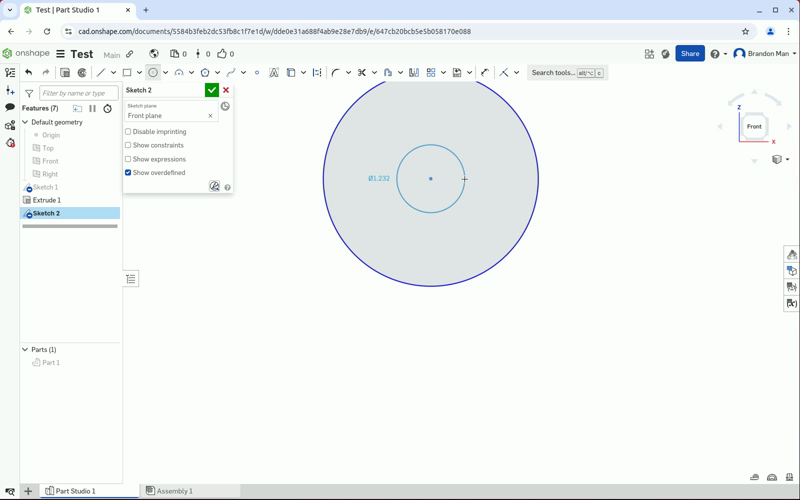
click(464, 178)
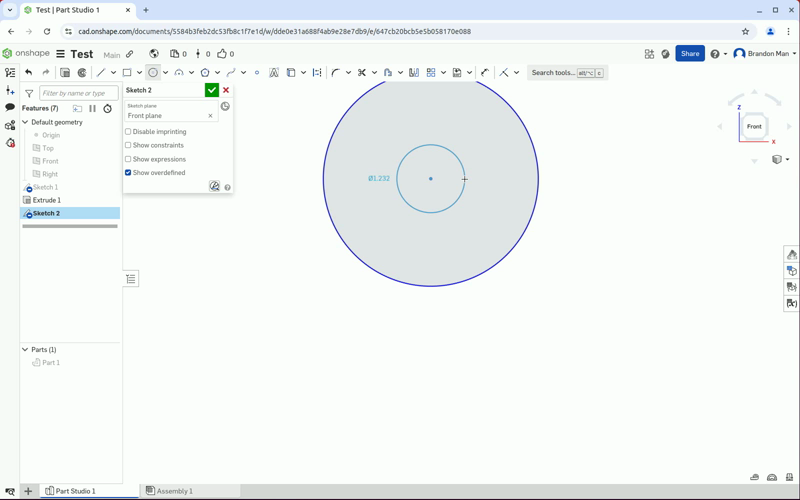
scroll(-6)
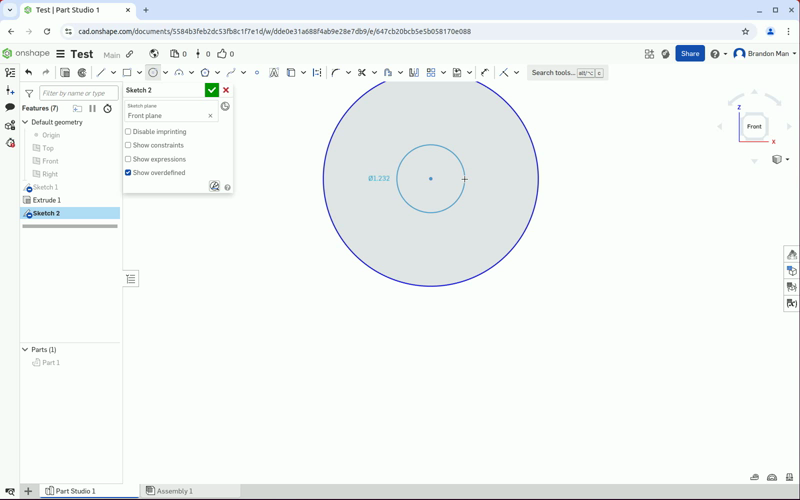
scroll(-6)
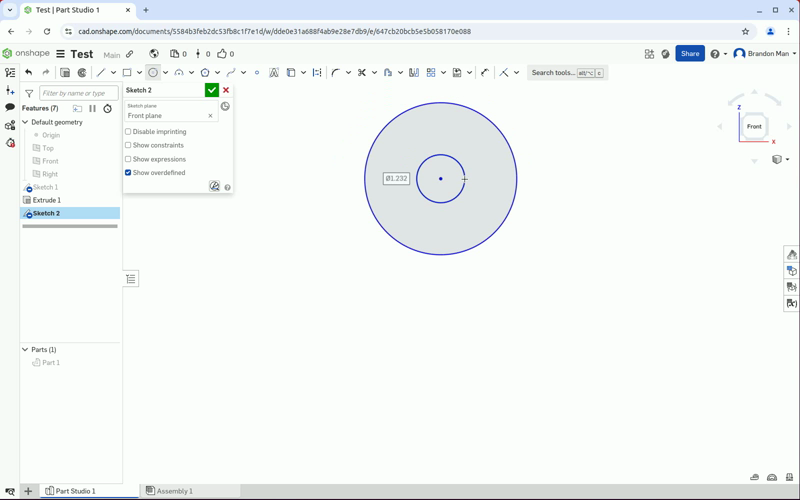
scroll(-6)
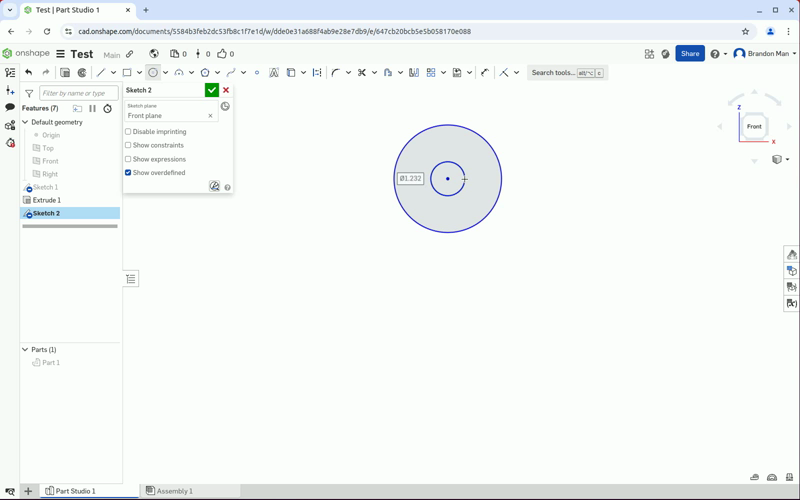
scroll(-6)
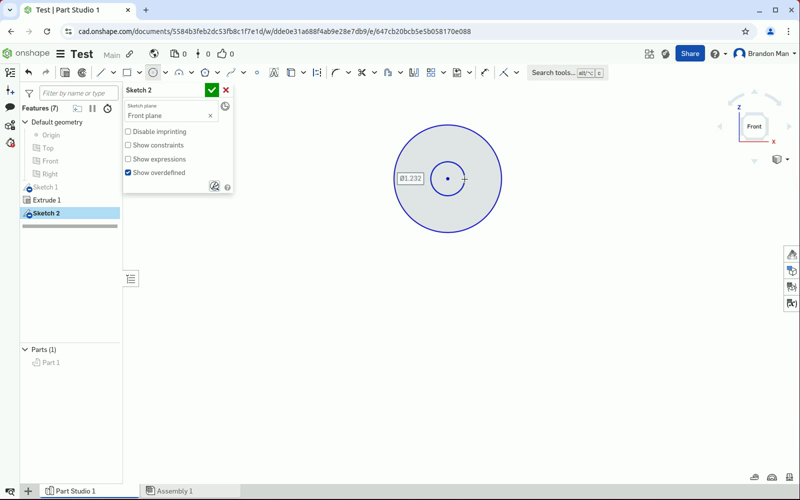
scroll(-6)
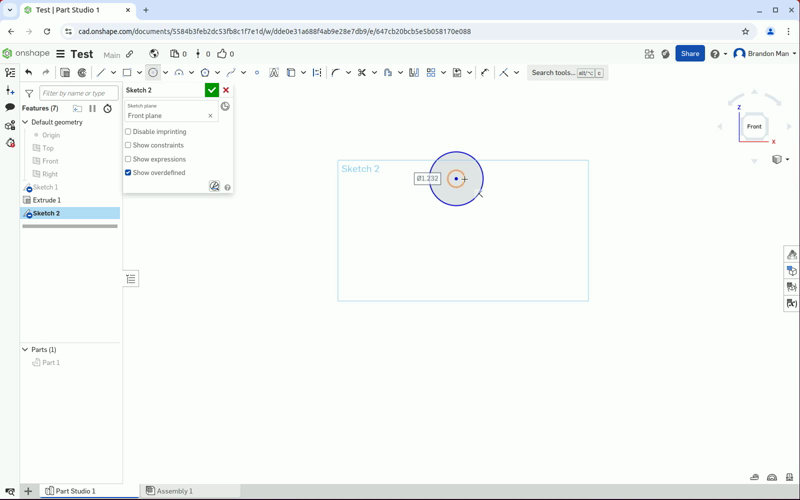
scroll(-6)
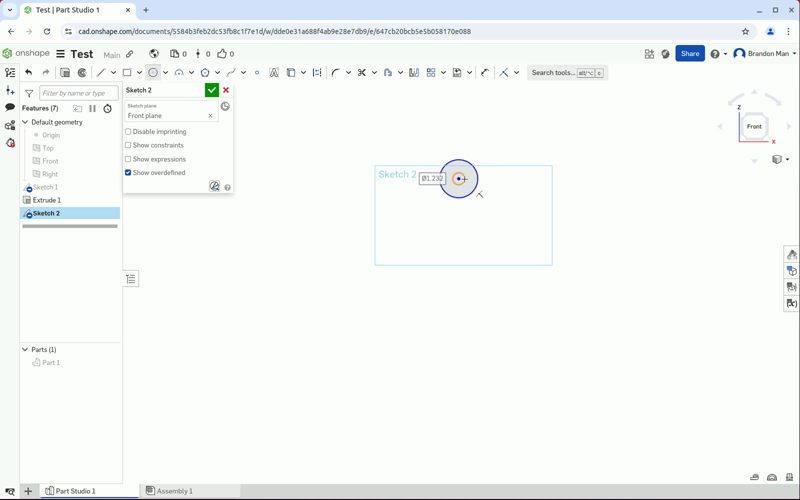
scroll(-6)
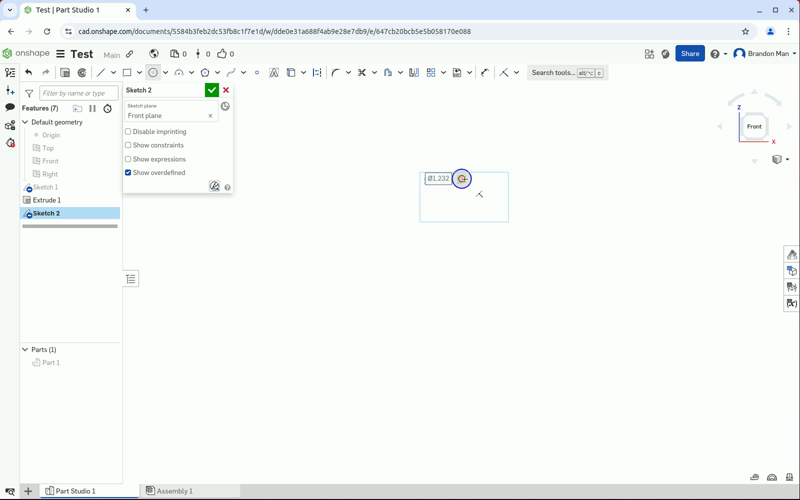
key(esc)
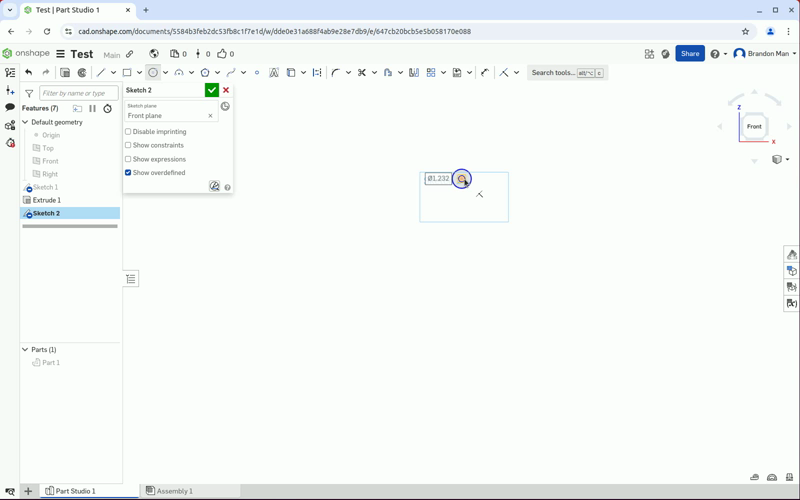
mouse_move(465, 183)
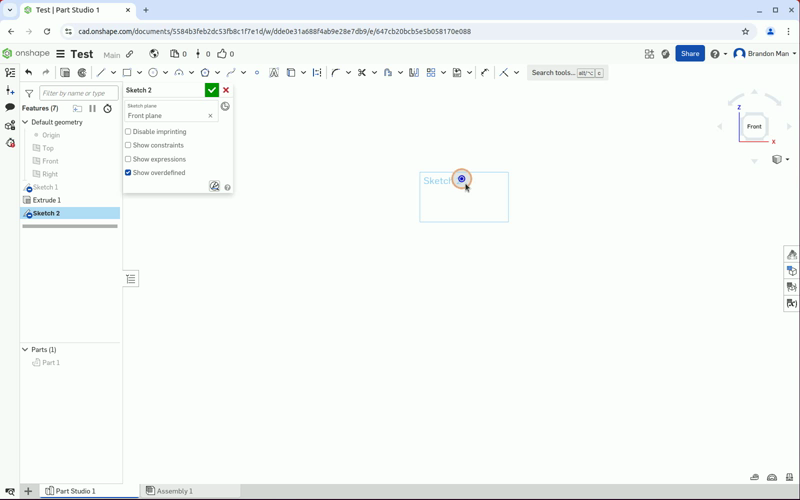
scroll(6)
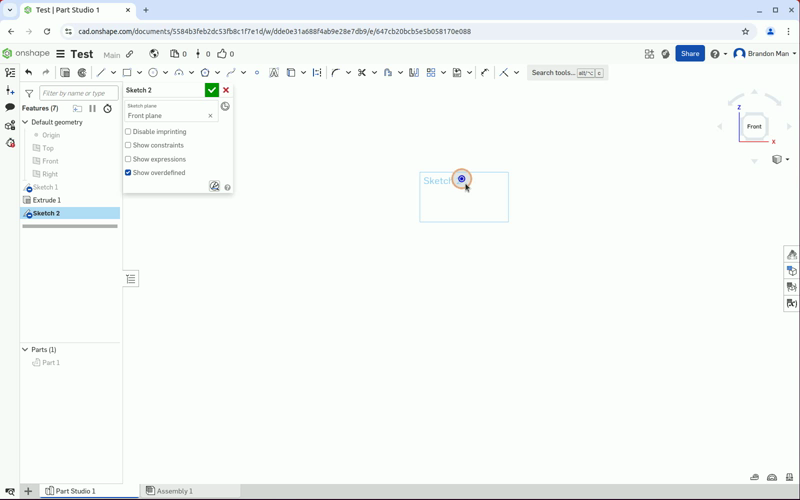
scroll(6)
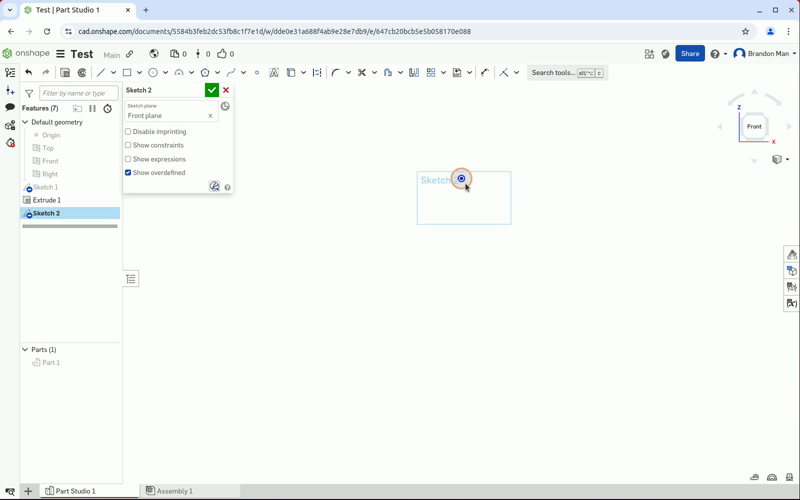
scroll(6)
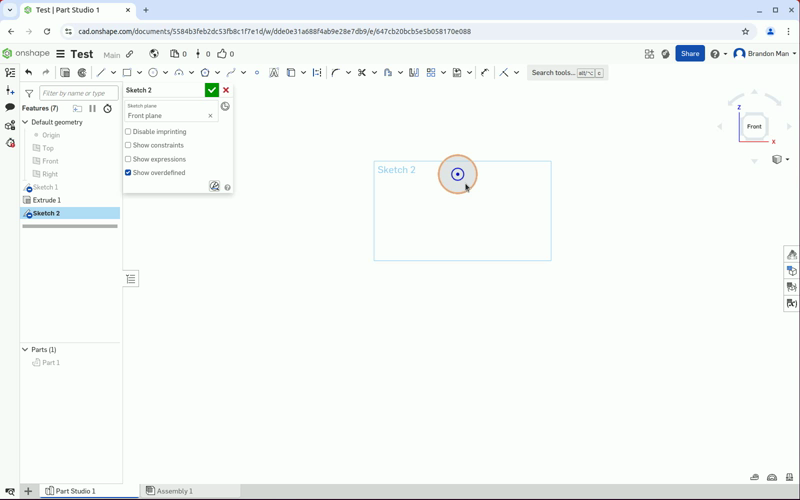
scroll(6)
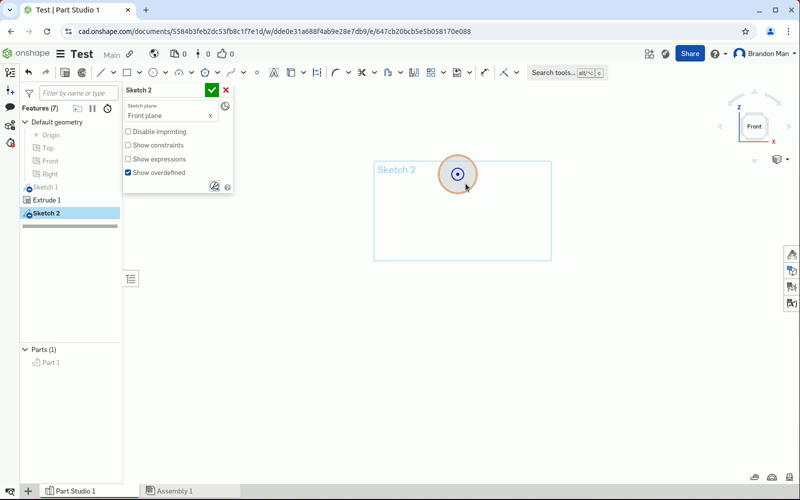
scroll(6)
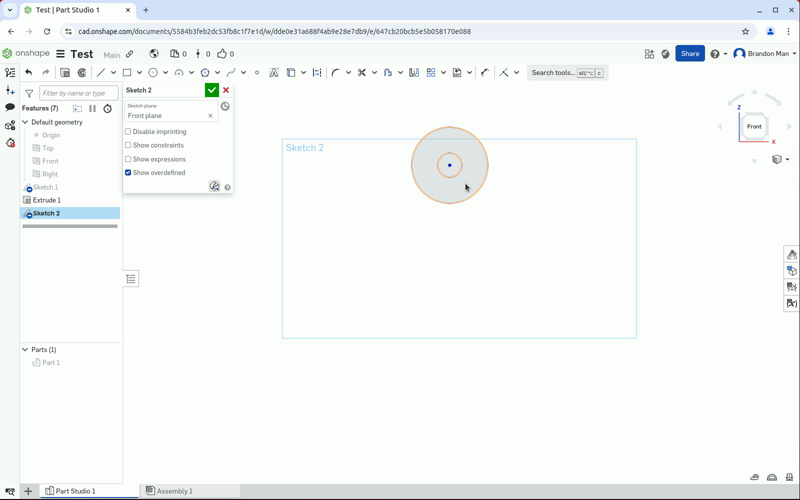
scroll(6)
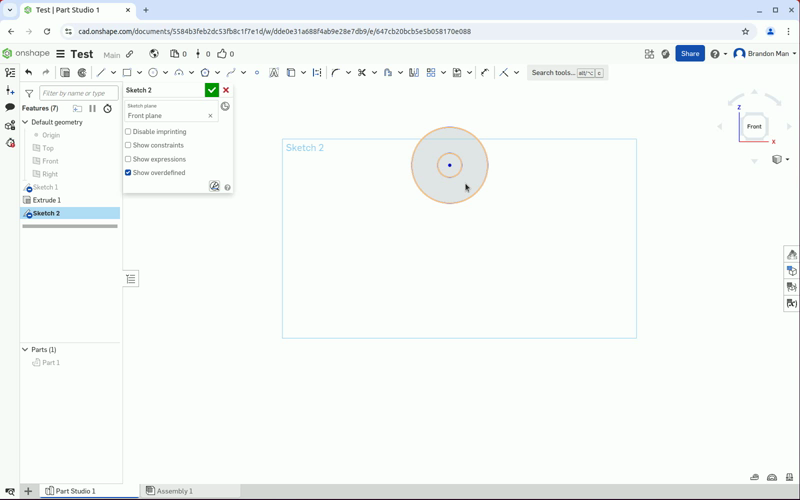
scroll(6)
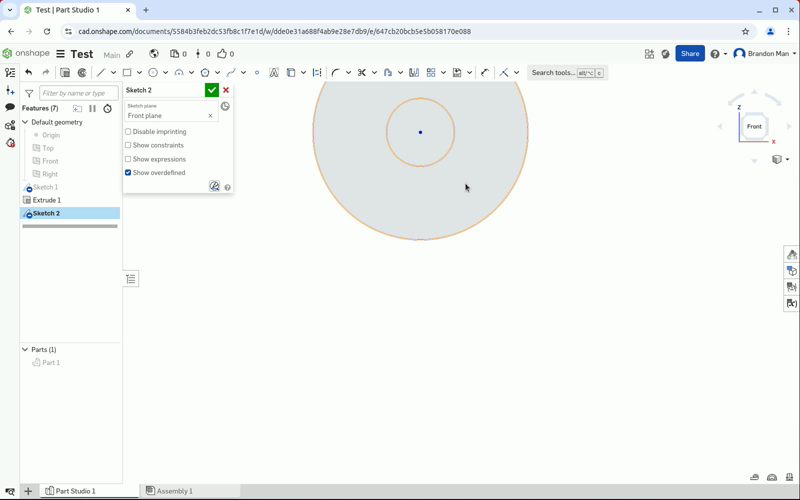
click(465, 183)
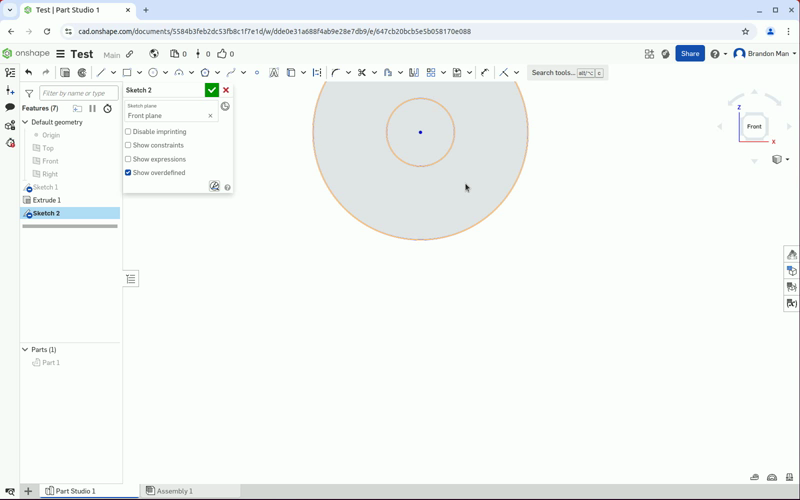
scroll(-6)
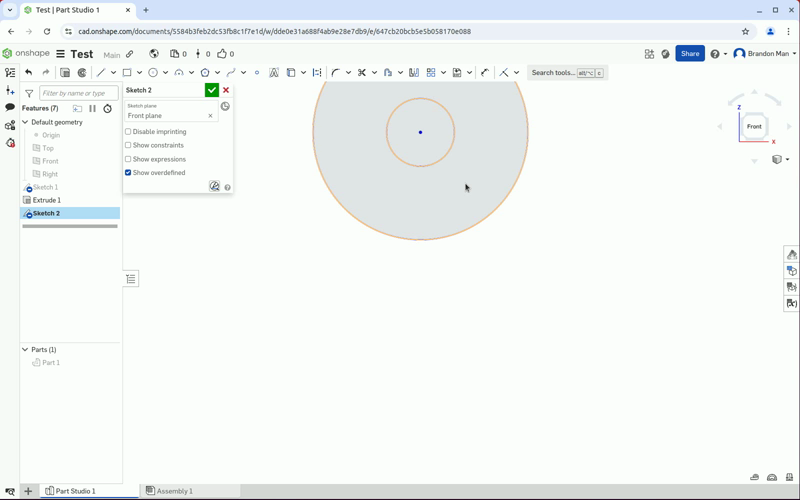
scroll(-6)
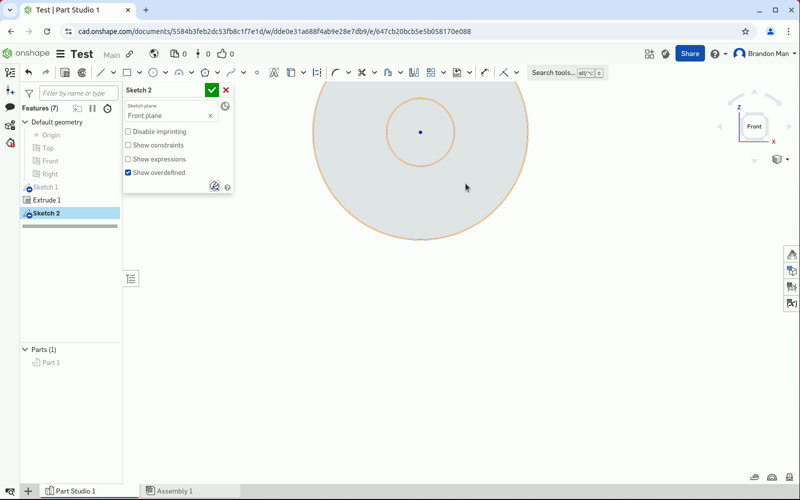
scroll(-6)
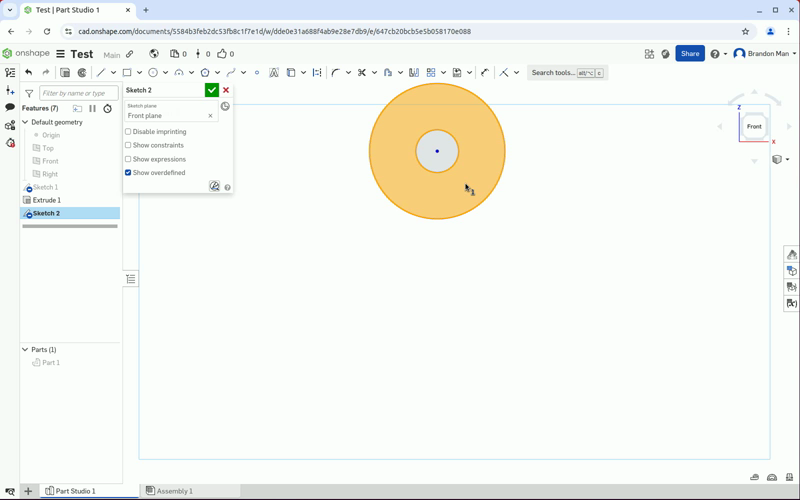
scroll(-6)
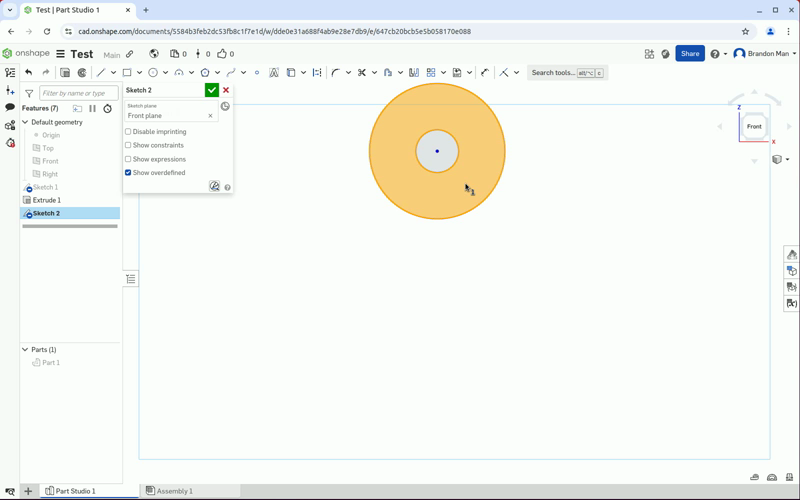
scroll(-6)
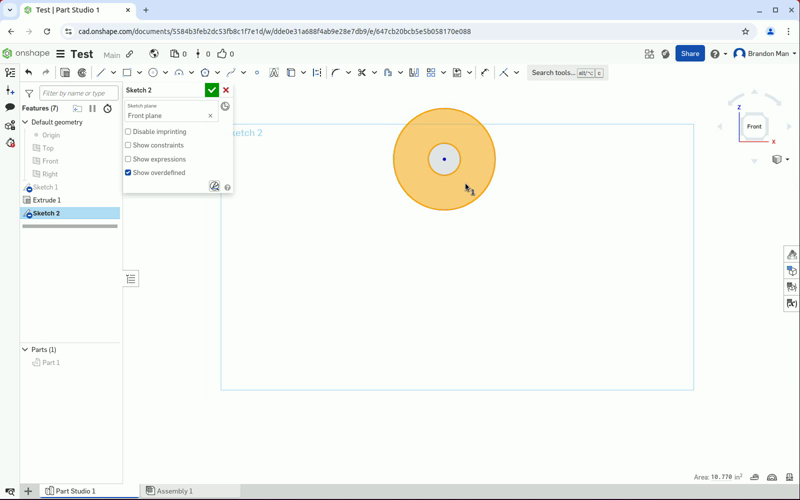
scroll(-6)
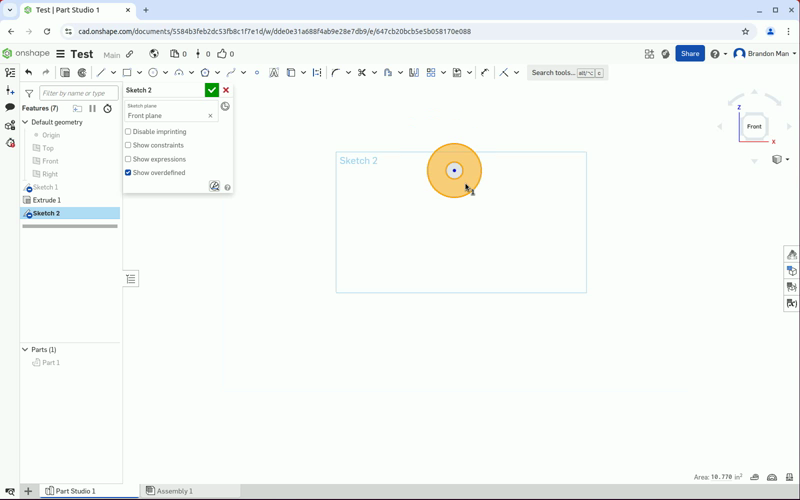
scroll(-6)
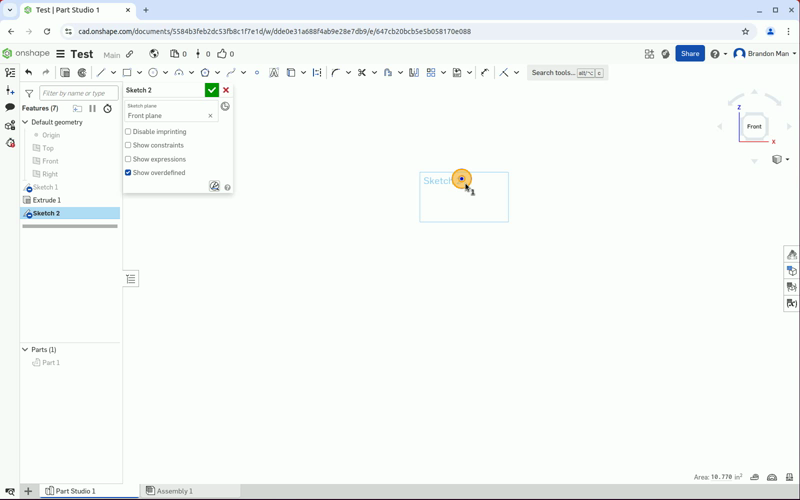
mouse_move(73, 352)
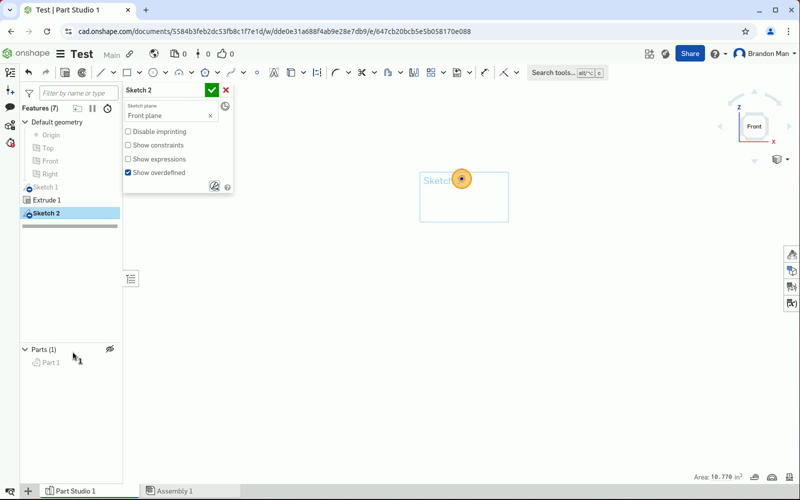
key(shift+y)
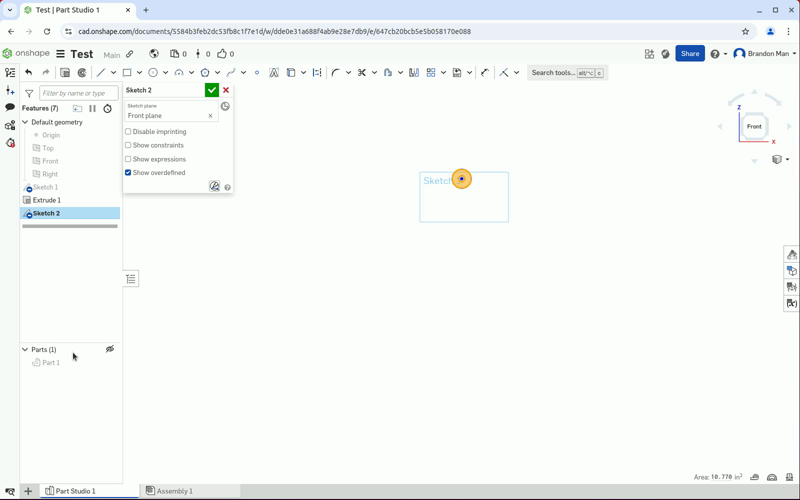
key(shift+e)
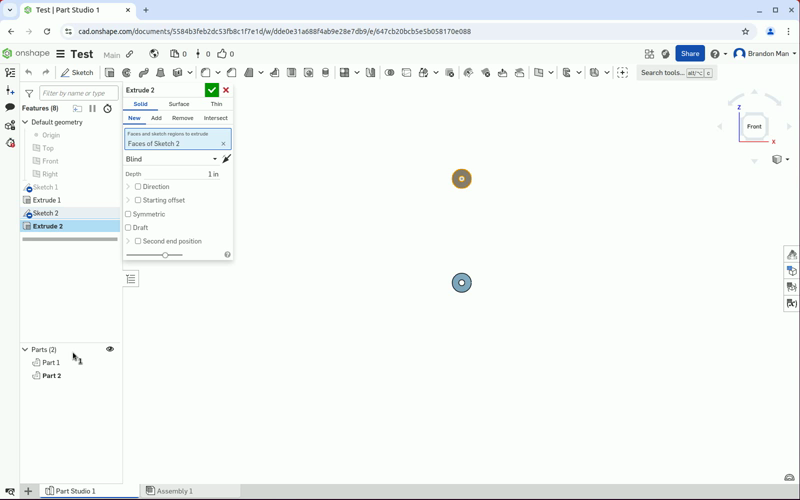
mouse_move(143, 106)
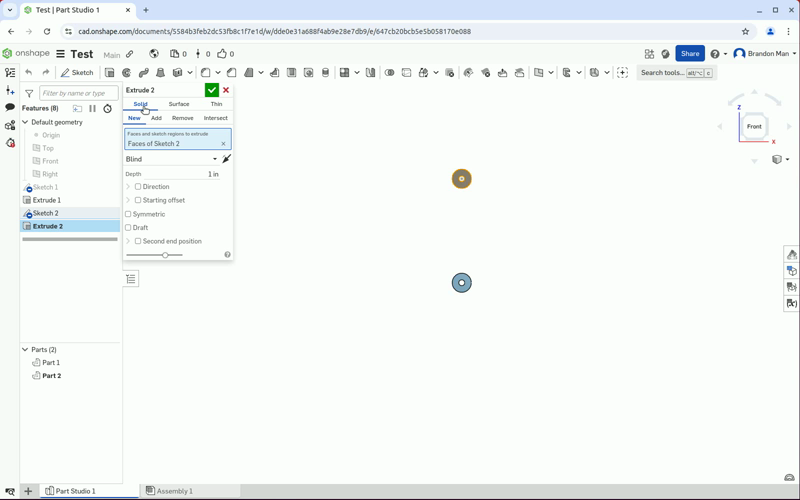
click(143, 106)
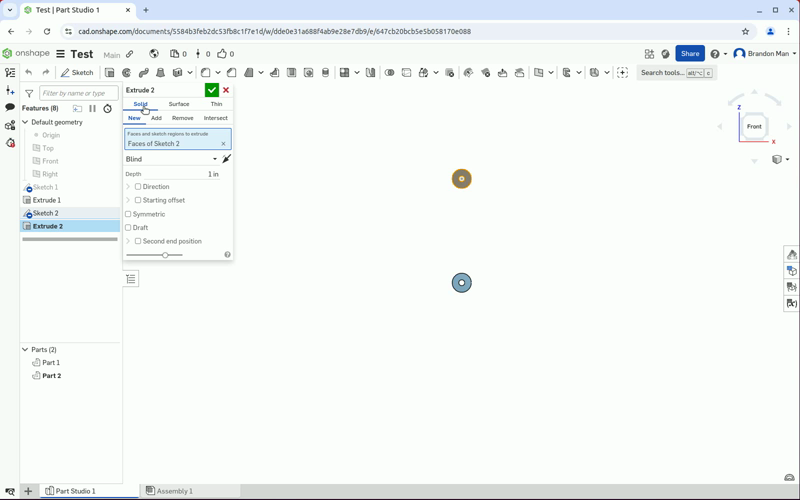
mouse_move(137, 120)
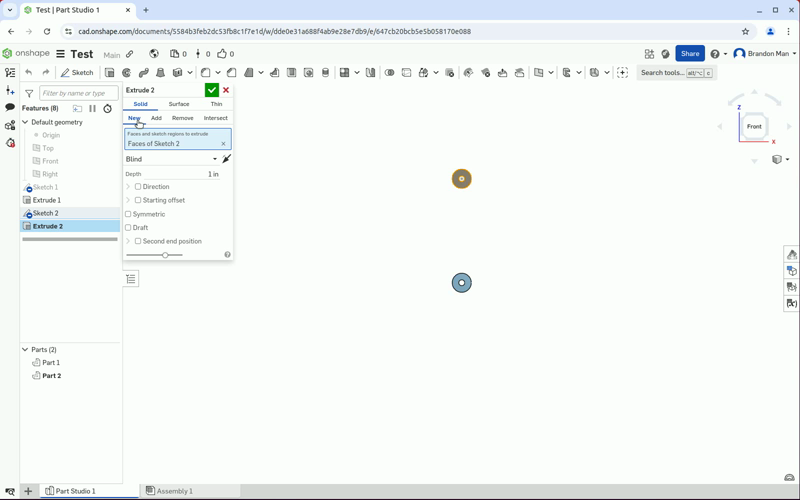
click(137, 120)
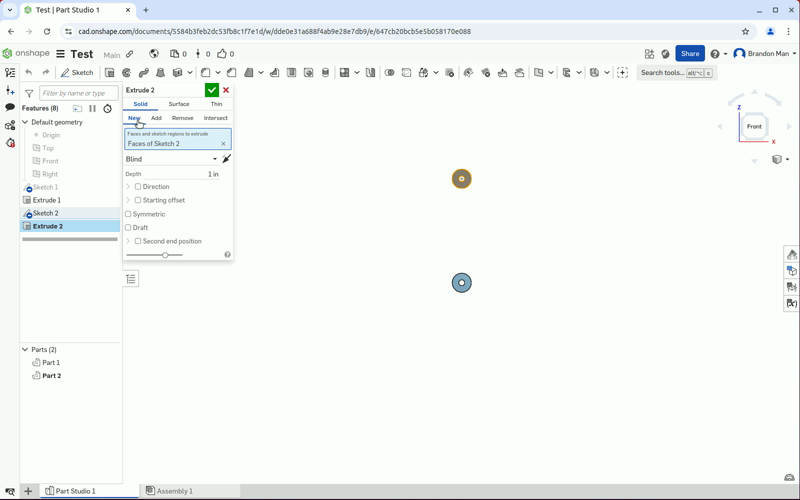
key(tab, 4)
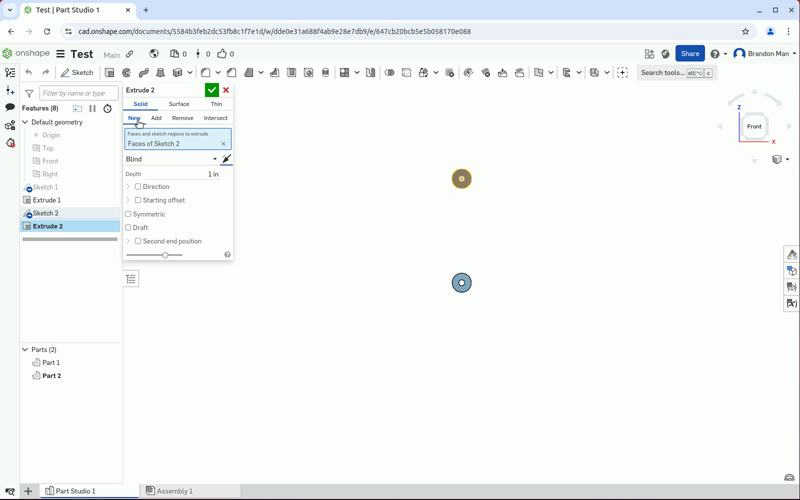
text(0.481)
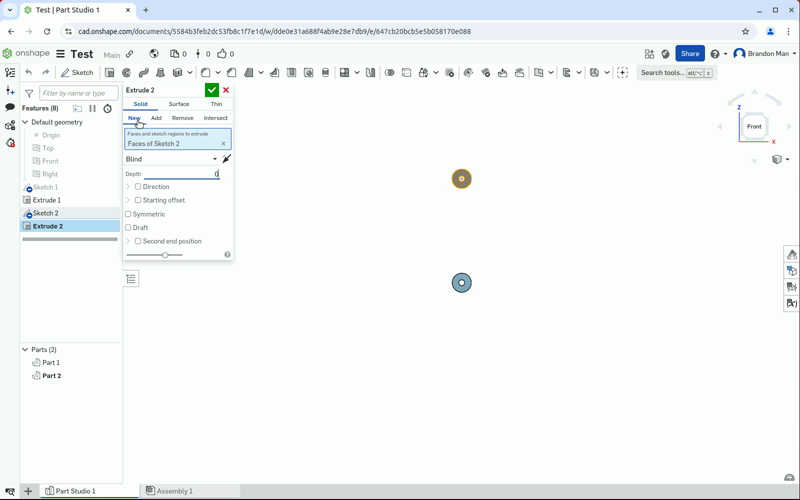
key(enter)
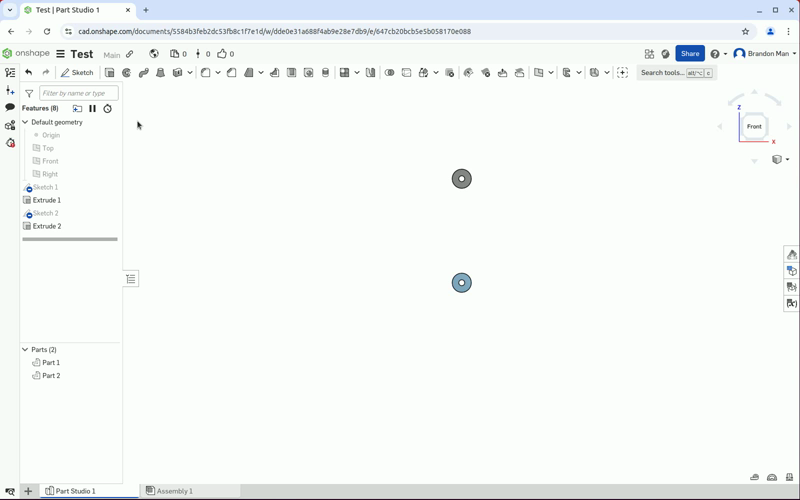
key(shift+h)
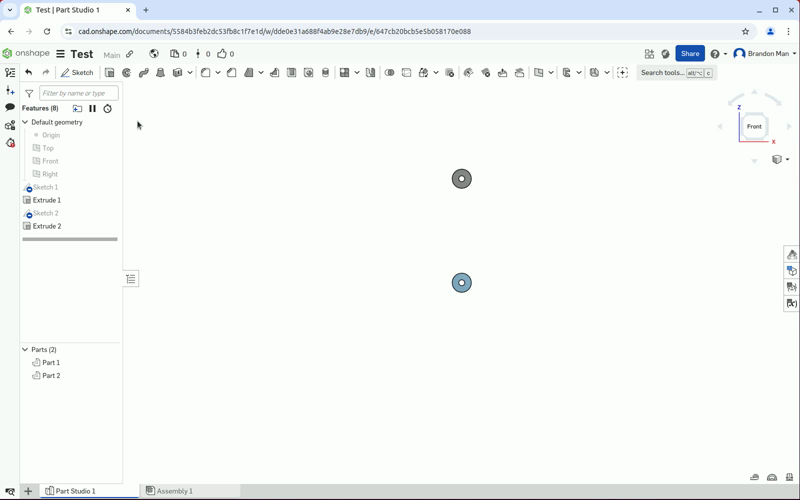
key(shift+h)
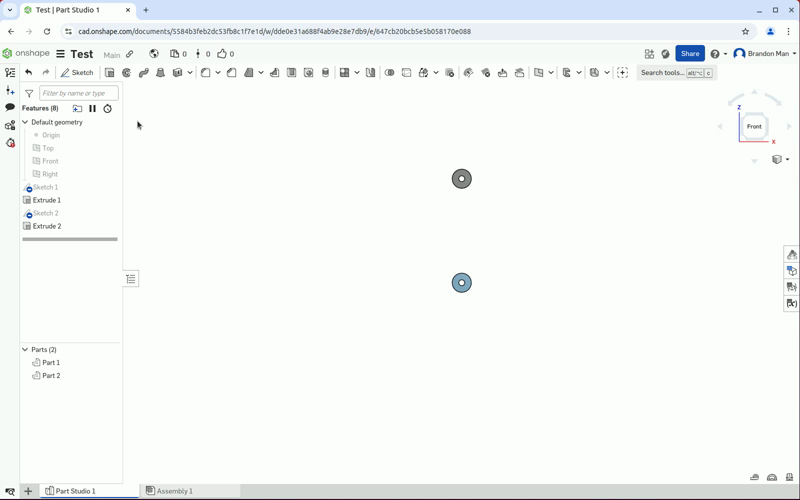
mouse_move(73, 189)
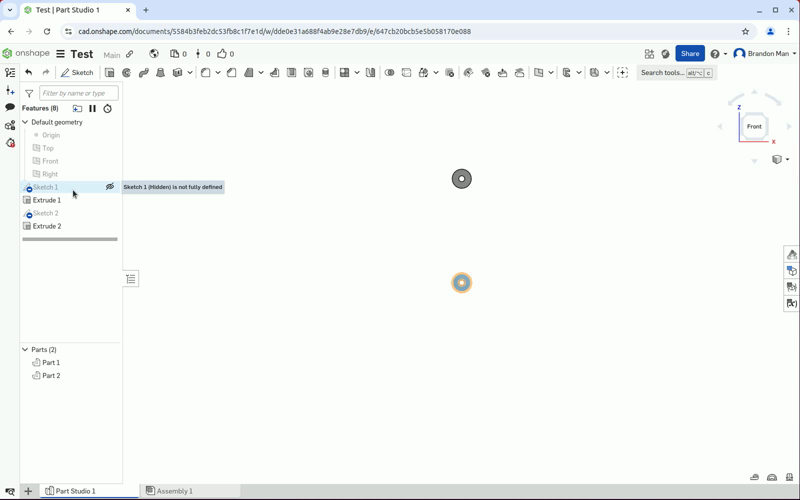
click(73, 189)
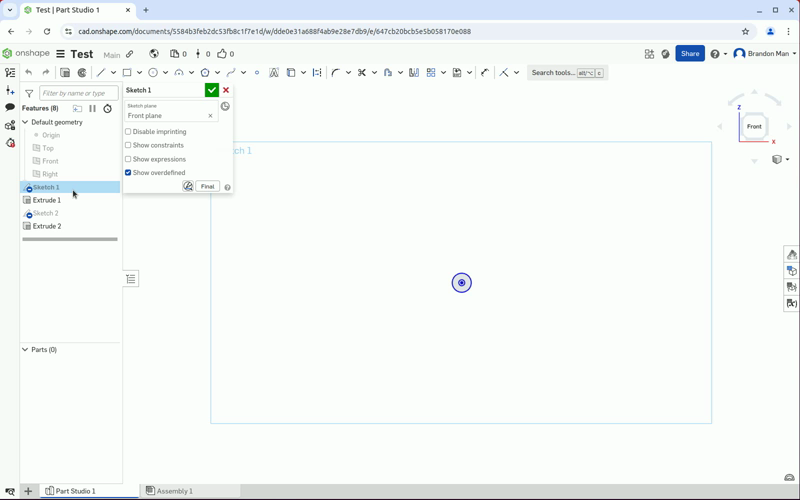
mouse_move(229, 92)
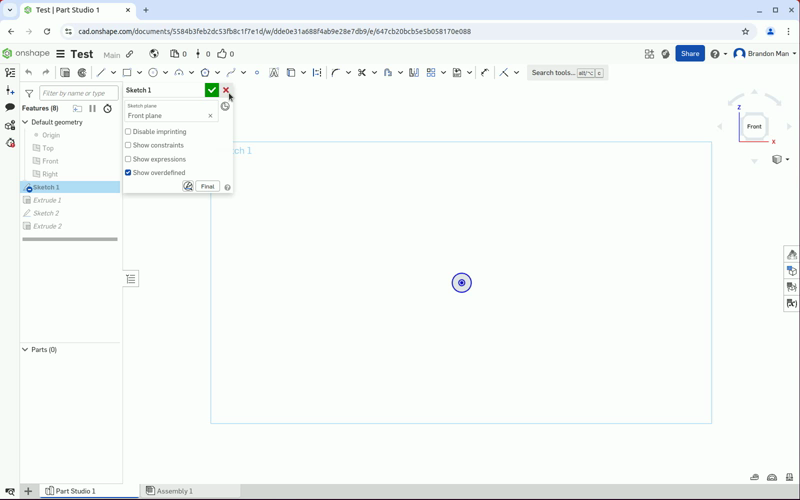
click(229, 92)
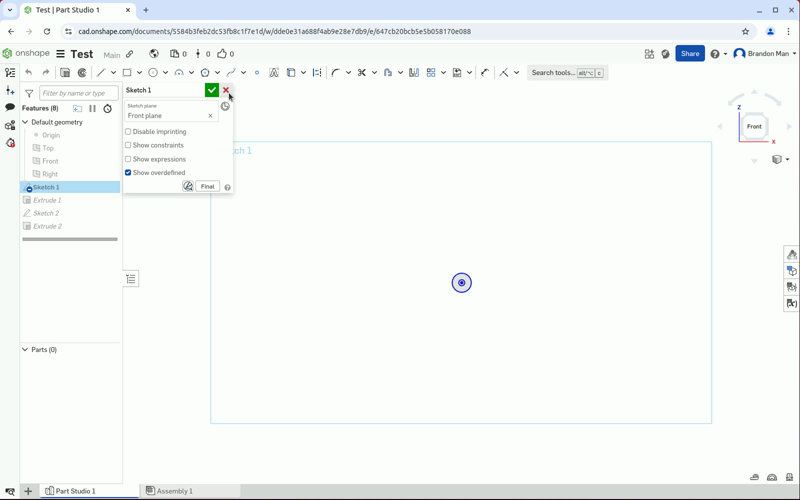
key(shift+s)
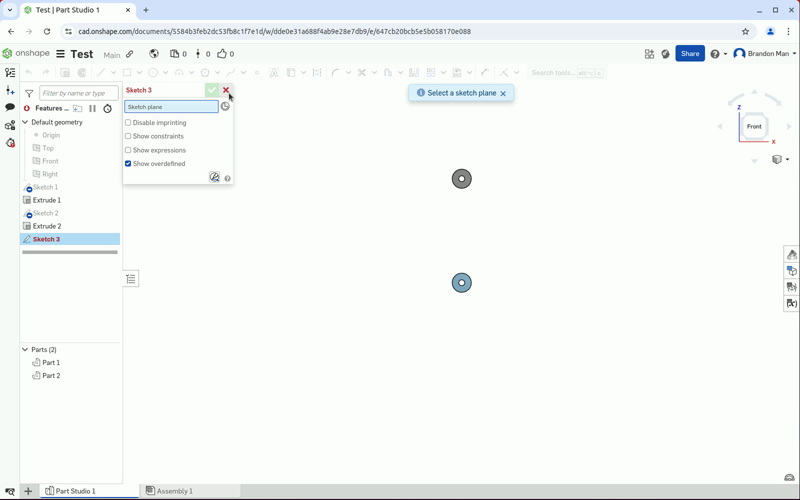
mouse_move(73, 163)
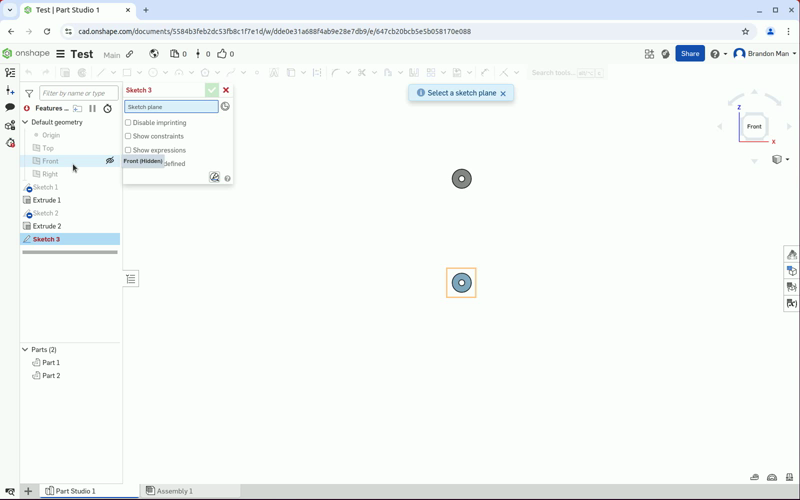
click(73, 163)
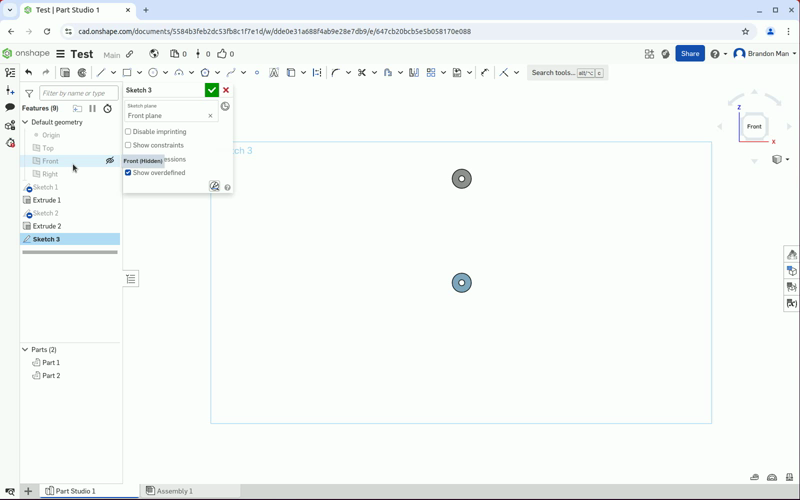
mouse_move(73, 352)
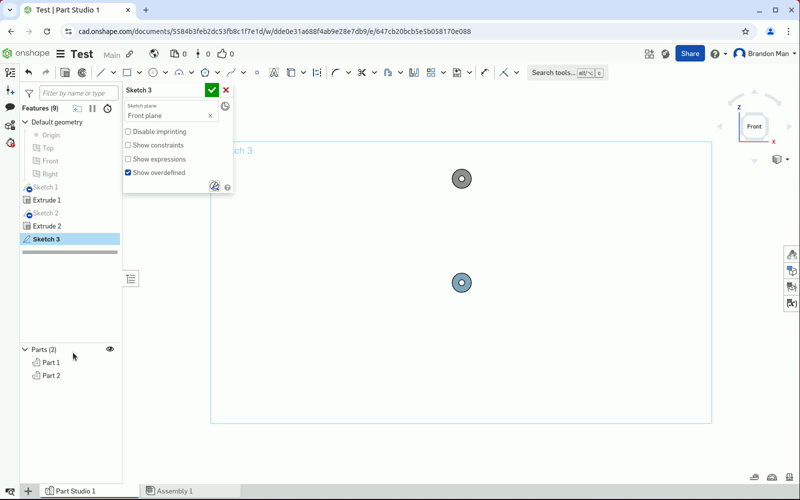
key(y)
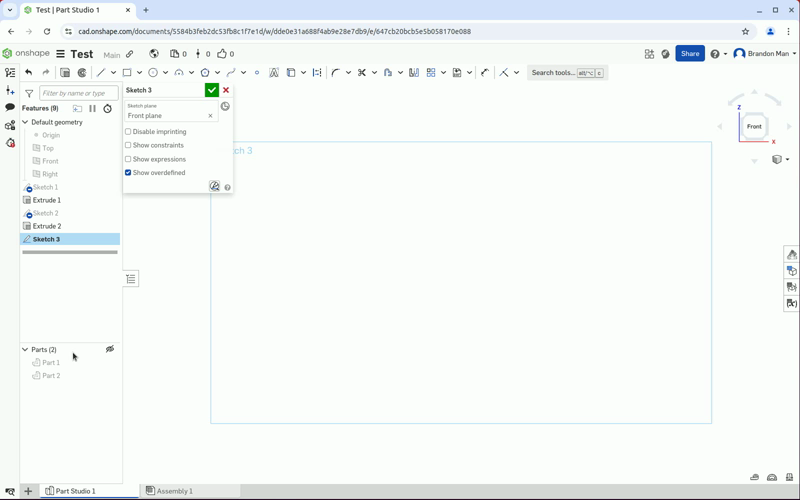
key(c)
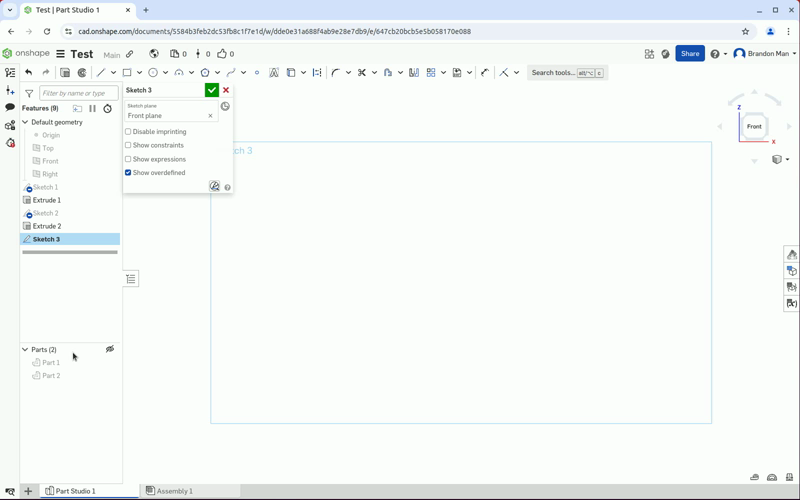
key_down(shift)
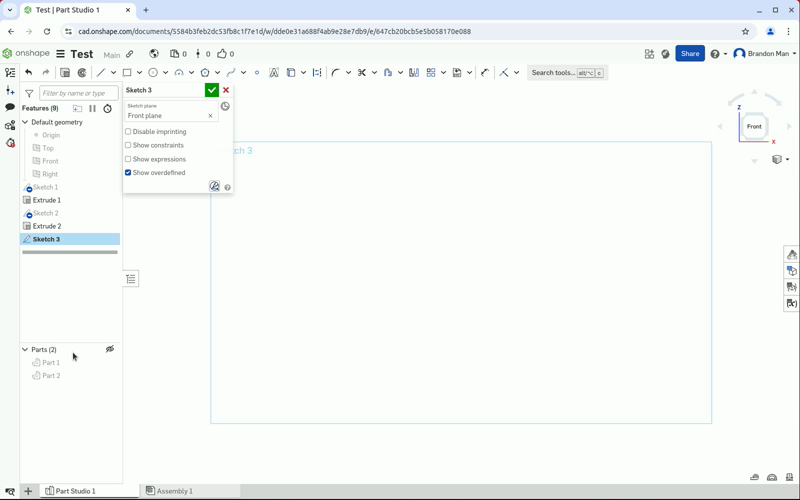
mouse_move(501, 282)
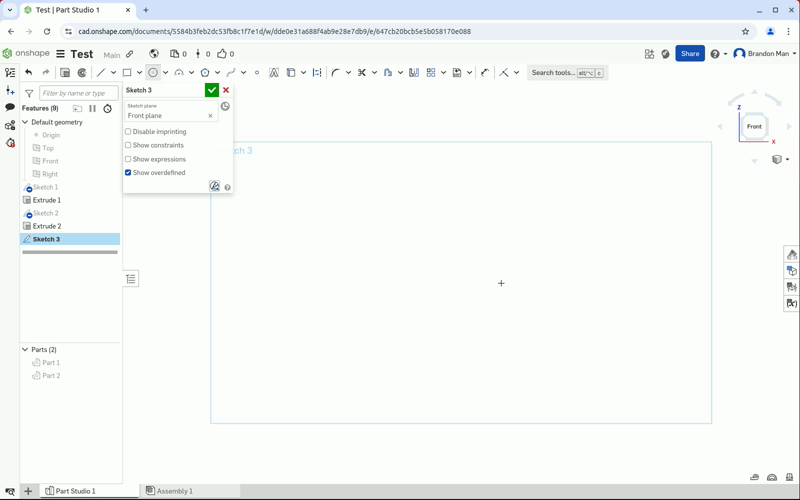
click(501, 282)
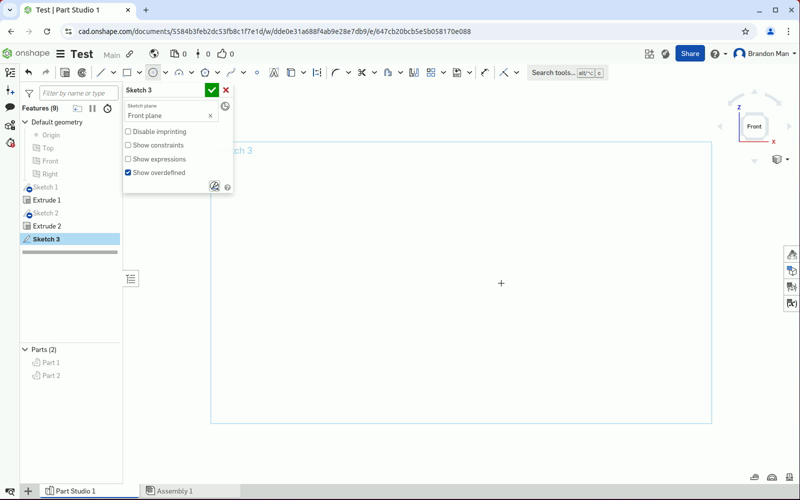
key_up(shift)
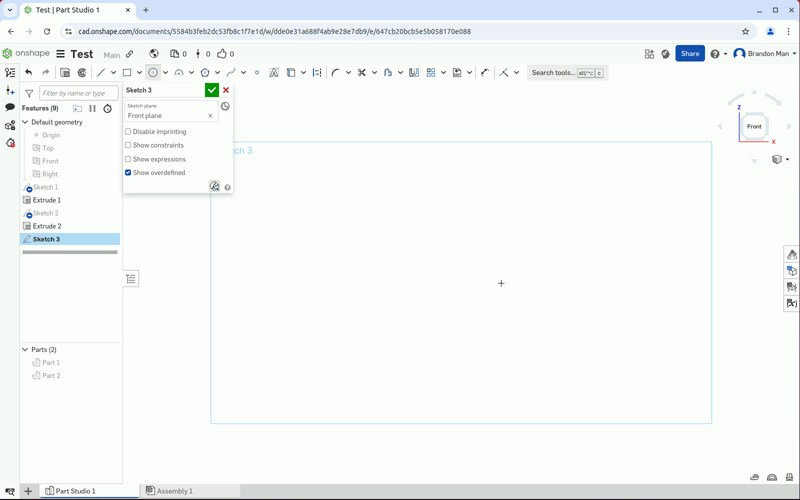
mouse_move(508, 282)
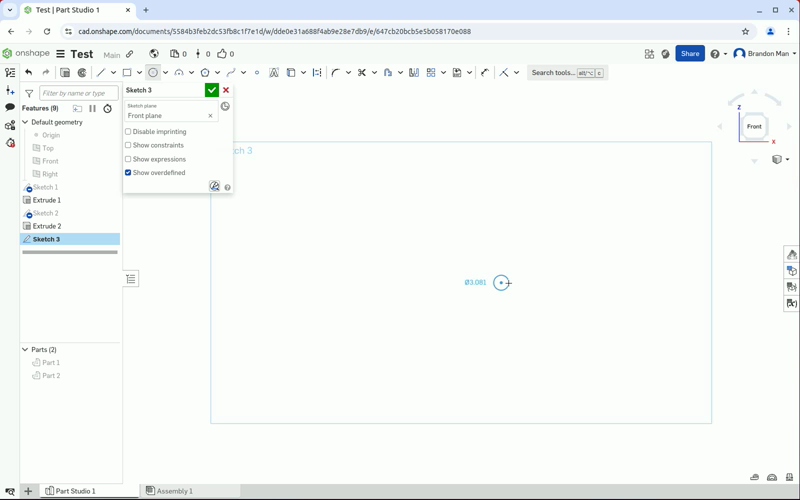
click(508, 282)
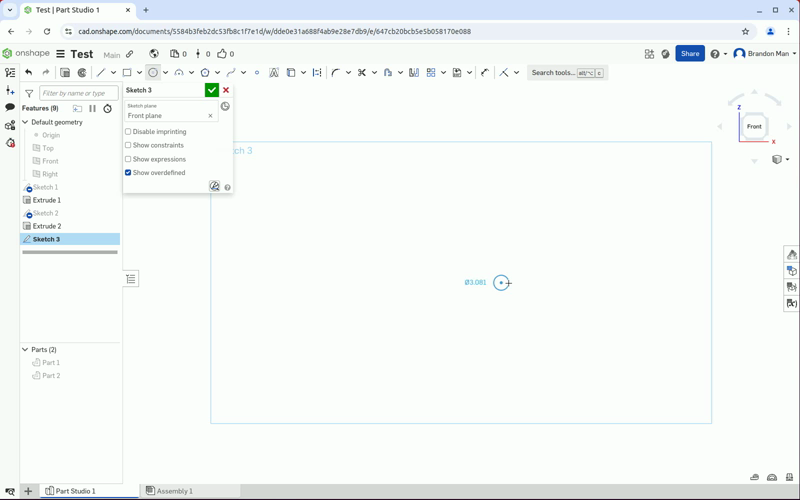
key(esc)
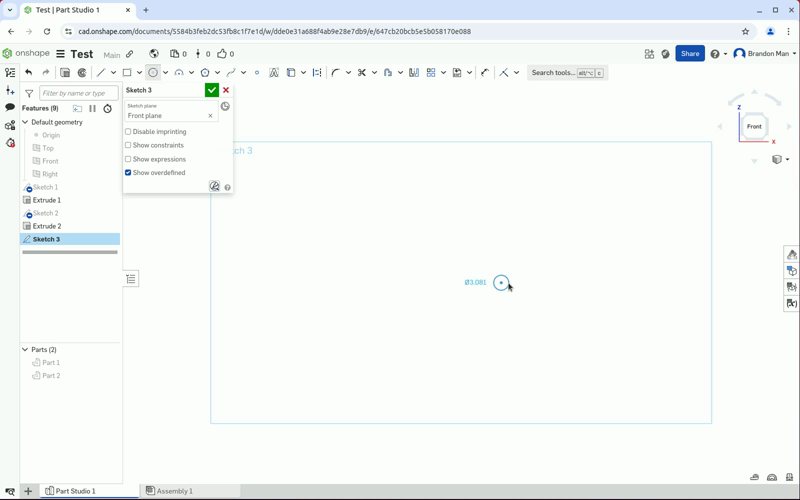
key(c)
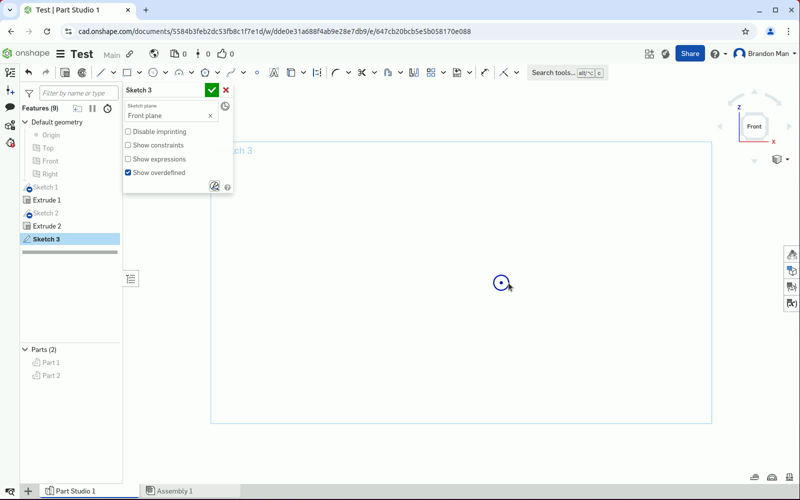
key_down(shift)
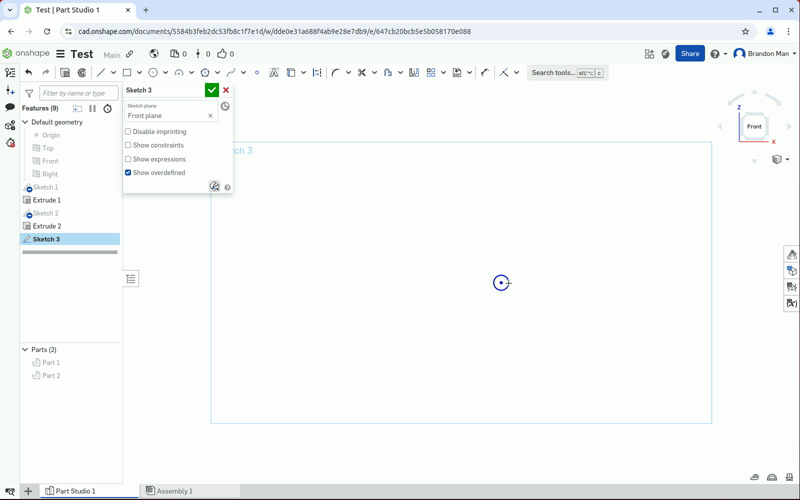
mouse_move(501, 282)
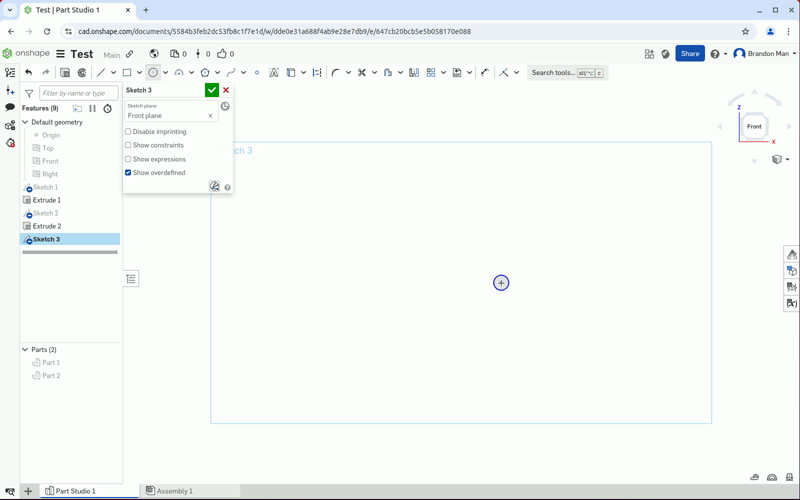
click(501, 282)
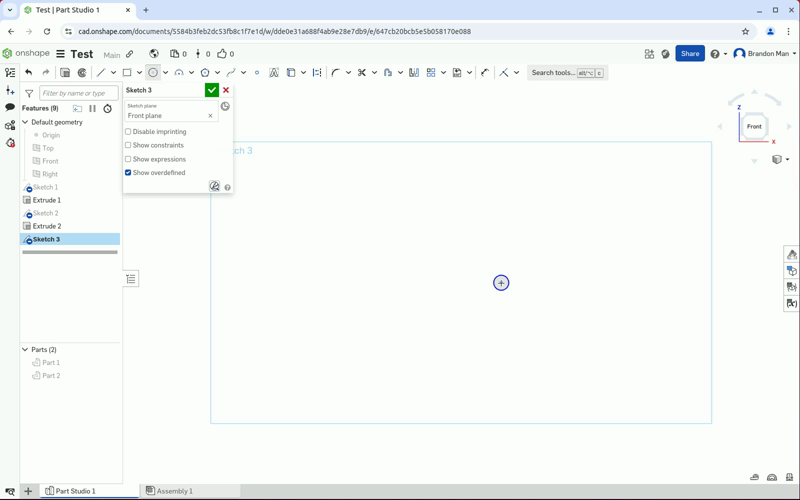
key_up(shift)
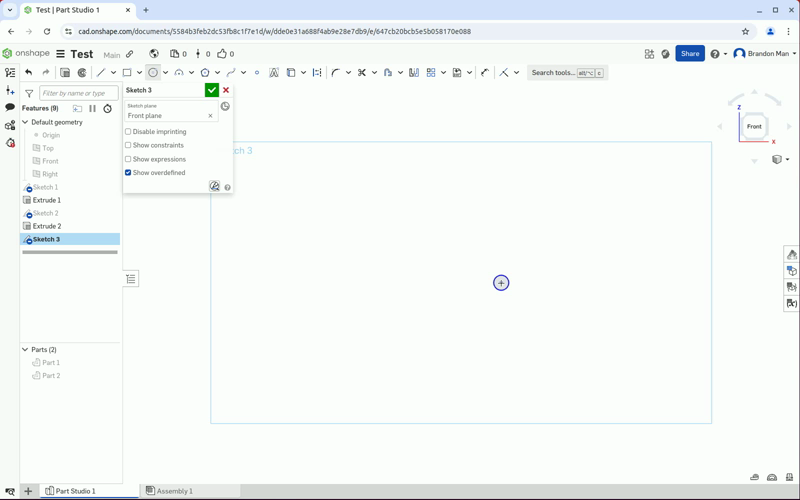
mouse_move(504, 282)
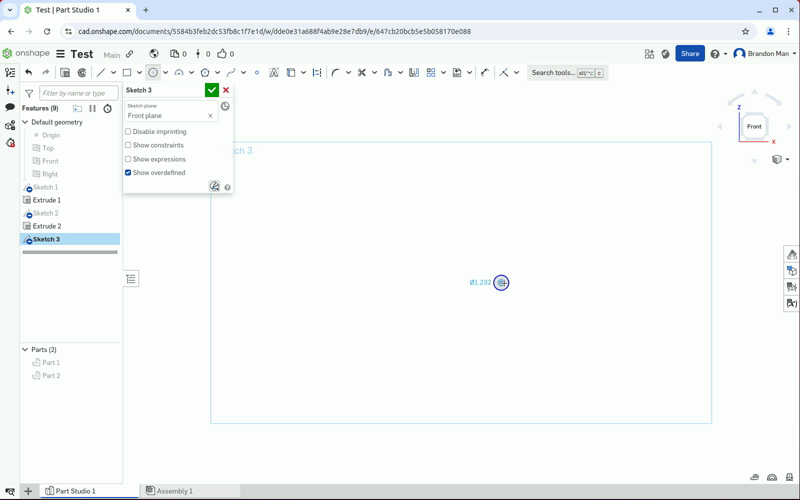
scroll(6)
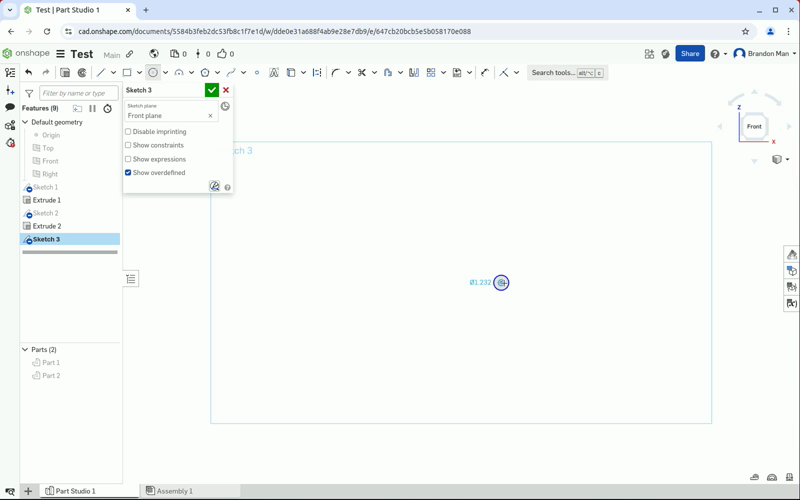
scroll(6)
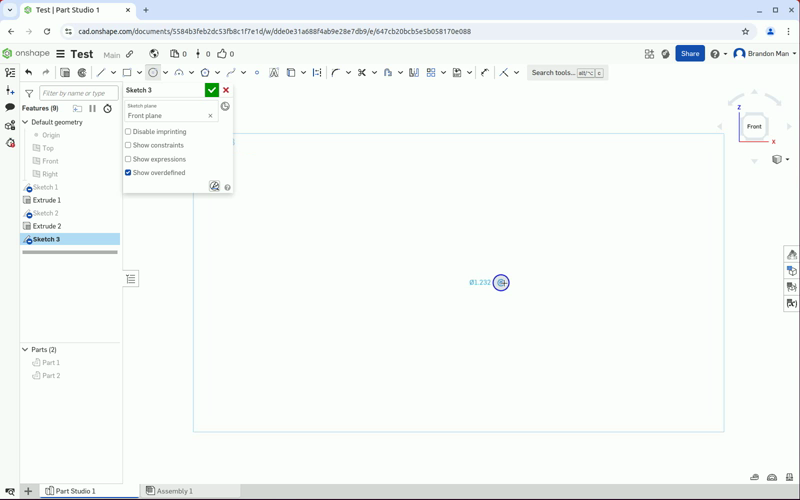
scroll(6)
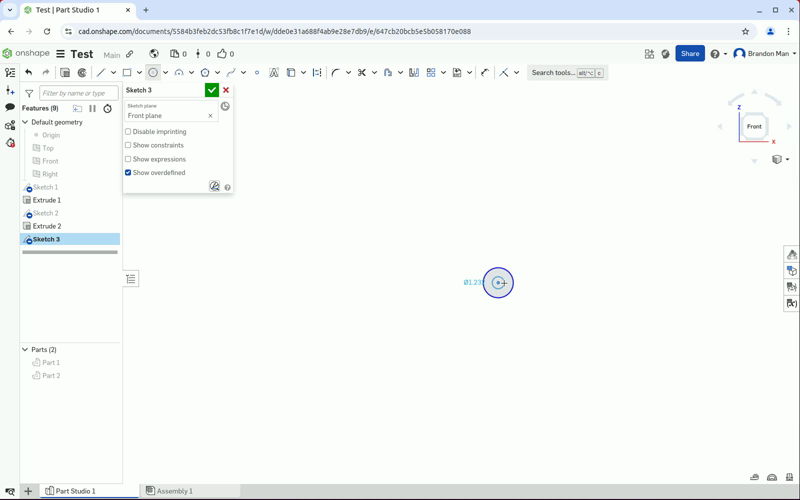
scroll(6)
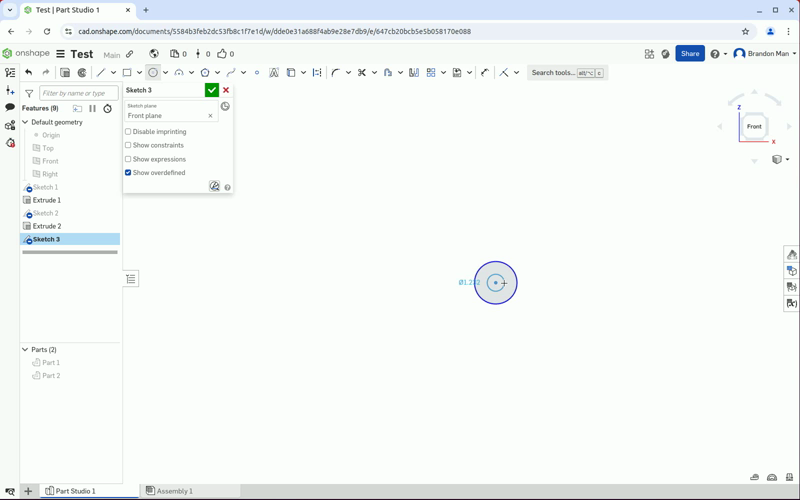
scroll(6)
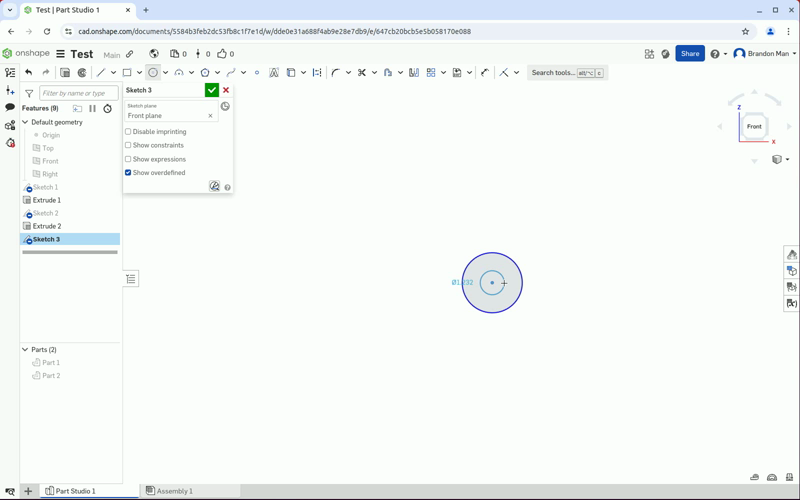
scroll(6)
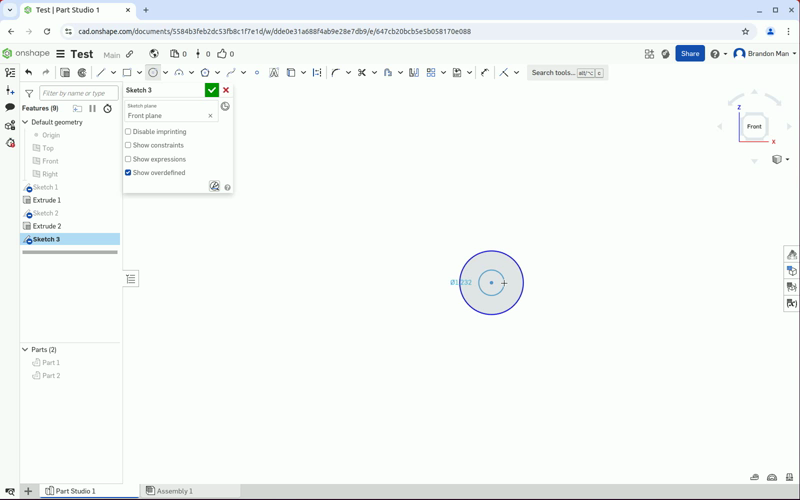
scroll(6)
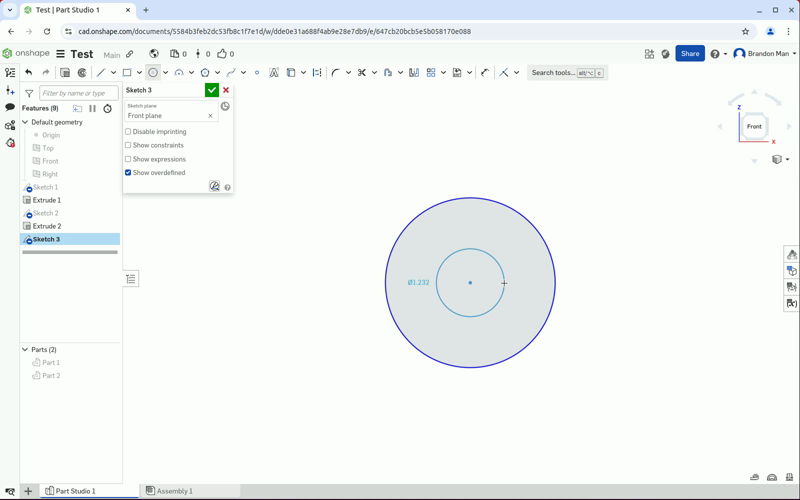
click(504, 282)
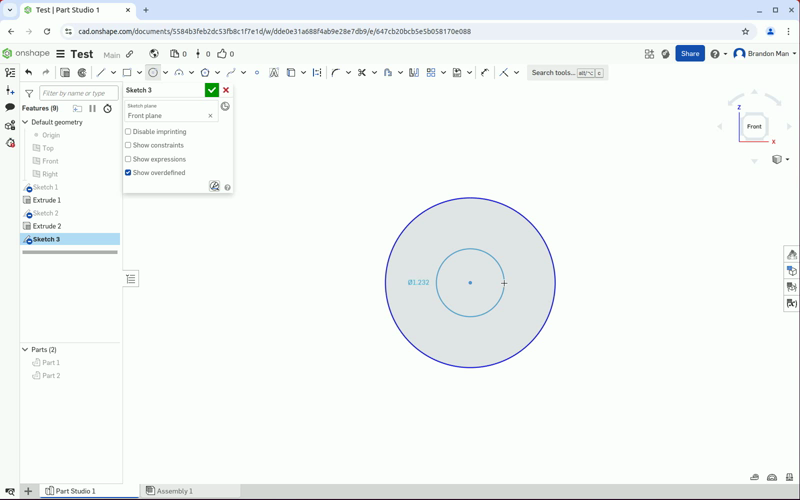
scroll(-6)
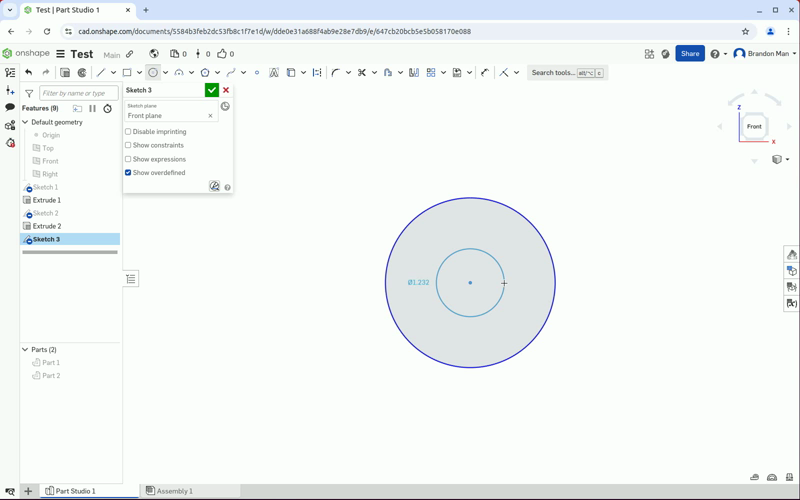
scroll(-6)
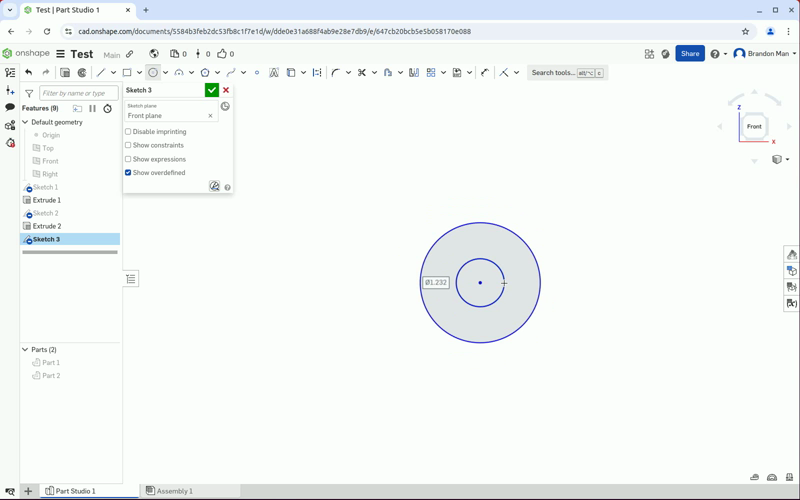
scroll(-6)
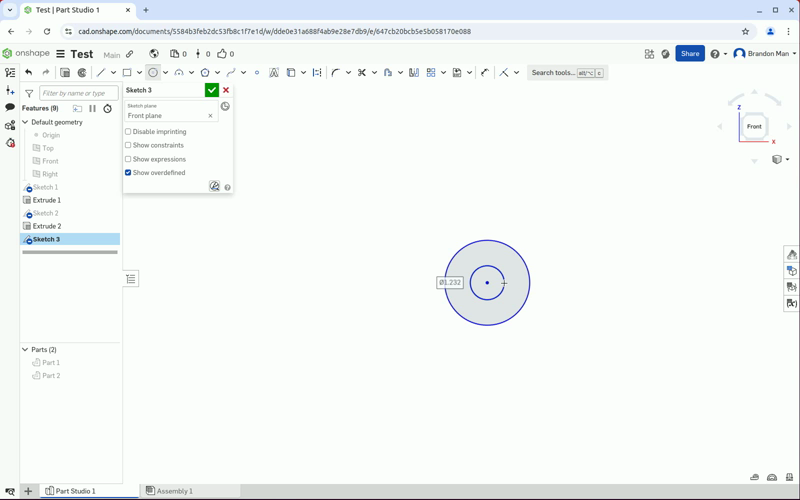
scroll(-6)
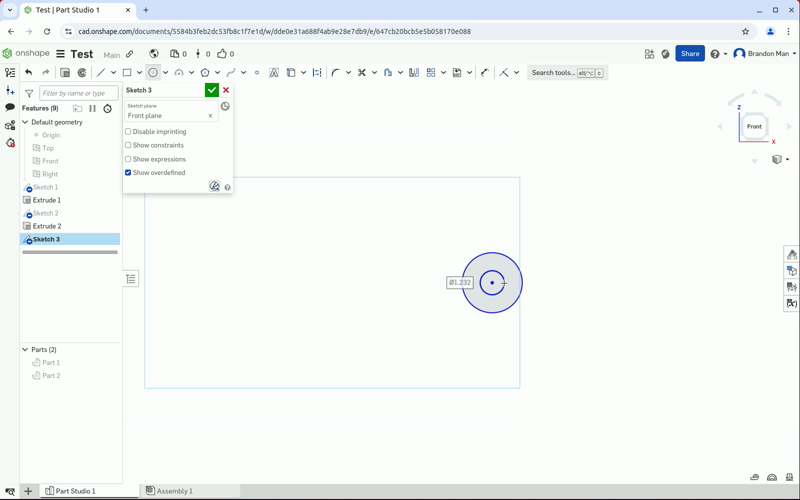
scroll(-6)
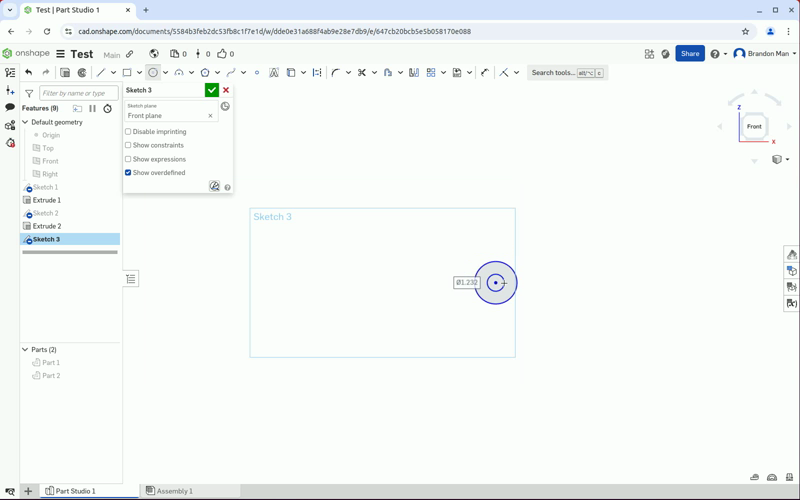
scroll(-6)
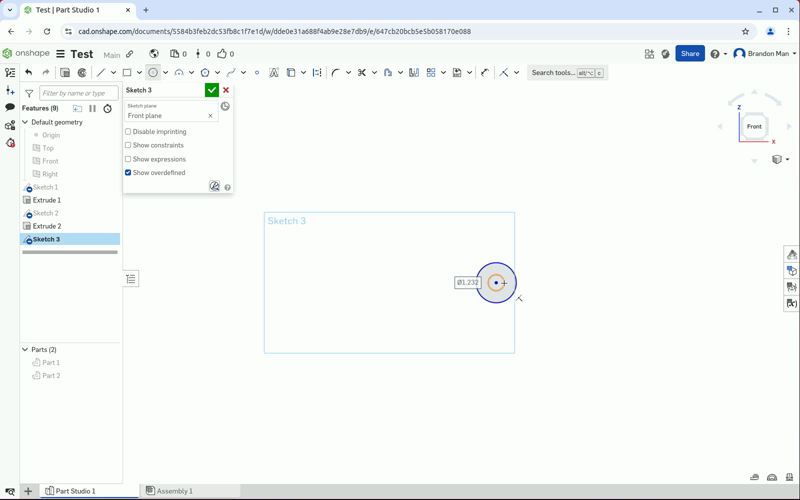
scroll(-6)
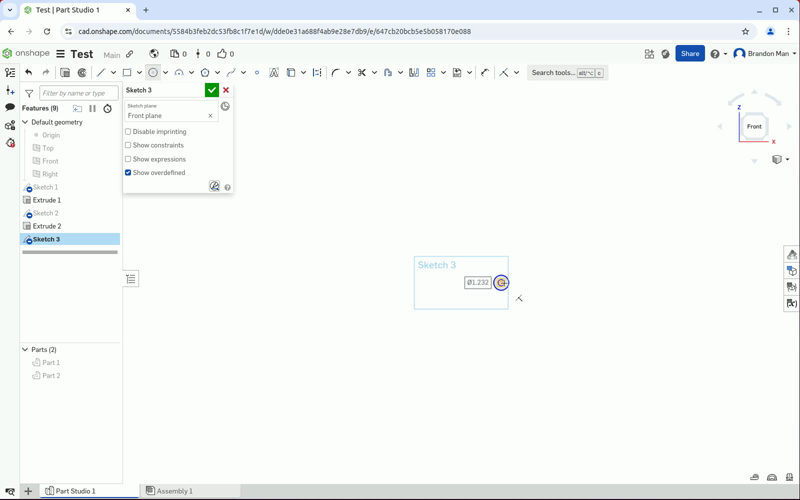
key(esc)
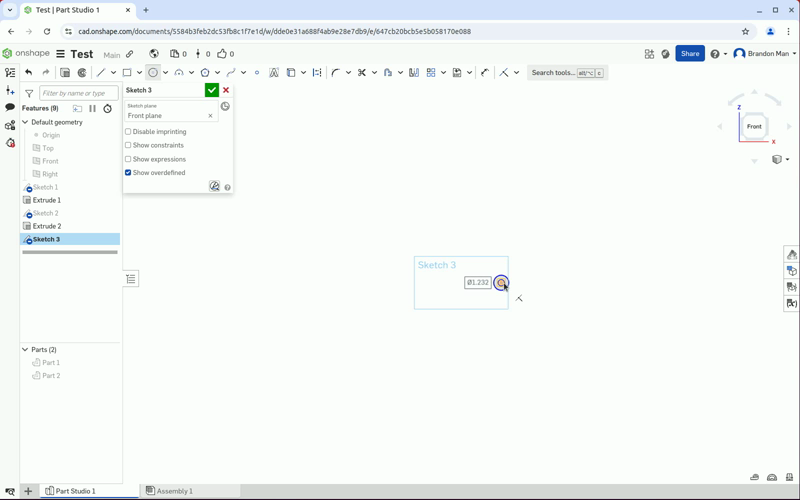
mouse_move(504, 278)
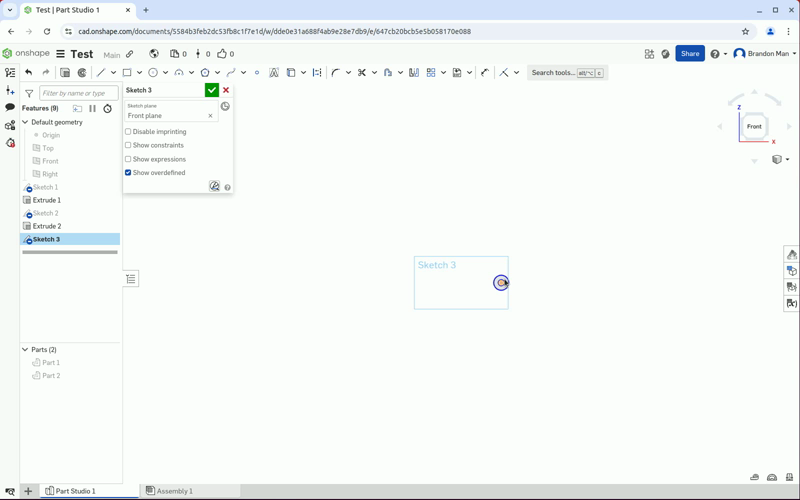
scroll(6)
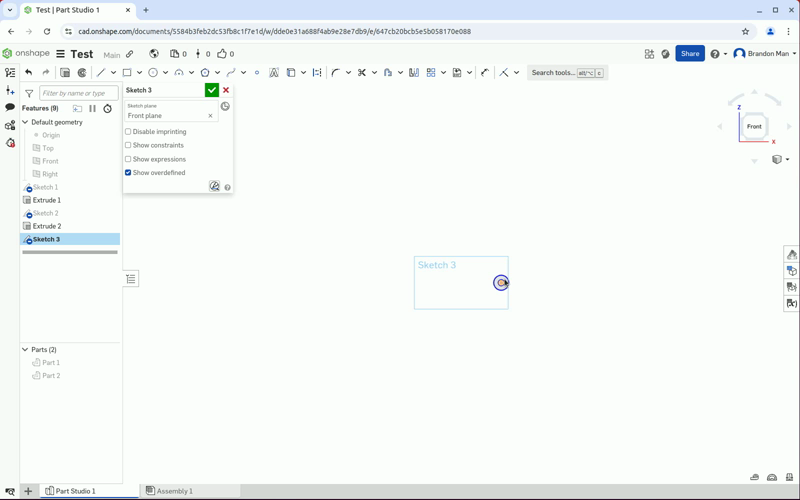
scroll(6)
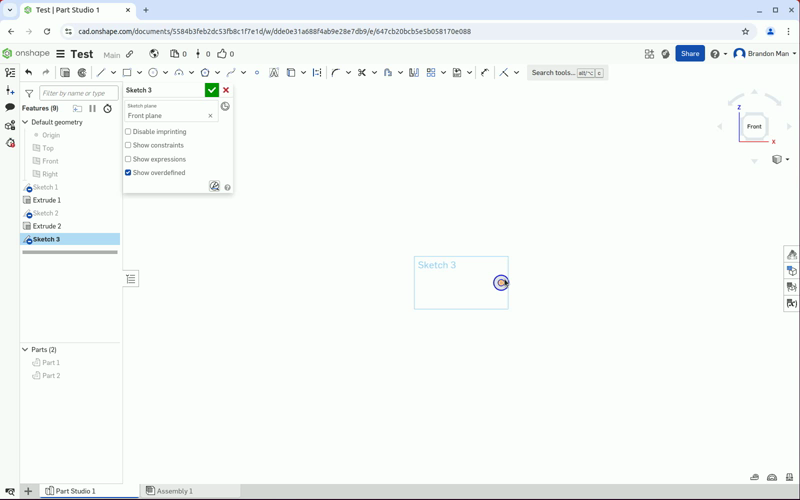
scroll(6)
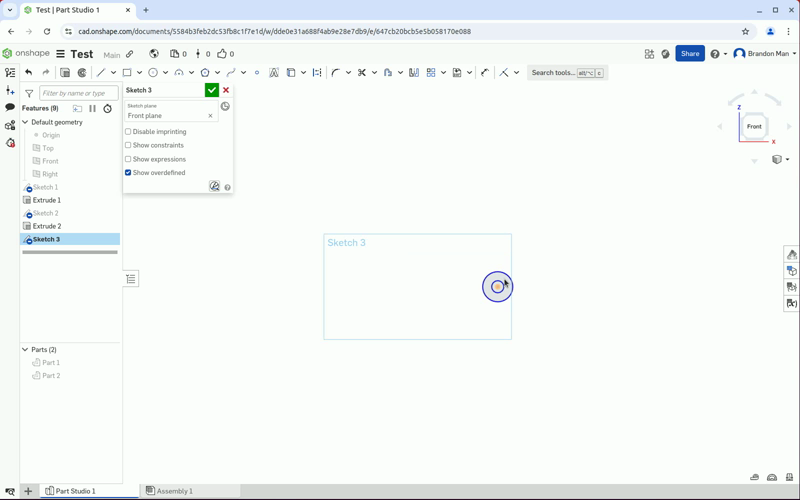
scroll(6)
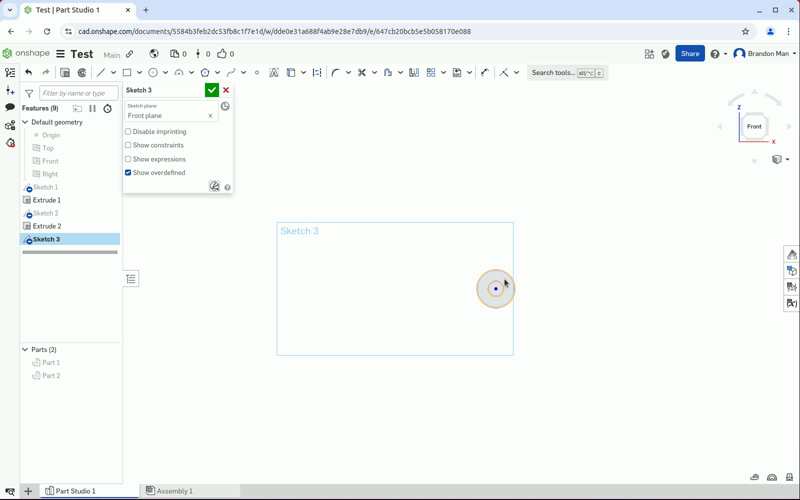
scroll(6)
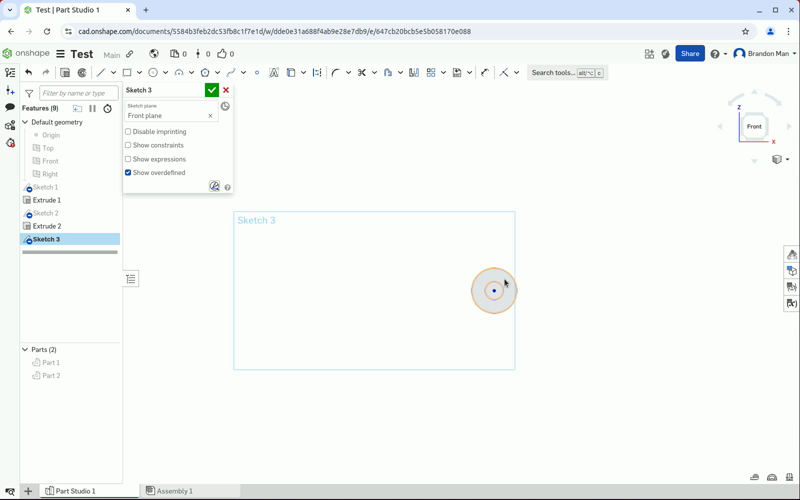
scroll(6)
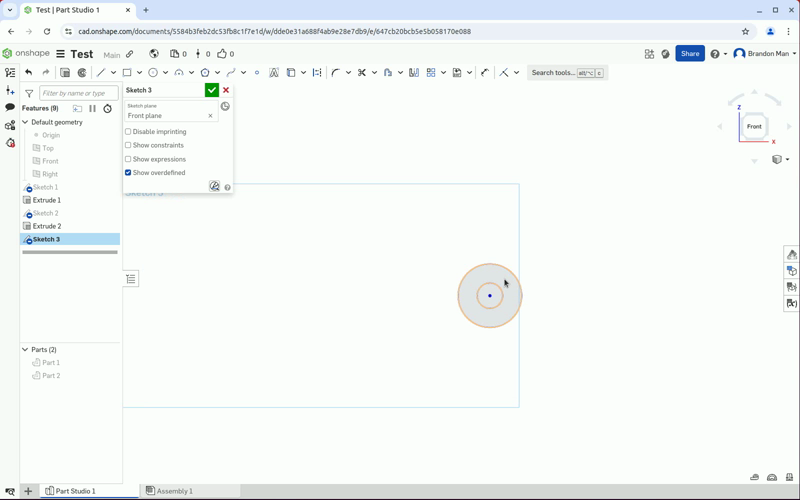
scroll(6)
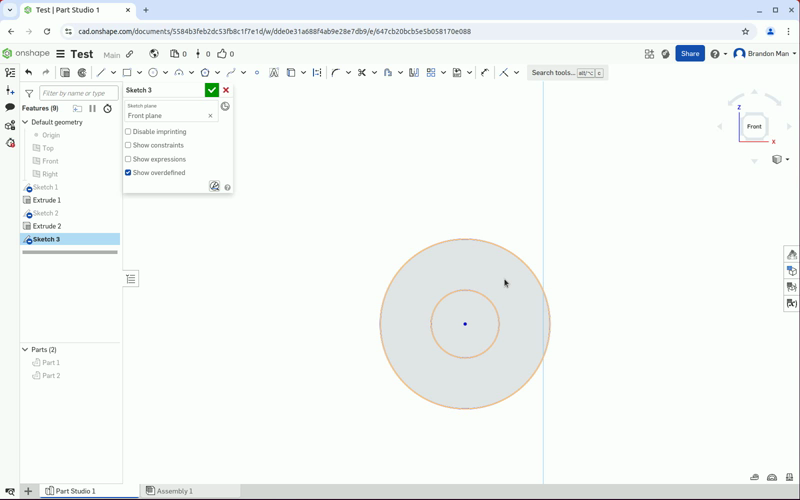
click(504, 278)
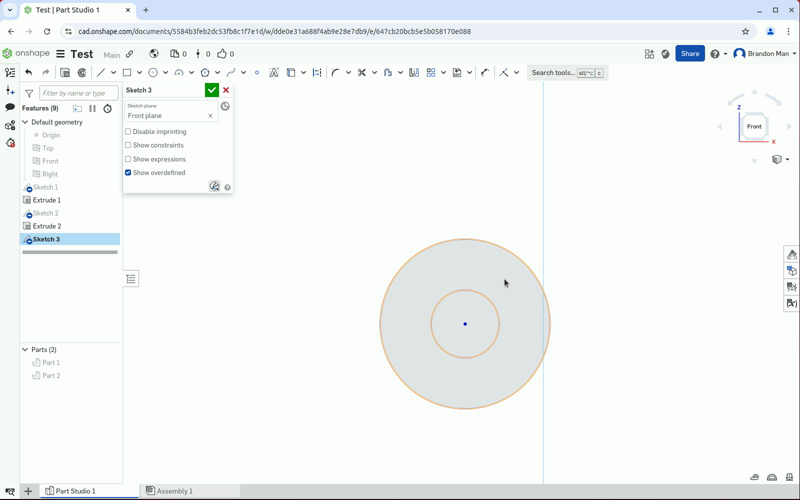
scroll(-6)
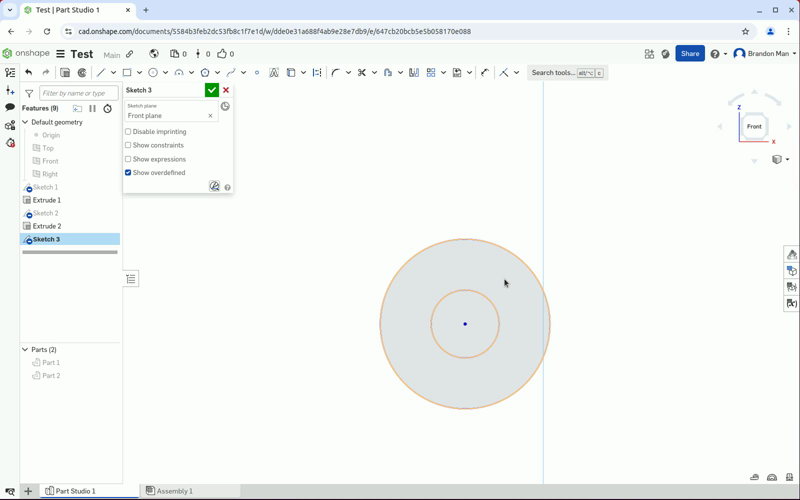
scroll(-6)
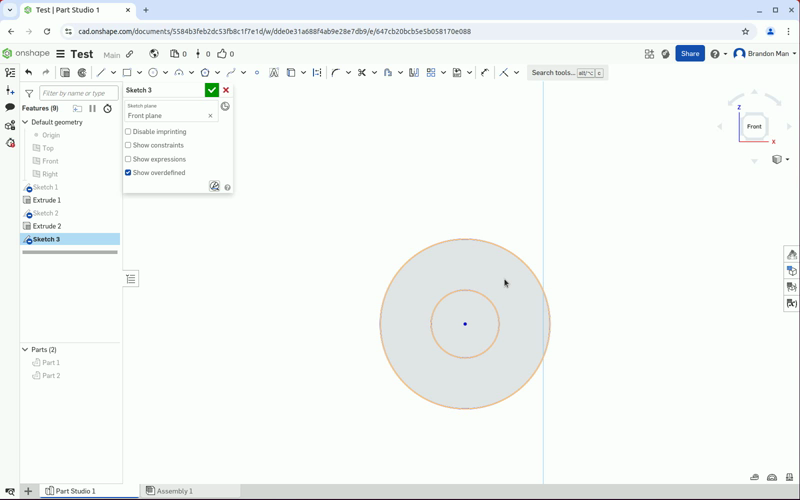
scroll(-6)
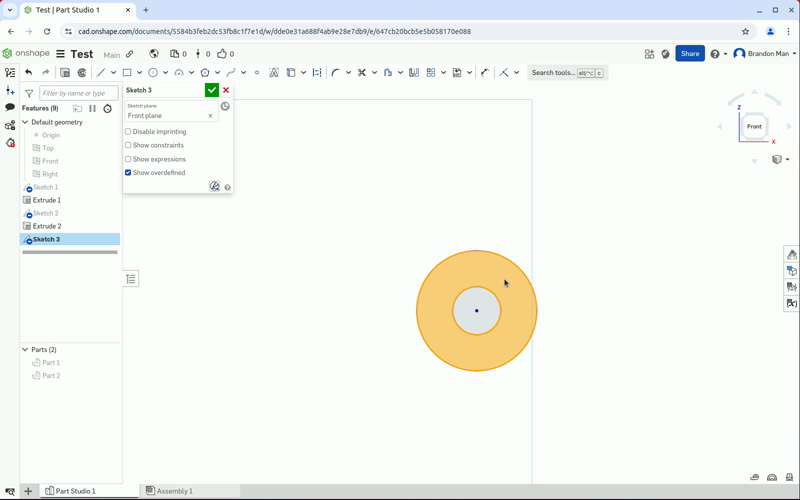
scroll(-6)
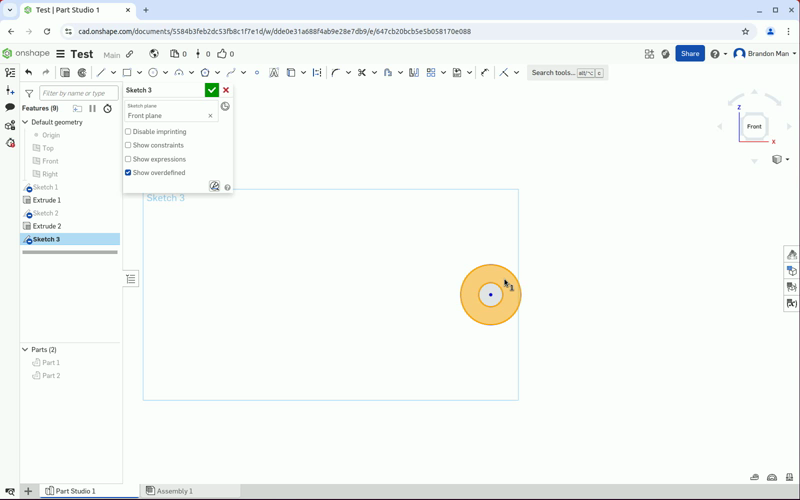
scroll(-6)
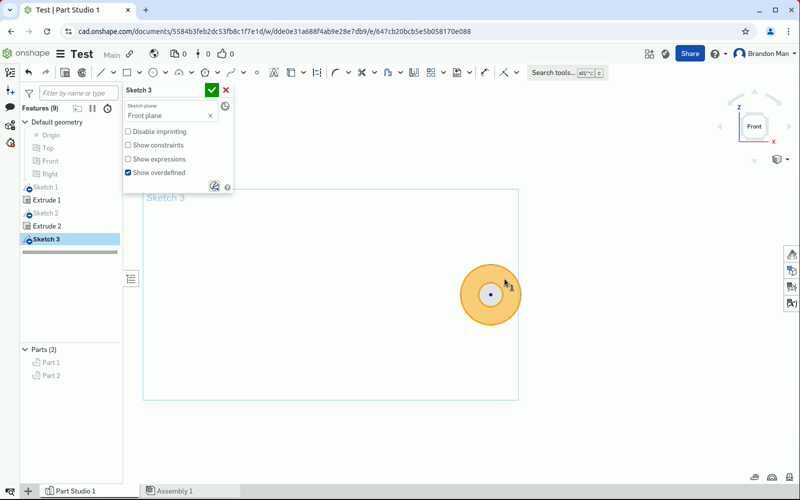
scroll(-6)
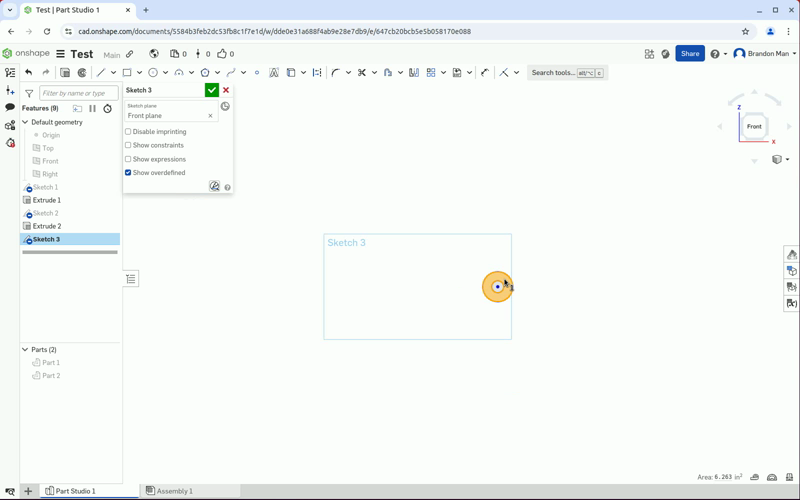
scroll(-6)
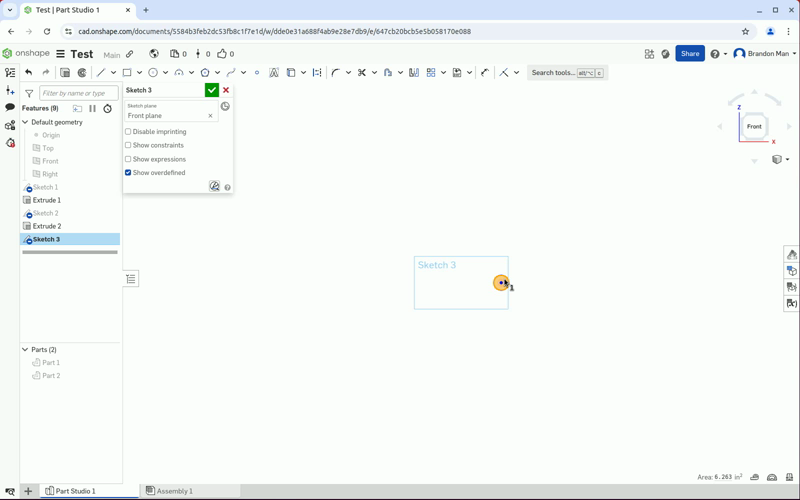
mouse_move(73, 352)
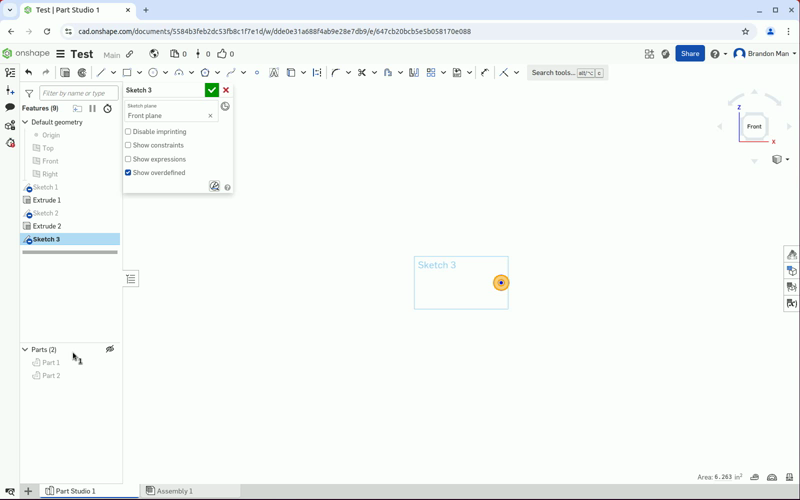
key(shift+y)
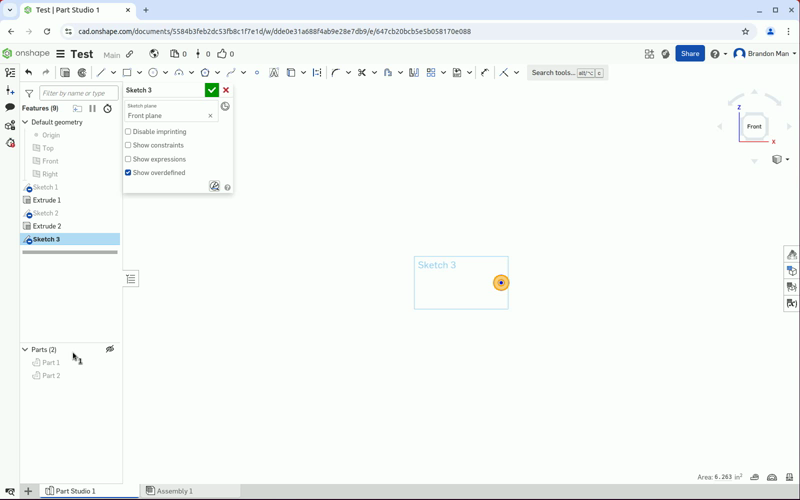
key(shift+e)
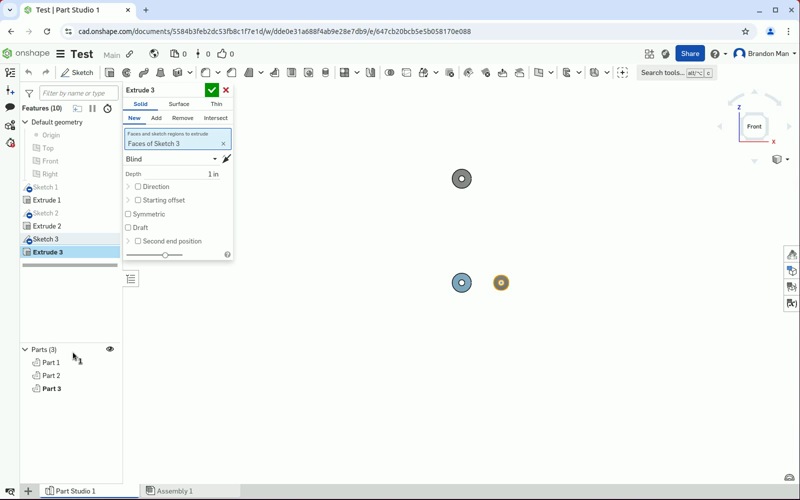
mouse_move(143, 106)
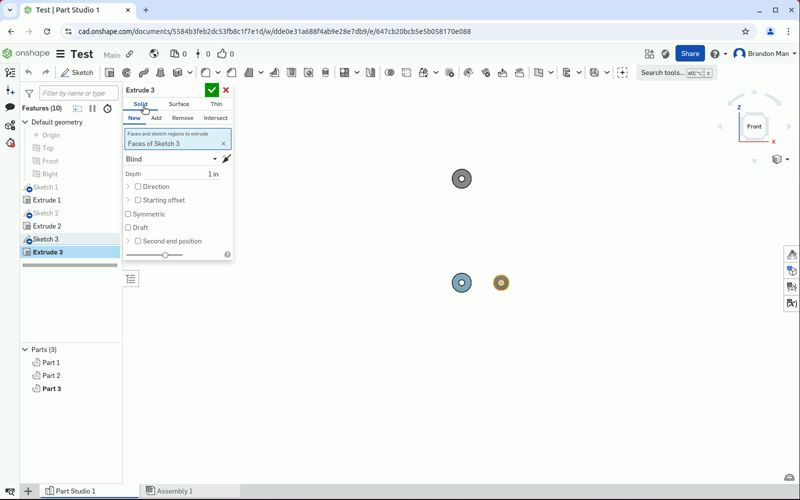
click(143, 106)
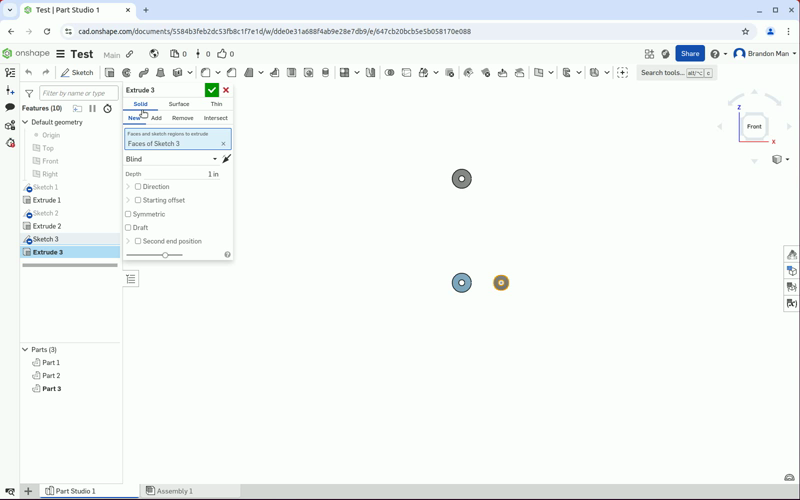
mouse_move(137, 120)
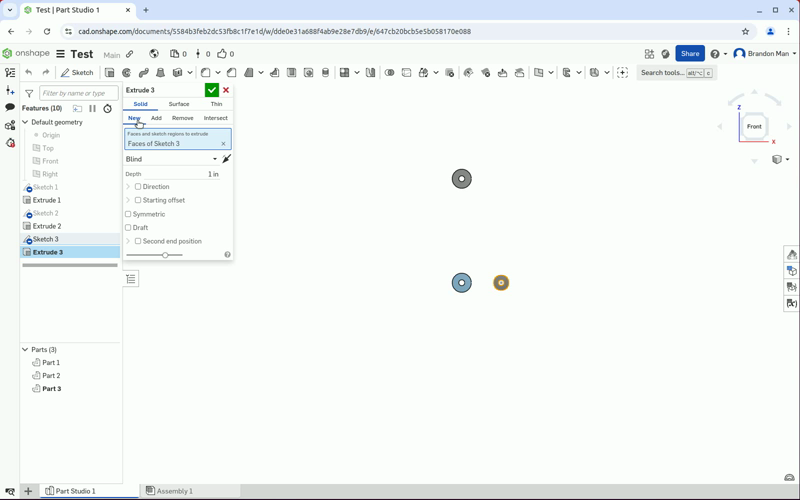
click(137, 120)
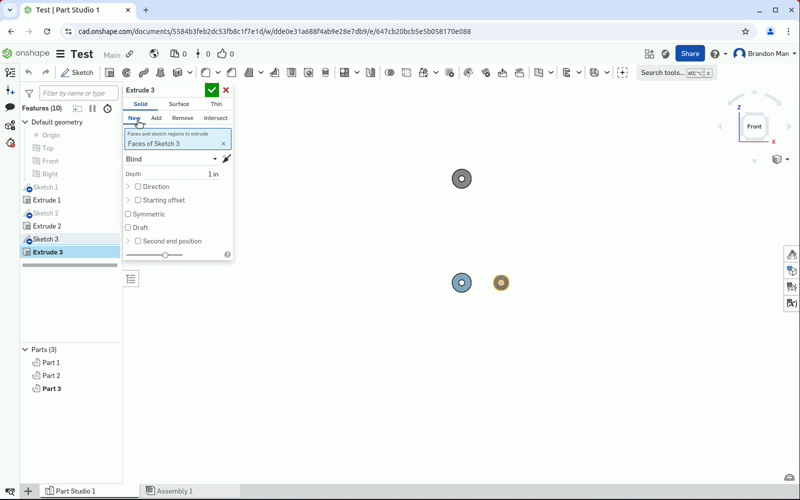
key(tab, 4)
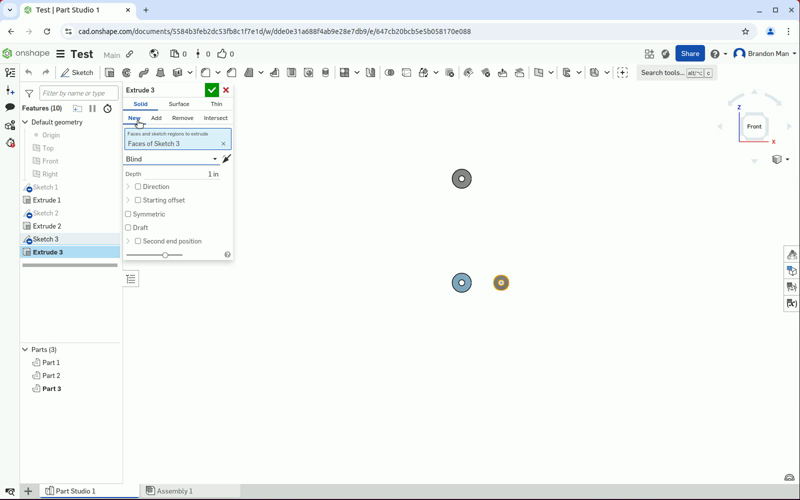
text(0.481)
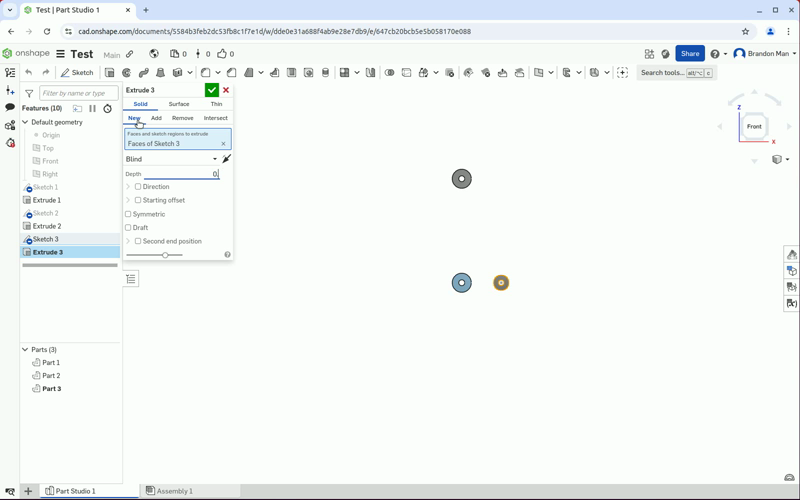
key(enter)
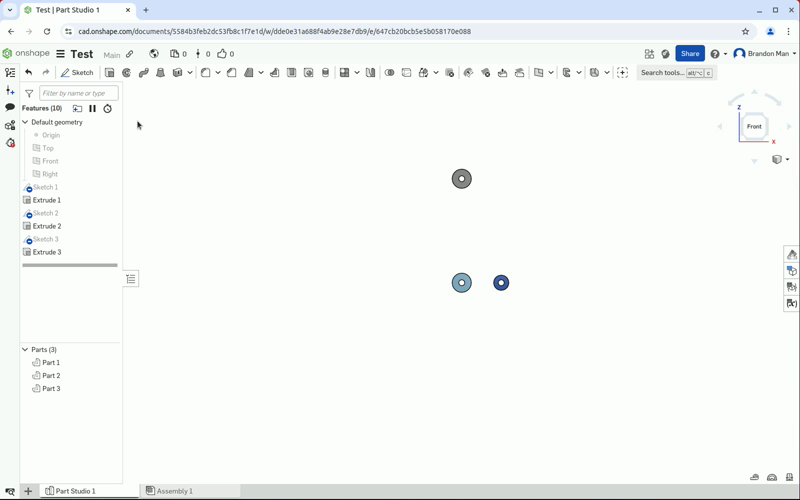
key(shift+h)
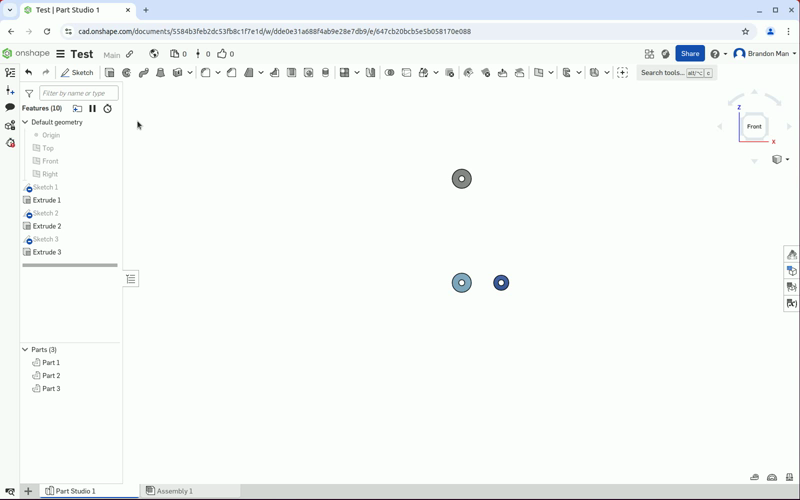
key(shift+h)
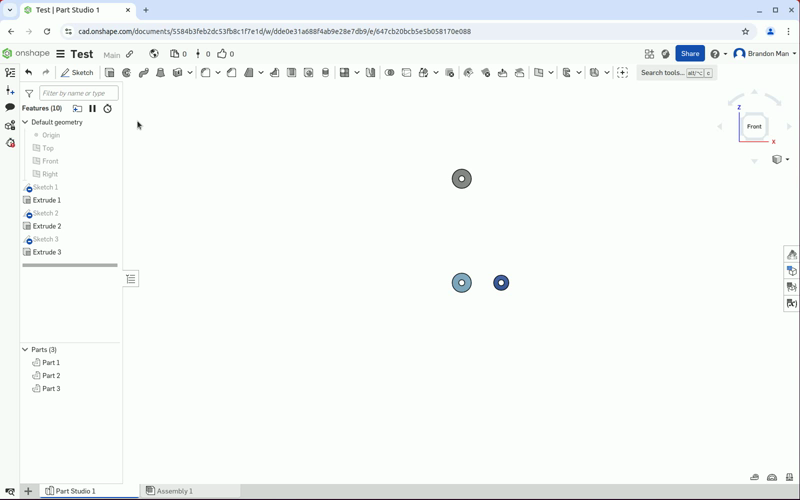
mouse_move(73, 189)
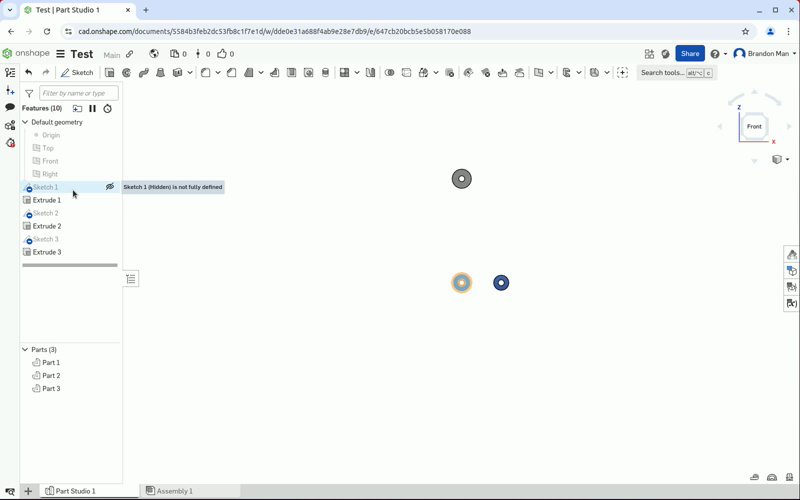
click(73, 189)
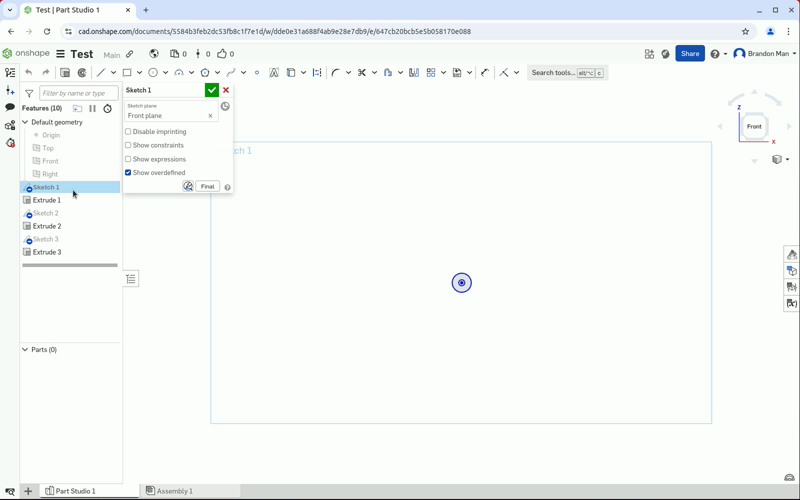
mouse_move(229, 92)
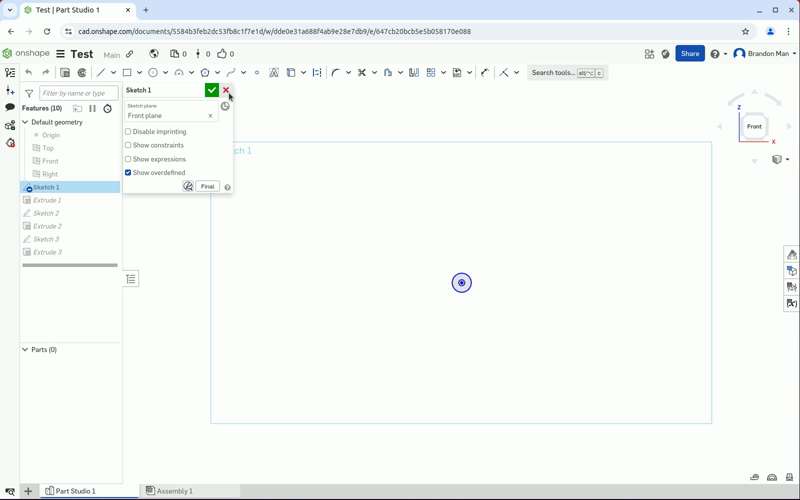
click(229, 92)
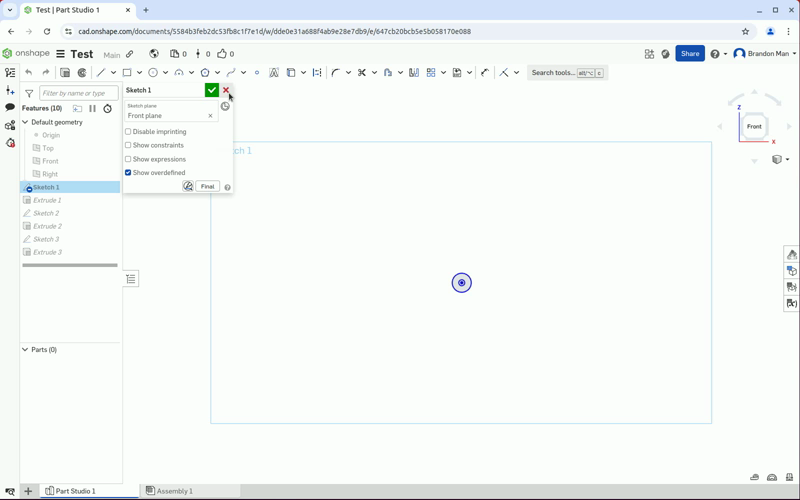
key(shift+s)
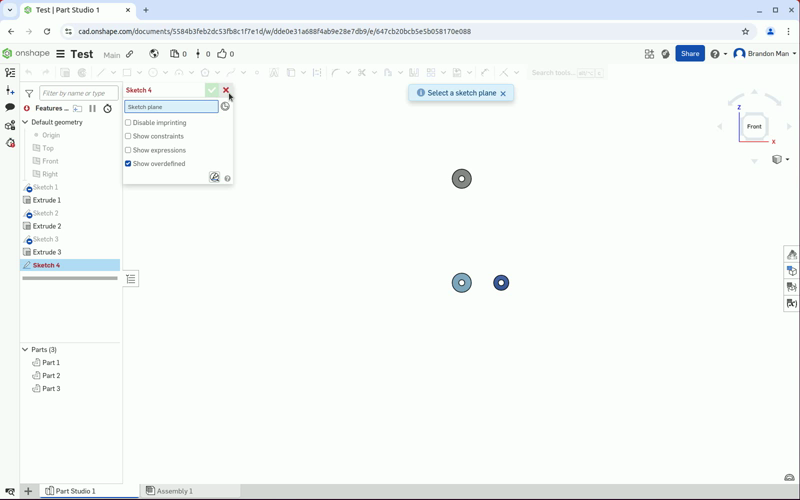
mouse_move(73, 163)
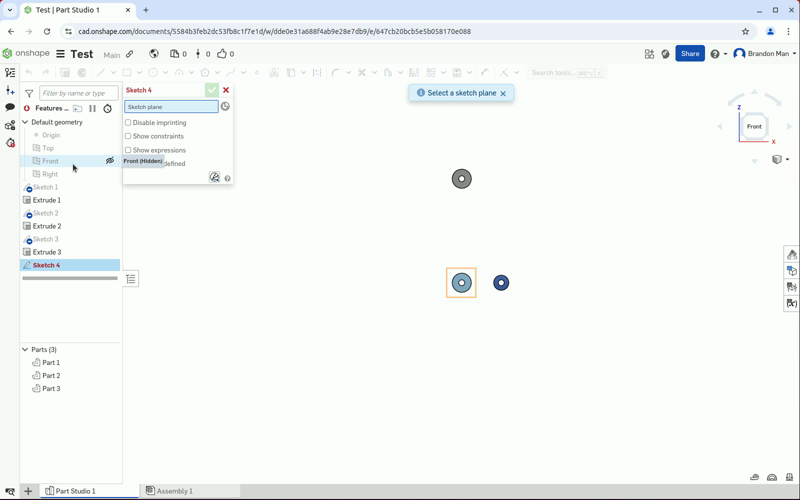
click(73, 163)
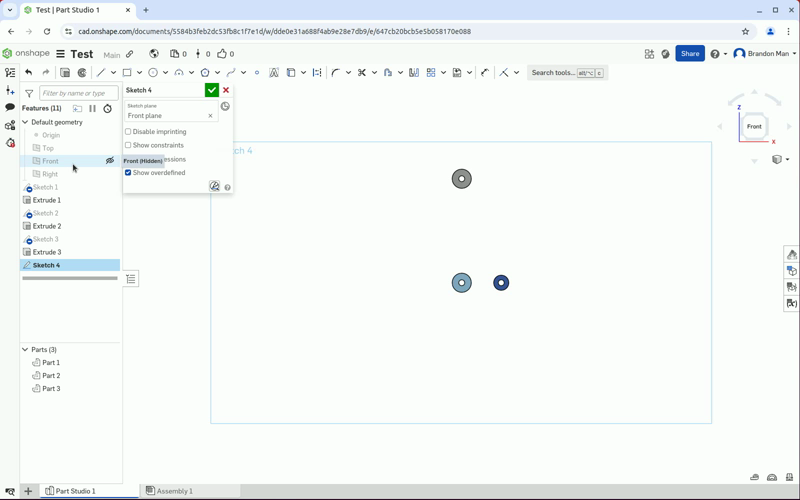
mouse_move(73, 352)
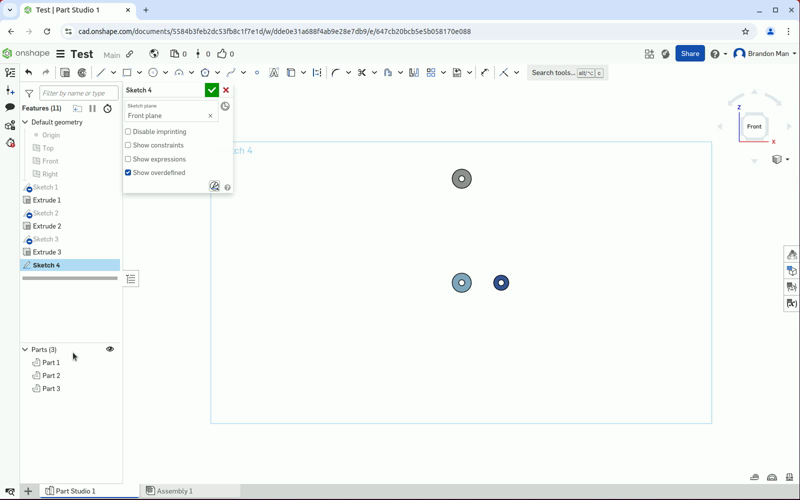
key(y)
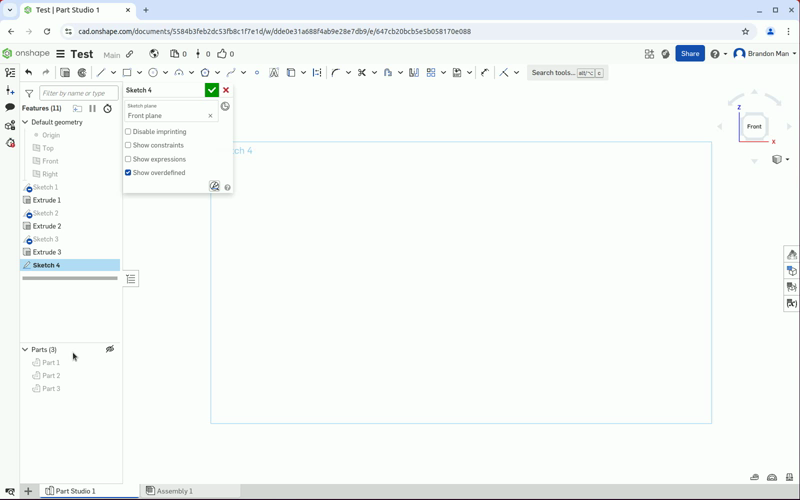
key(l)
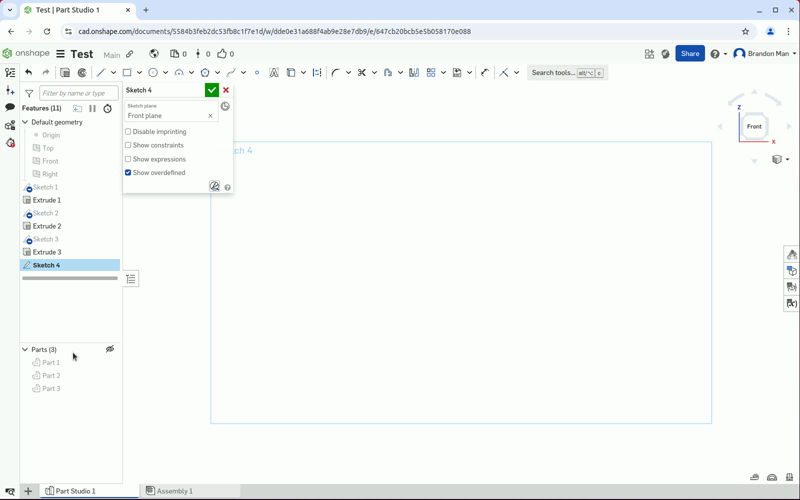
key_down(shift)
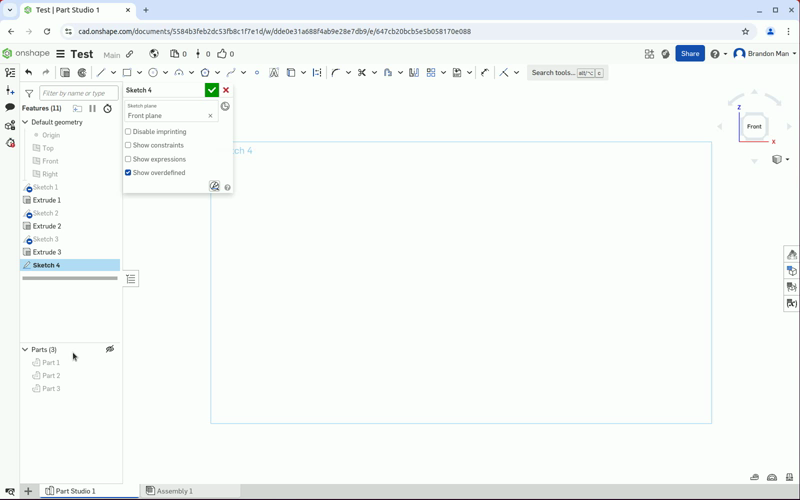
mouse_move(446, 226)
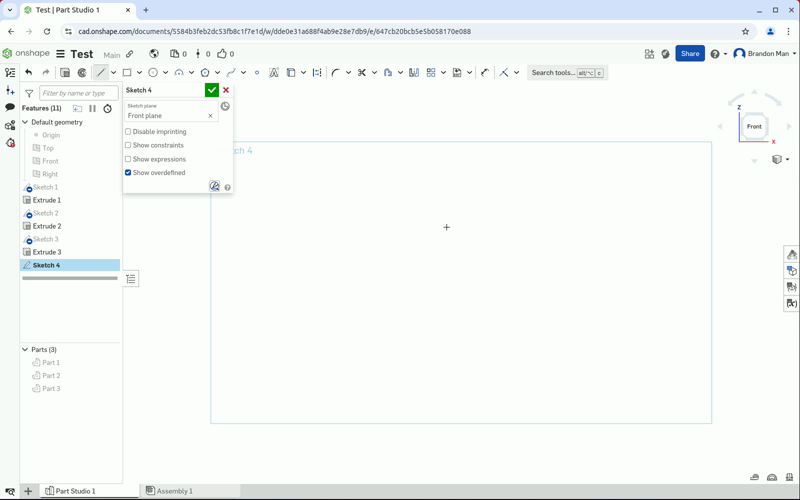
click(446, 226)
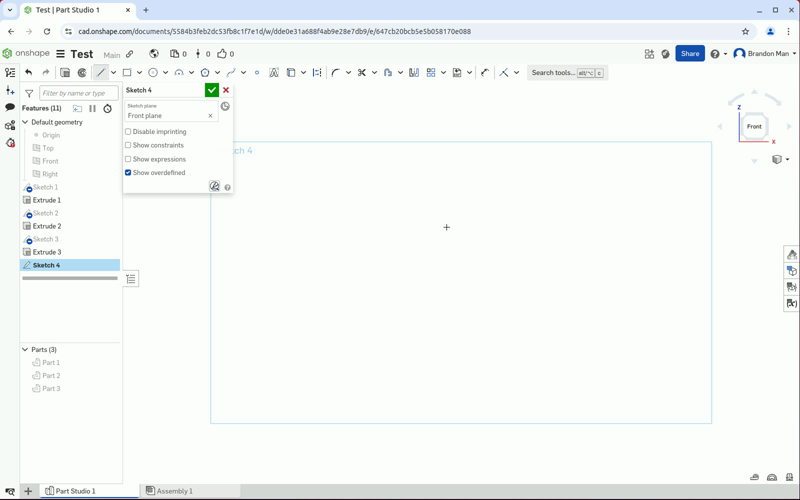
key_up(shift)
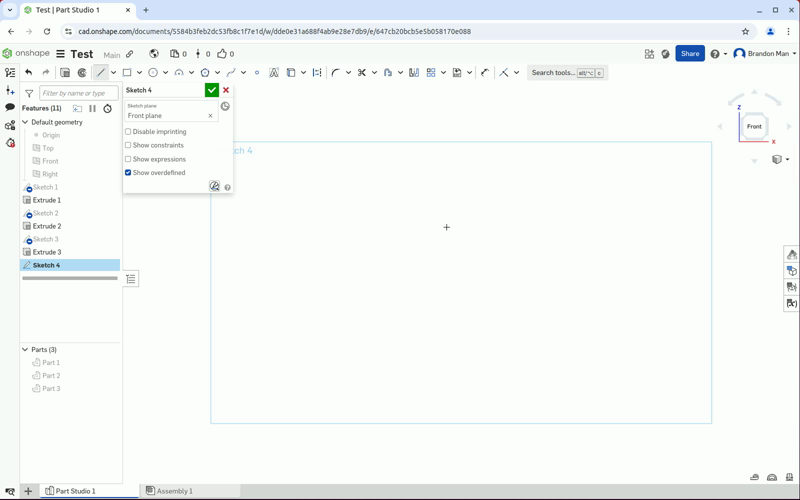
key_down(shift)
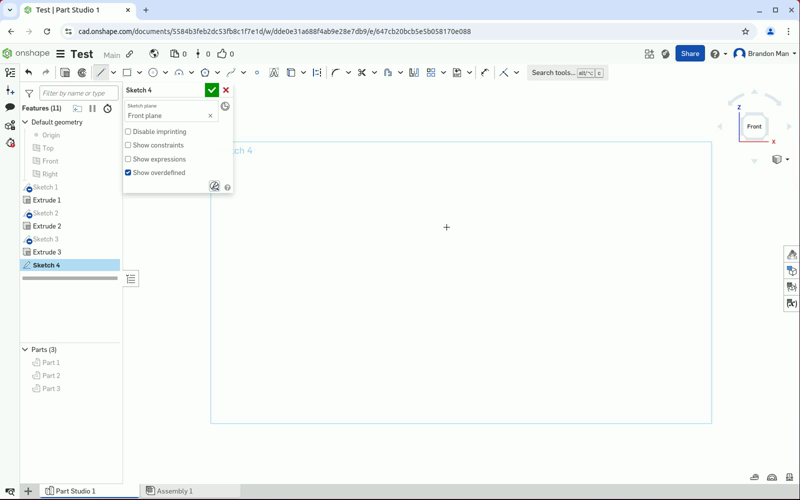
mouse_move(476, 226)
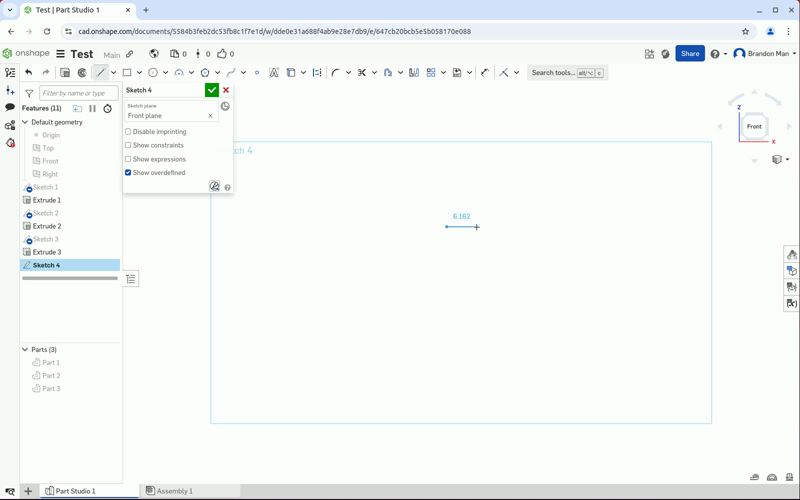
mouse_move(452, 284)
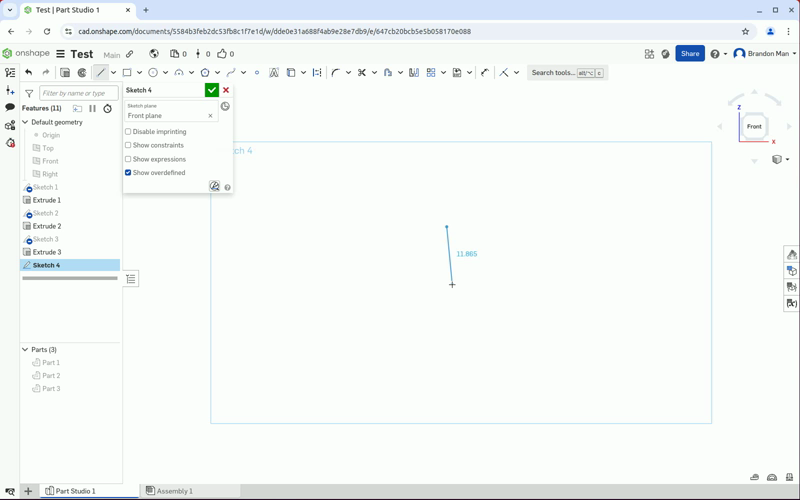
click(452, 284)
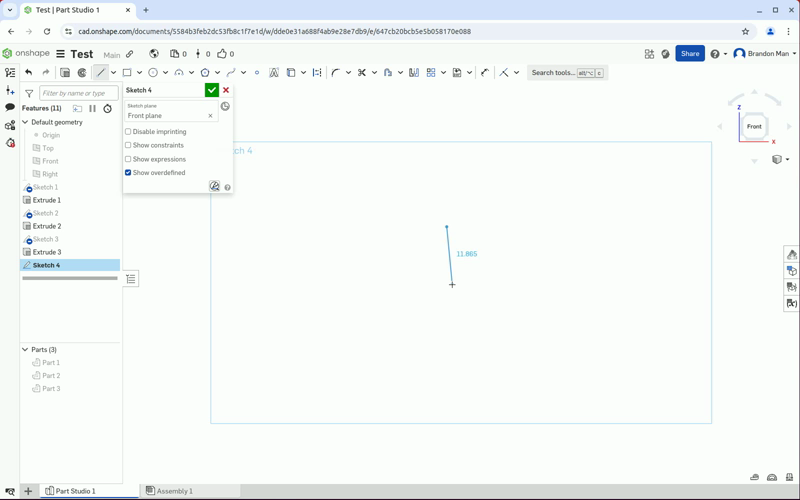
key_up(shift)
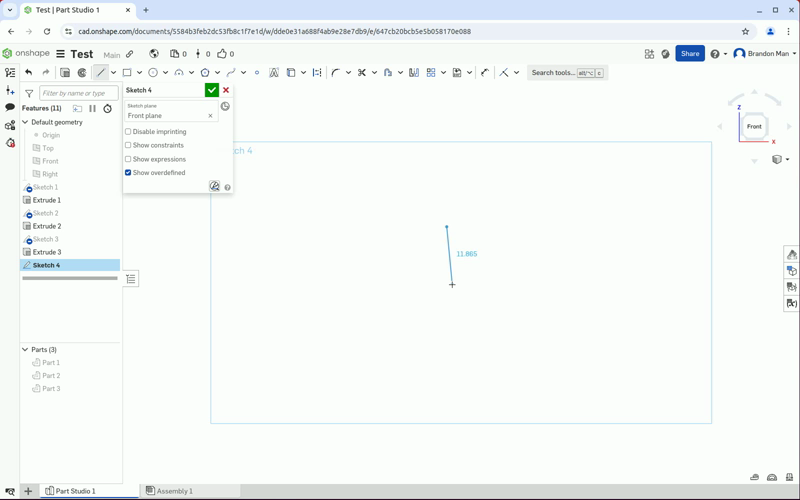
key(esc)
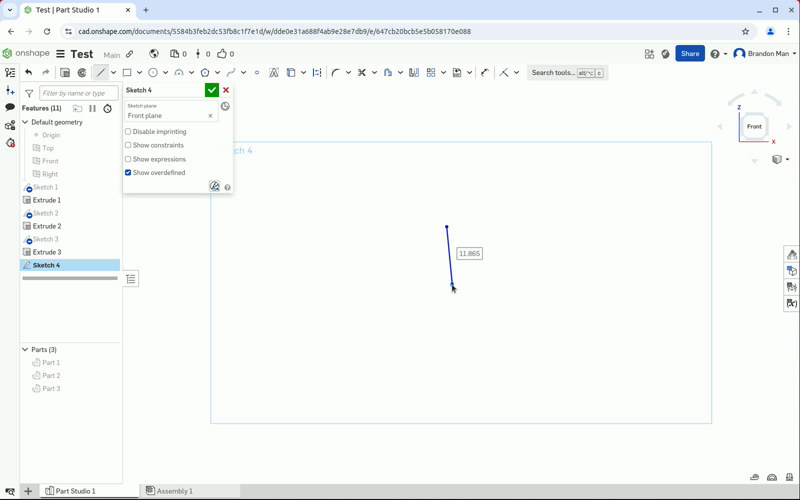
key(a)
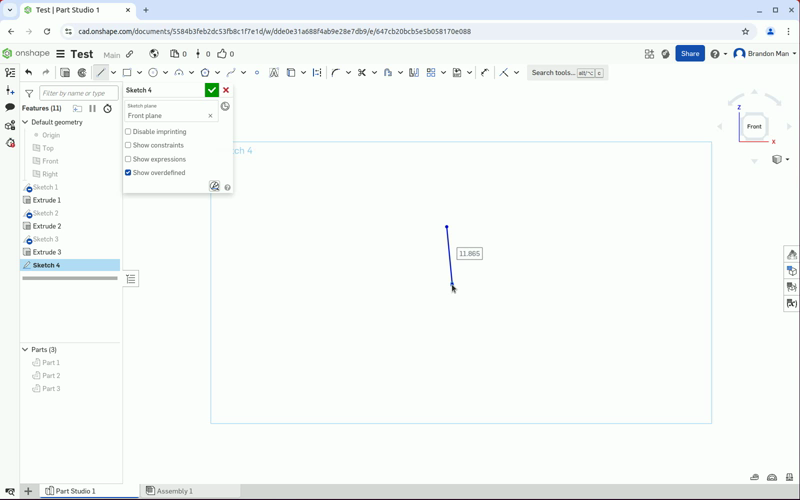
mouse_move(452, 284)
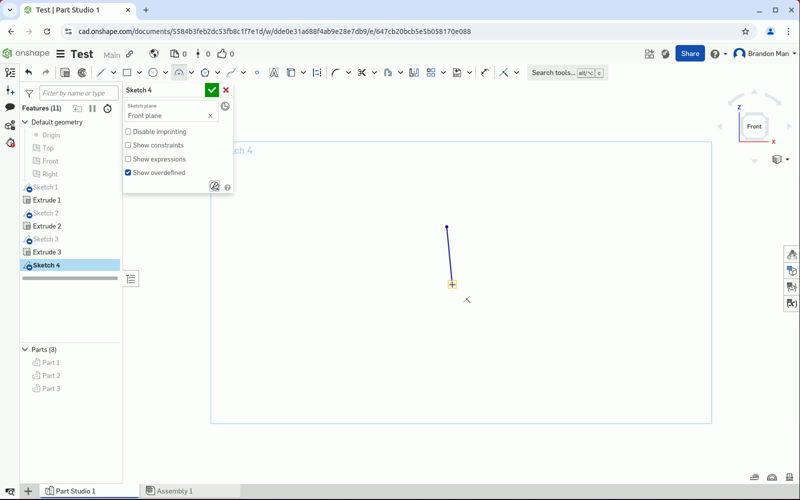
click(452, 284)
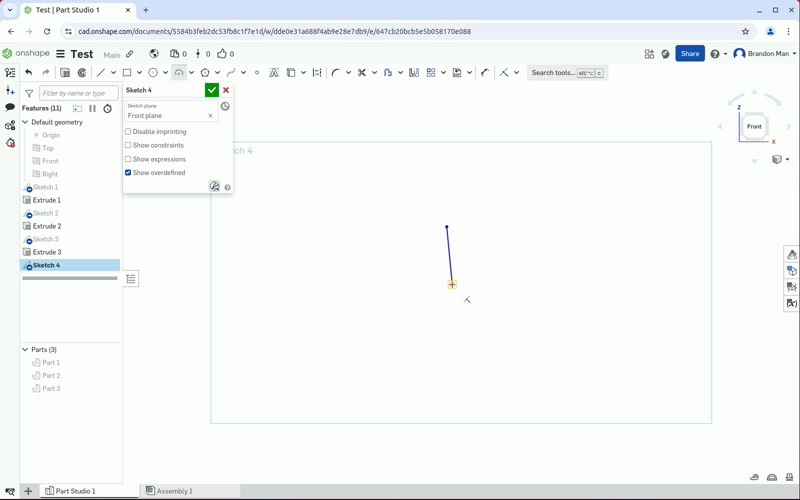
key_down(shift)
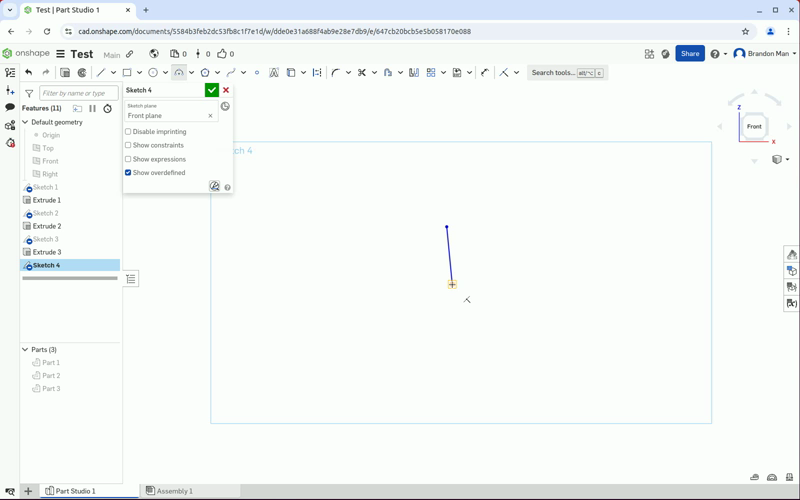
mouse_move(461, 291)
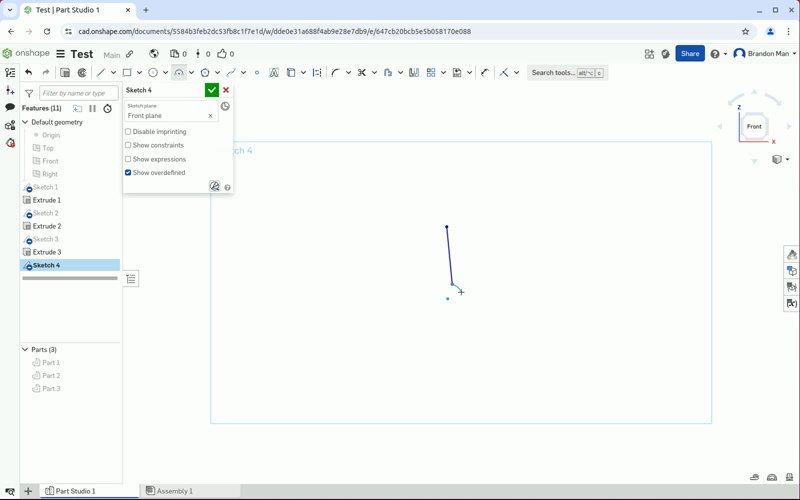
click(461, 291)
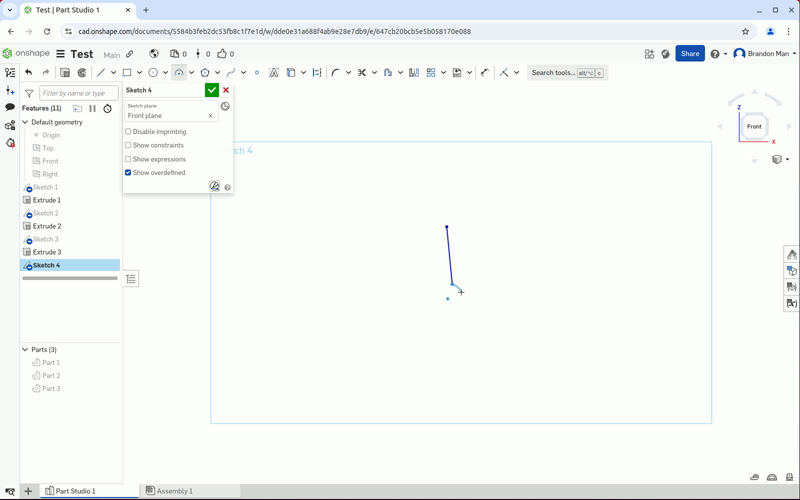
mouse_move(466, 276)
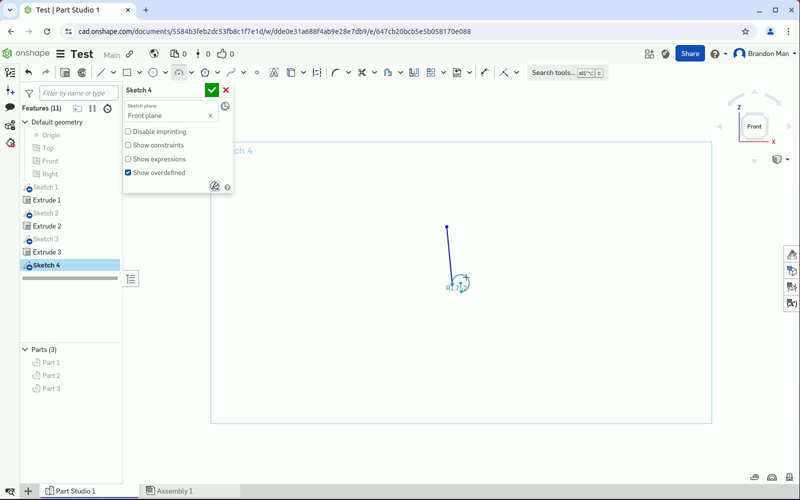
click(466, 276)
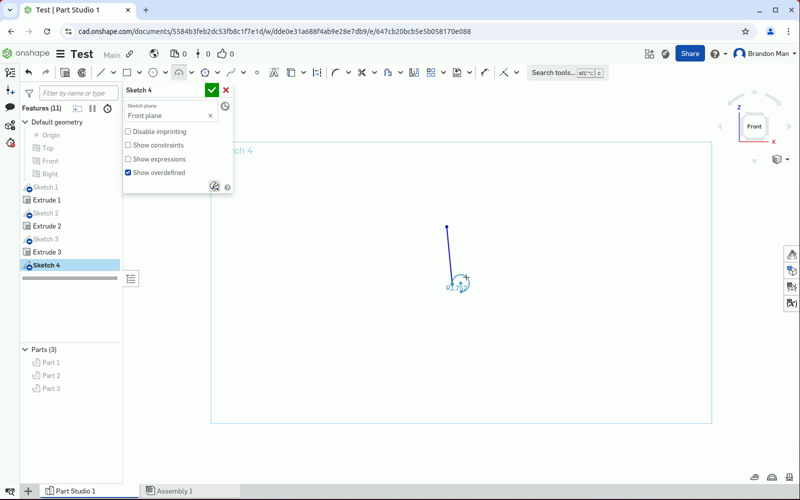
key_up(shift)
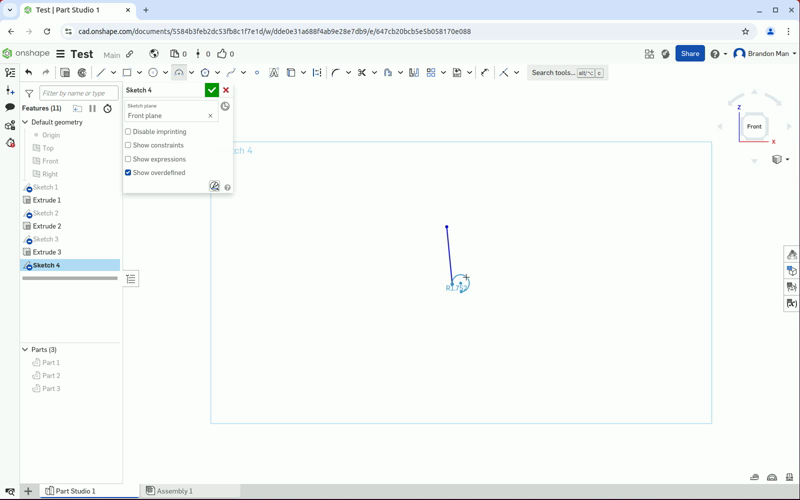
key(esc)
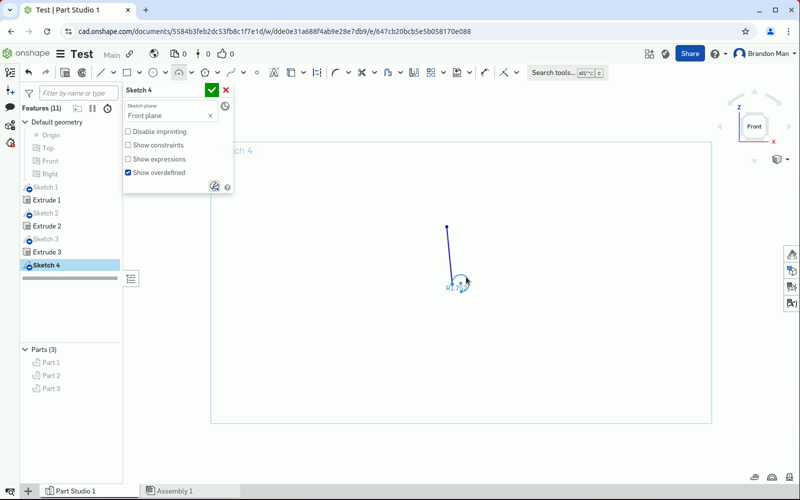
key(l)
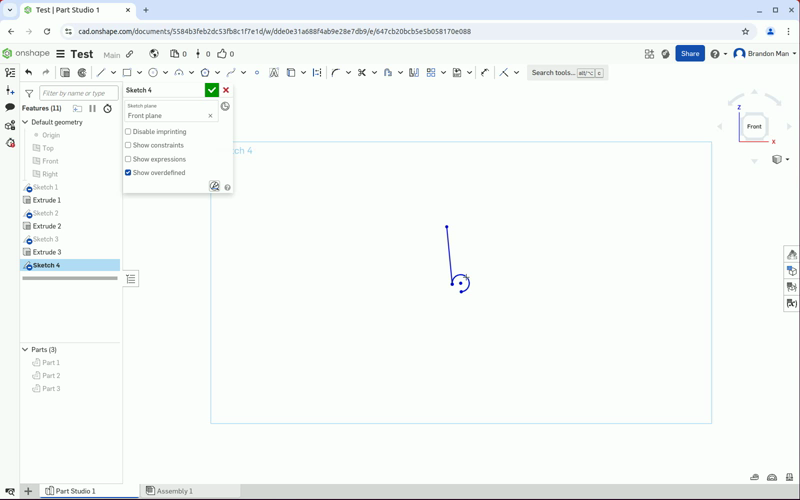
mouse_move(461, 291)
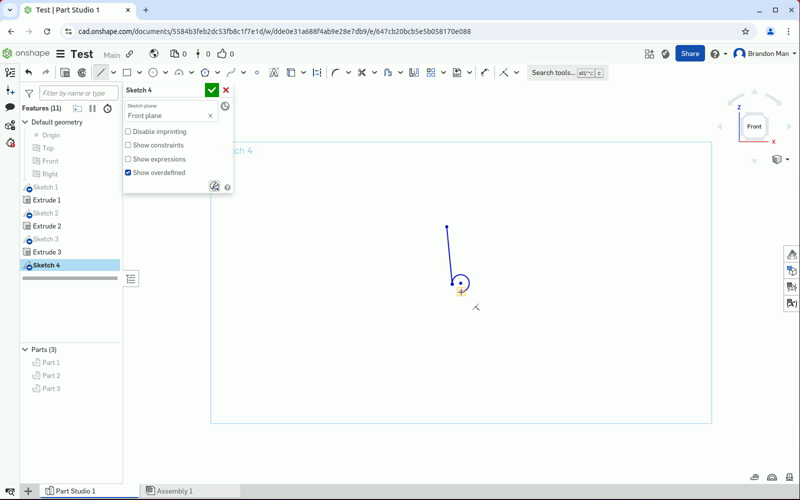
click(461, 291)
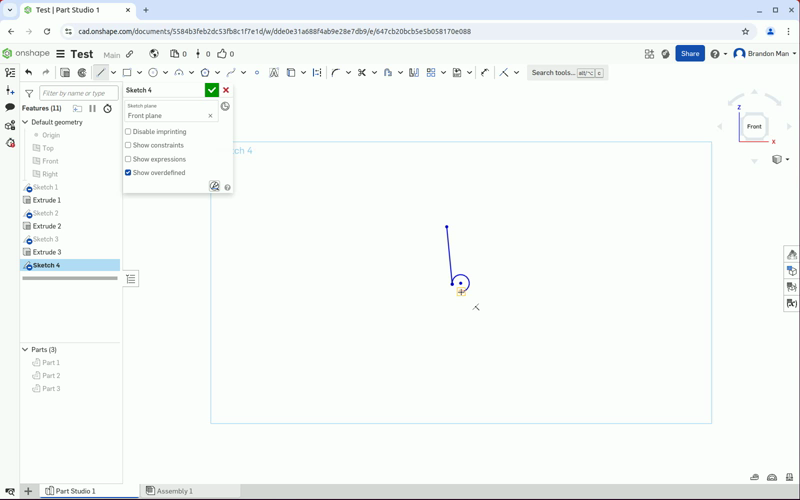
key_down(shift)
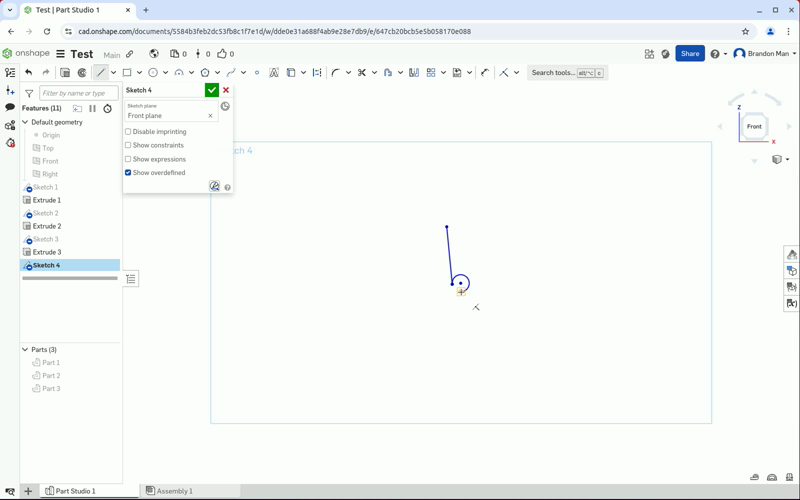
mouse_move(491, 291)
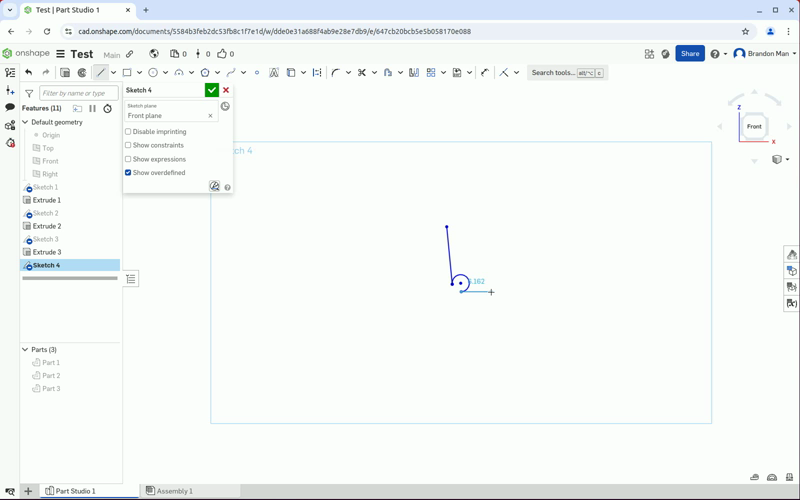
mouse_move(502, 290)
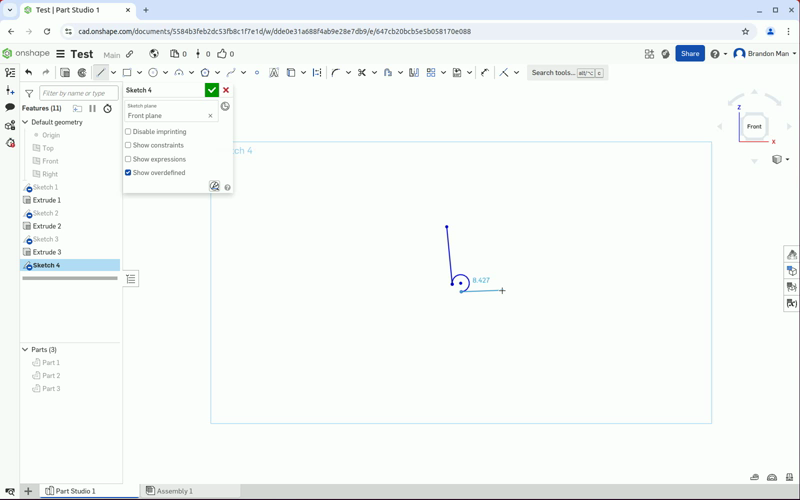
click(502, 290)
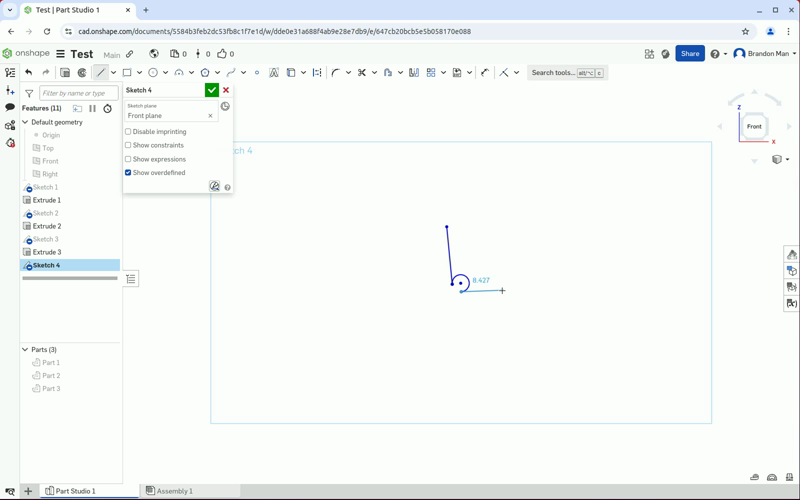
key_up(shift)
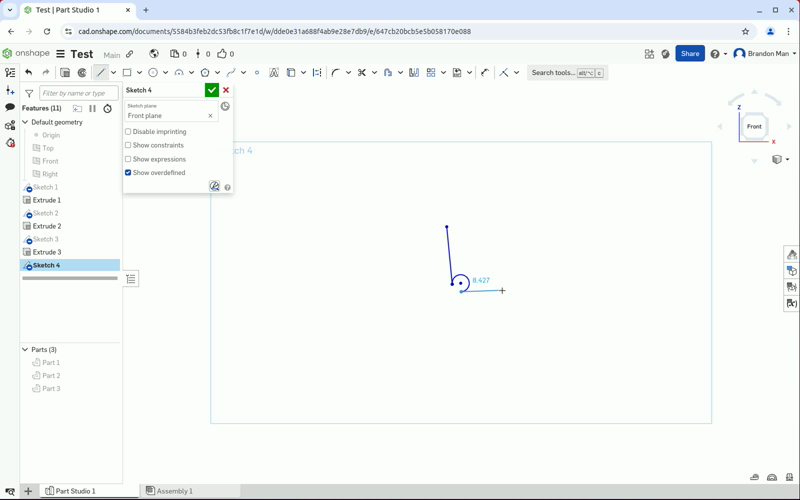
key(esc)
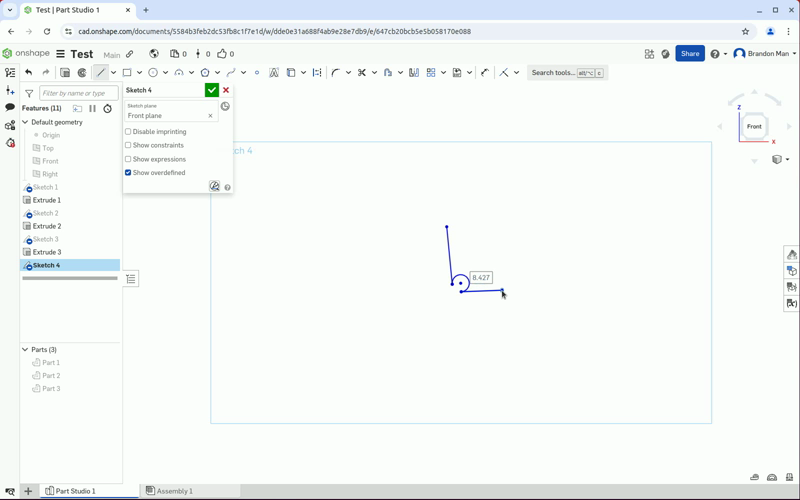
key(a)
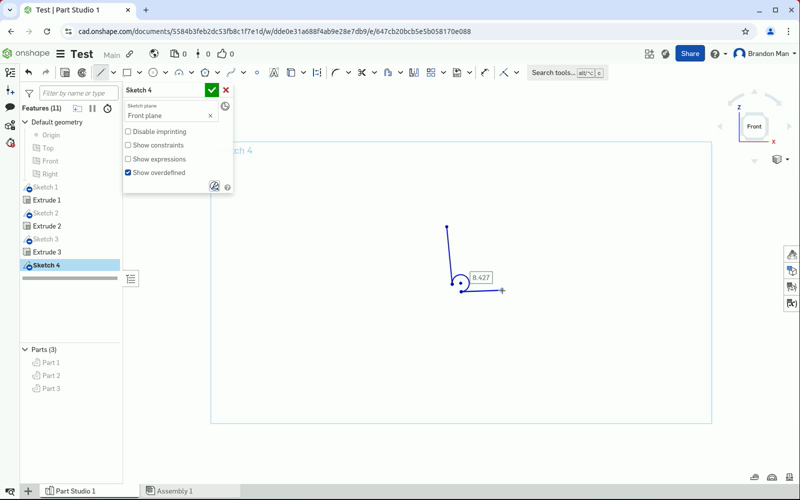
mouse_move(502, 290)
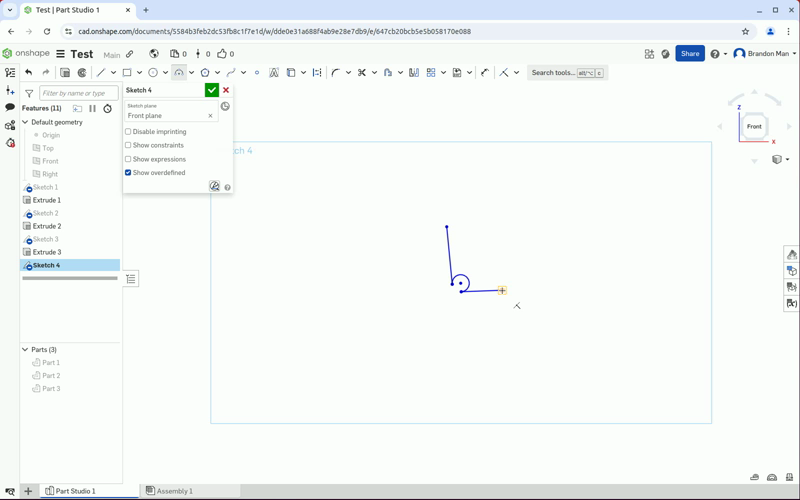
click(502, 290)
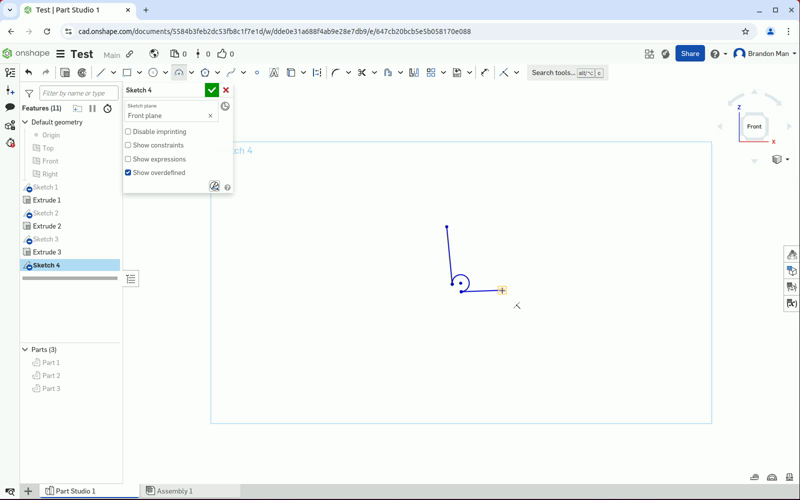
key_down(shift)
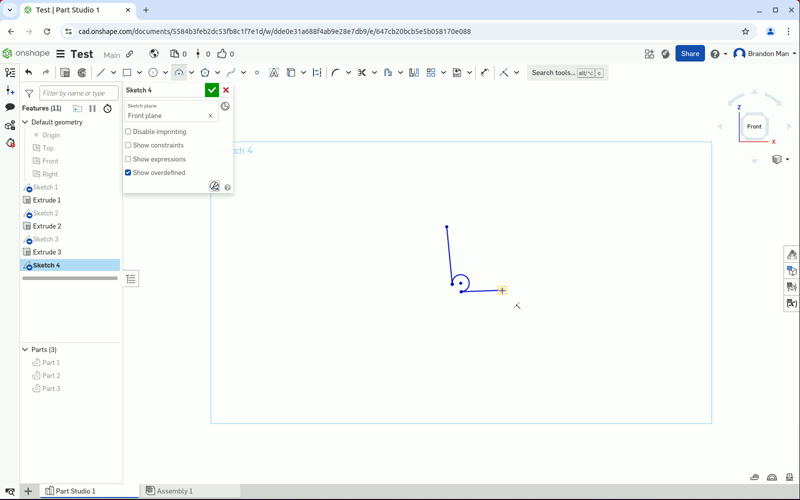
mouse_move(502, 276)
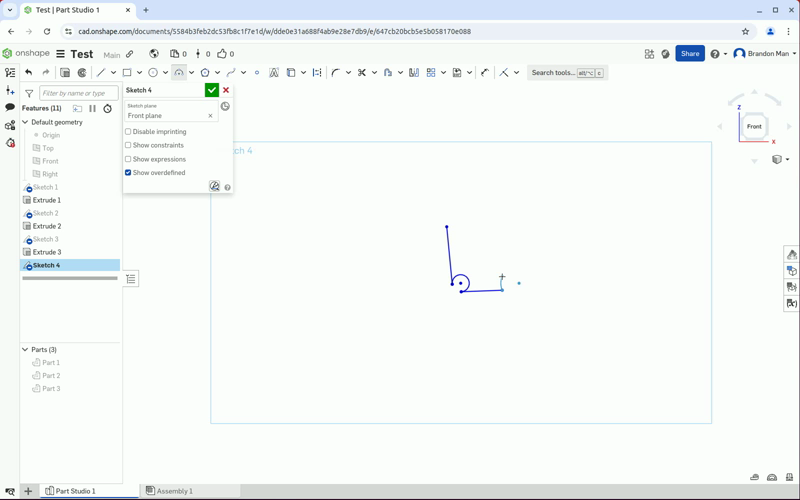
click(502, 276)
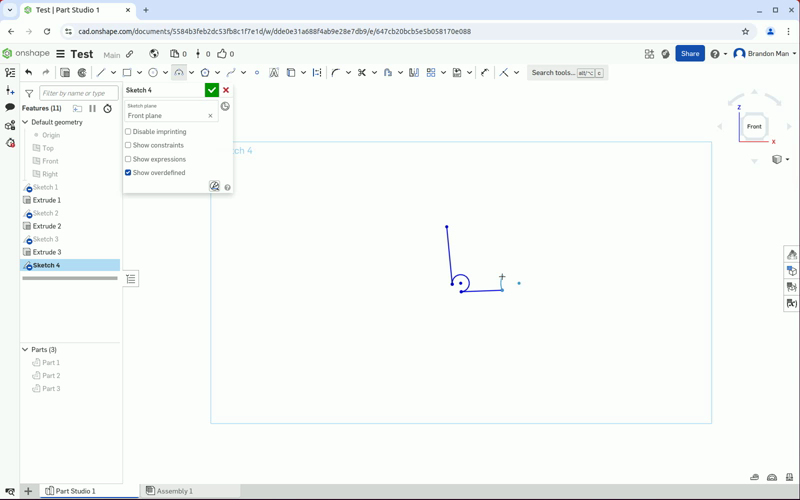
mouse_move(494, 282)
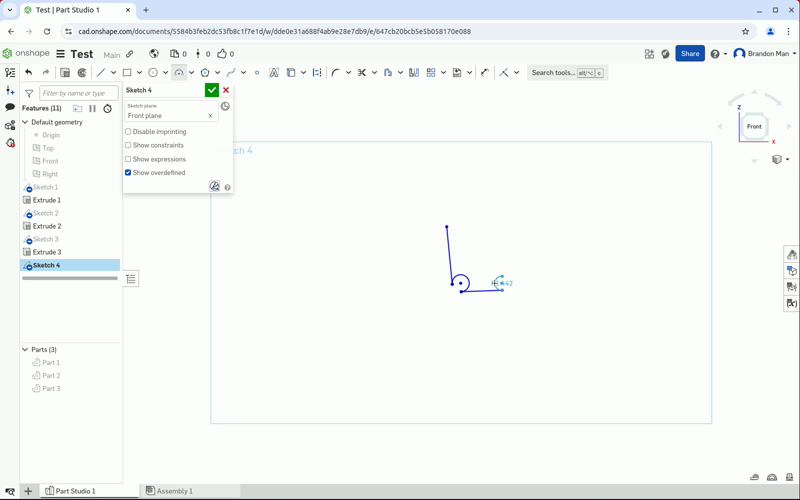
click(494, 282)
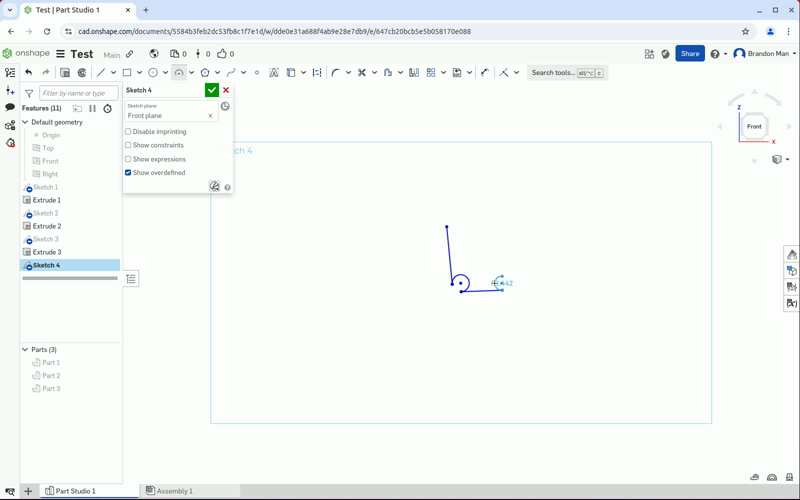
key_up(shift)
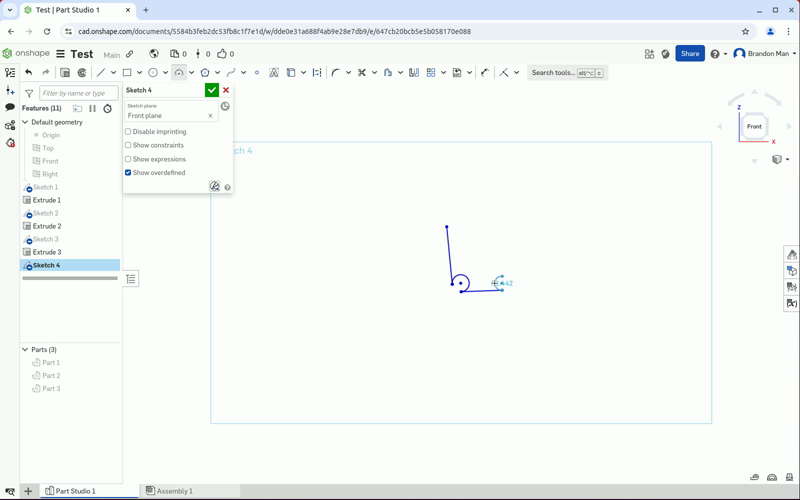
key(esc)
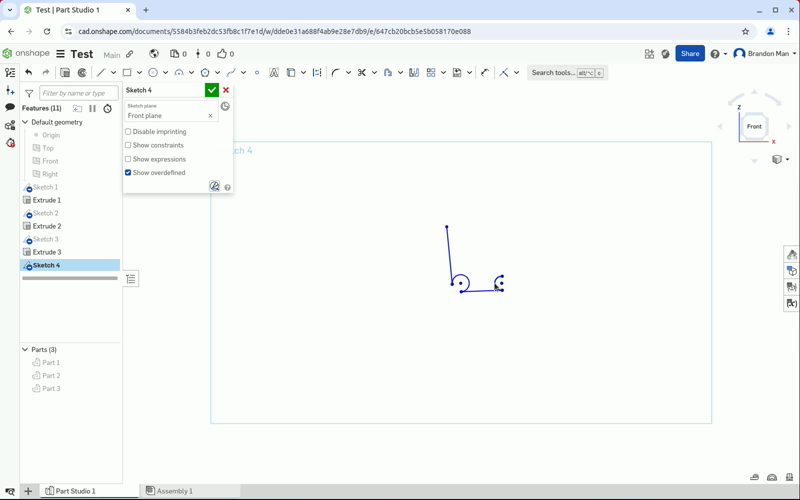
key(l)
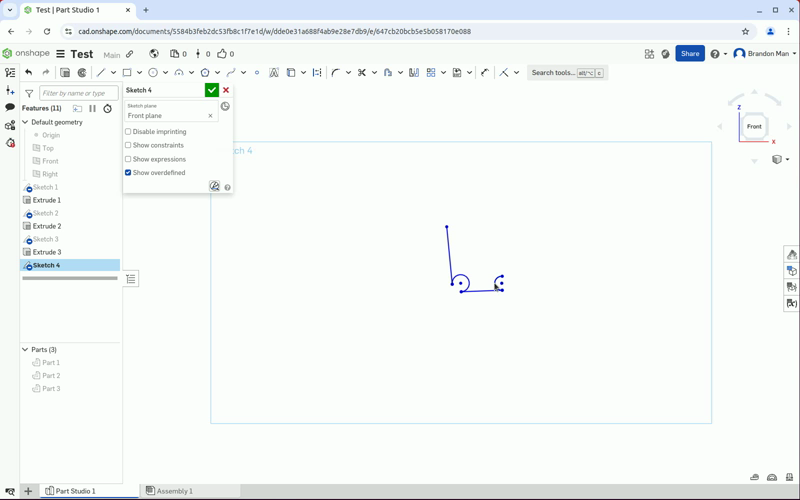
mouse_move(502, 276)
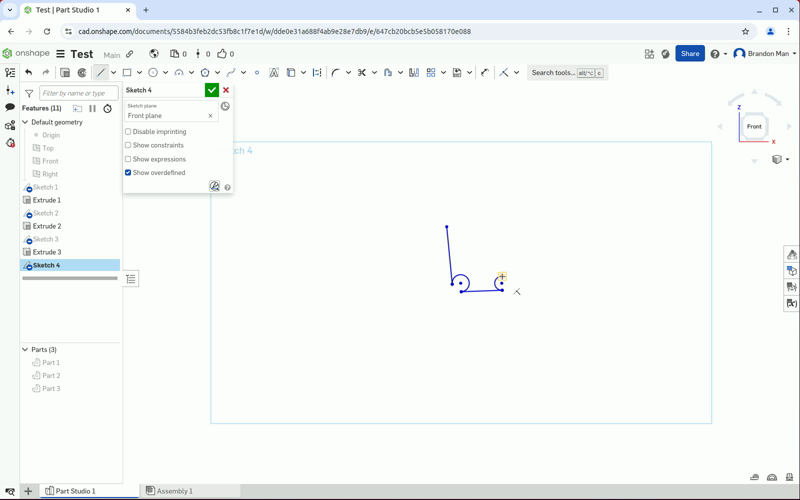
click(502, 276)
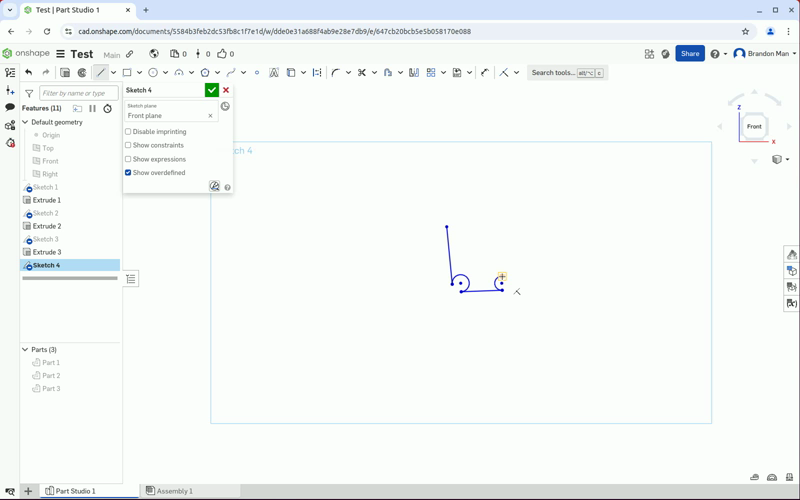
key_down(shift)
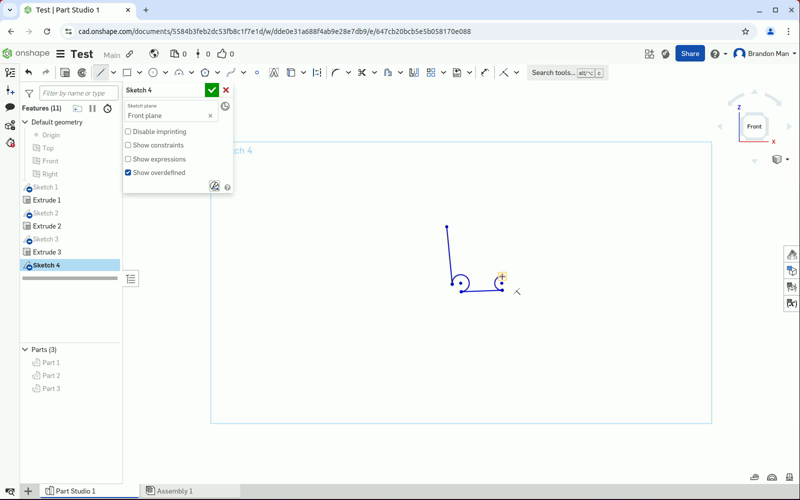
mouse_move(532, 276)
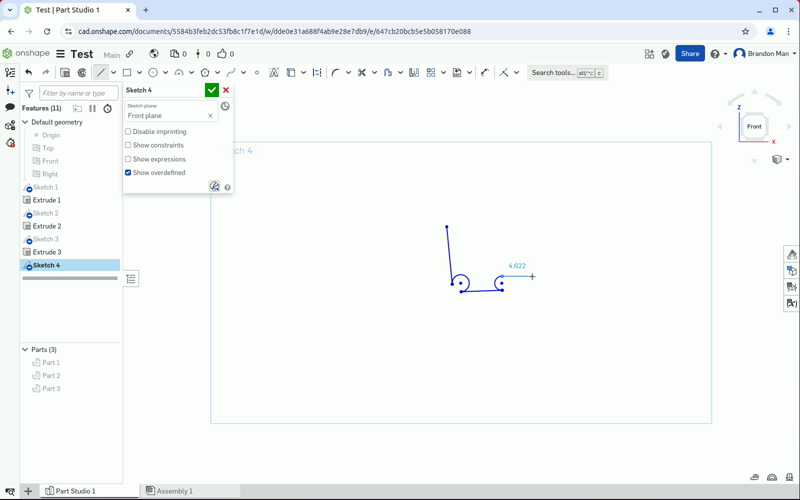
mouse_move(478, 275)
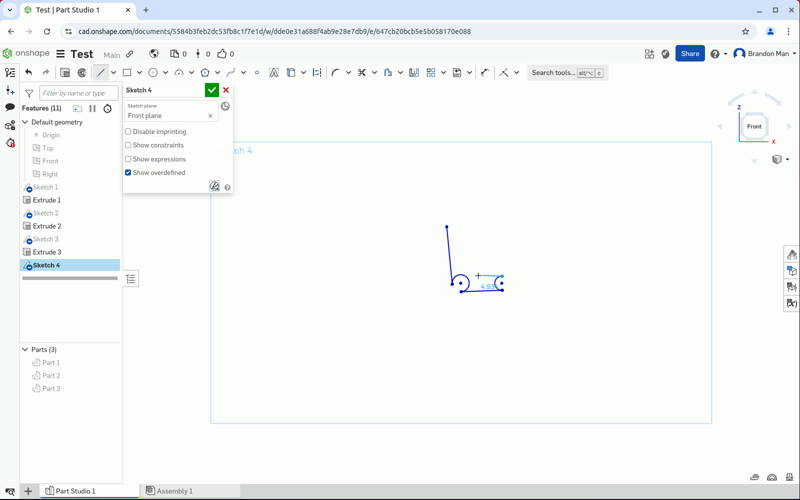
click(478, 275)
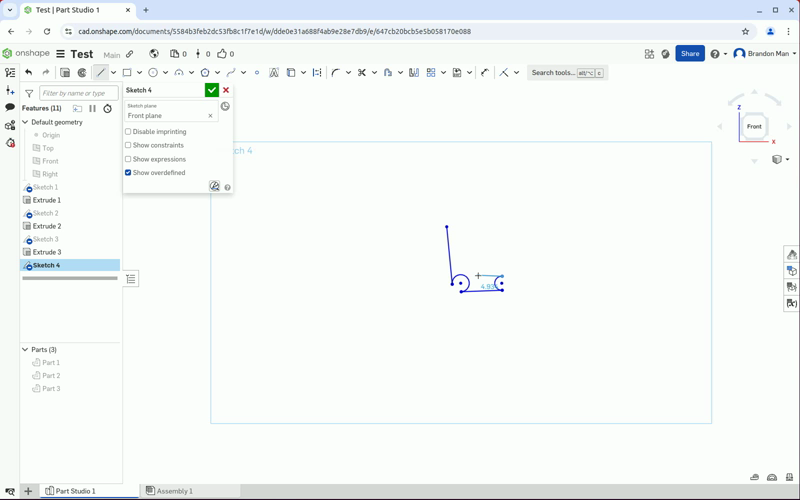
key_up(shift)
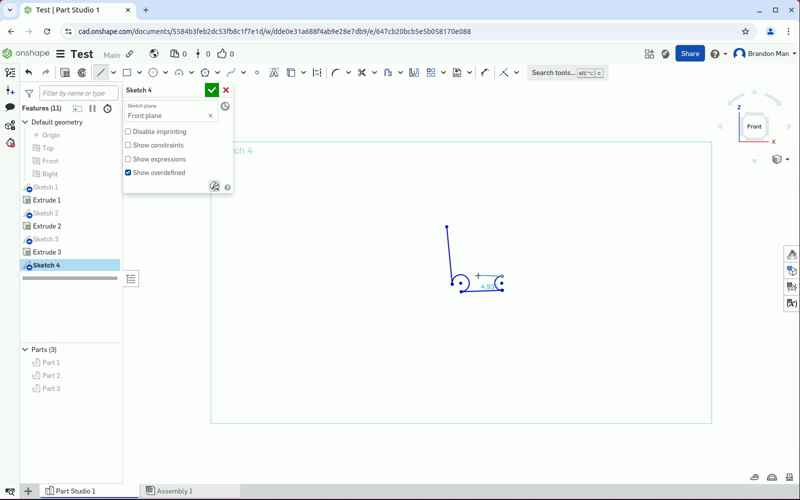
key(esc)
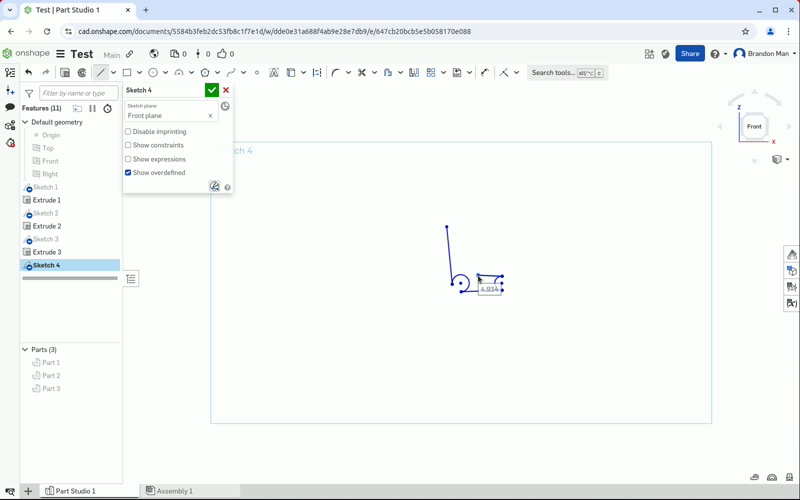
key(a)
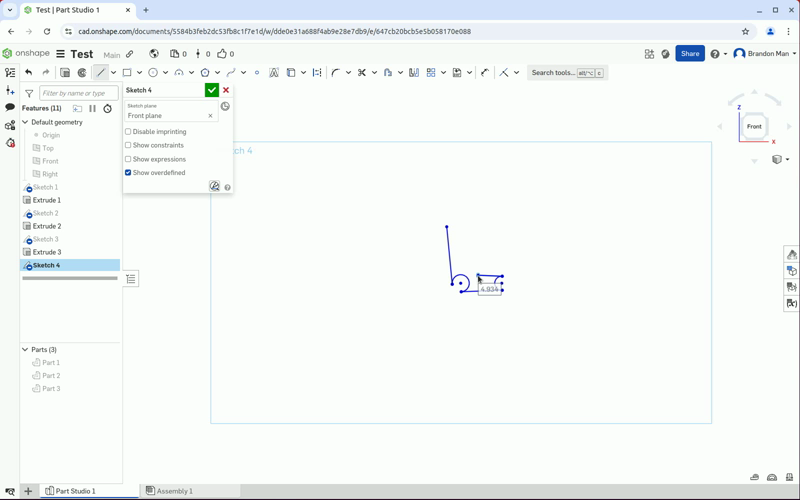
mouse_move(478, 275)
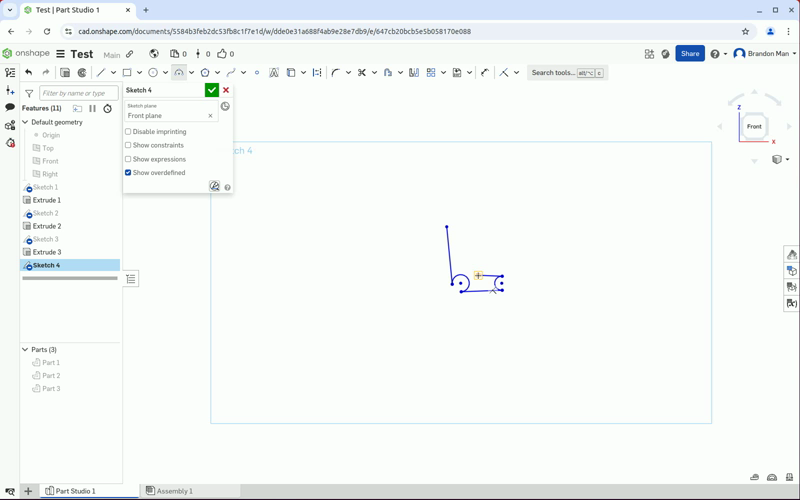
click(478, 275)
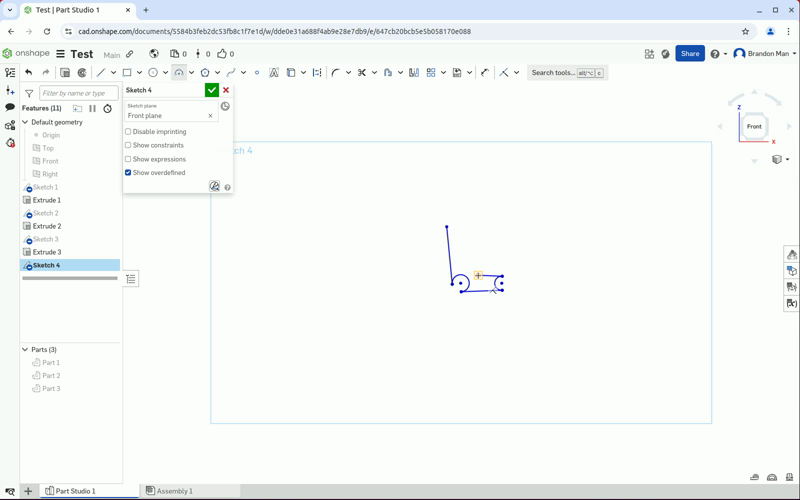
key_down(shift)
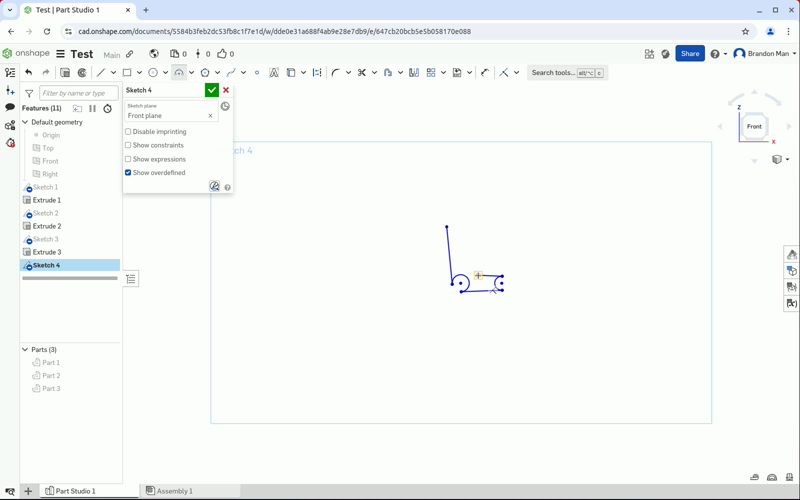
mouse_move(471, 267)
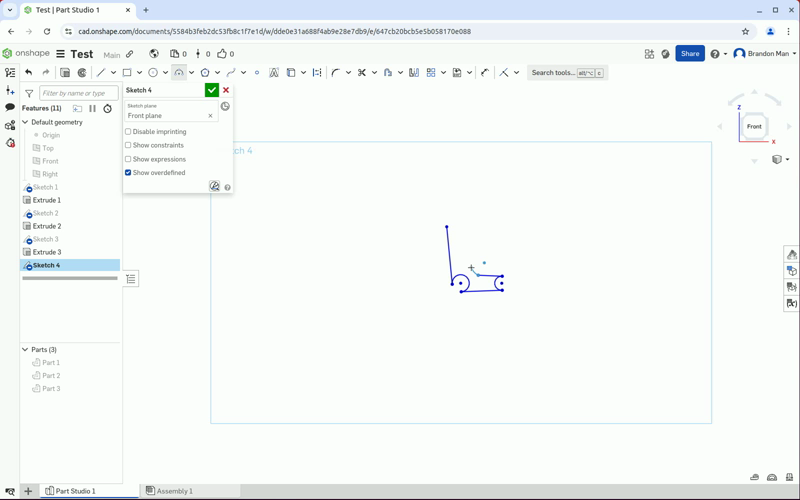
click(471, 267)
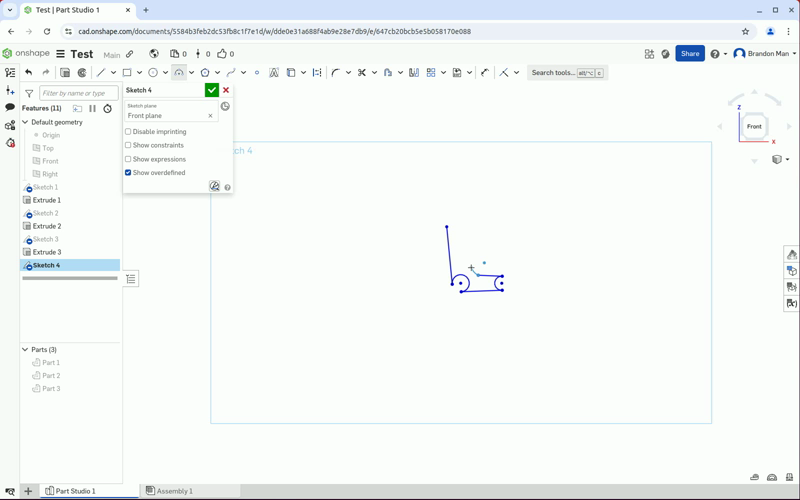
mouse_move(472, 272)
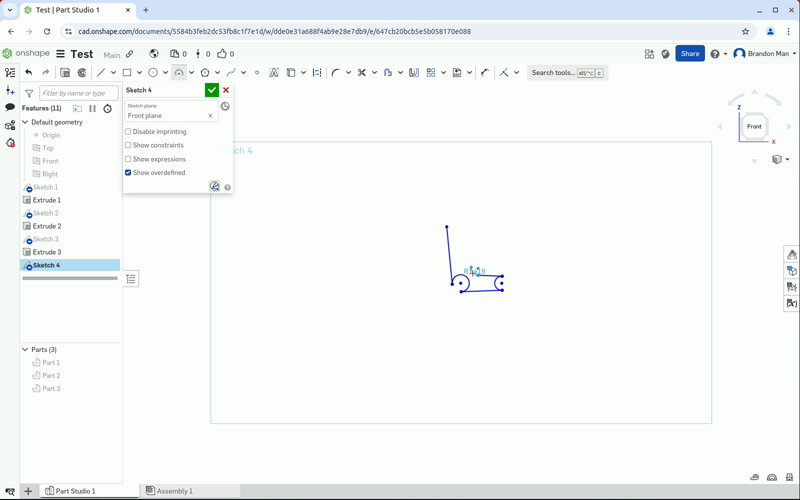
click(472, 272)
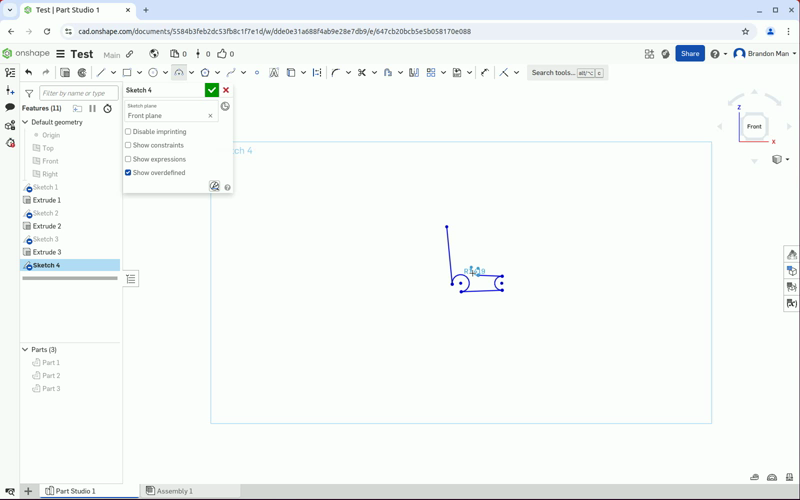
key_up(shift)
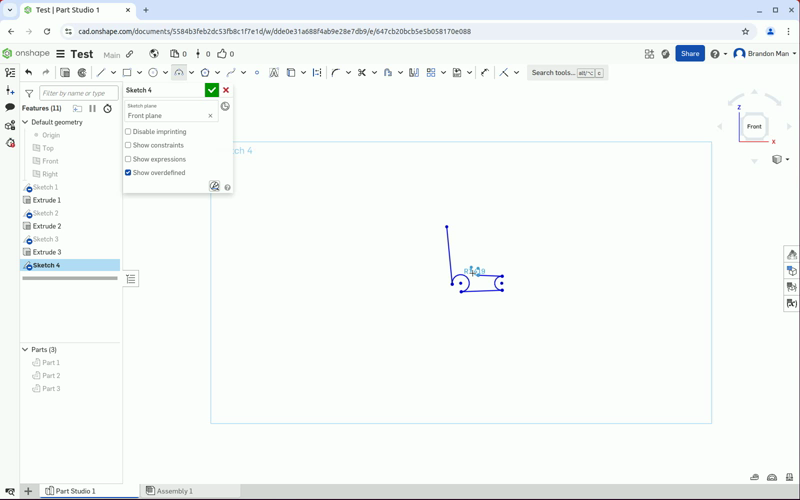
key(esc)
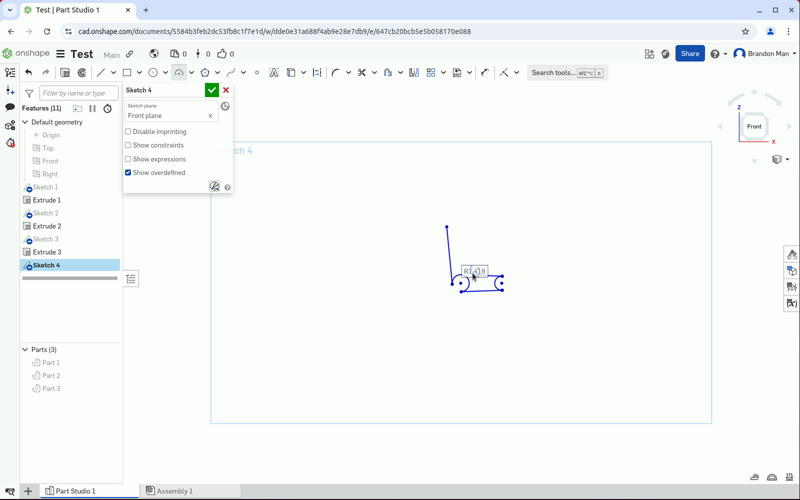
key(l)
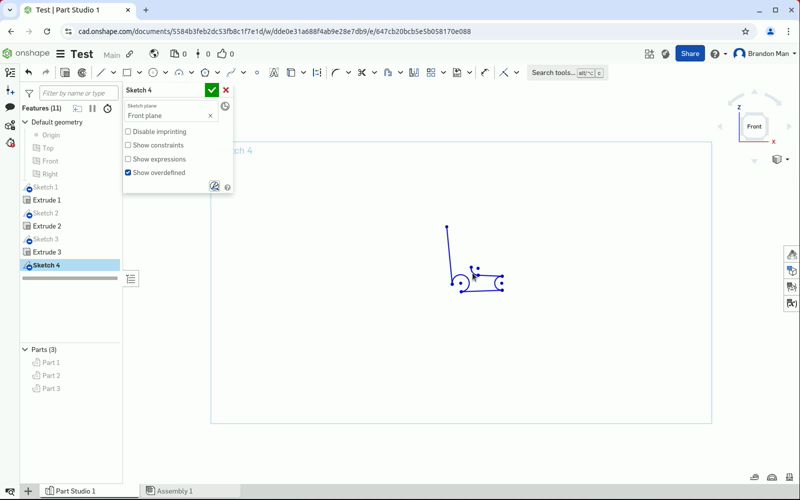
mouse_move(471, 267)
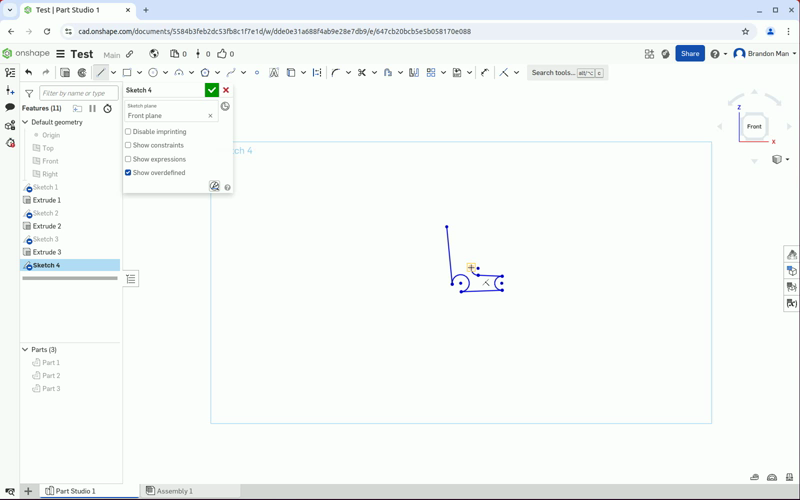
click(471, 267)
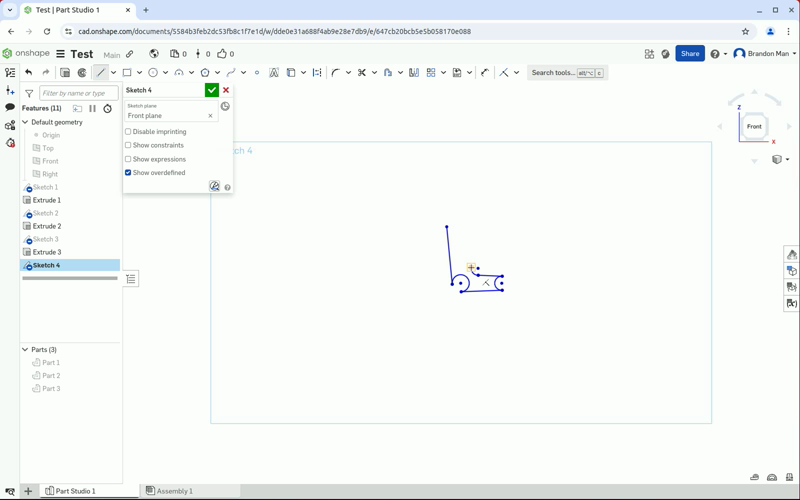
key_down(shift)
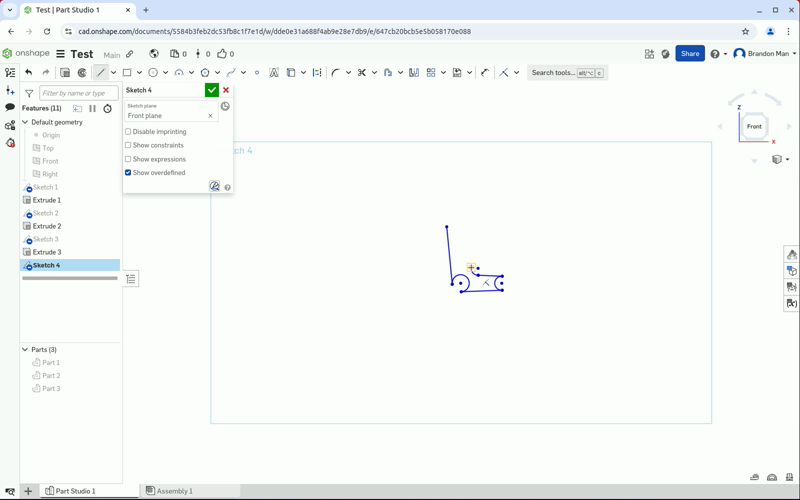
mouse_move(501, 267)
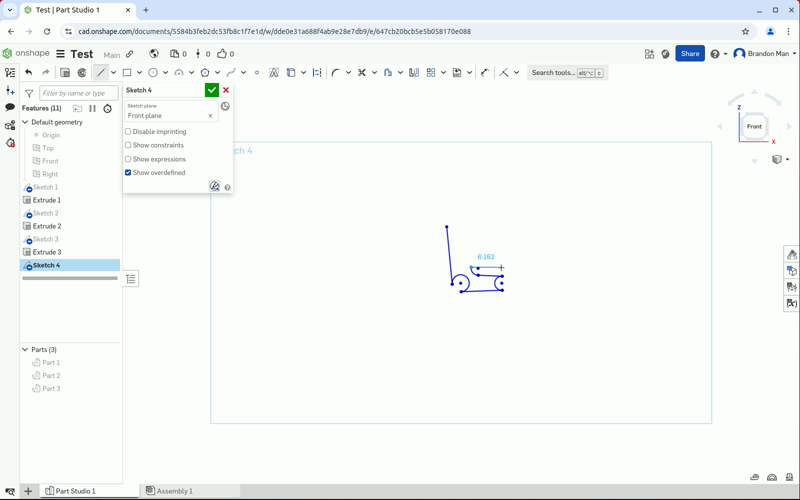
mouse_move(475, 226)
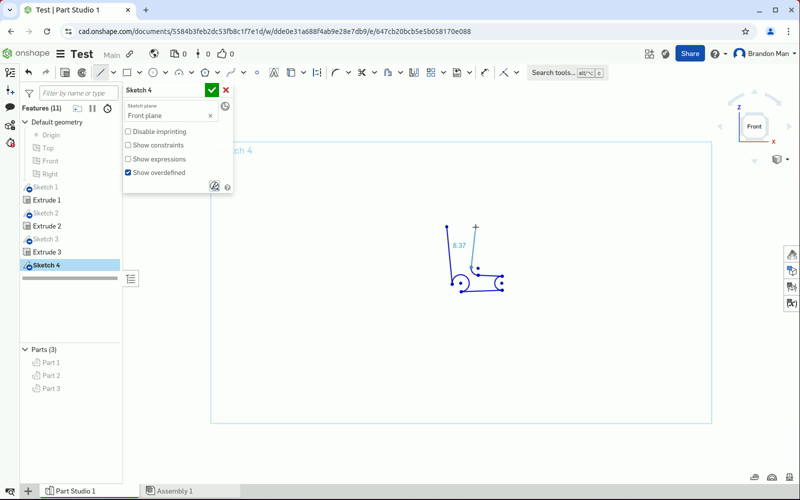
click(475, 226)
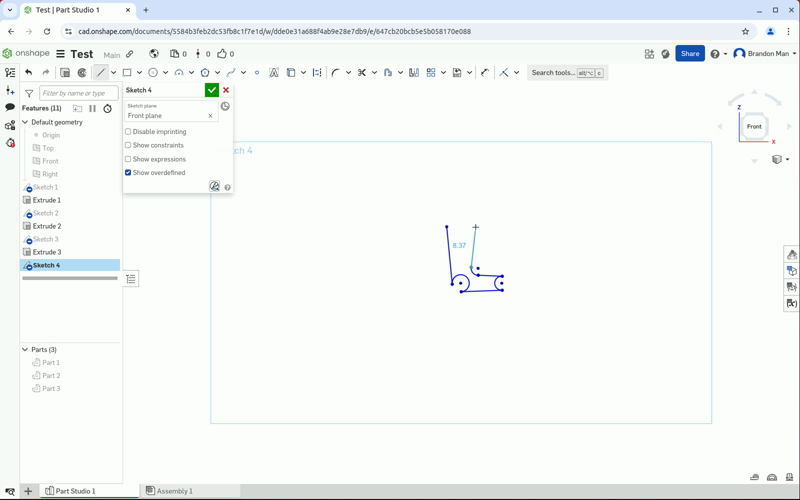
key_up(shift)
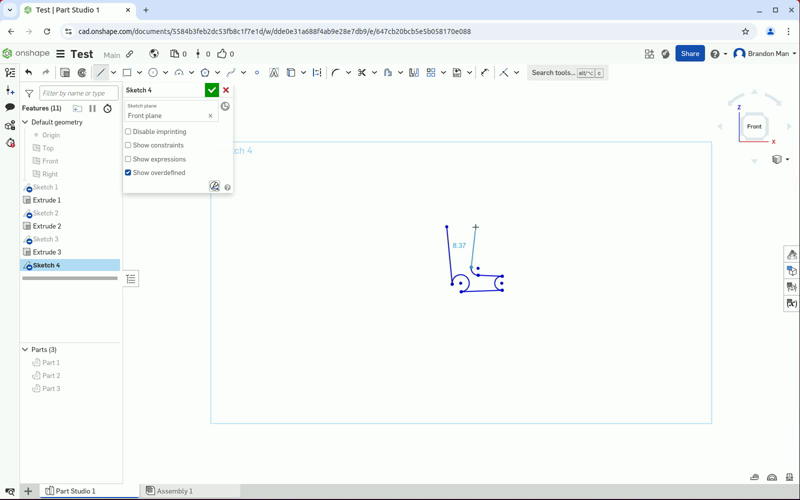
key(esc)
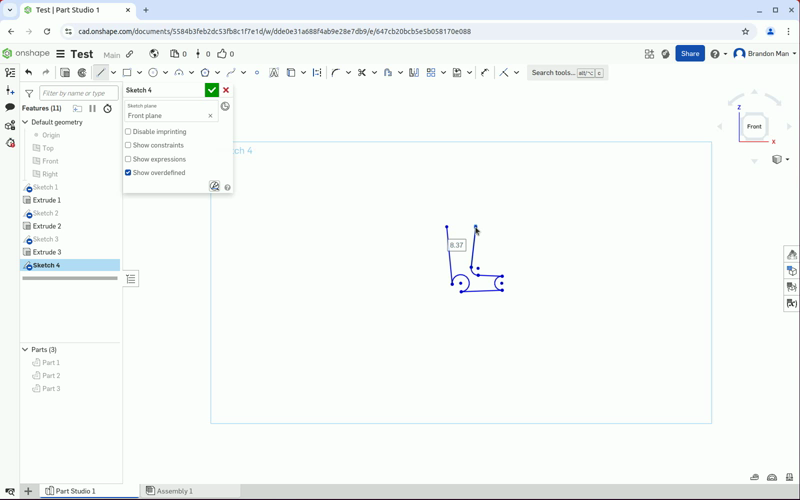
key(a)
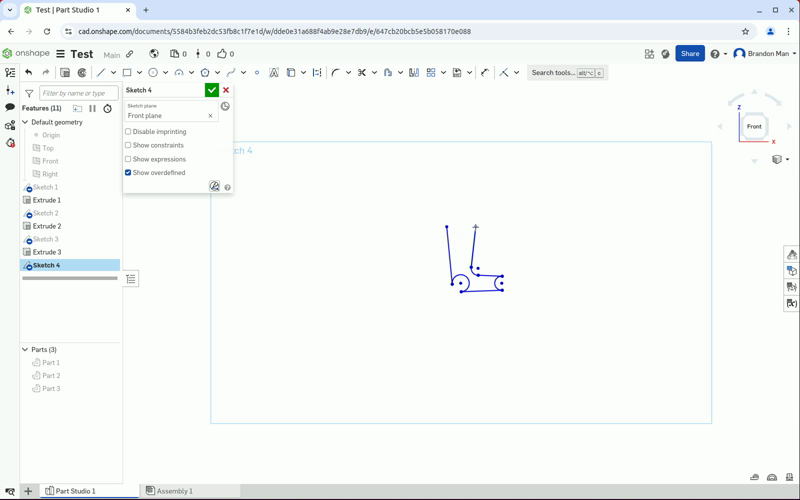
mouse_move(475, 226)
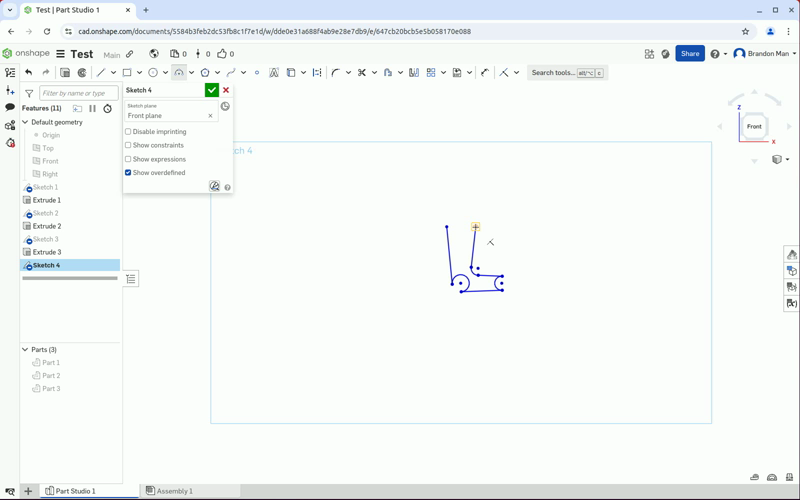
click(475, 226)
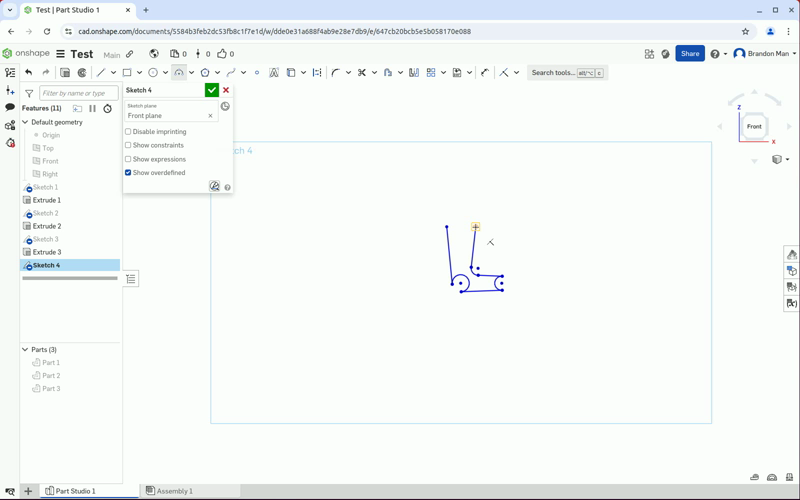
mouse_move(446, 226)
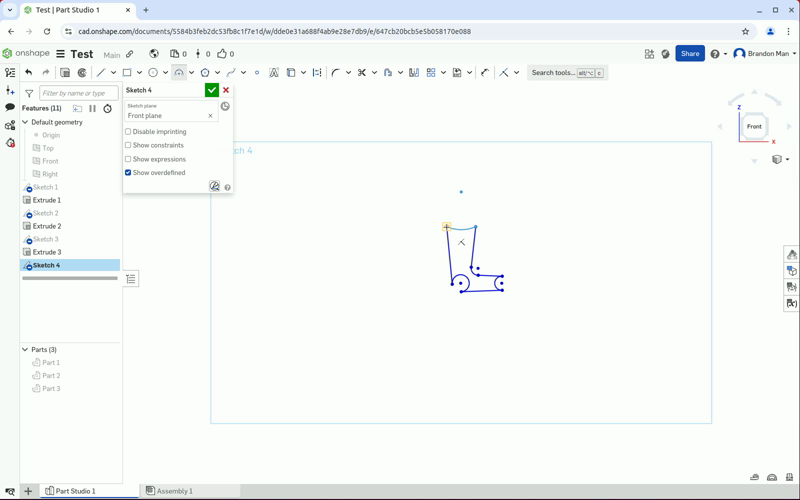
click(446, 226)
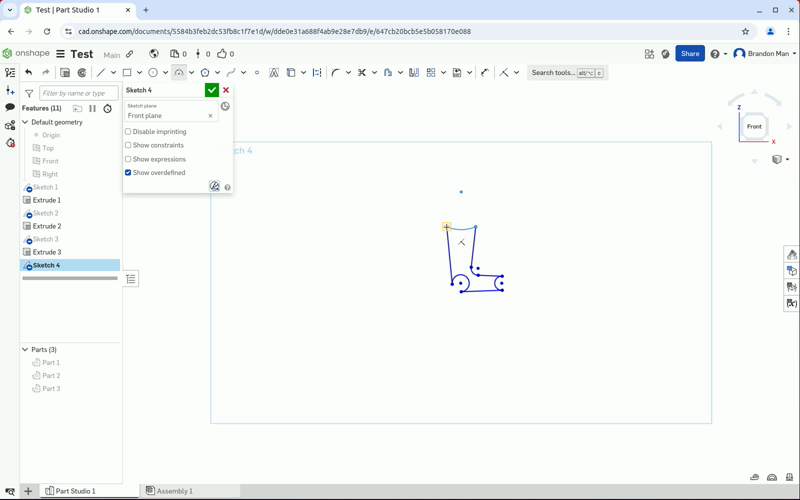
key_down(shift)
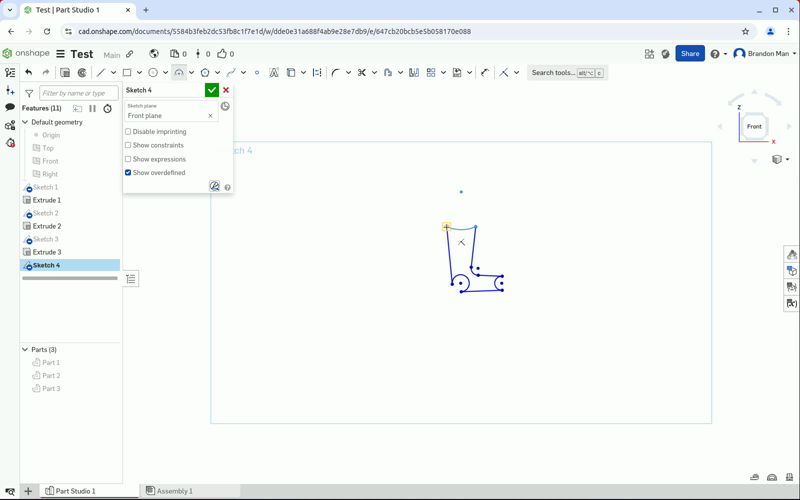
mouse_move(461, 239)
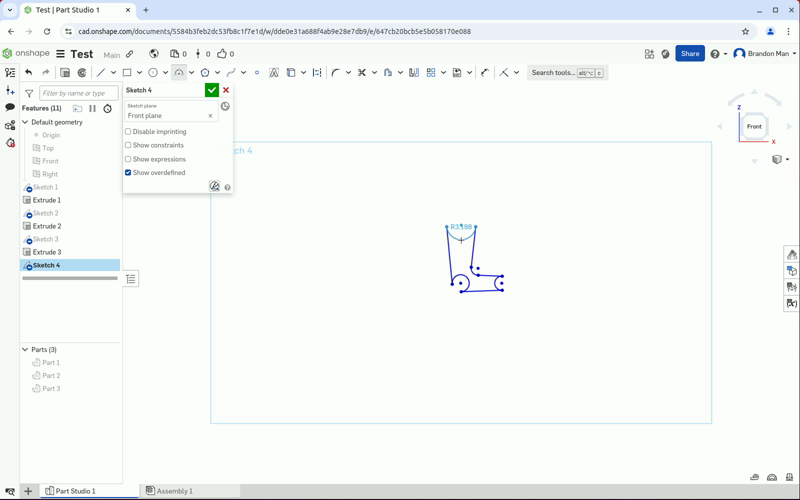
click(461, 239)
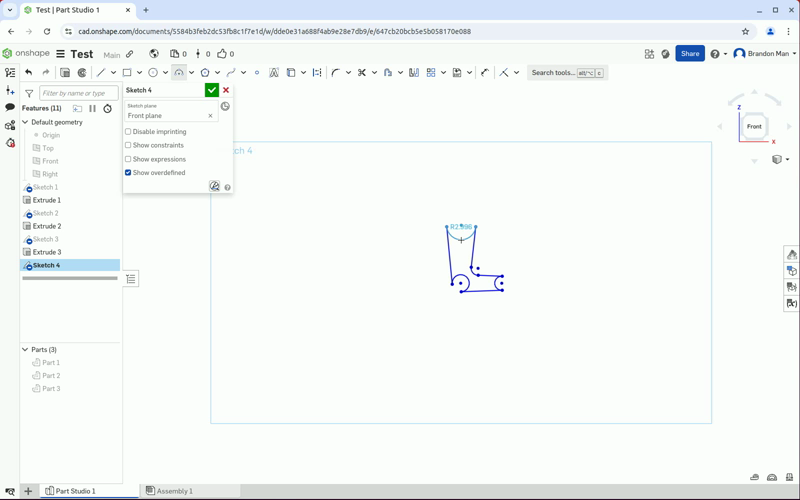
key_up(shift)
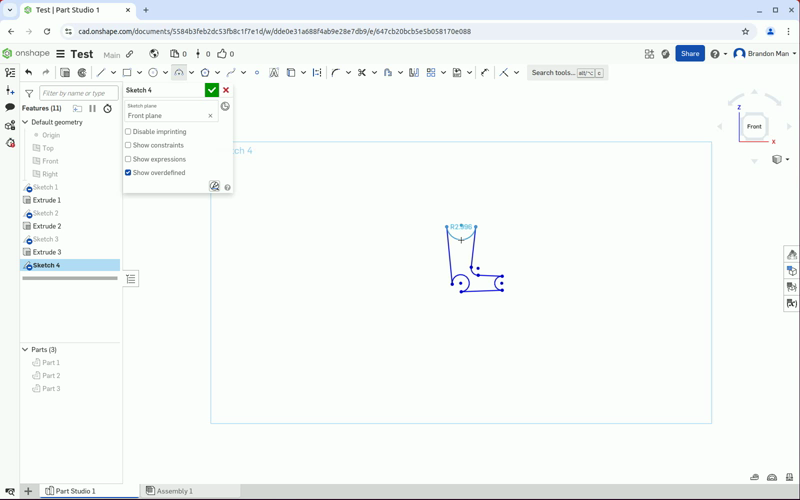
key(esc)
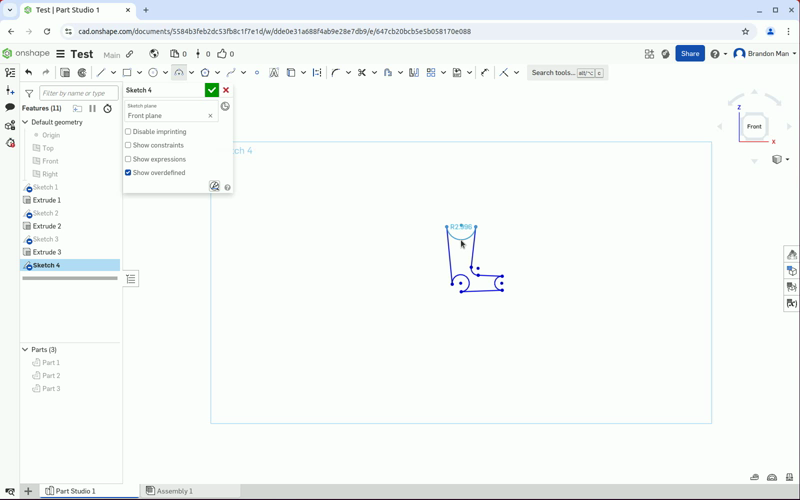
mouse_move(453, 258)
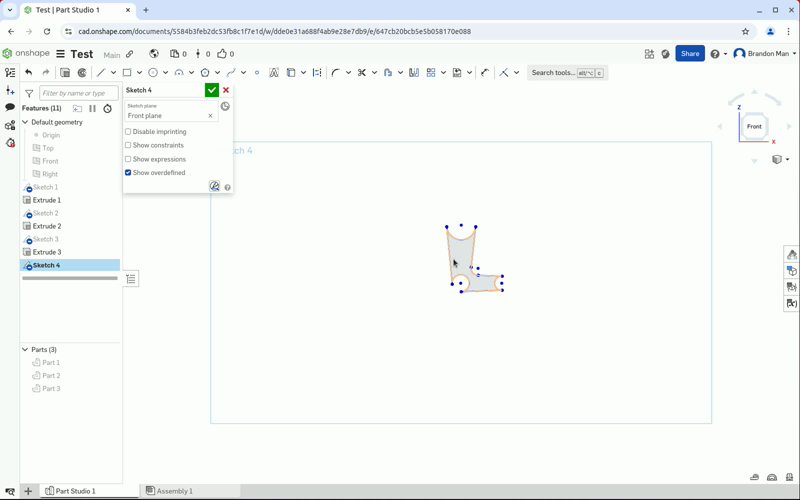
scroll(6)
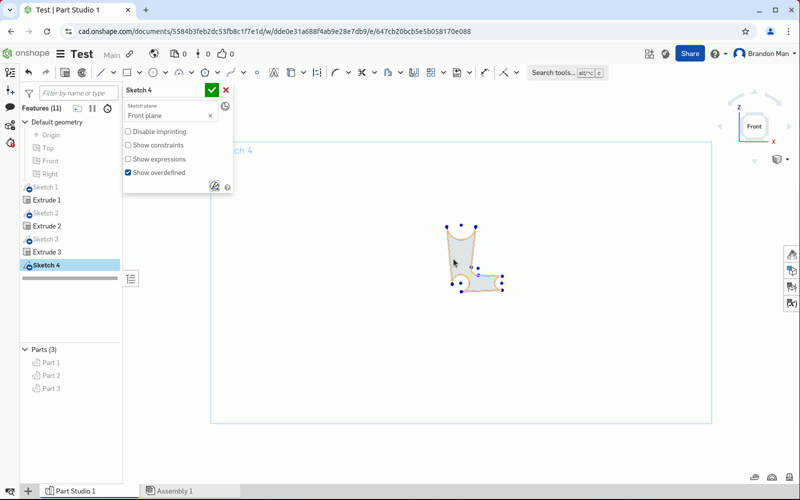
scroll(6)
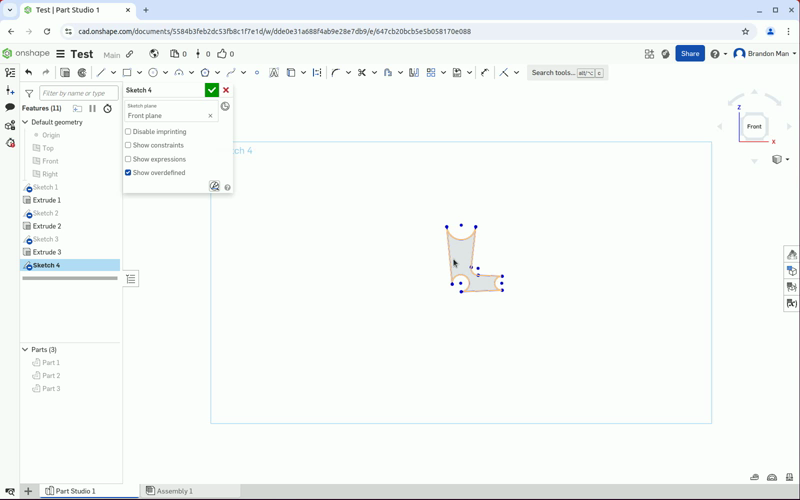
scroll(6)
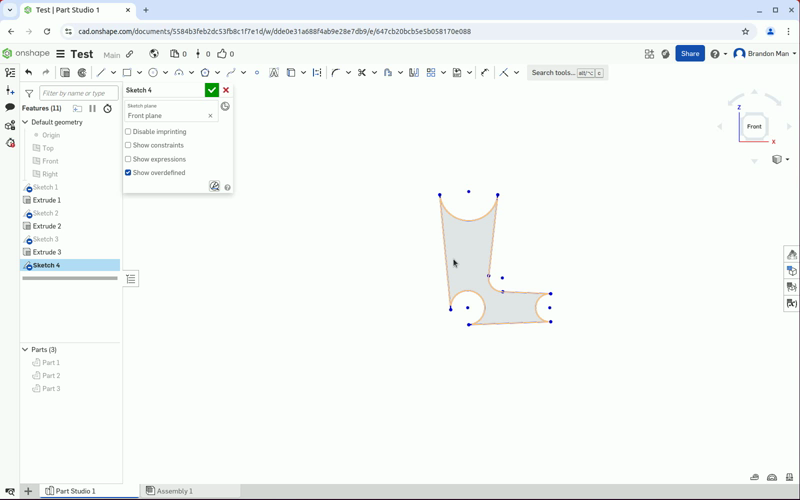
scroll(6)
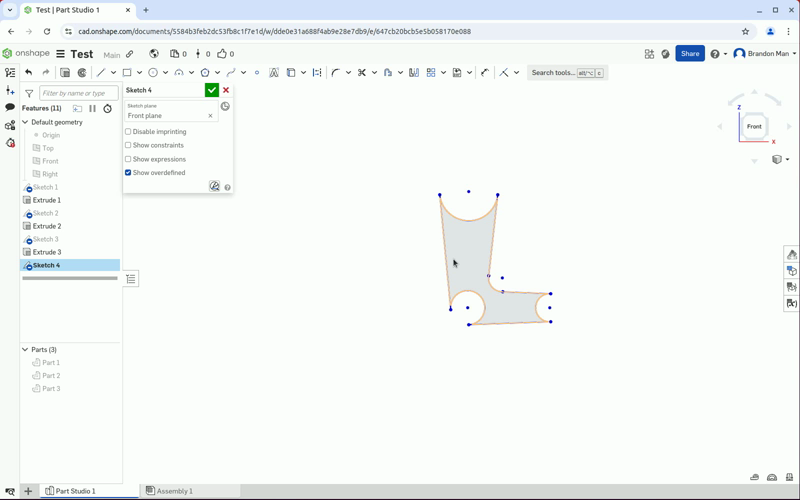
scroll(6)
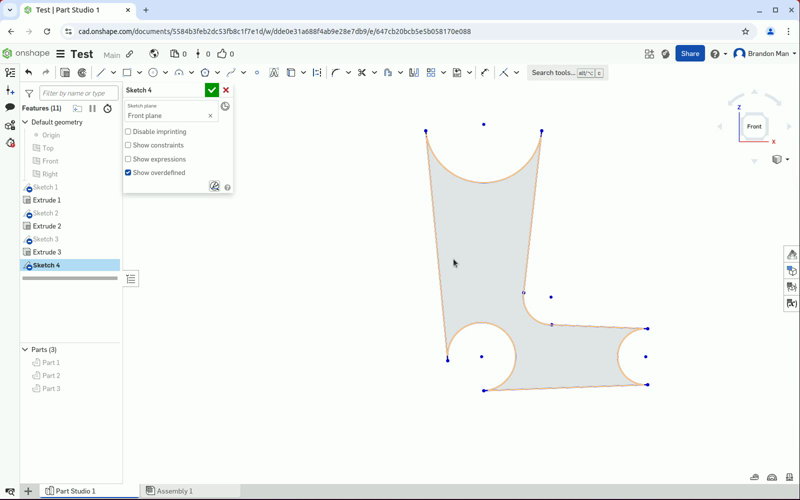
scroll(6)
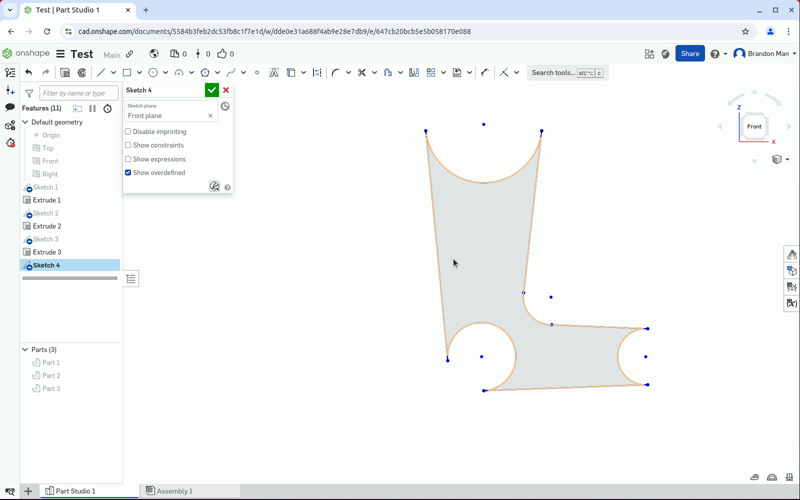
scroll(6)
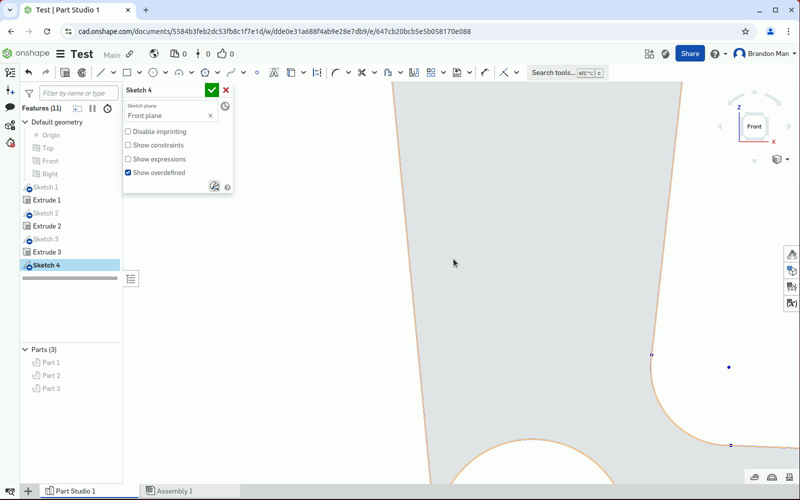
click(453, 258)
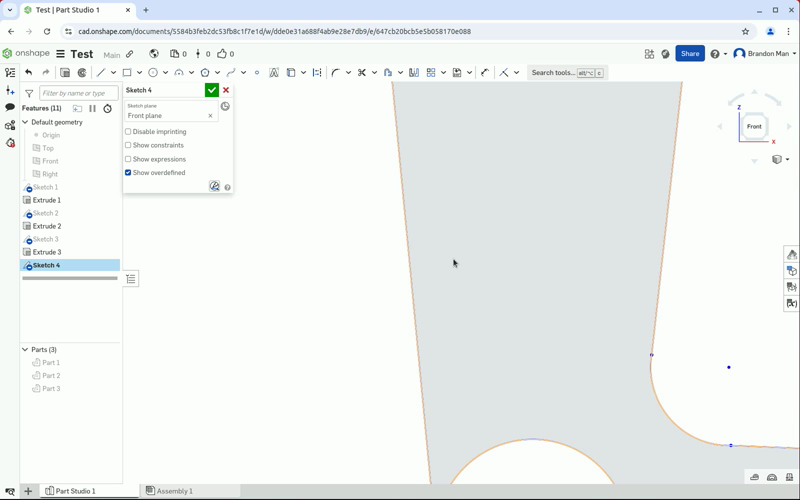
scroll(-6)
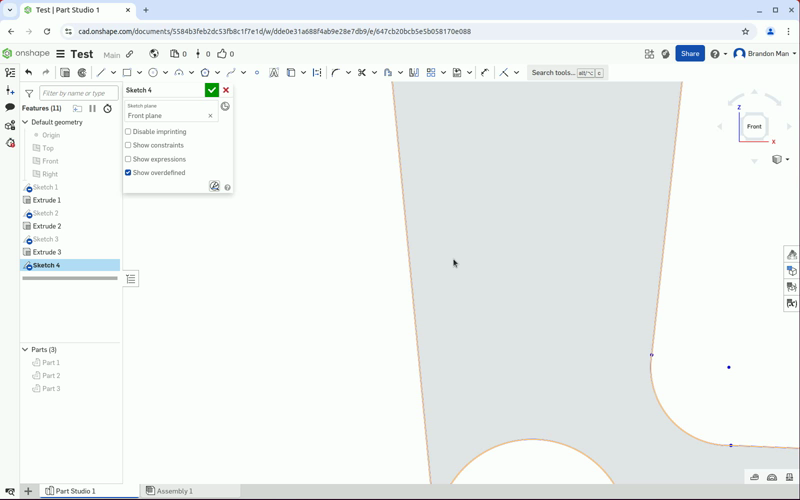
scroll(-6)
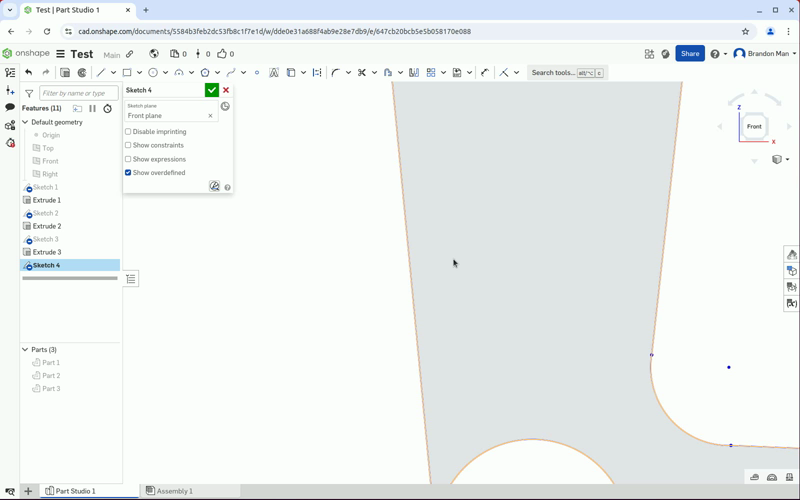
scroll(-6)
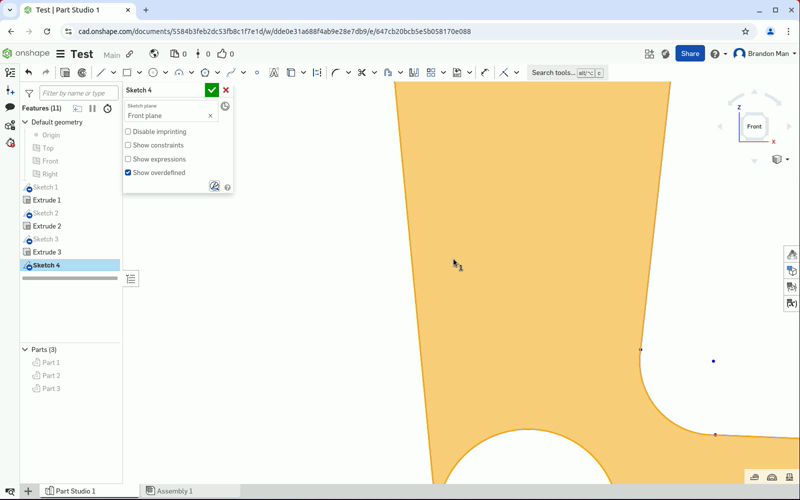
scroll(-6)
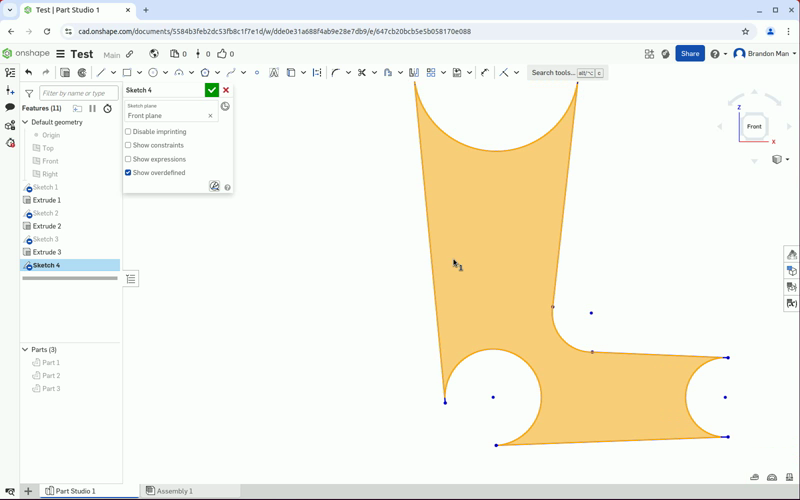
scroll(-6)
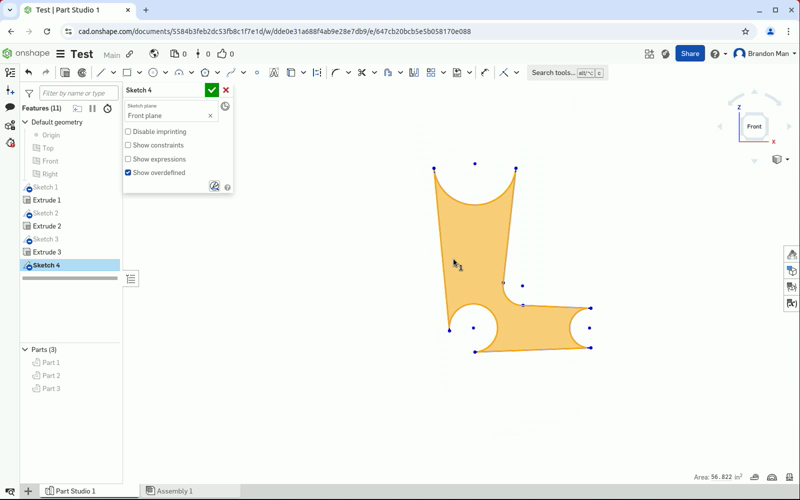
scroll(-6)
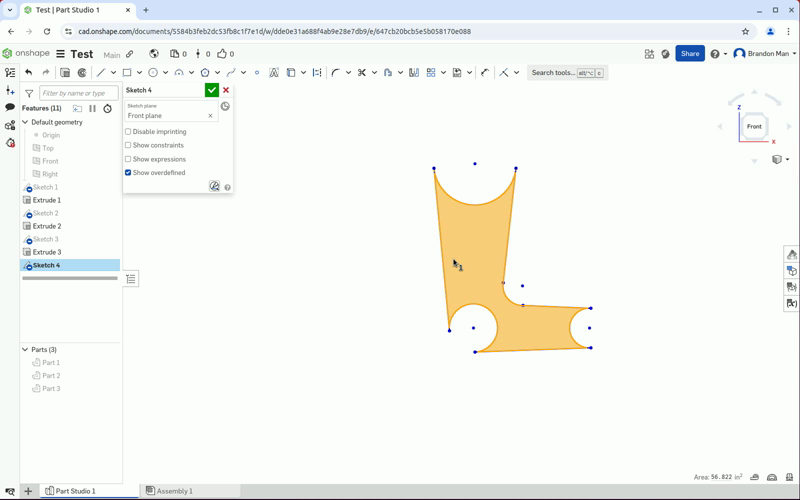
scroll(-6)
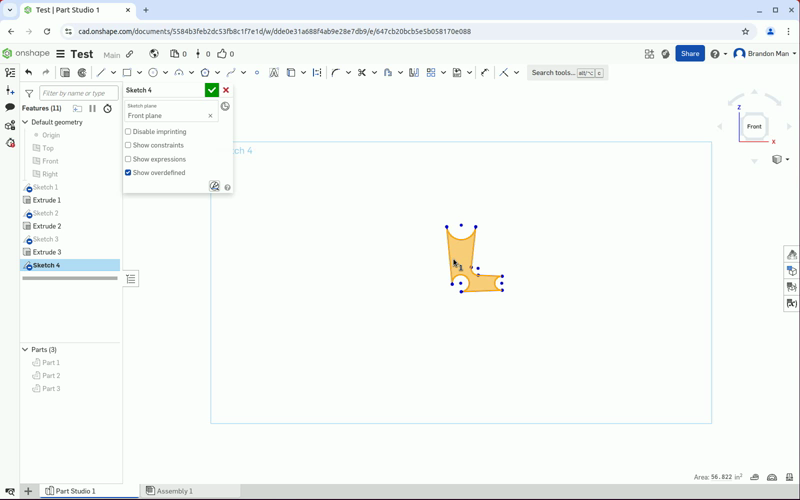
mouse_move(73, 352)
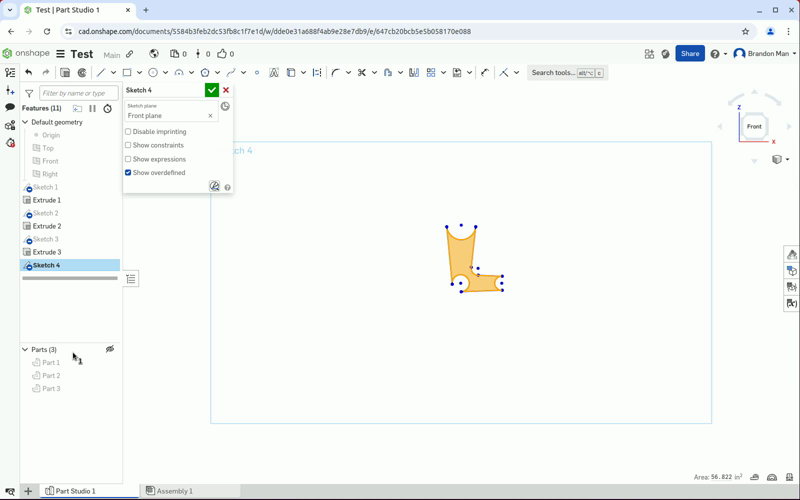
key(shift+y)
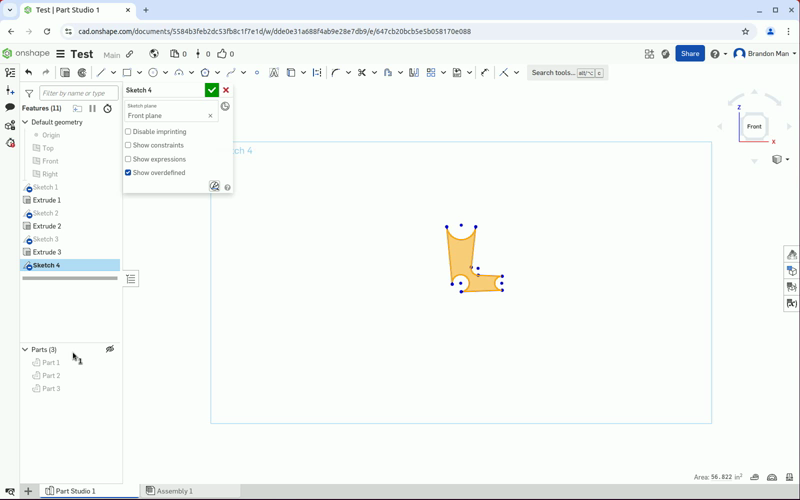
key(shift+e)
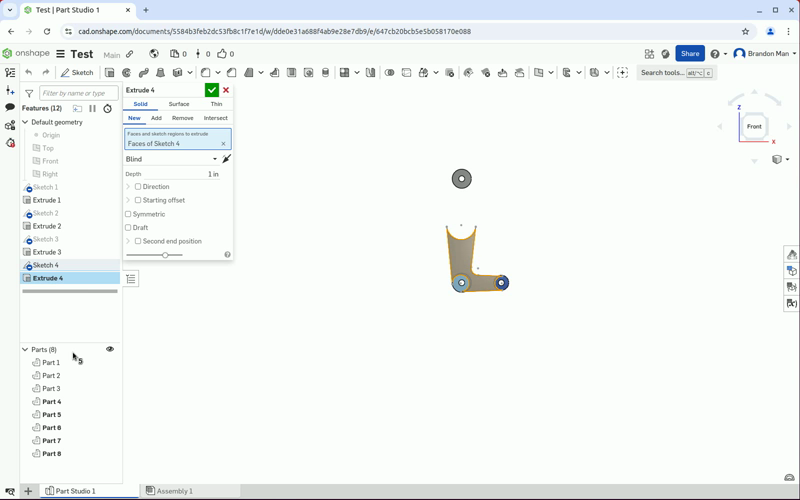
mouse_move(143, 106)
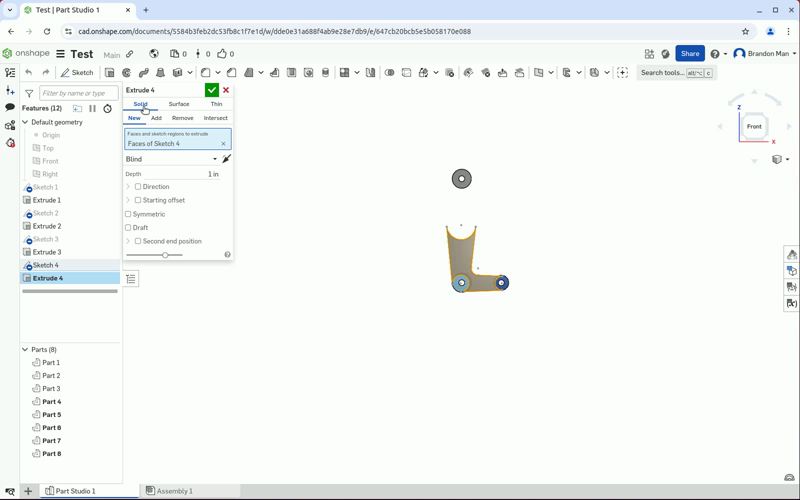
click(143, 106)
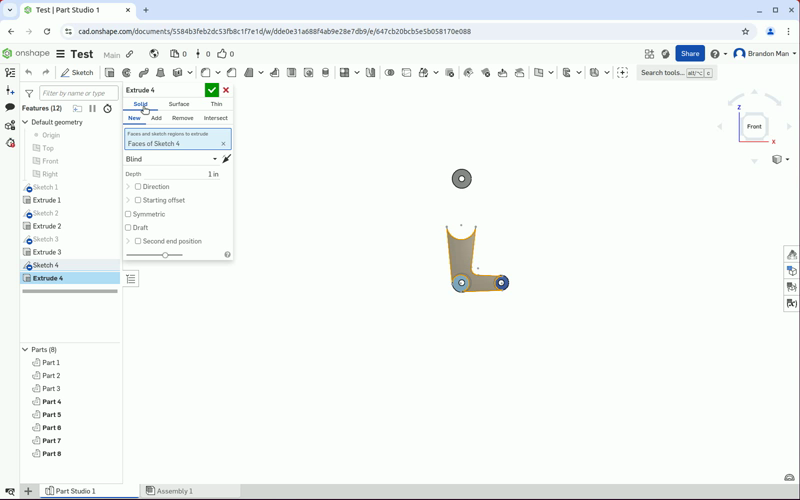
mouse_move(137, 120)
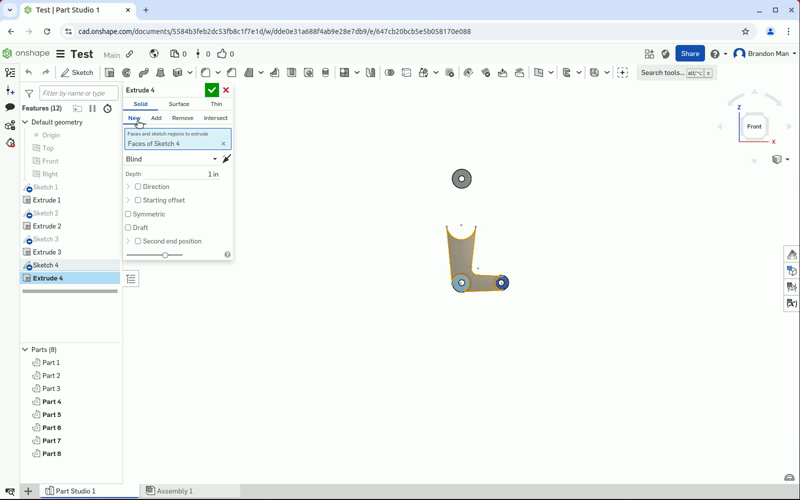
click(137, 120)
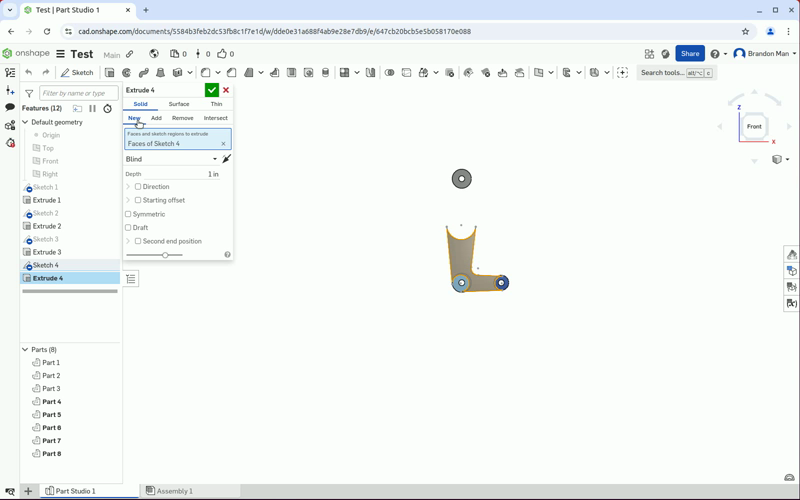
key(tab, 4)
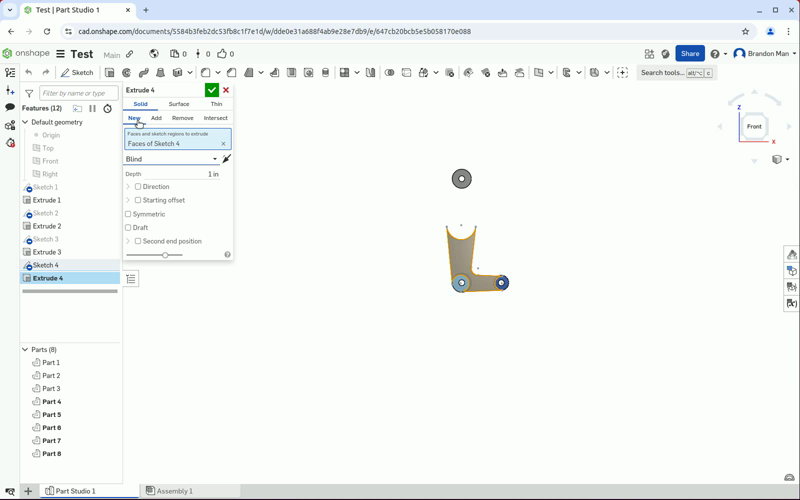
text(0.481)
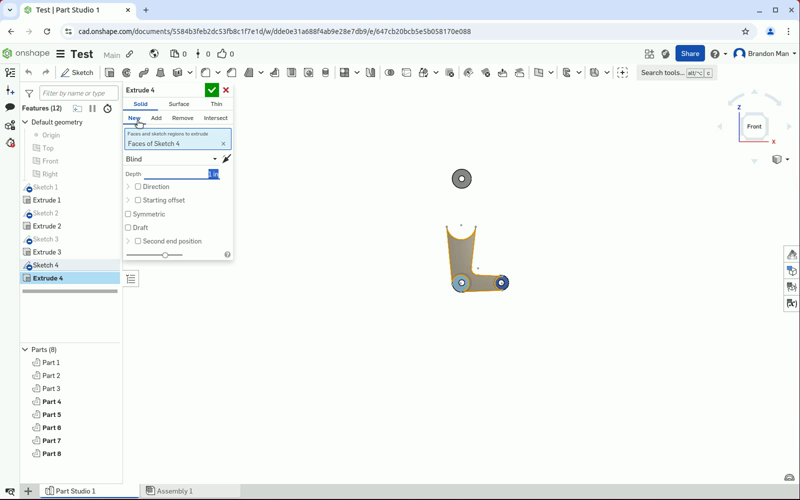
key(enter)
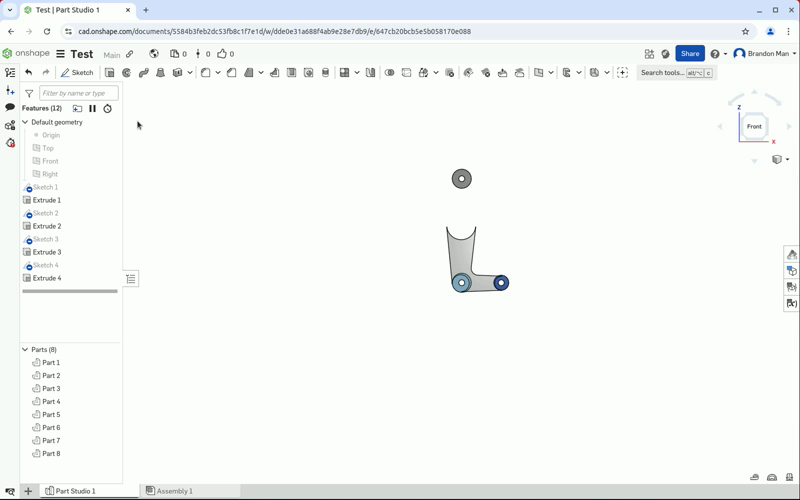
key(shift+h)
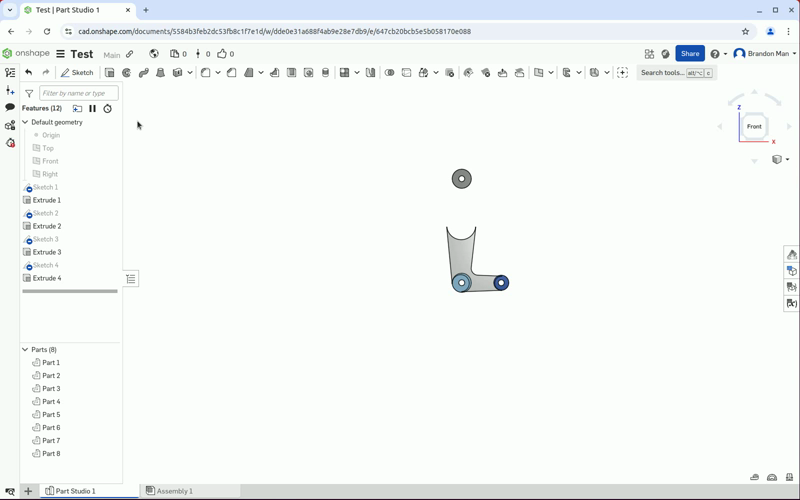
key(shift+h)
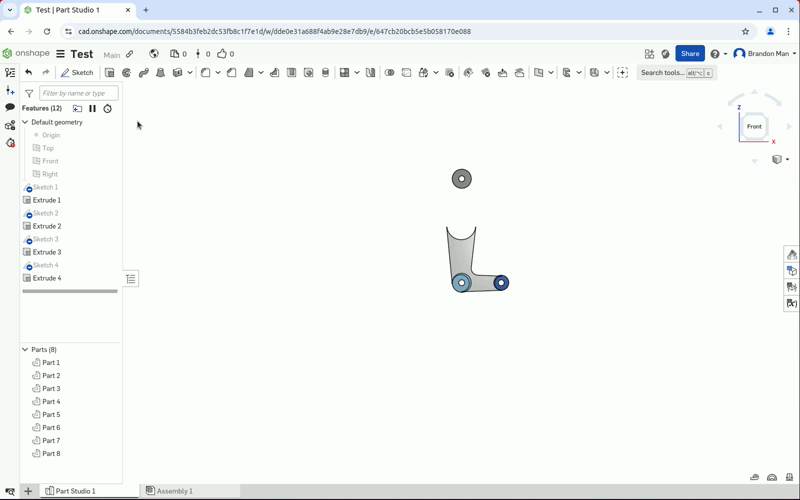
mouse_move(73, 189)
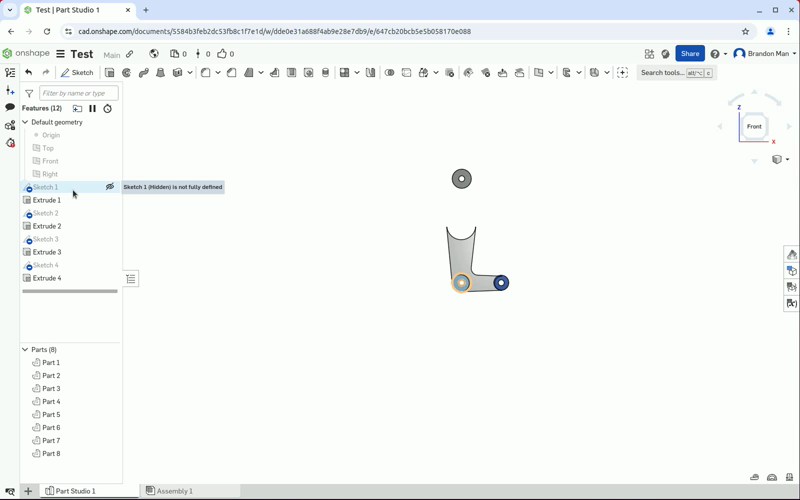
click(73, 189)
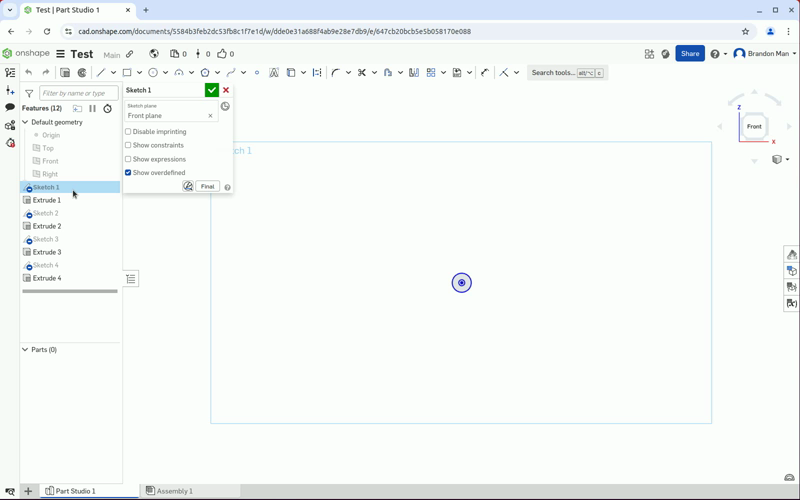
mouse_move(229, 92)
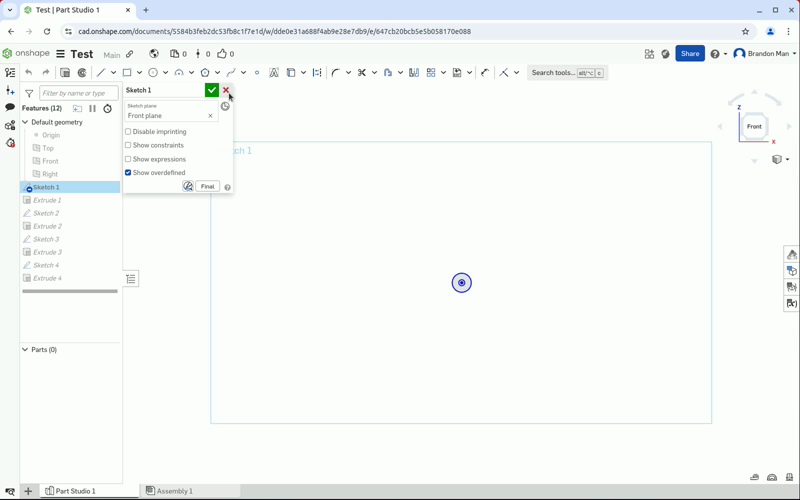
click(229, 92)
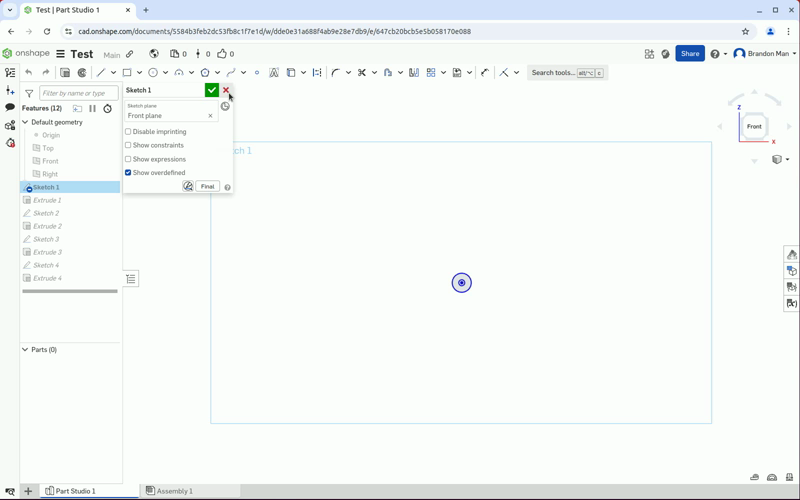
key(shift+s)
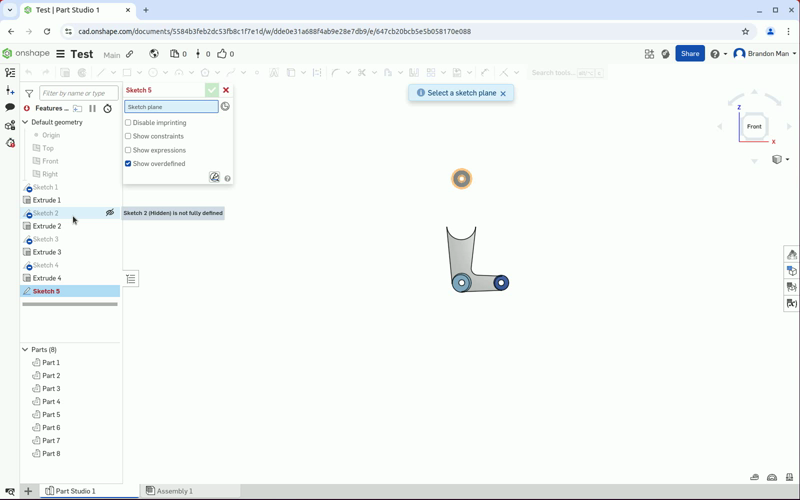
scroll(3)
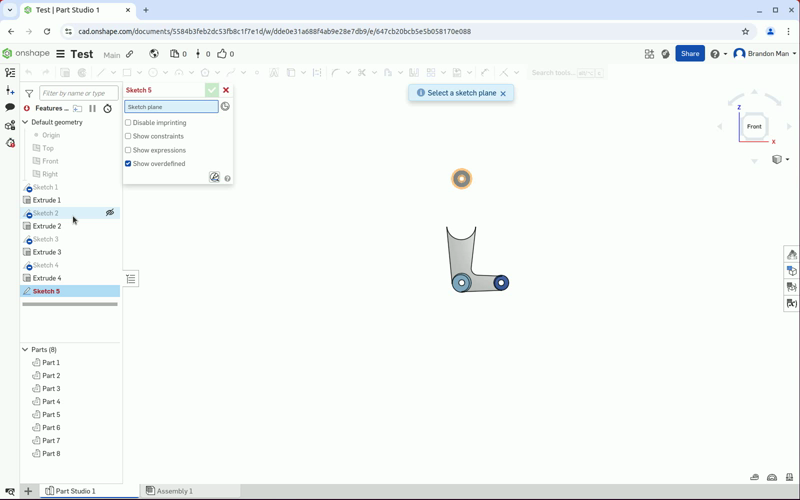
mouse_move(73, 163)
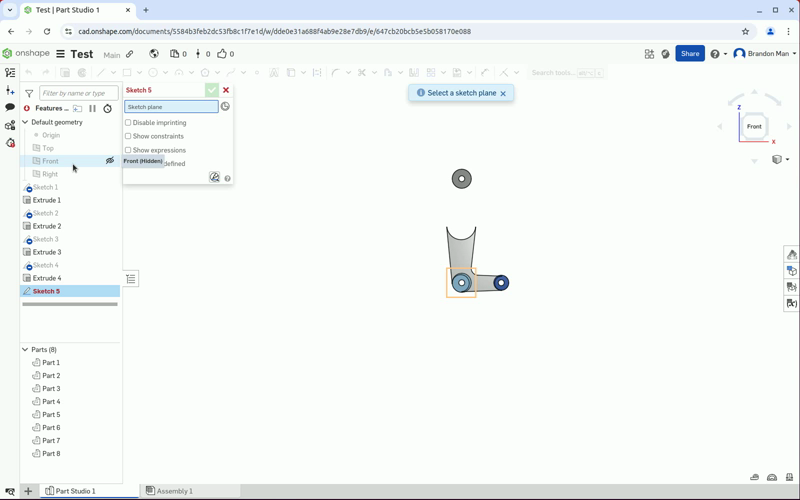
click(73, 163)
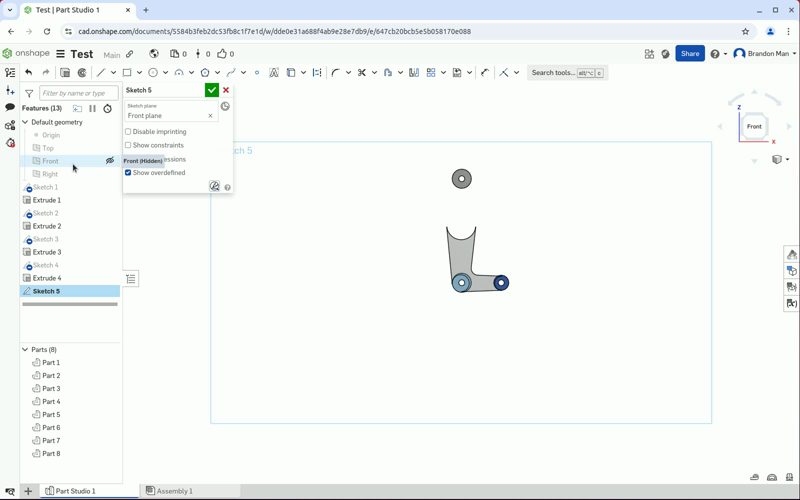
mouse_move(73, 352)
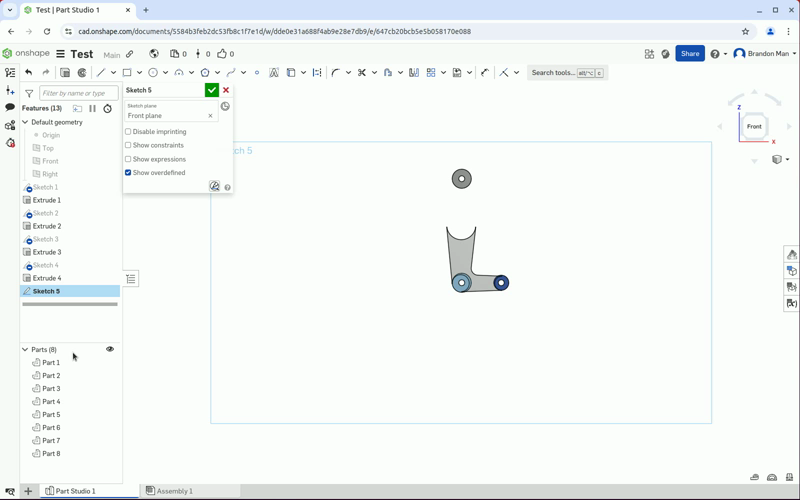
key(y)
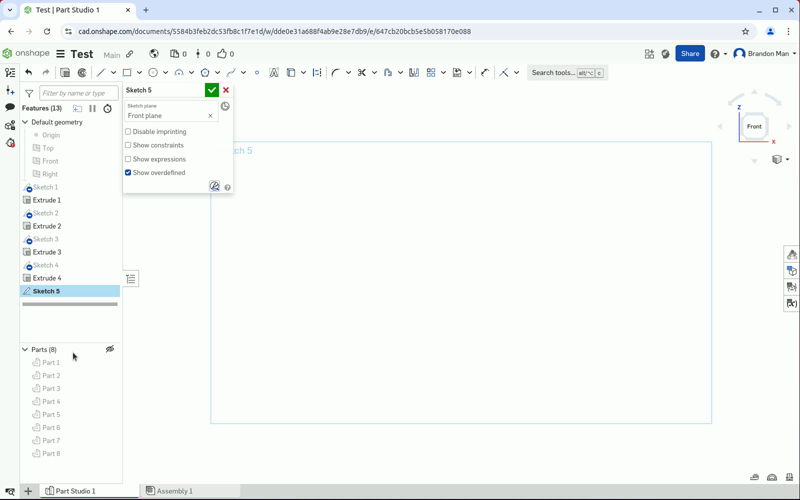
key(c)
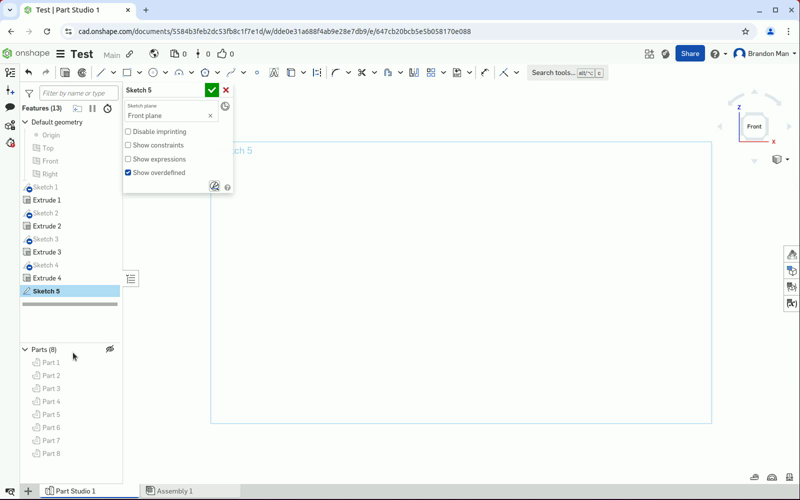
key_down(shift)
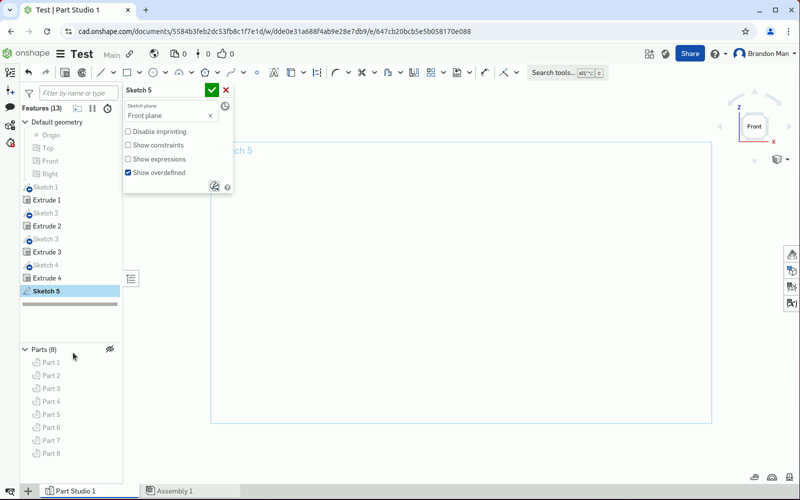
mouse_move(461, 225)
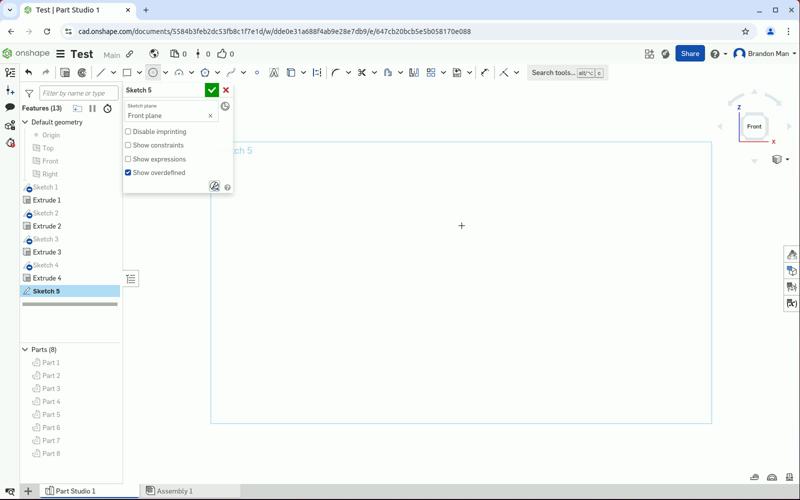
click(461, 225)
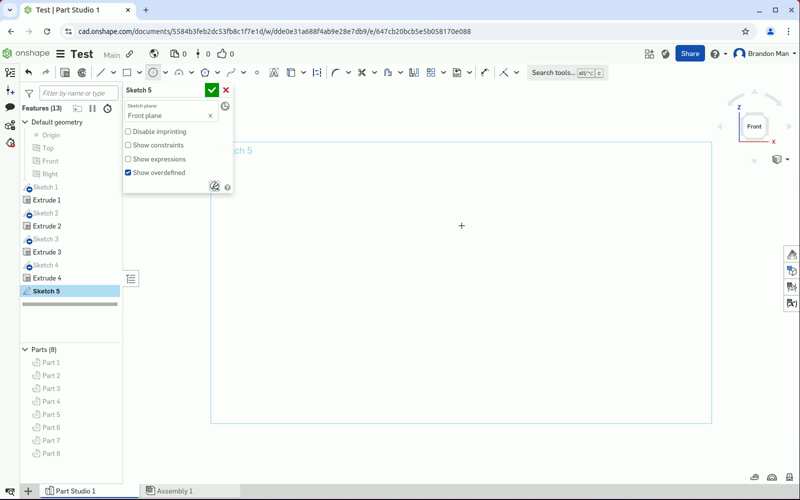
key_up(shift)
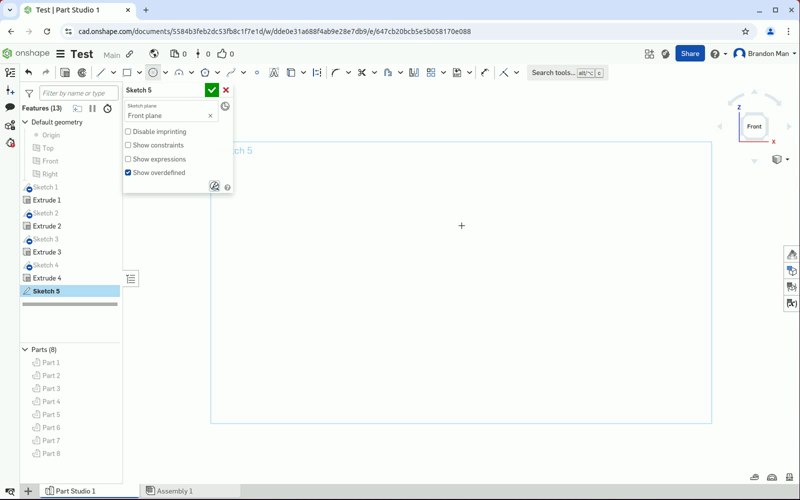
mouse_move(477, 225)
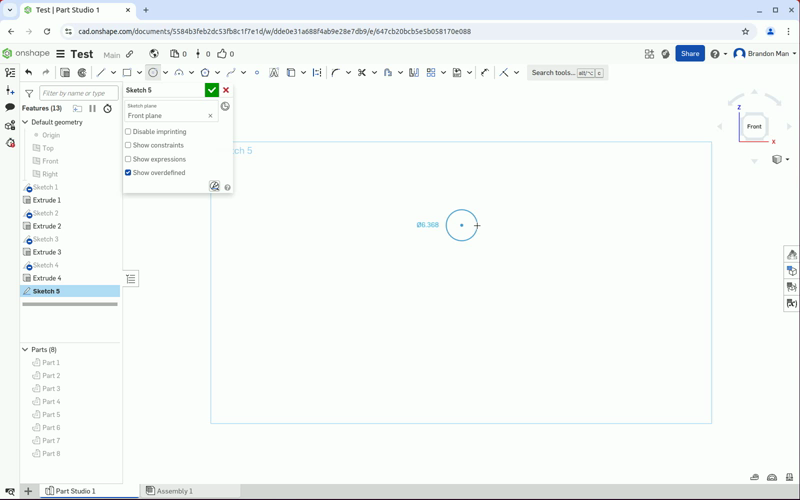
click(477, 225)
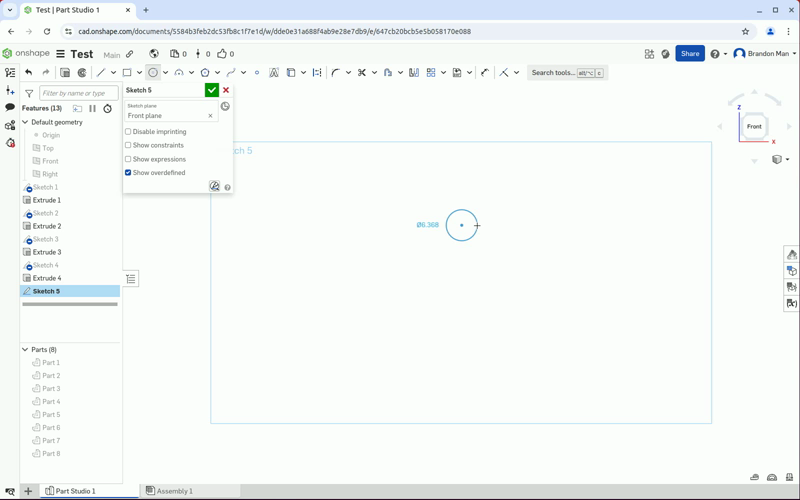
key(esc)
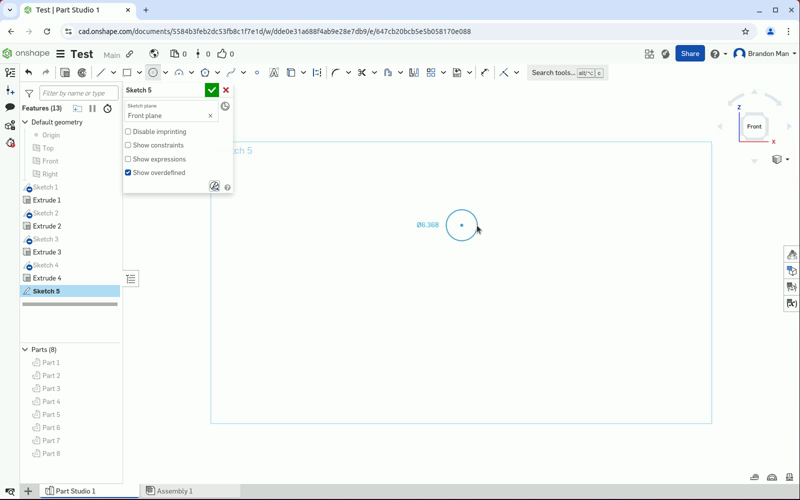
key(c)
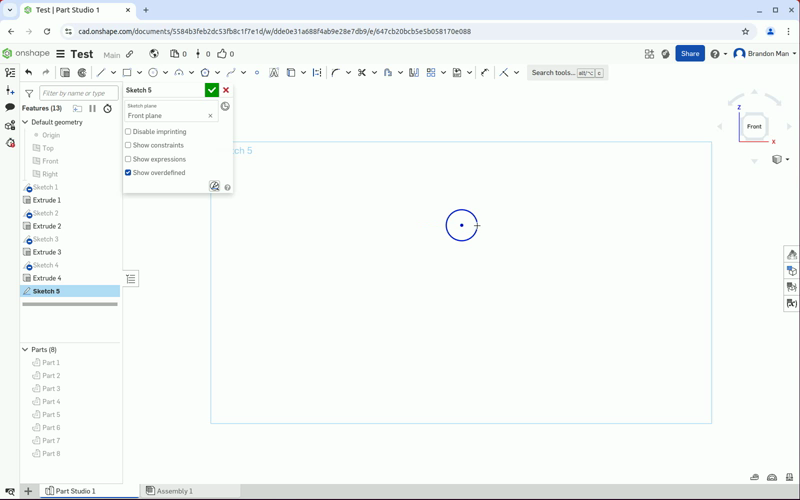
key_down(shift)
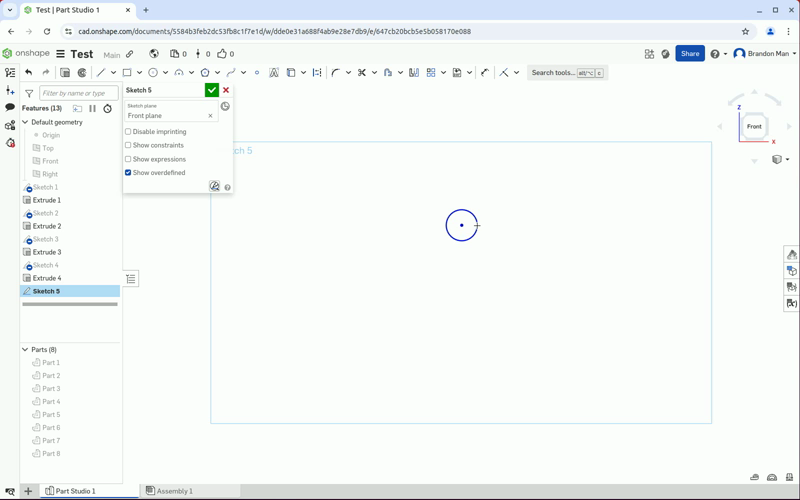
mouse_move(461, 225)
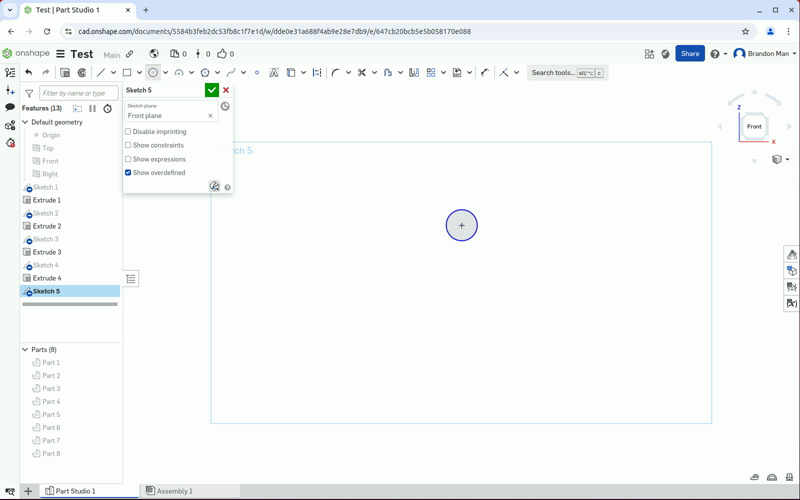
click(461, 225)
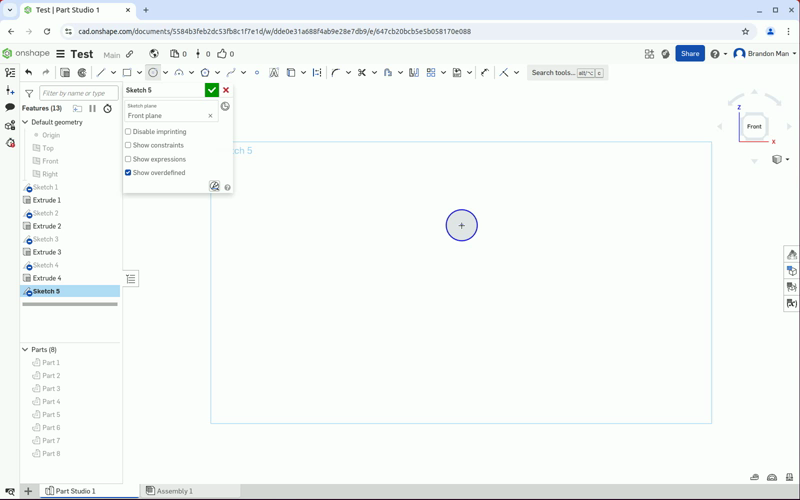
key_up(shift)
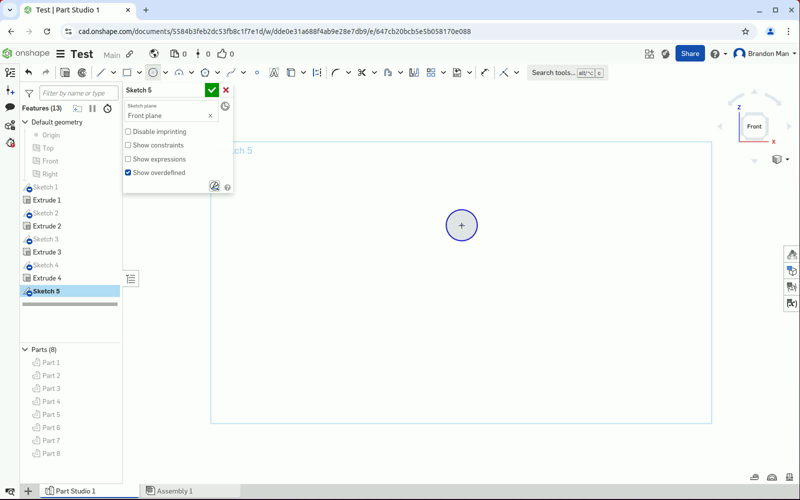
mouse_move(465, 225)
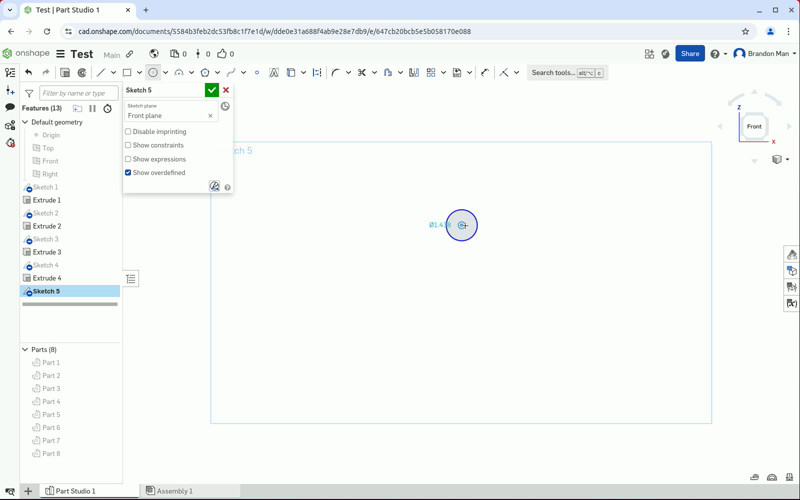
scroll(6)
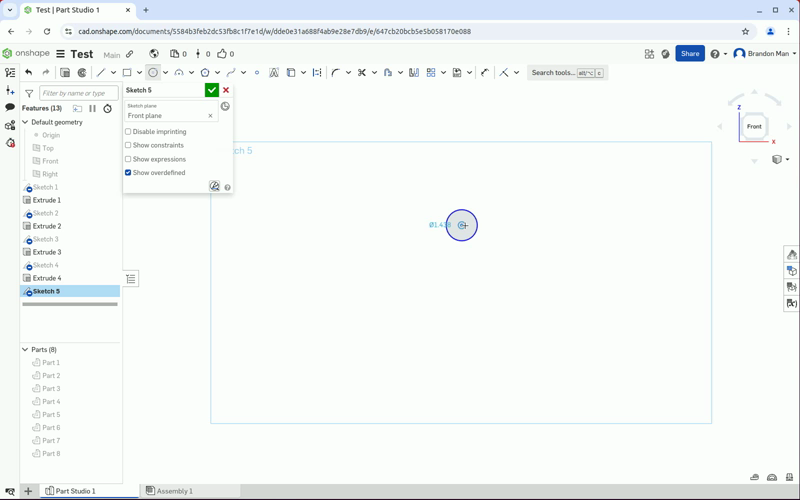
scroll(6)
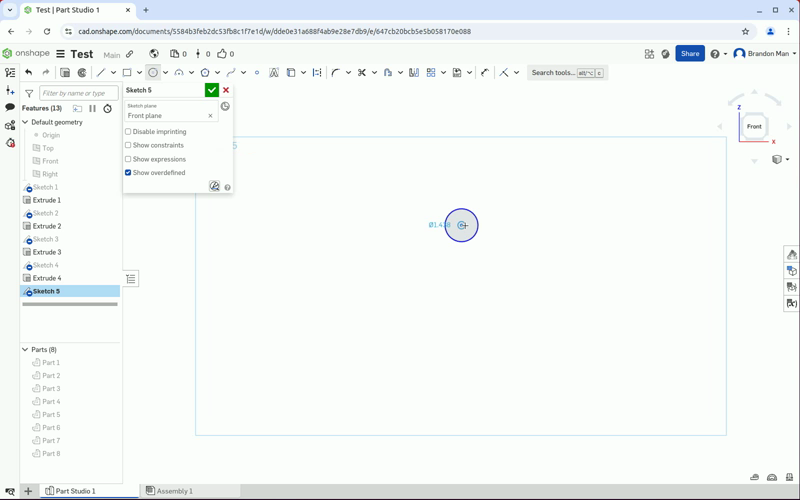
scroll(6)
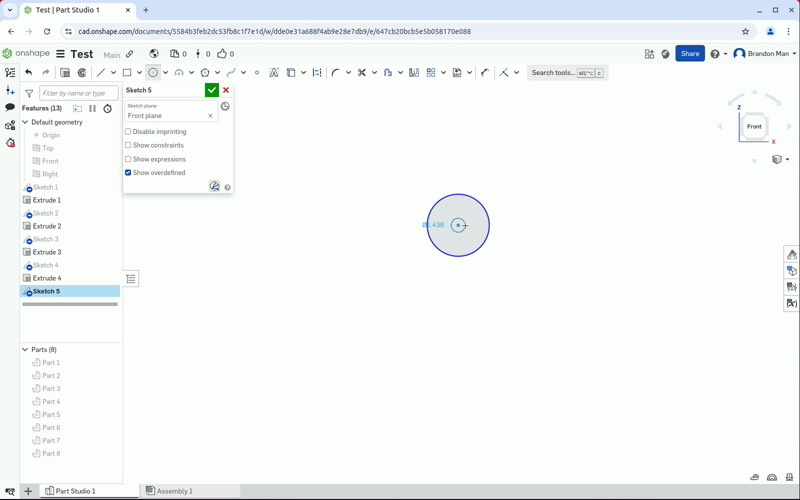
scroll(6)
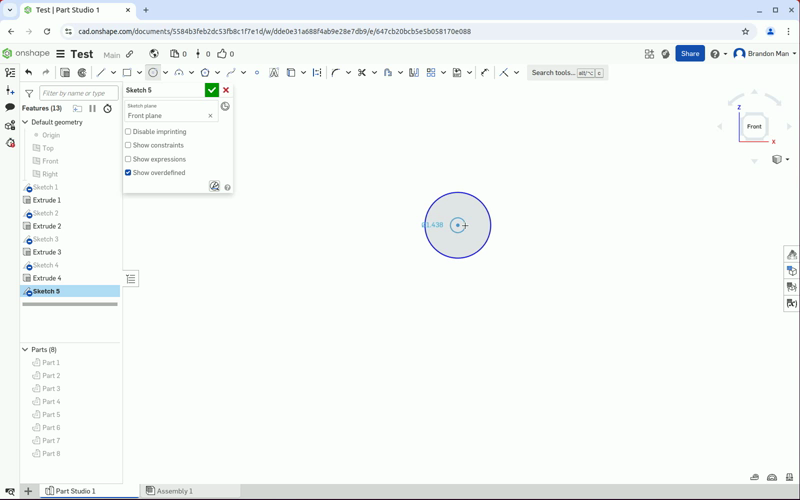
scroll(6)
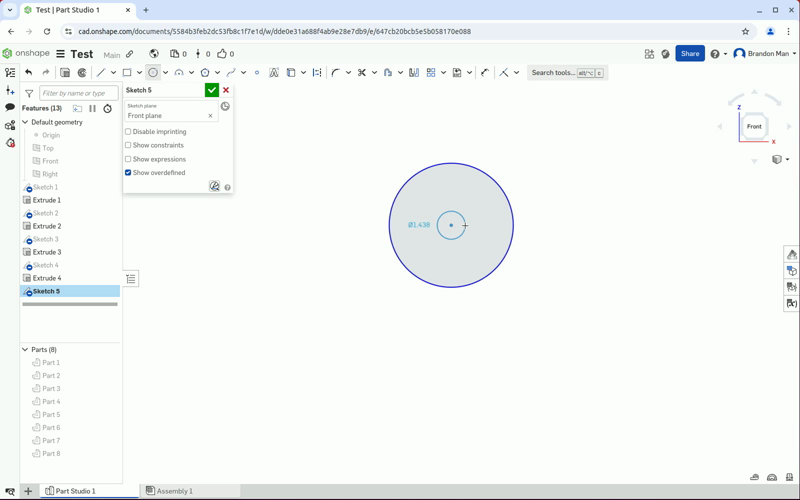
scroll(6)
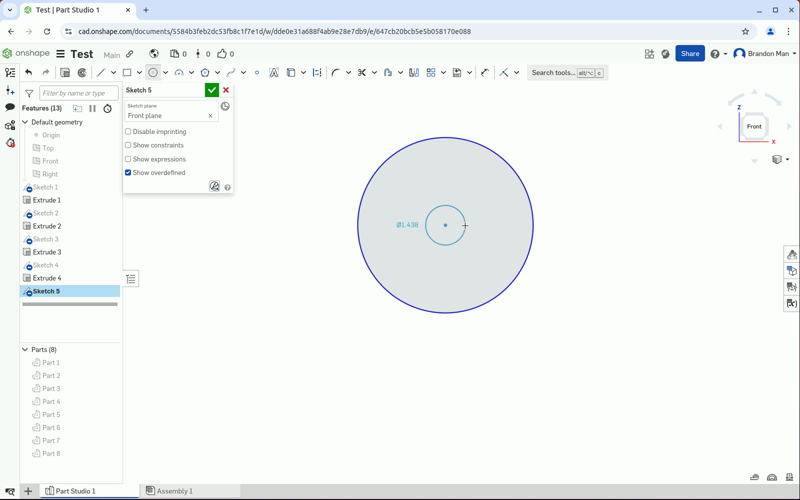
scroll(6)
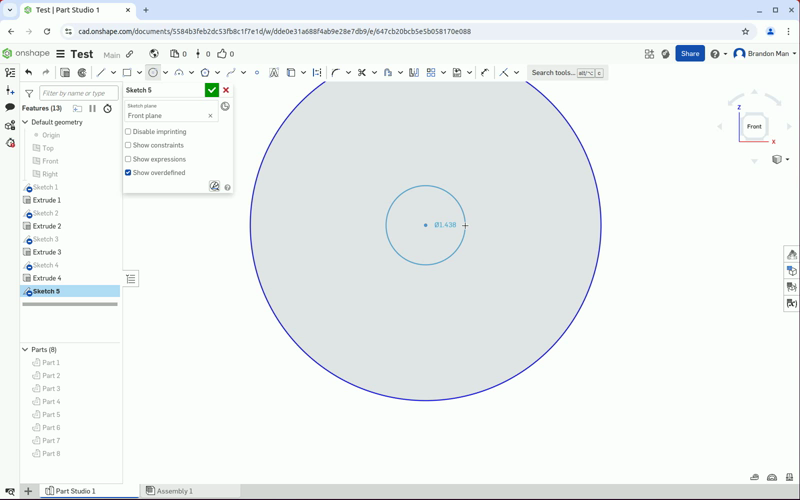
click(465, 225)
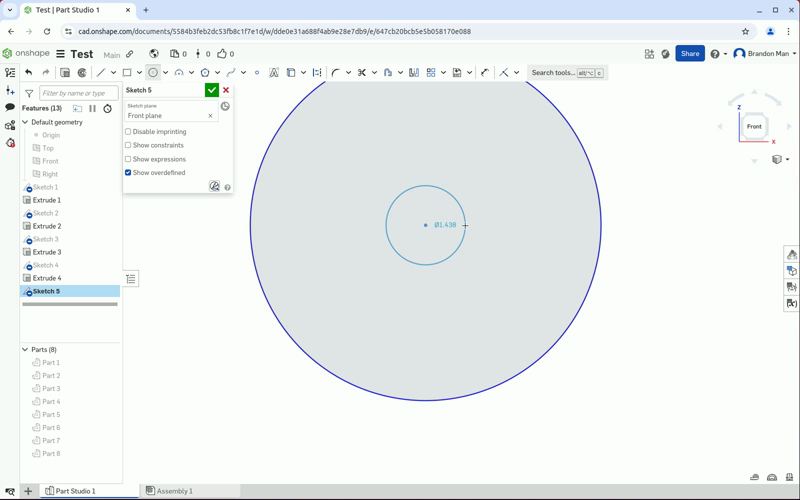
scroll(-6)
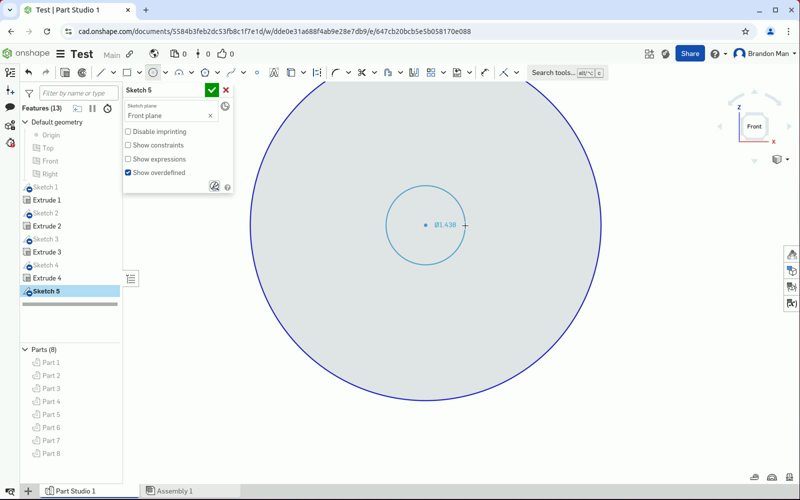
scroll(-6)
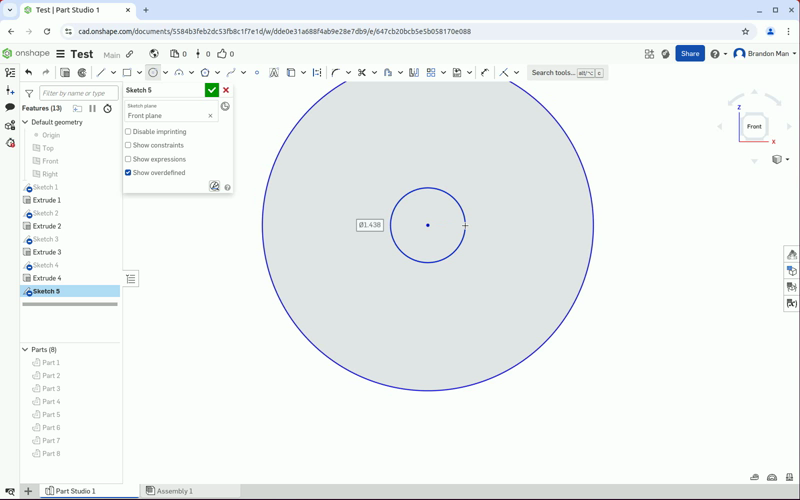
scroll(-6)
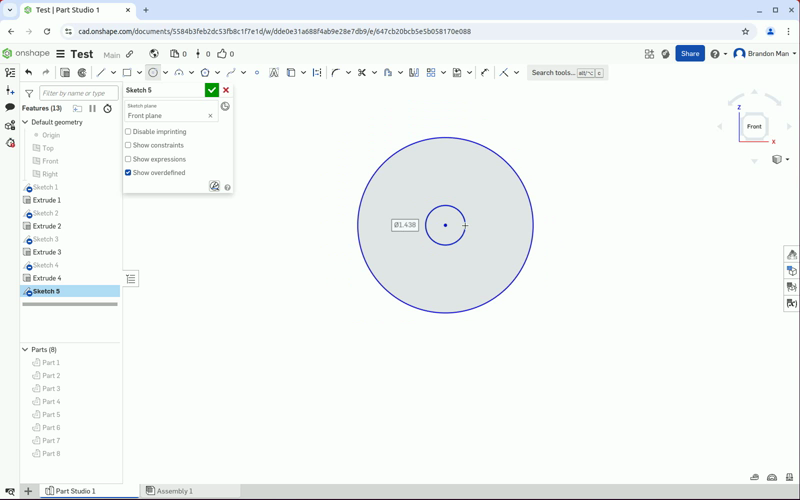
scroll(-6)
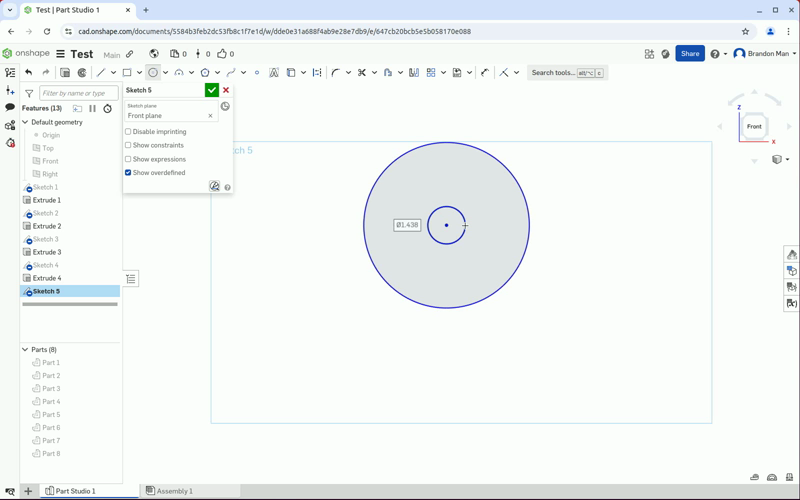
scroll(-6)
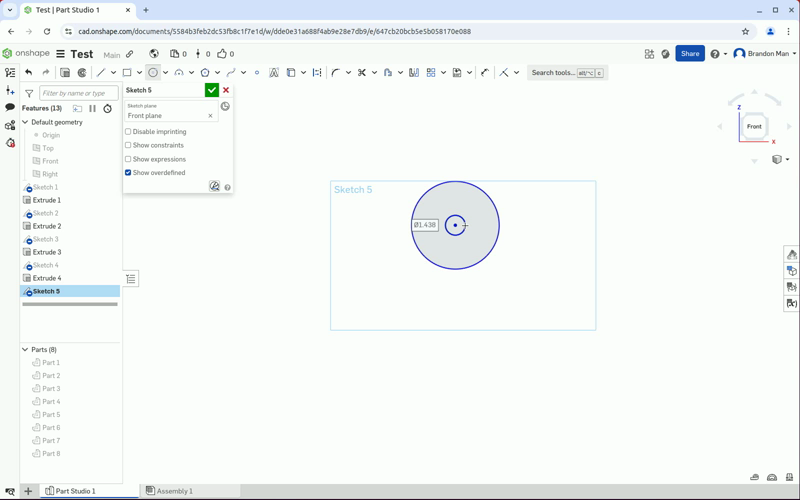
scroll(-6)
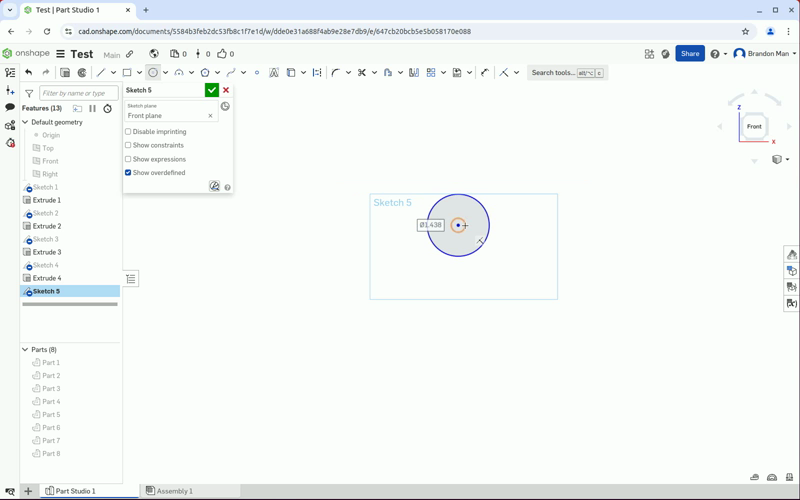
scroll(-6)
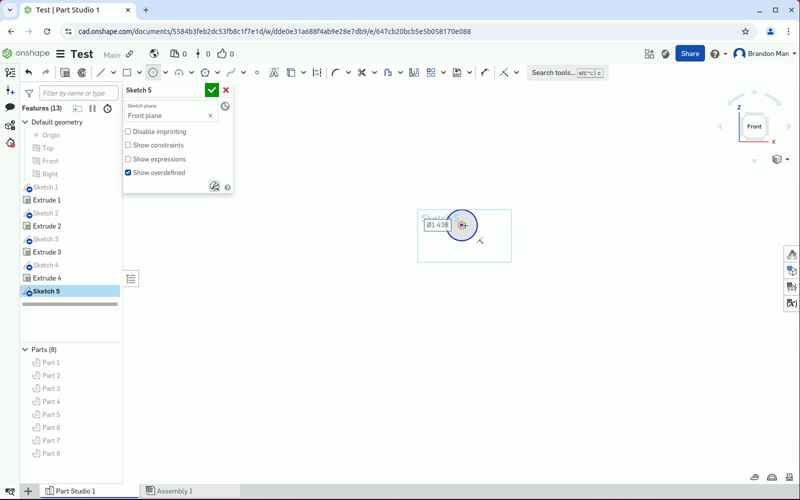
key(esc)
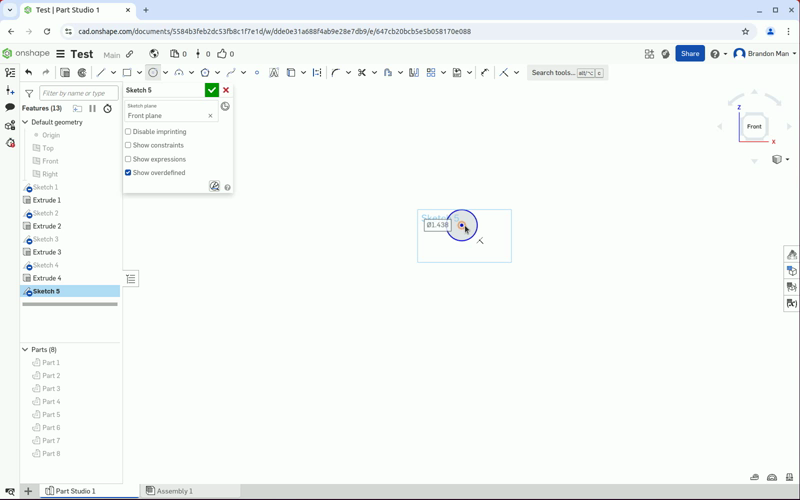
mouse_move(461, 211)
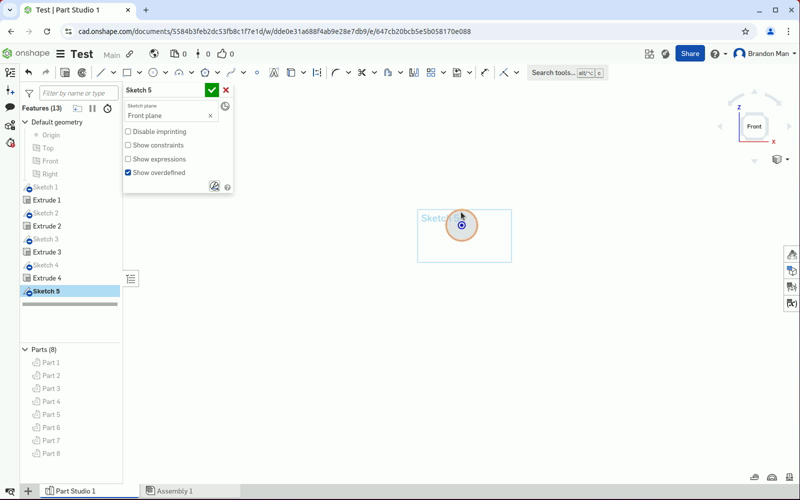
scroll(6)
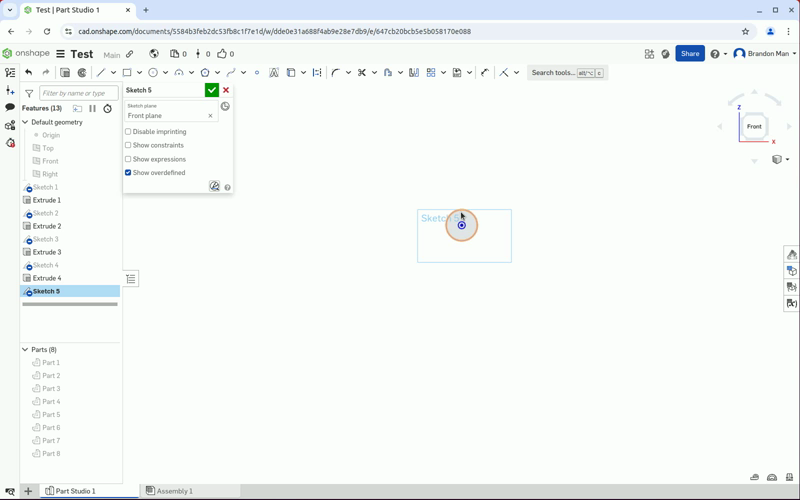
scroll(6)
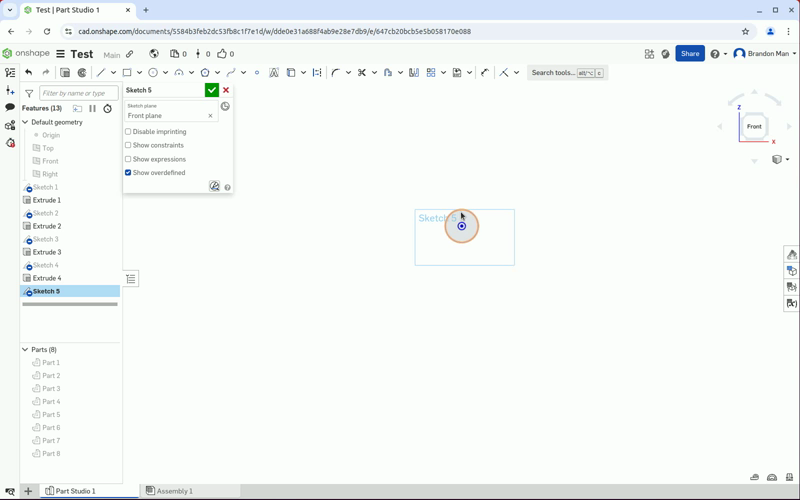
scroll(6)
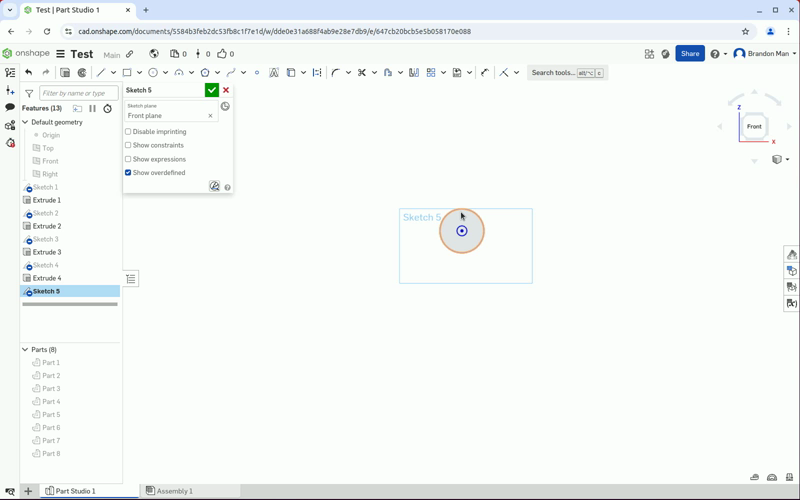
scroll(6)
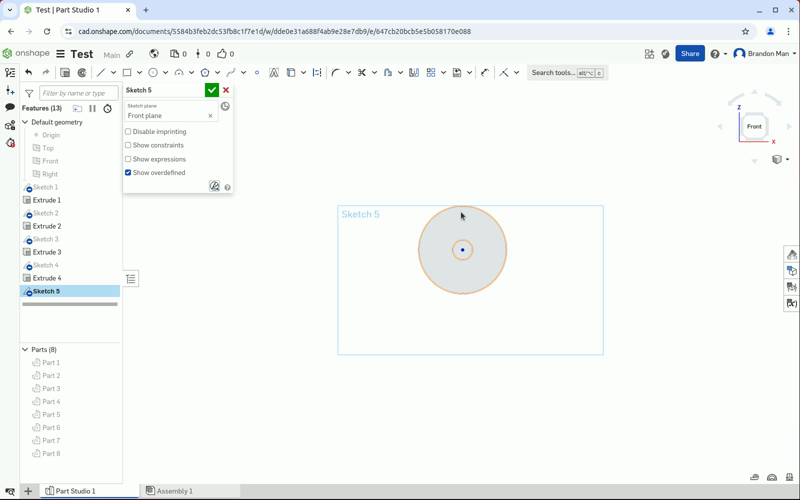
scroll(6)
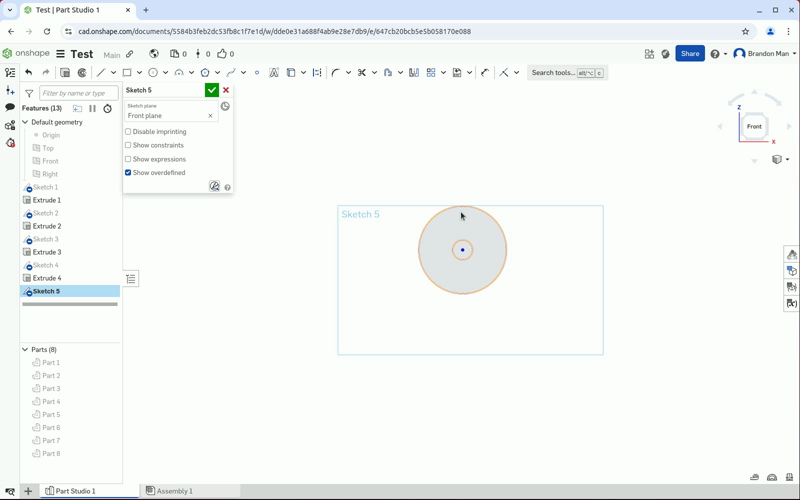
scroll(6)
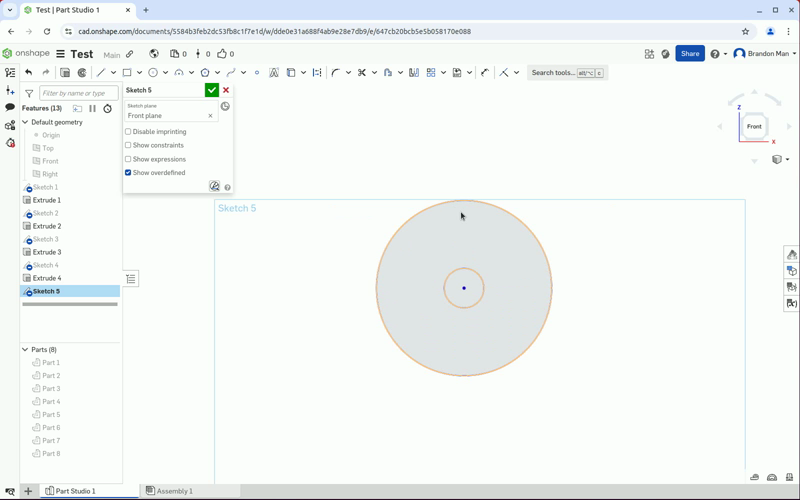
scroll(6)
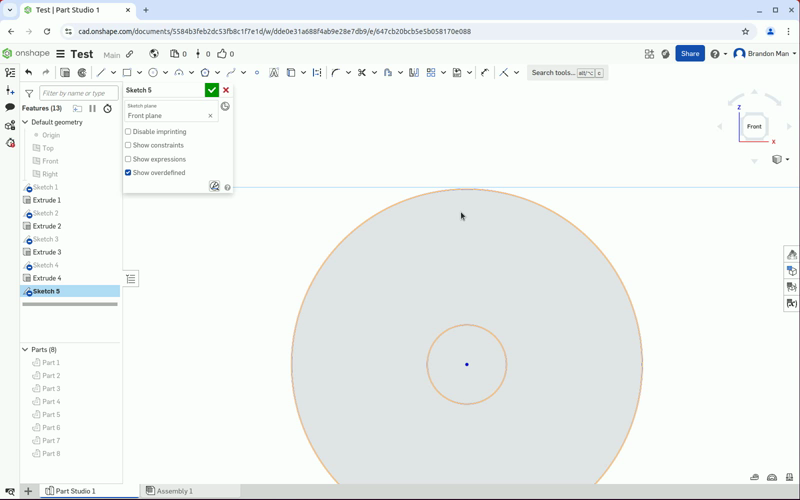
click(461, 211)
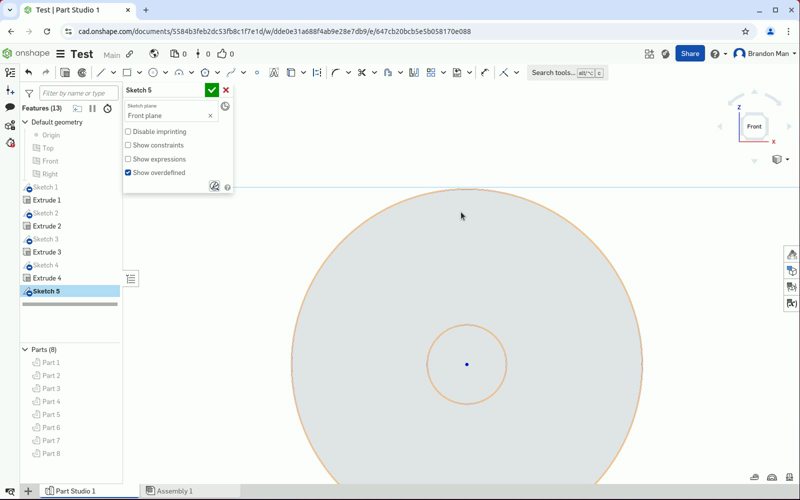
scroll(-6)
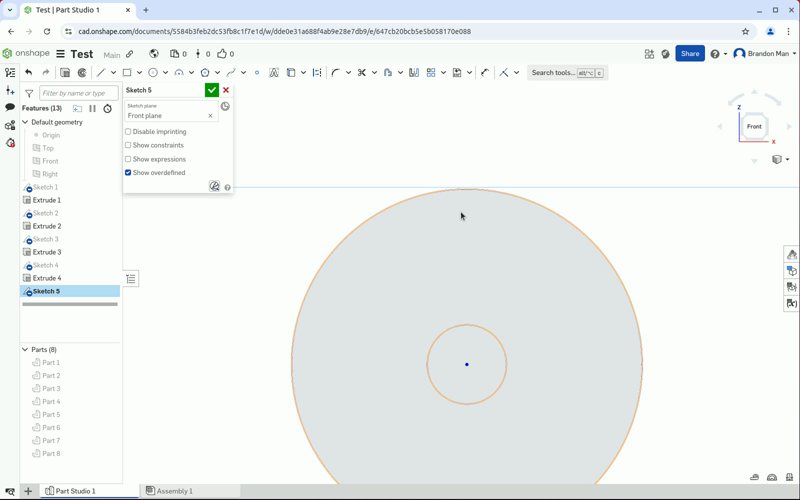
scroll(-6)
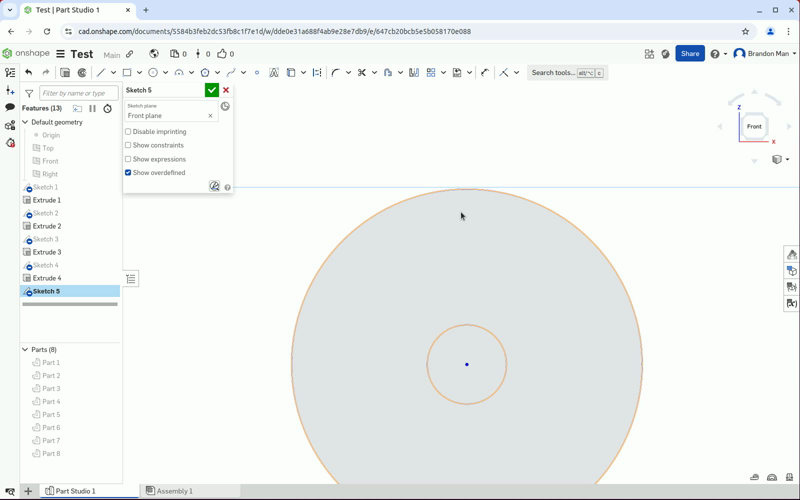
scroll(-6)
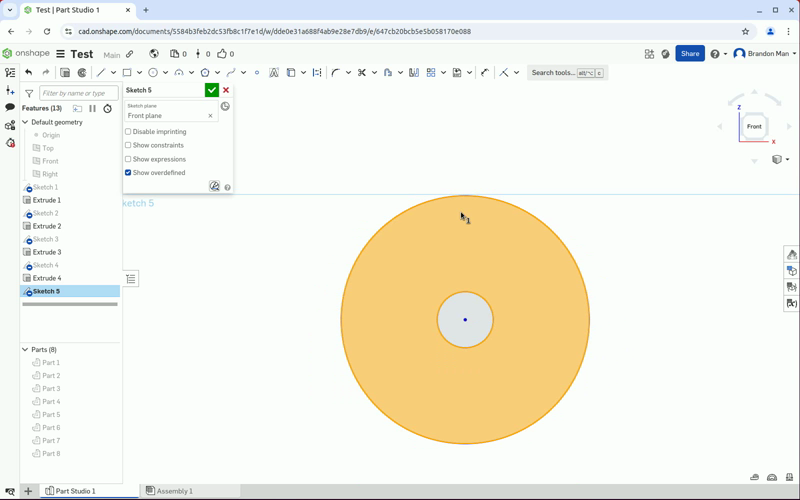
scroll(-6)
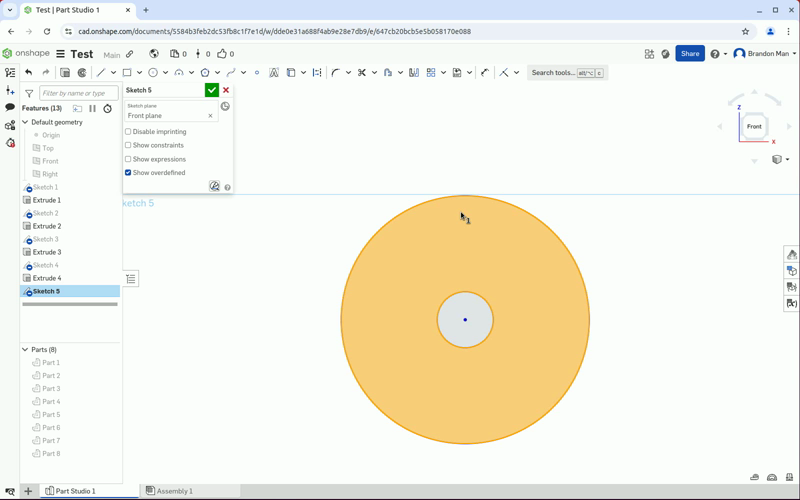
scroll(-6)
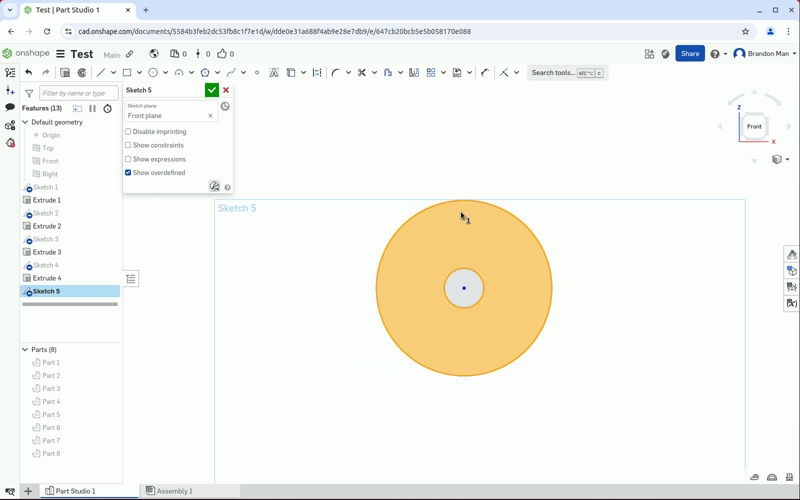
scroll(-6)
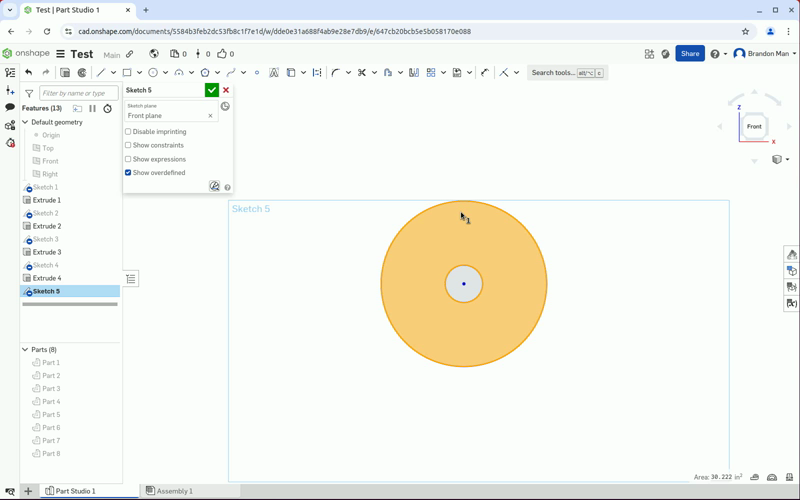
scroll(-6)
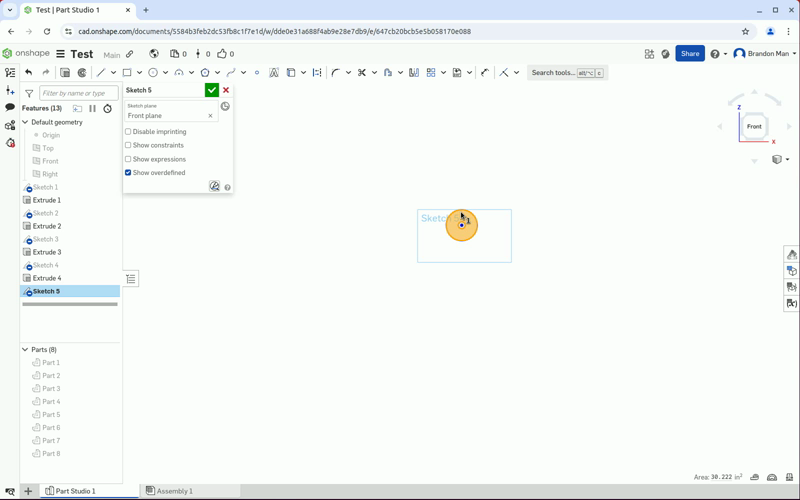
mouse_move(73, 352)
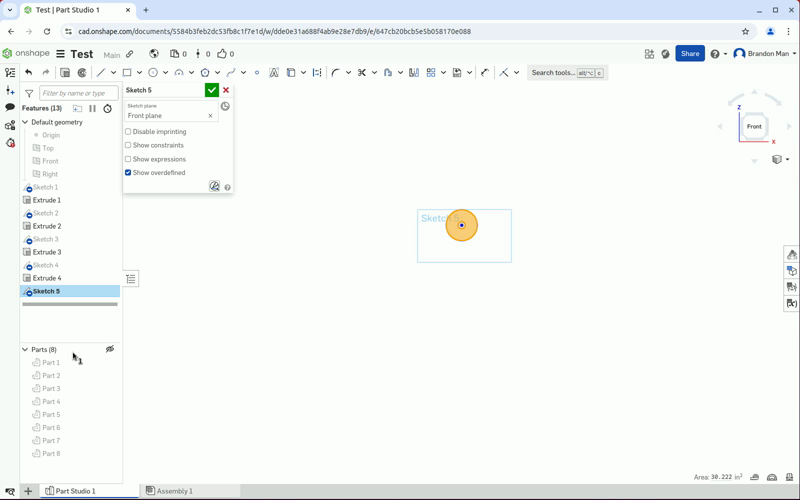
key(shift+y)
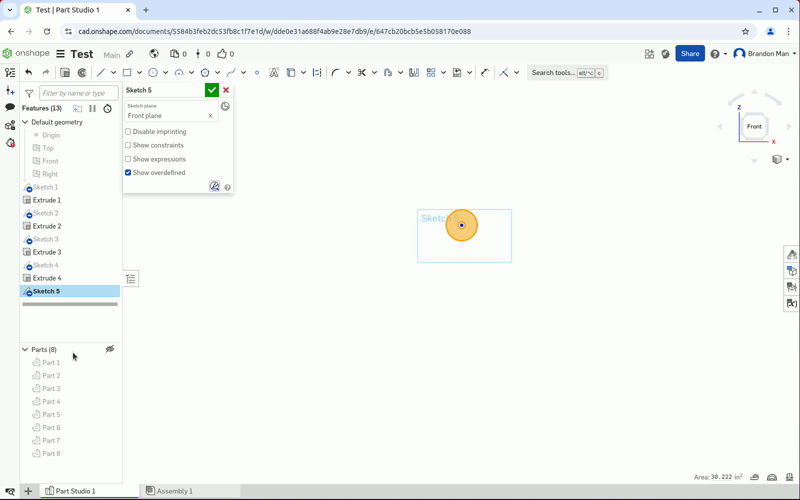
key(shift+e)
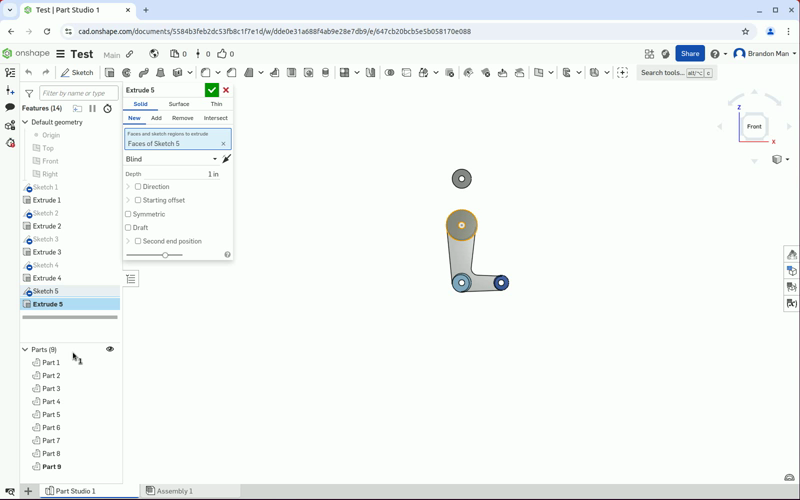
mouse_move(143, 106)
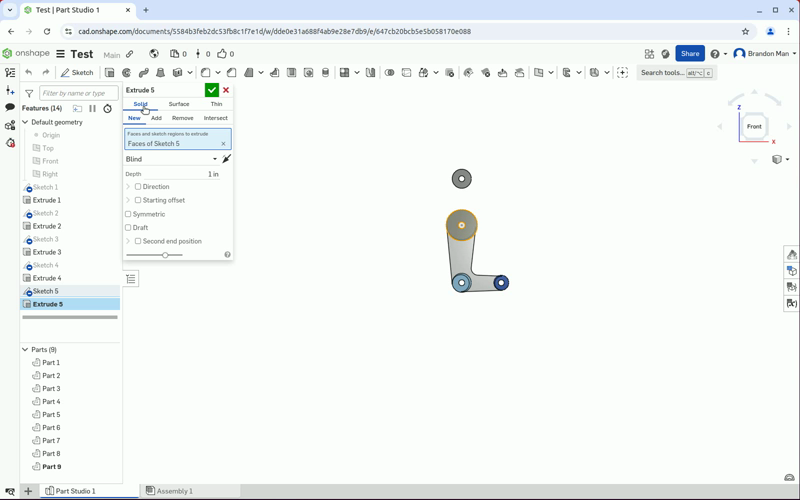
click(143, 106)
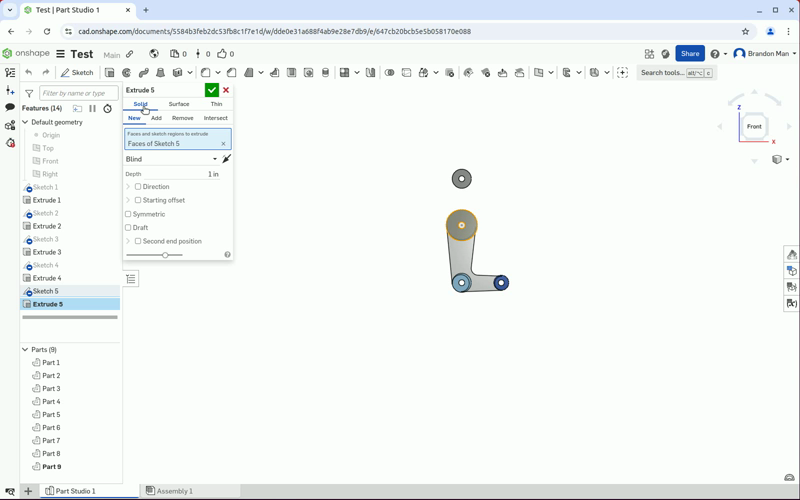
mouse_move(137, 120)
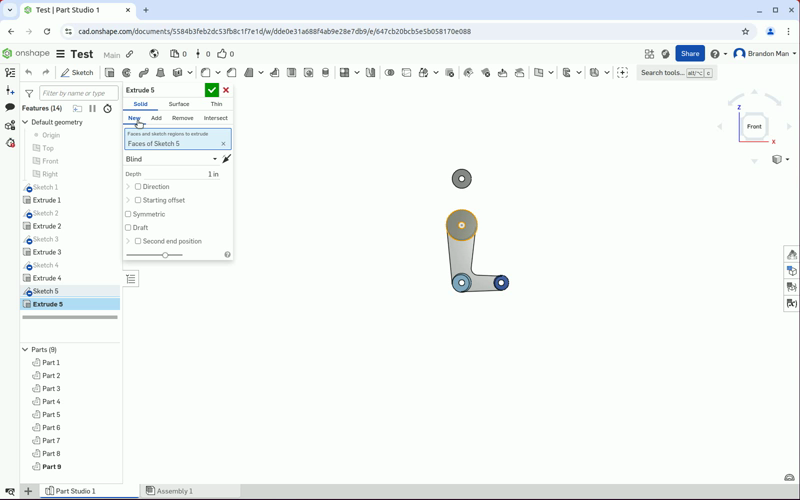
click(137, 120)
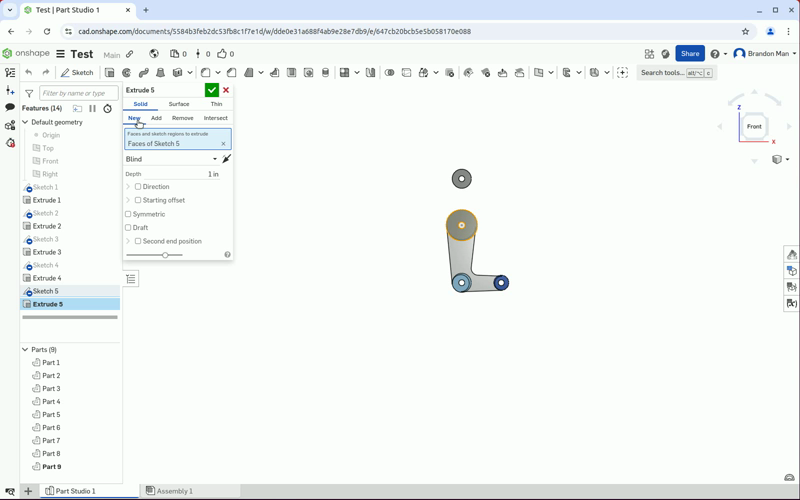
key(tab, 4)
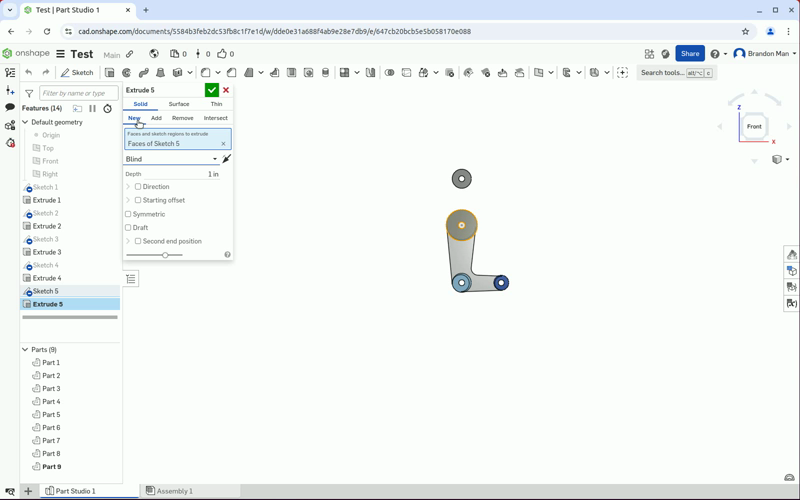
text(0.481)
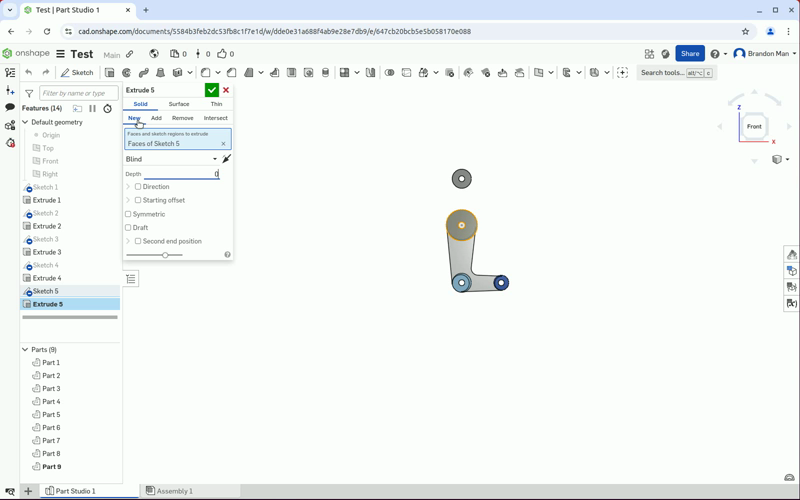
key(enter)
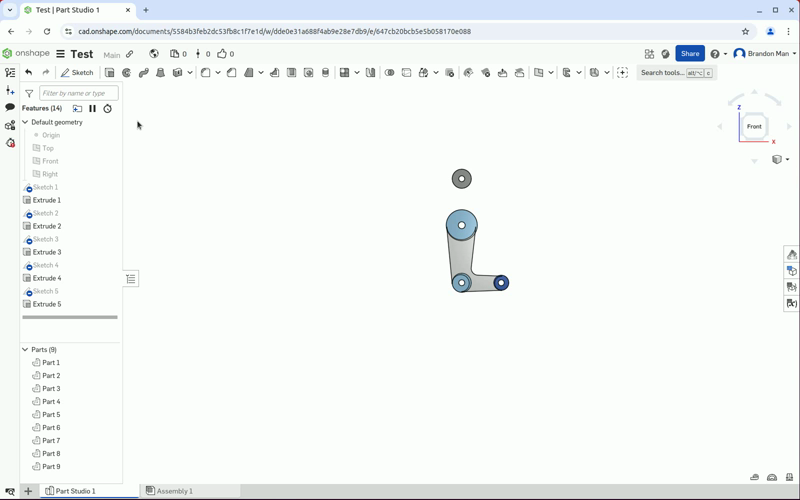
key(shift+h)
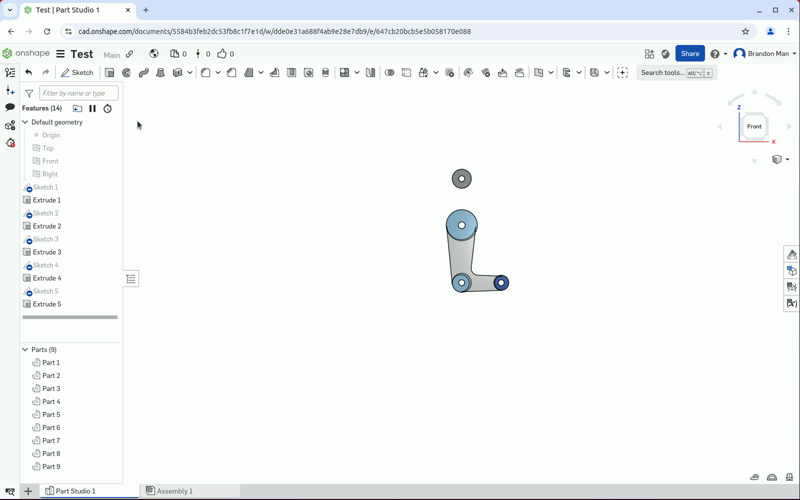
key(shift+h)
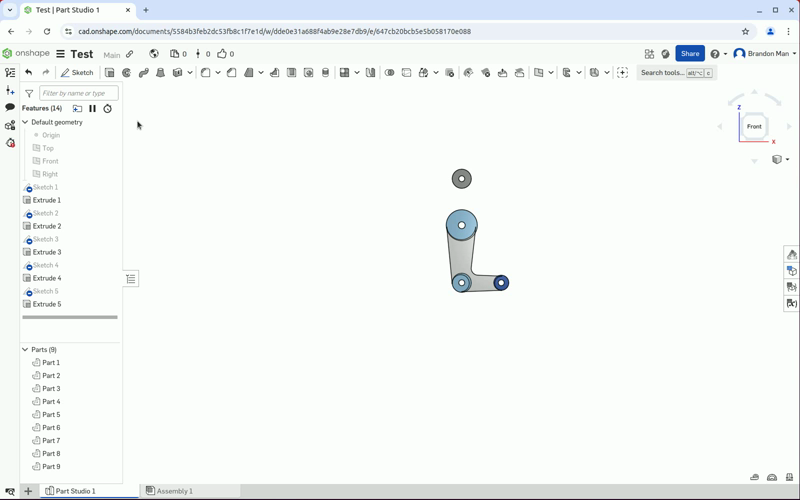
mouse_move(73, 189)
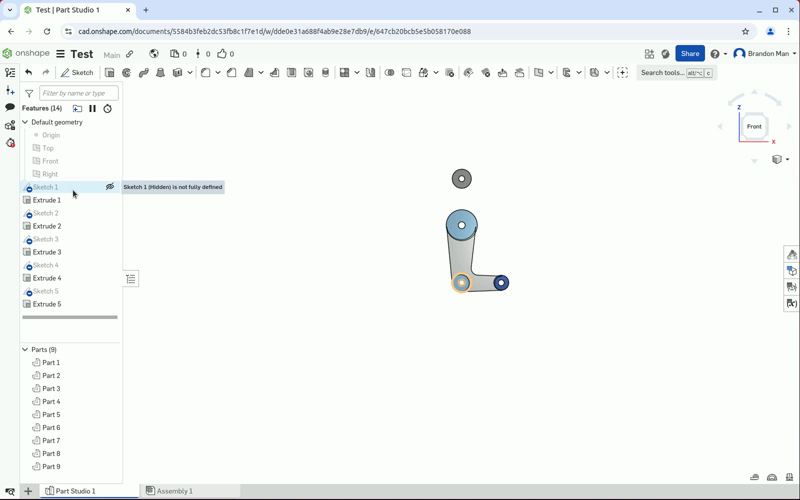
click(73, 189)
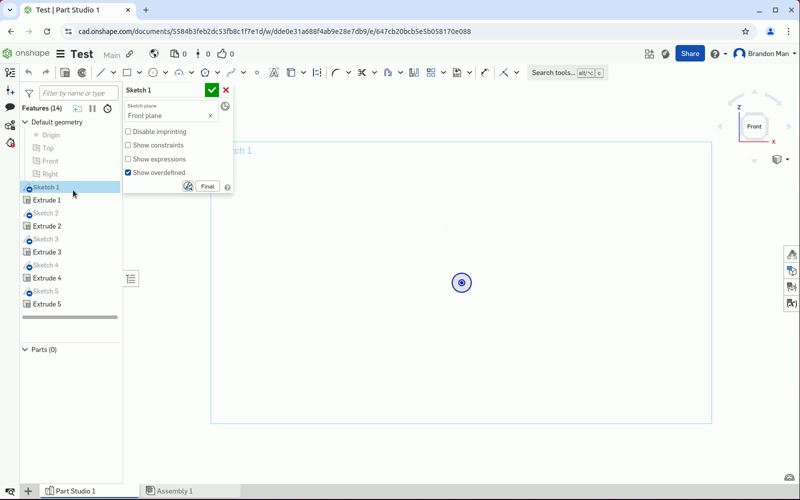
mouse_move(229, 92)
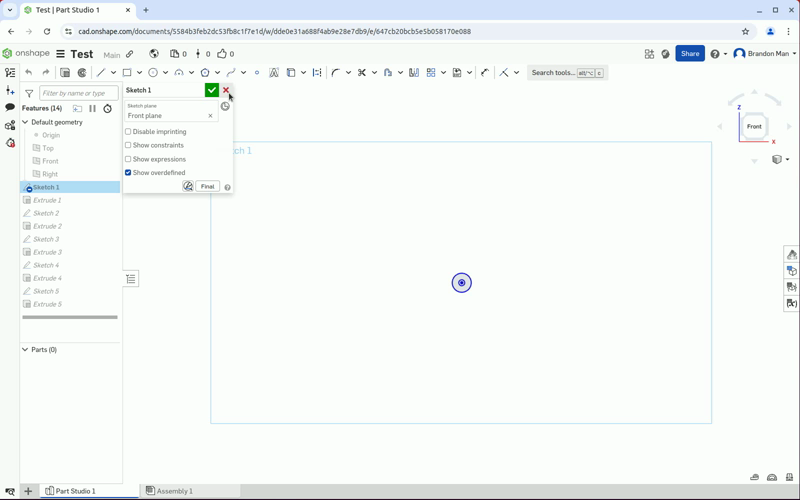
click(229, 92)
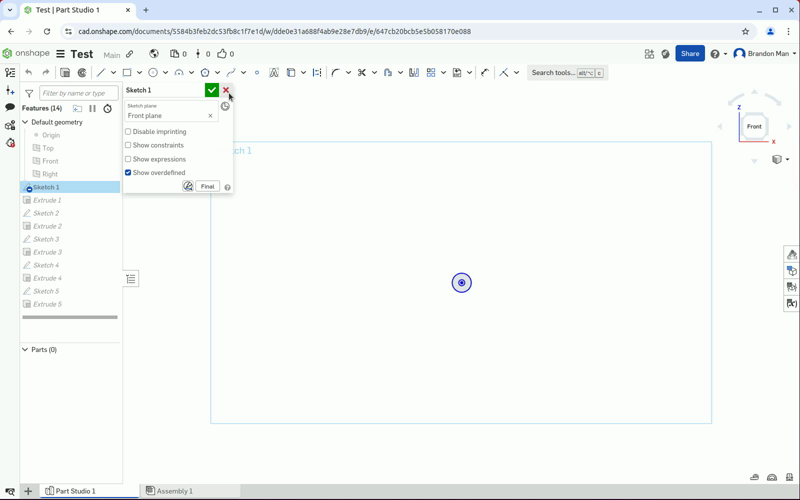
key(shift+s)
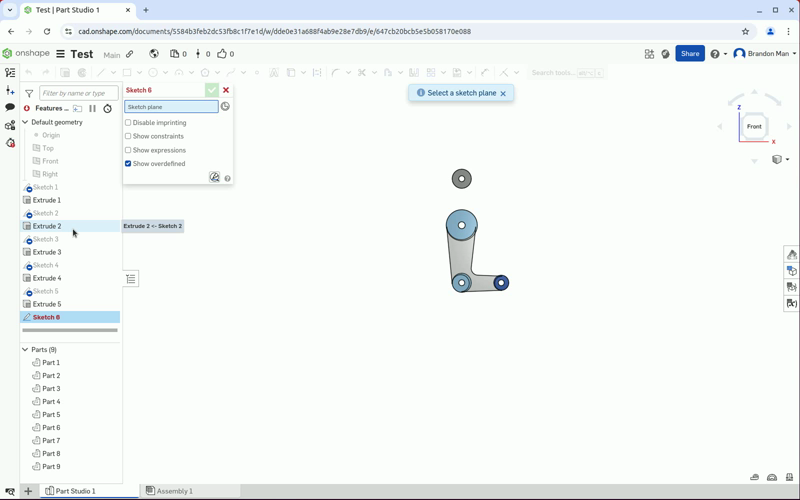
scroll(3)
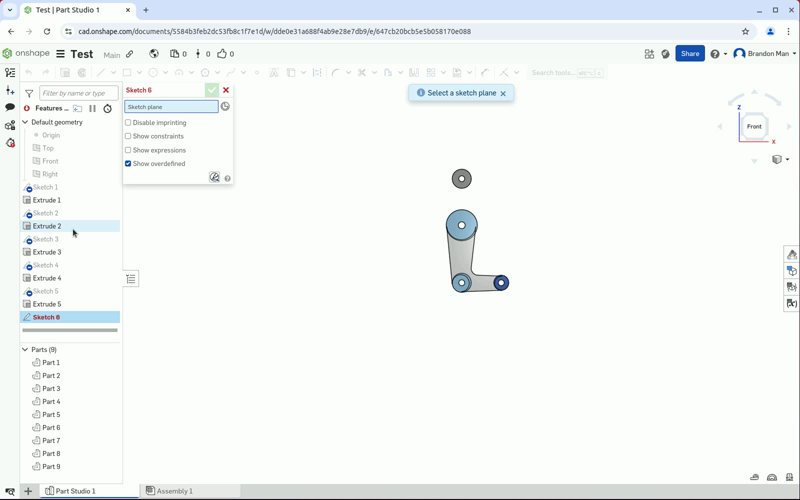
mouse_move(73, 163)
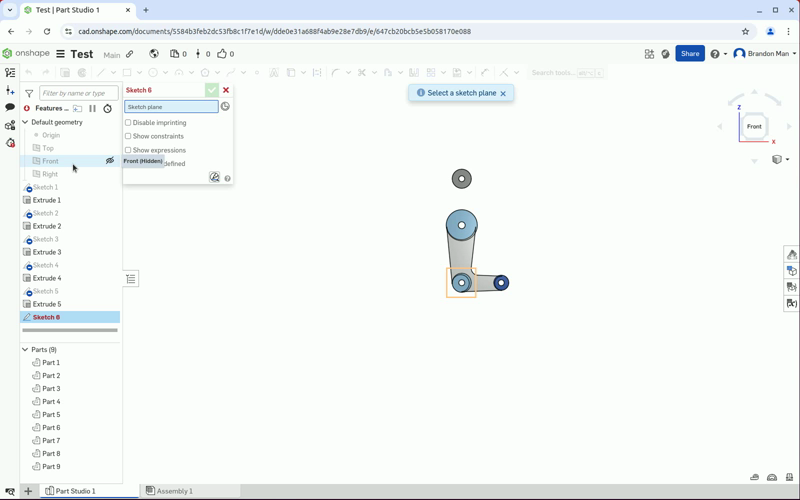
click(73, 163)
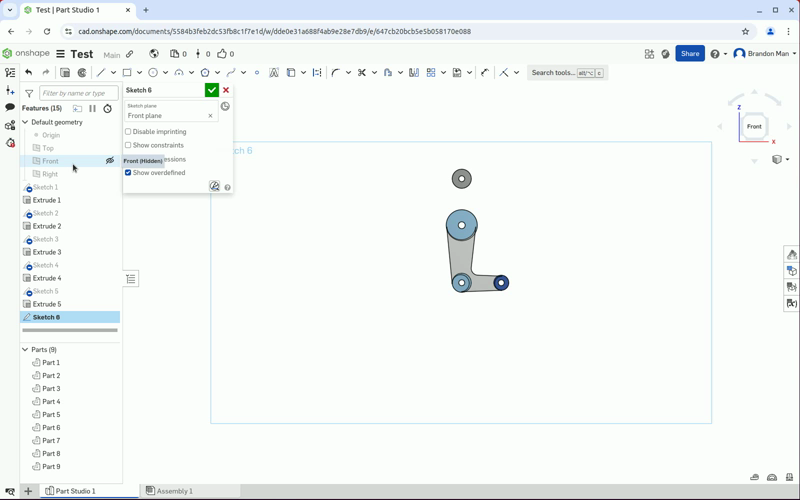
mouse_move(73, 352)
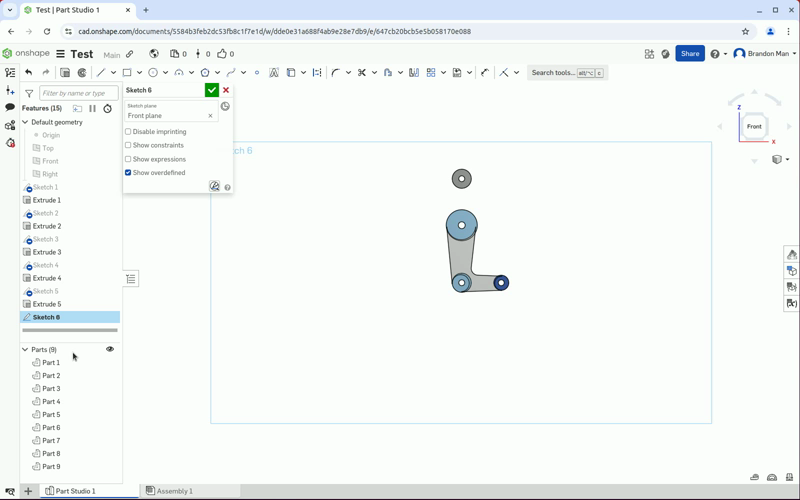
key(y)
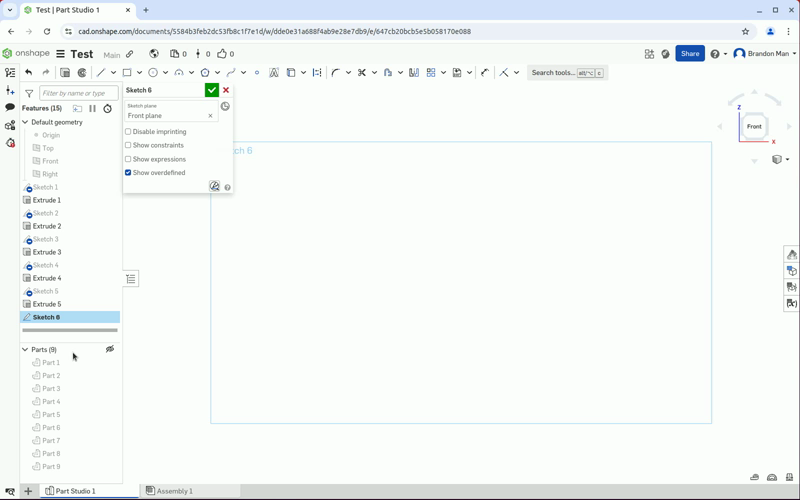
key(a)
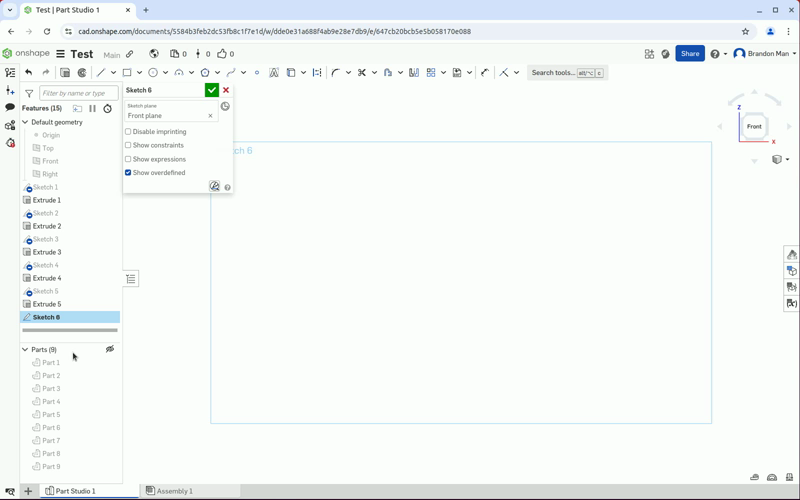
key_down(shift)
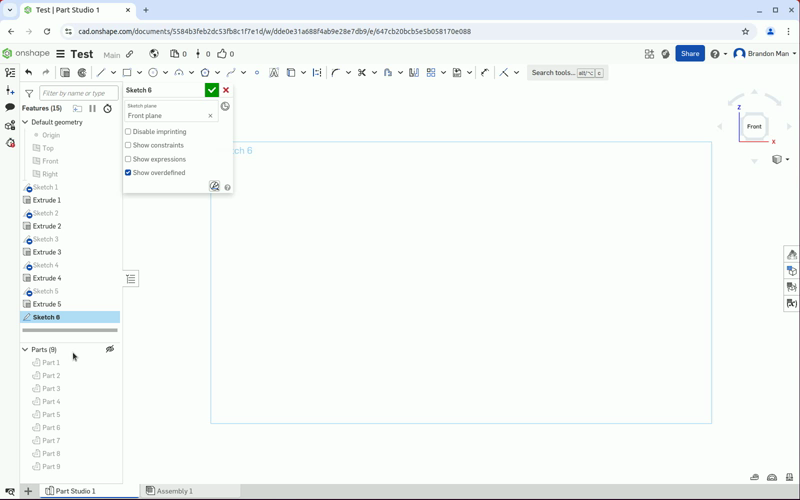
mouse_move(446, 223)
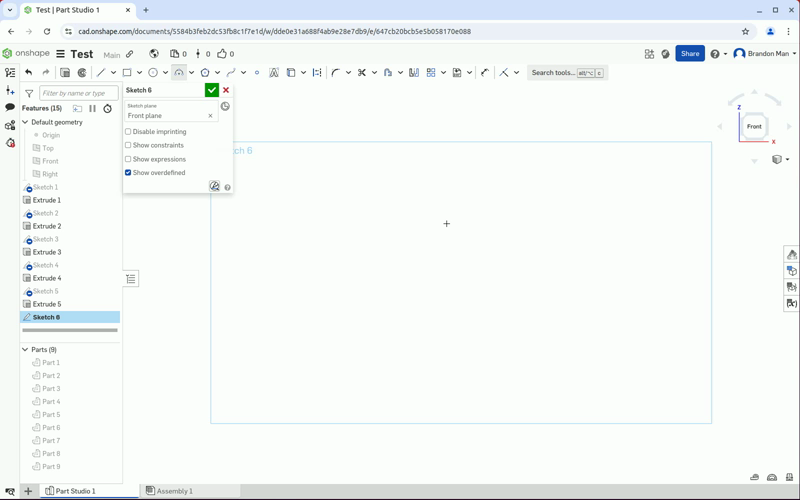
click(446, 223)
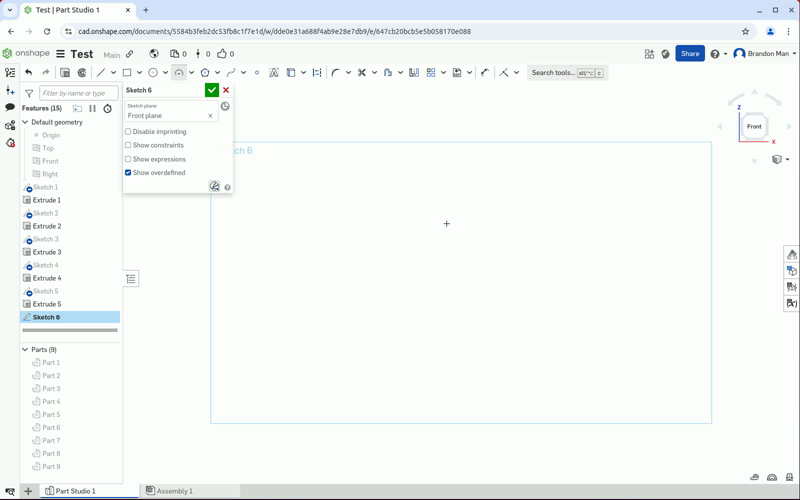
key_up(shift)
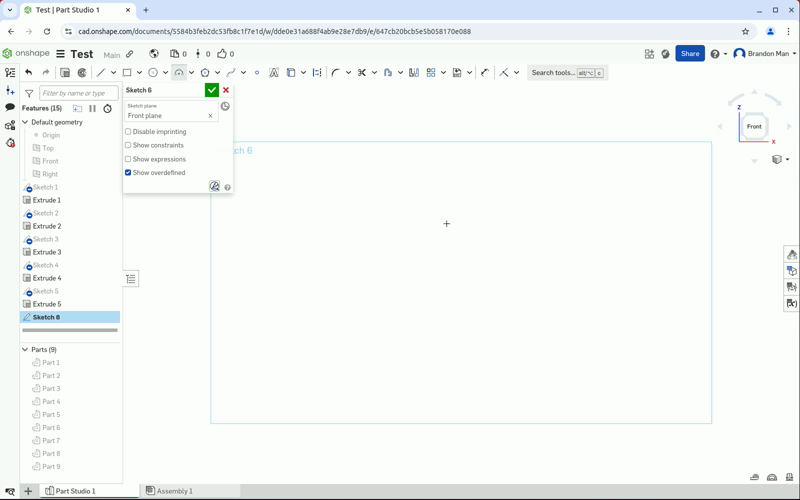
key_down(shift)
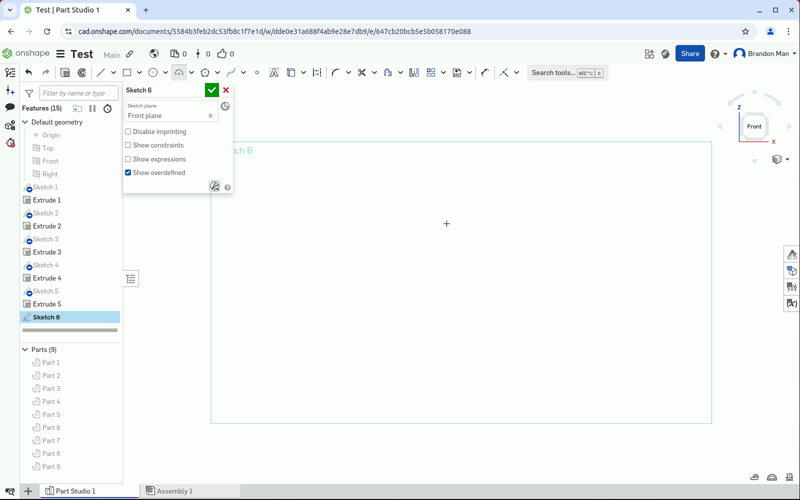
mouse_move(476, 223)
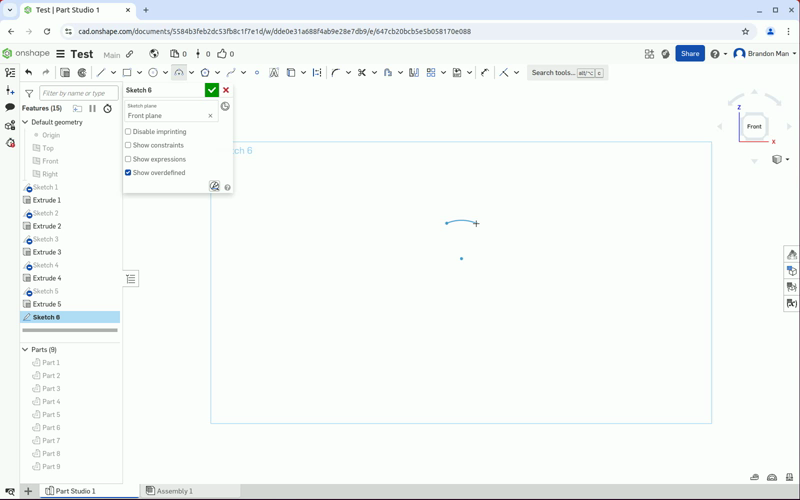
click(476, 223)
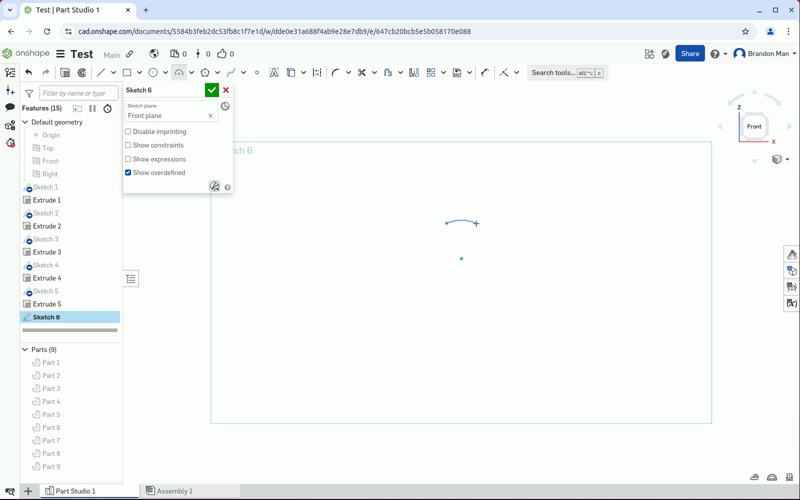
mouse_move(461, 210)
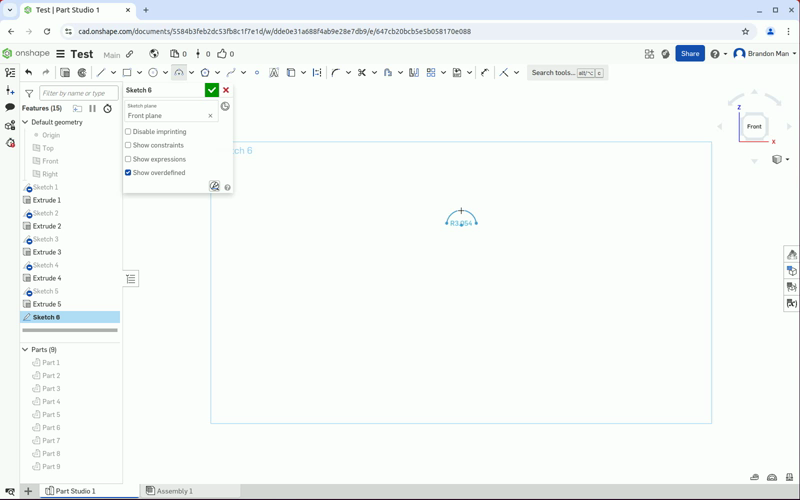
click(461, 210)
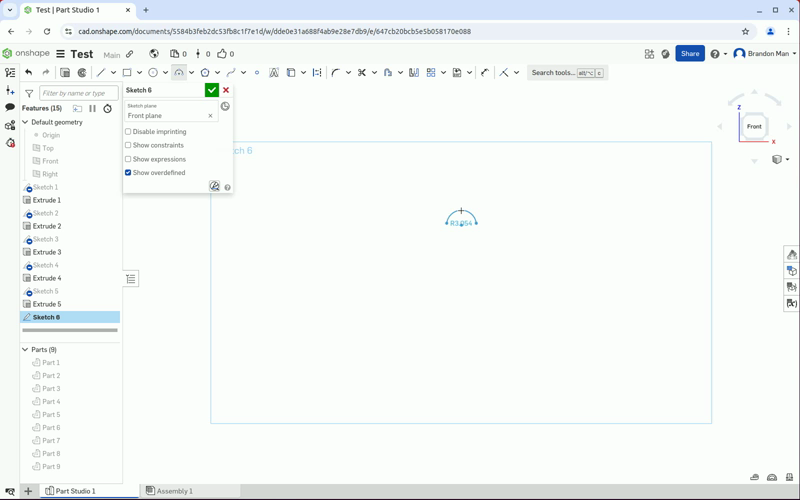
key_up(shift)
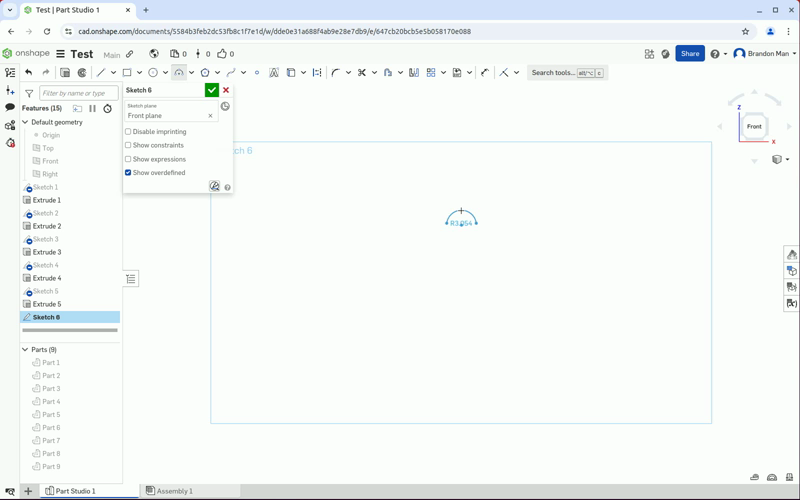
key(esc)
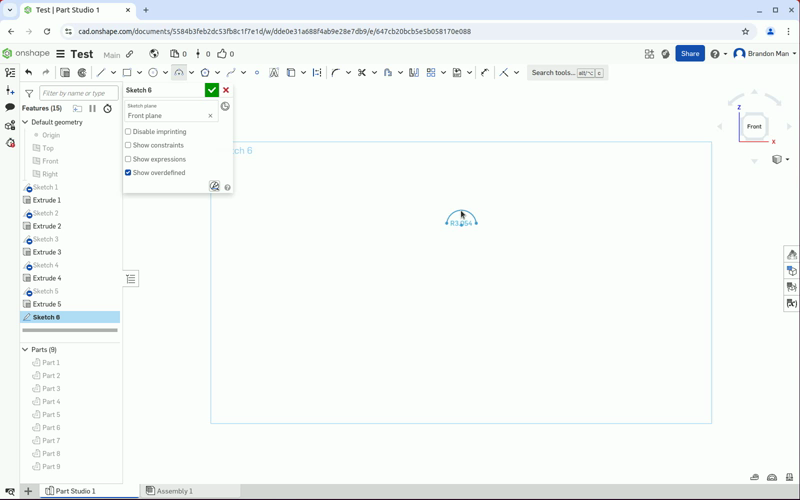
key(l)
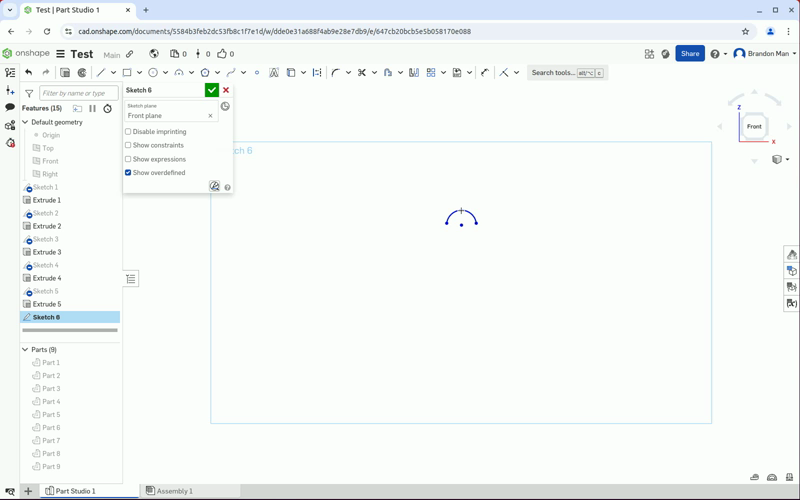
mouse_move(476, 223)
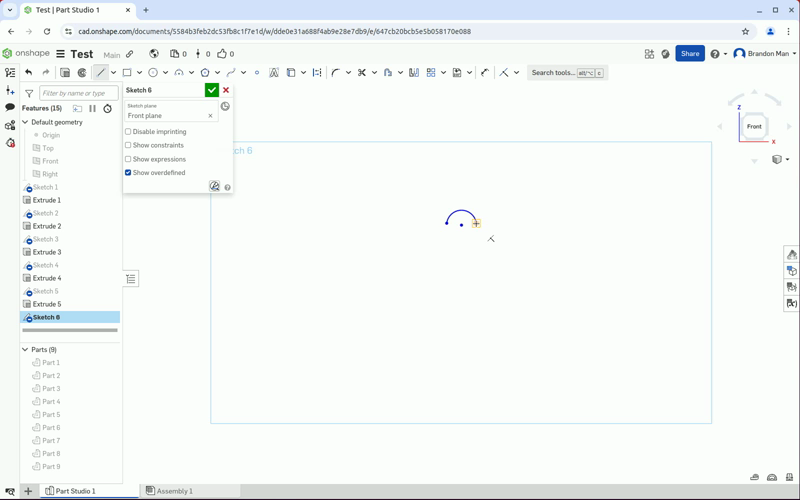
click(476, 223)
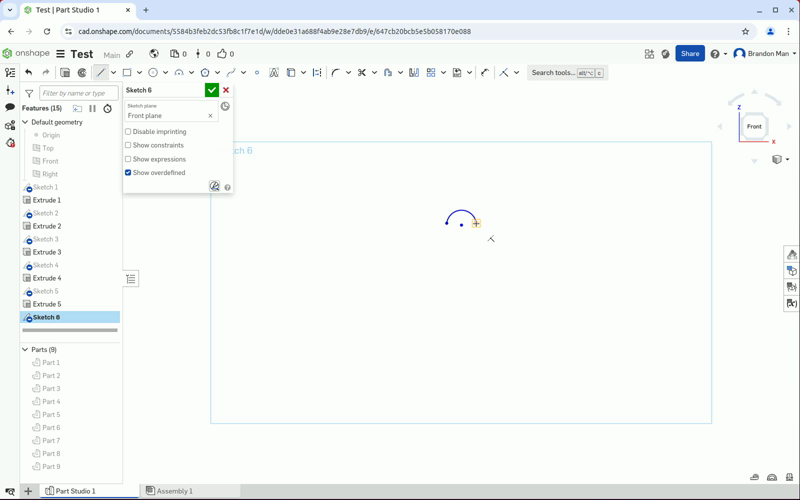
key_down(shift)
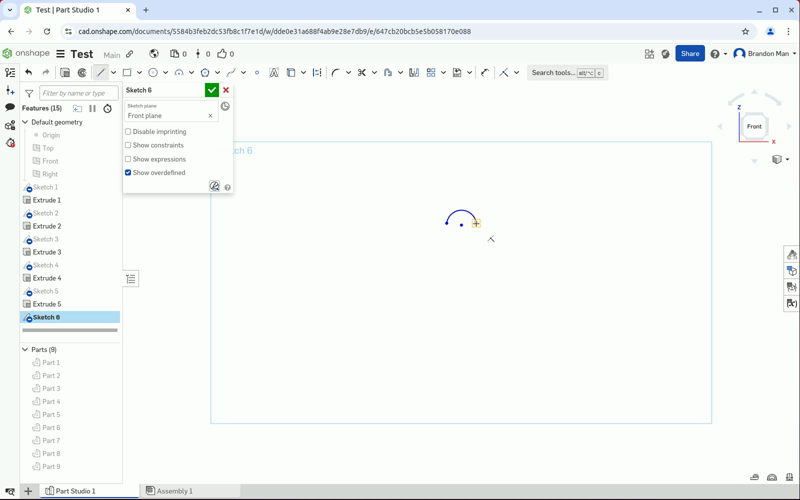
mouse_move(506, 223)
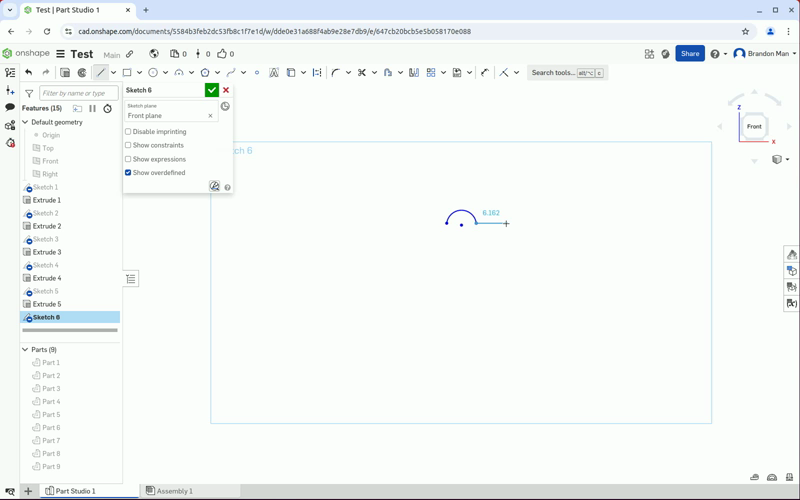
mouse_move(470, 176)
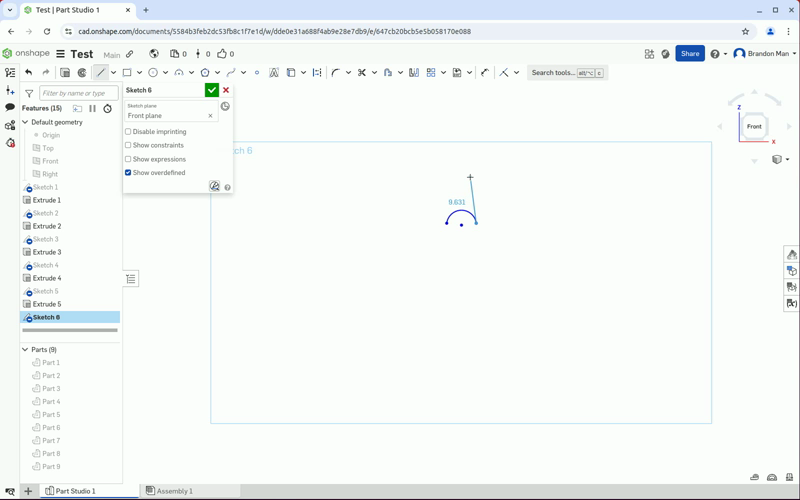
click(470, 176)
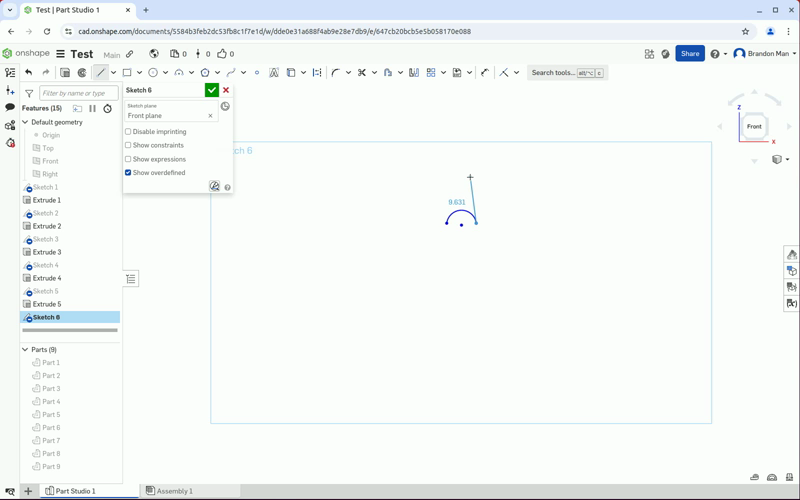
key_up(shift)
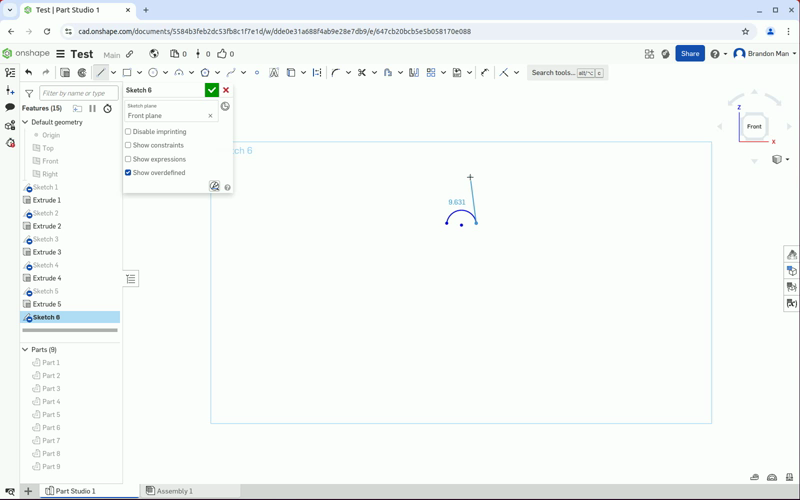
key(esc)
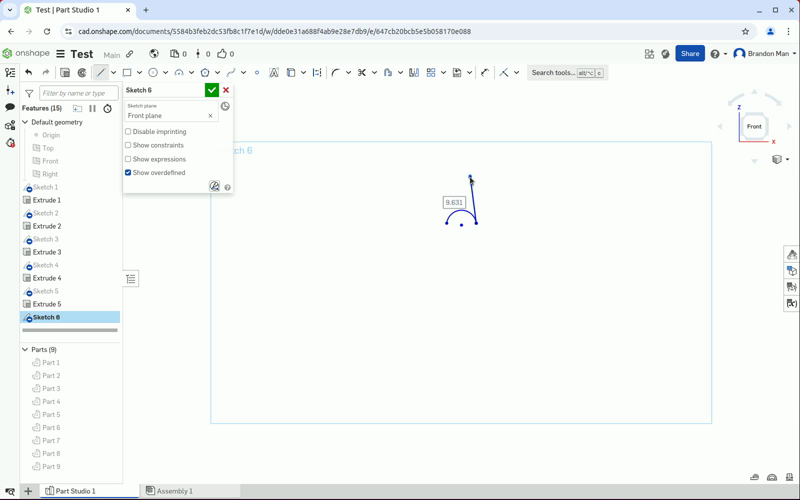
key(a)
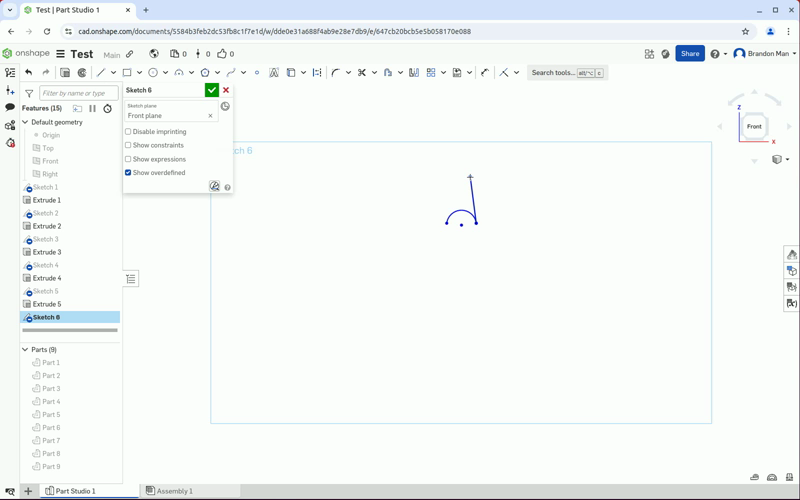
mouse_move(470, 176)
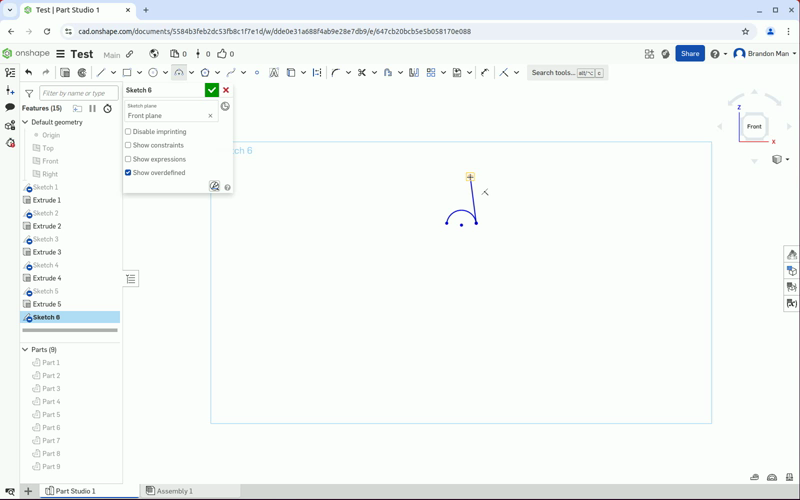
click(470, 176)
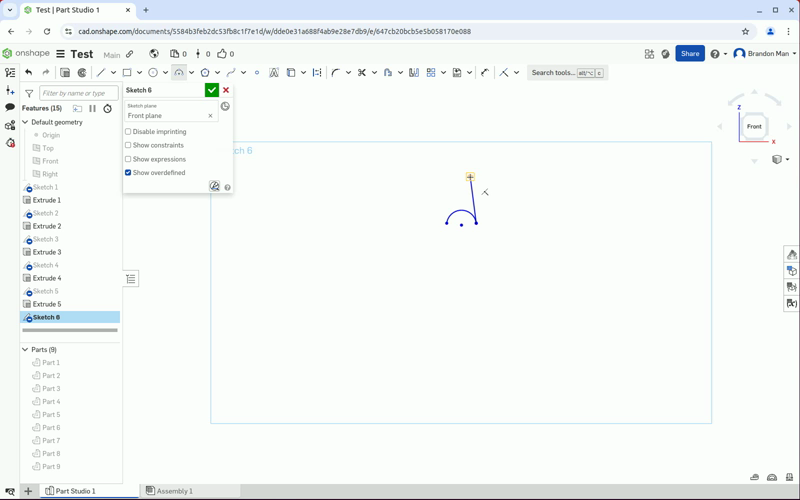
key_down(shift)
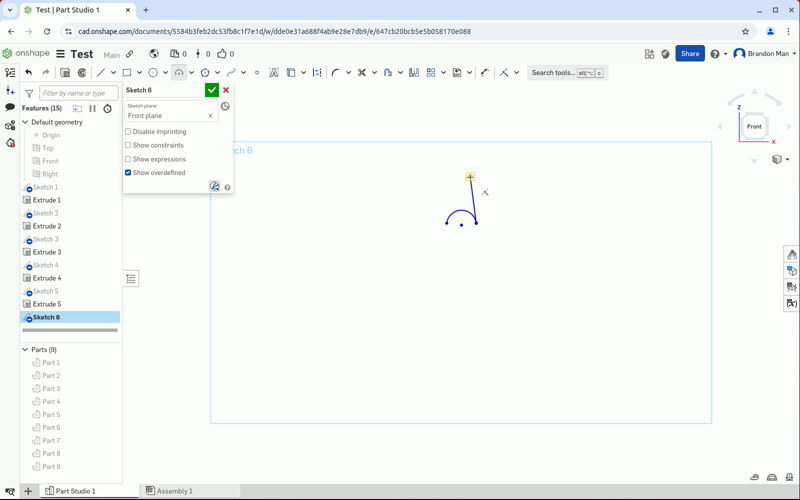
mouse_move(452, 176)
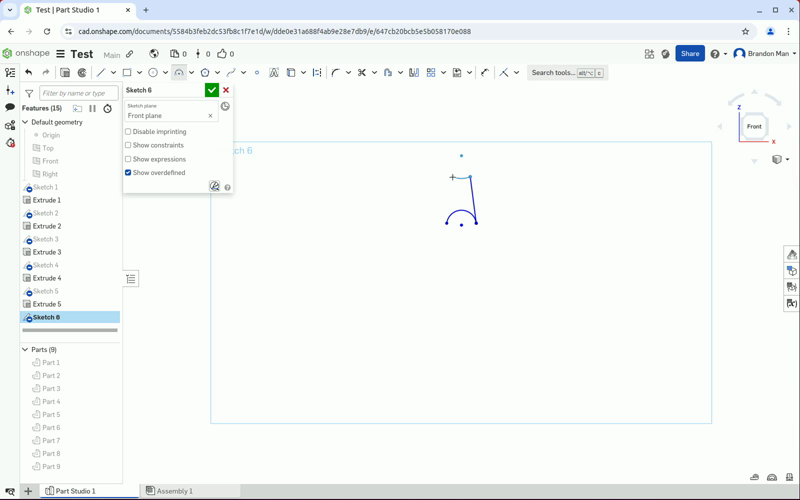
click(452, 176)
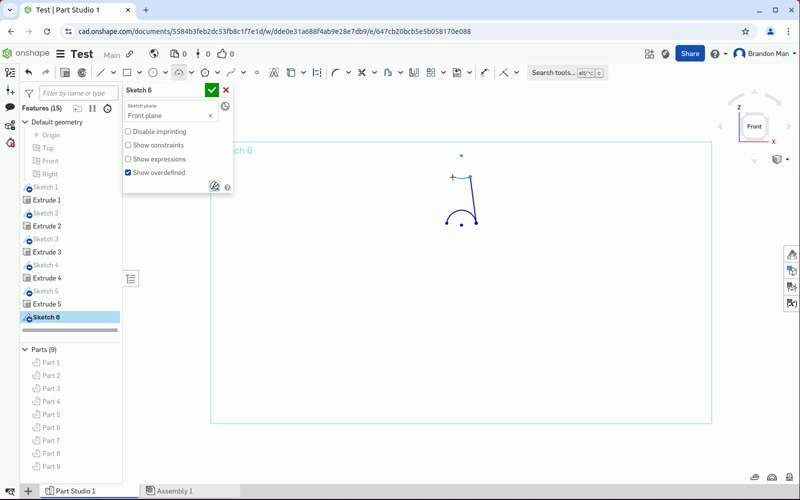
mouse_move(461, 186)
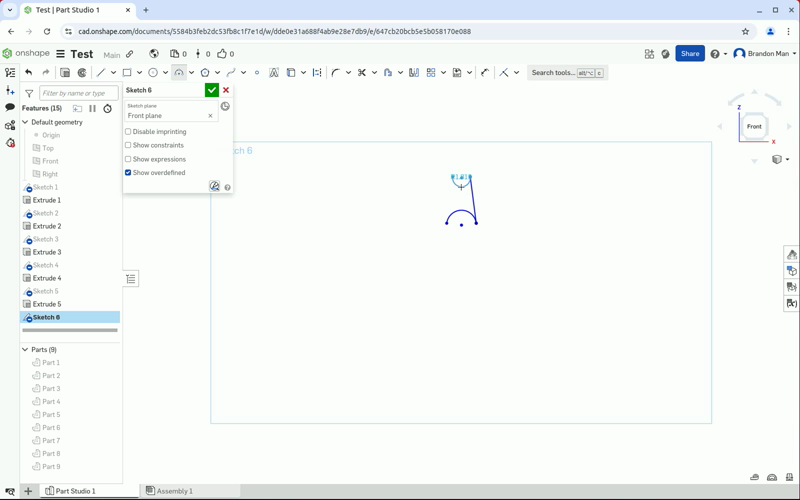
click(461, 186)
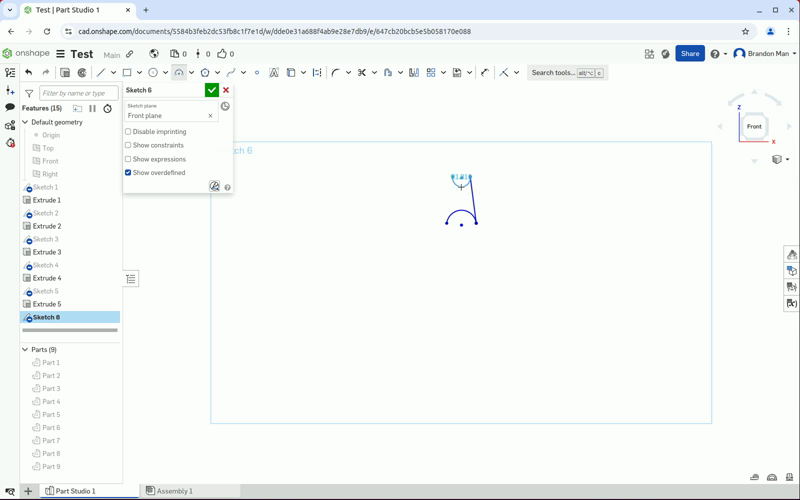
key_up(shift)
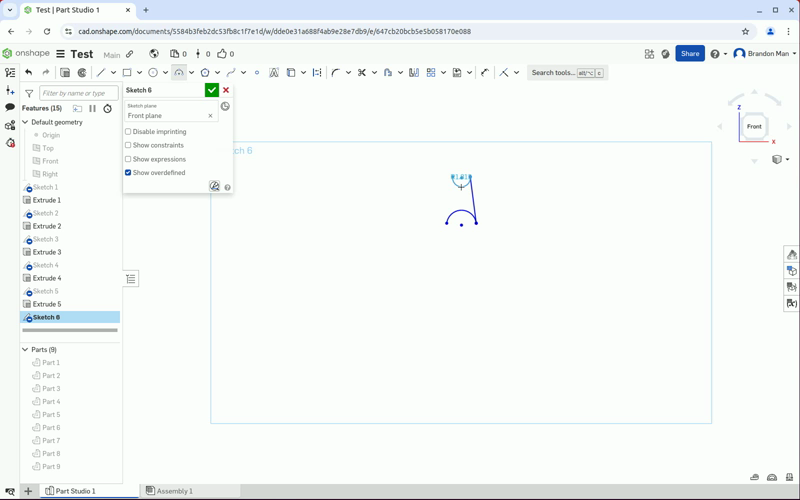
key(esc)
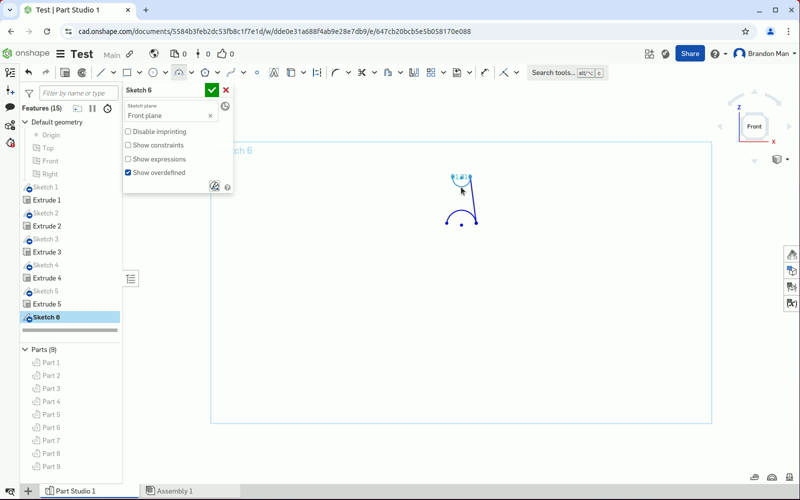
key(l)
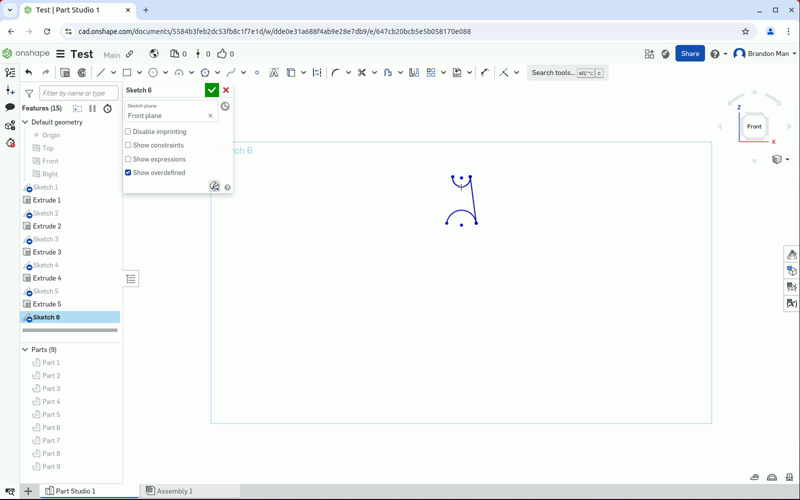
mouse_move(452, 176)
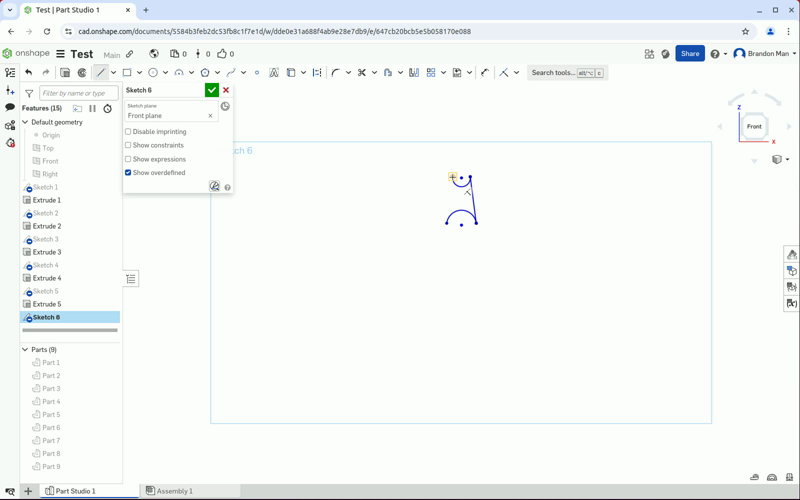
click(452, 176)
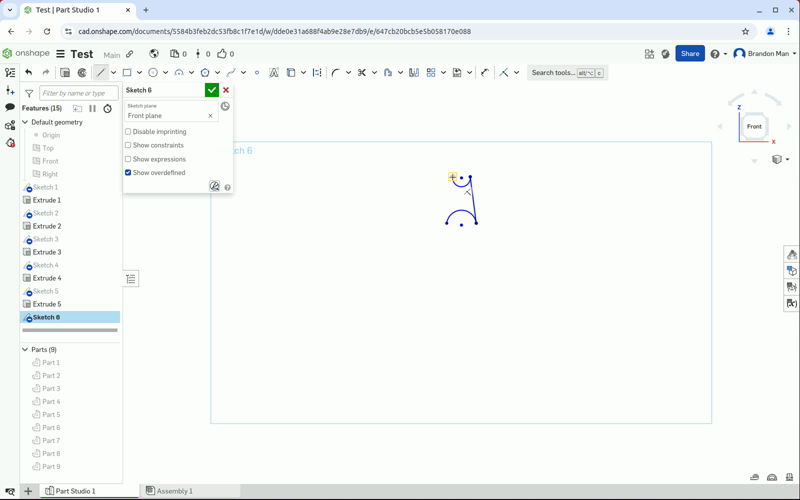
mouse_move(482, 176)
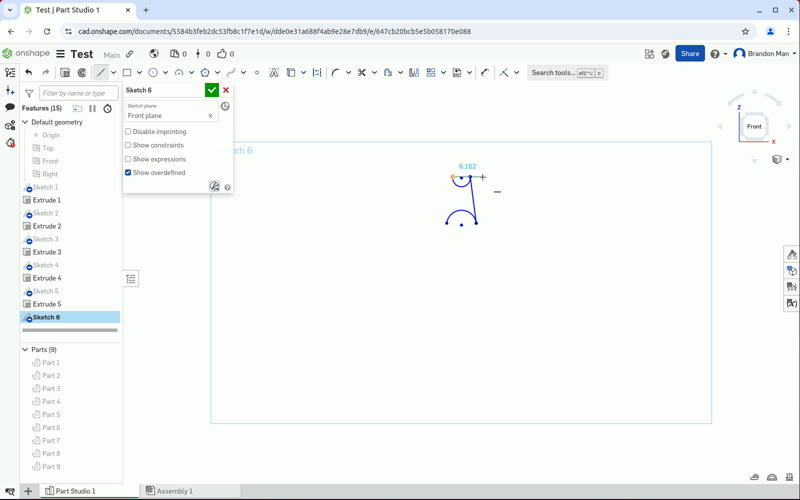
key_down(shift)
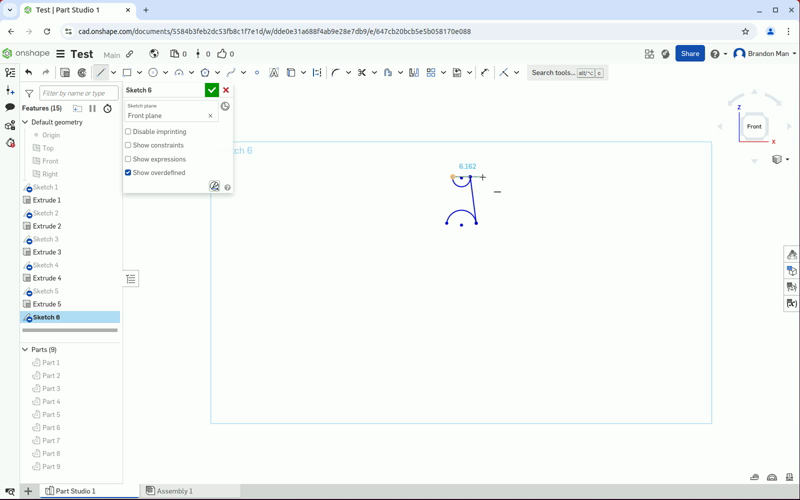
mouse_move(446, 223)
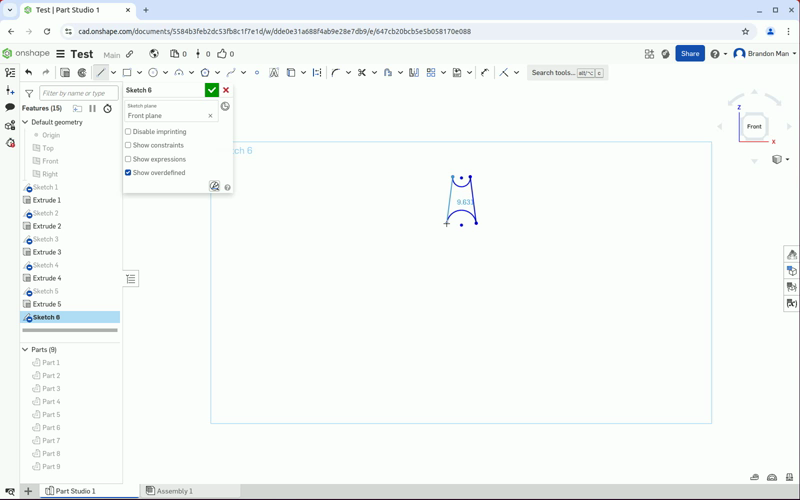
key_up(shift)
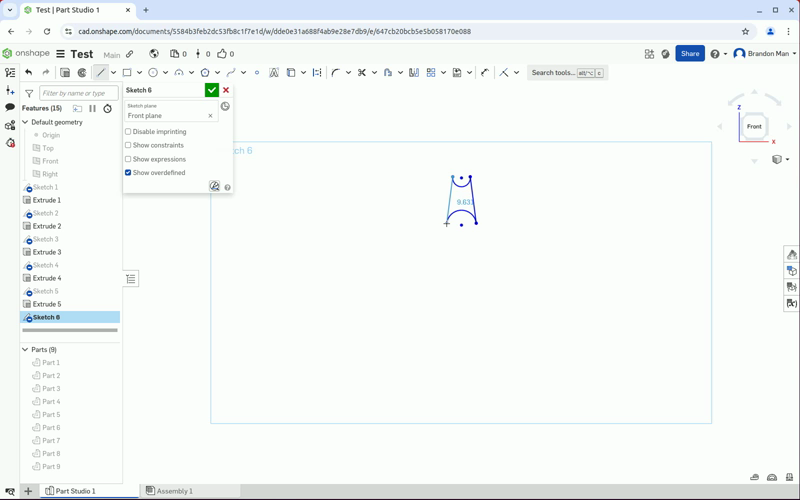
click(446, 223)
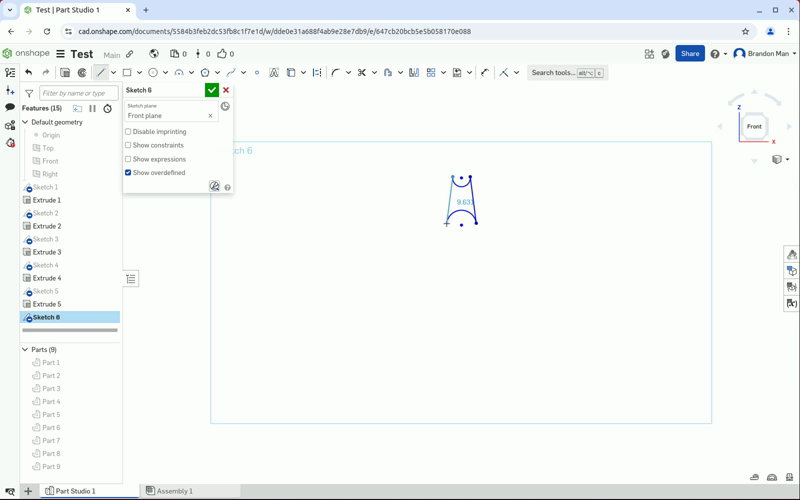
key(esc)
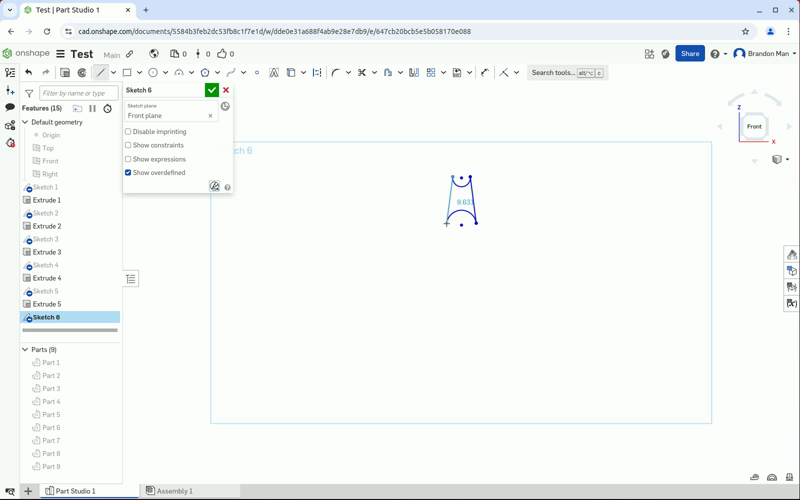
key(c)
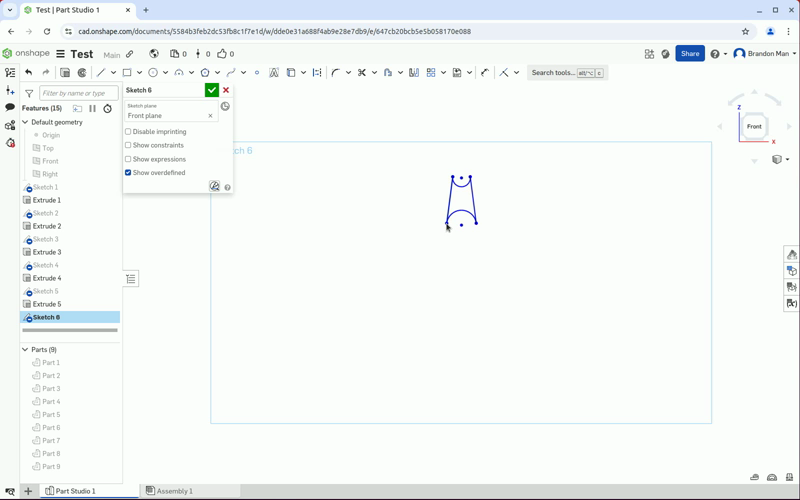
key_down(shift)
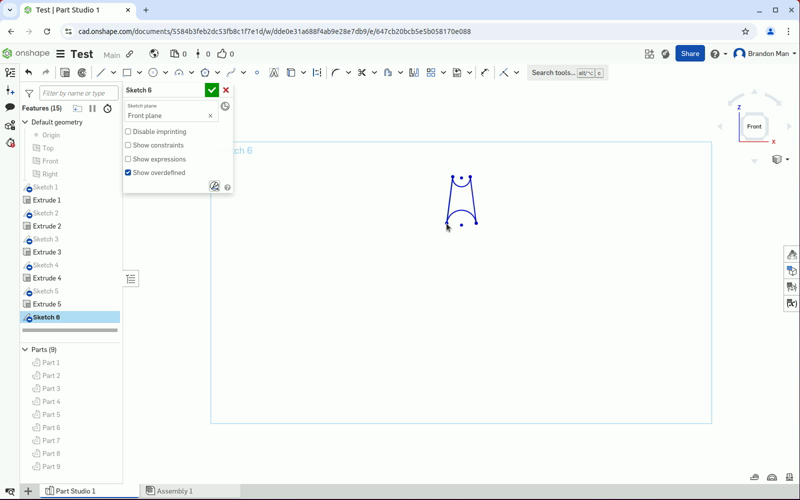
mouse_move(458, 191)
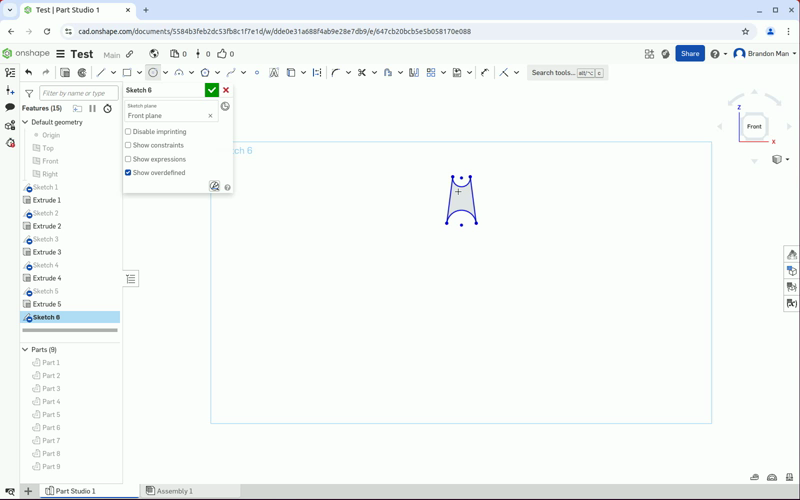
click(458, 191)
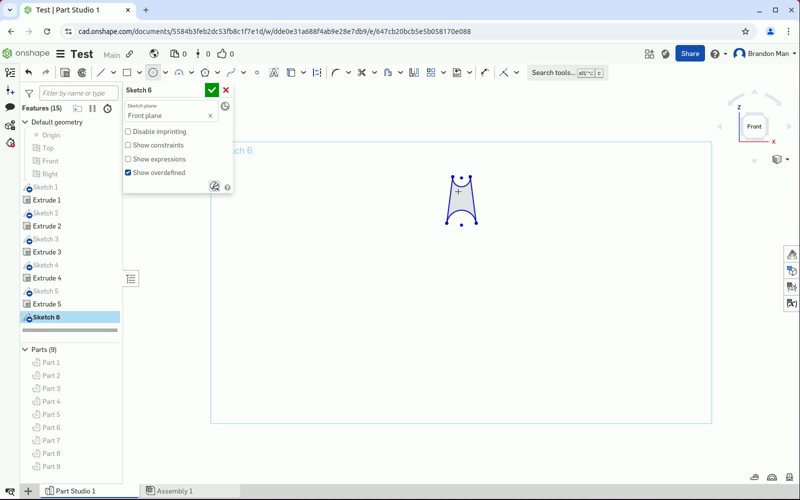
key_up(shift)
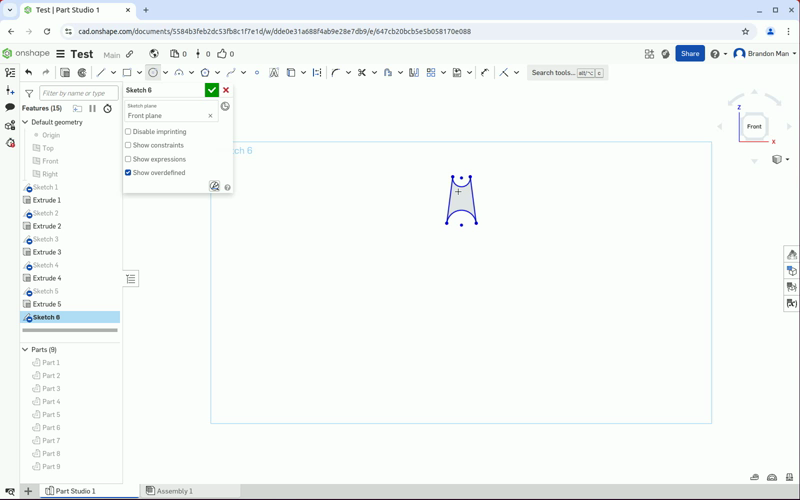
mouse_move(461, 191)
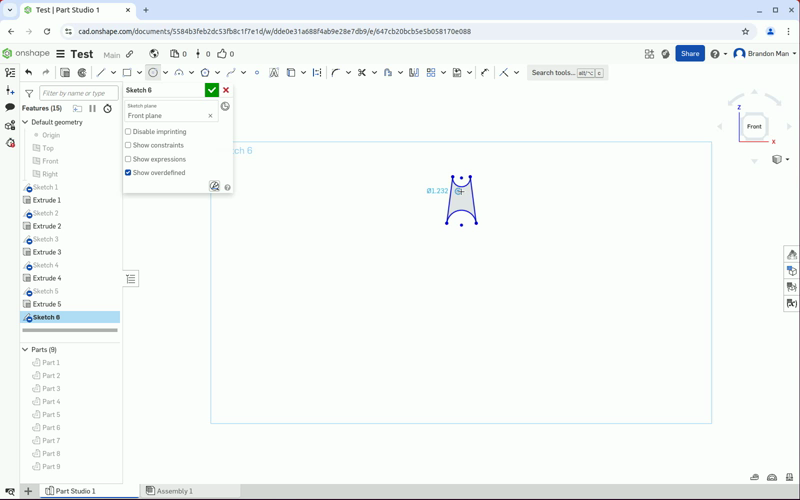
scroll(6)
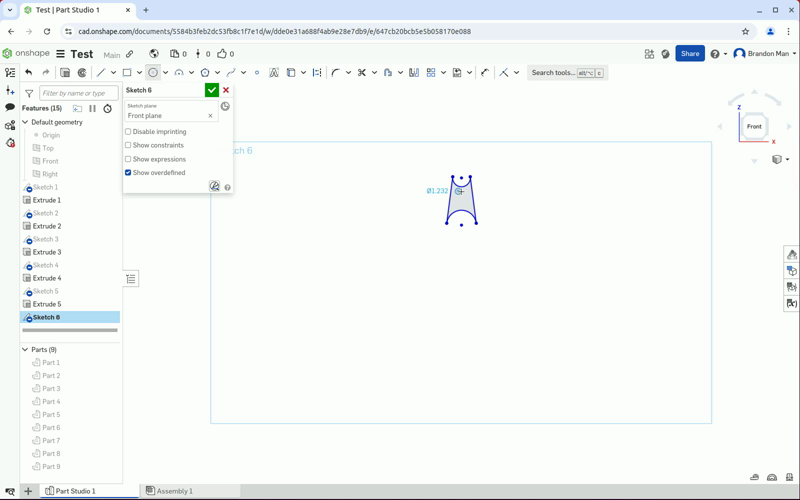
scroll(6)
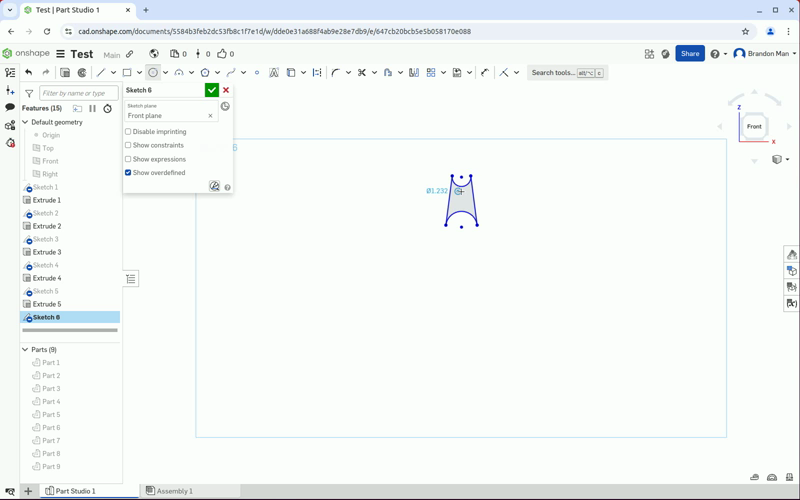
scroll(6)
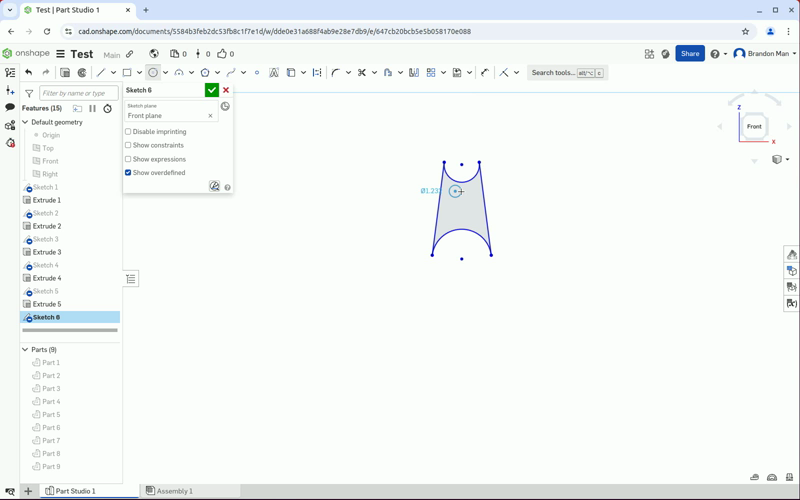
scroll(6)
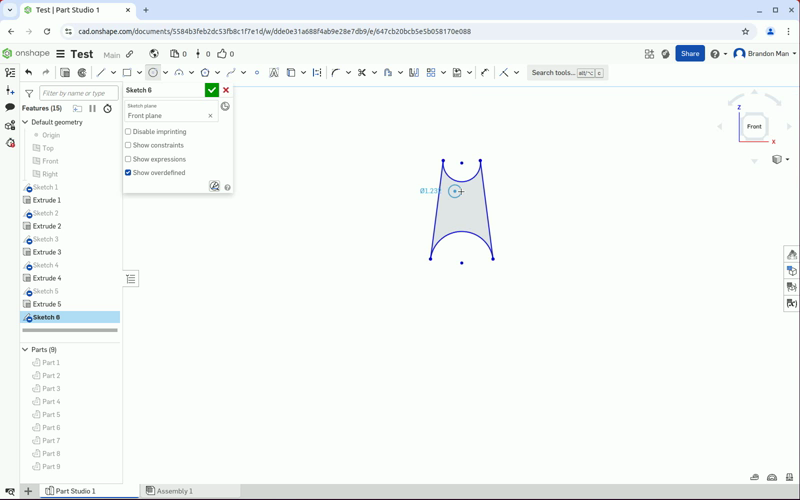
scroll(6)
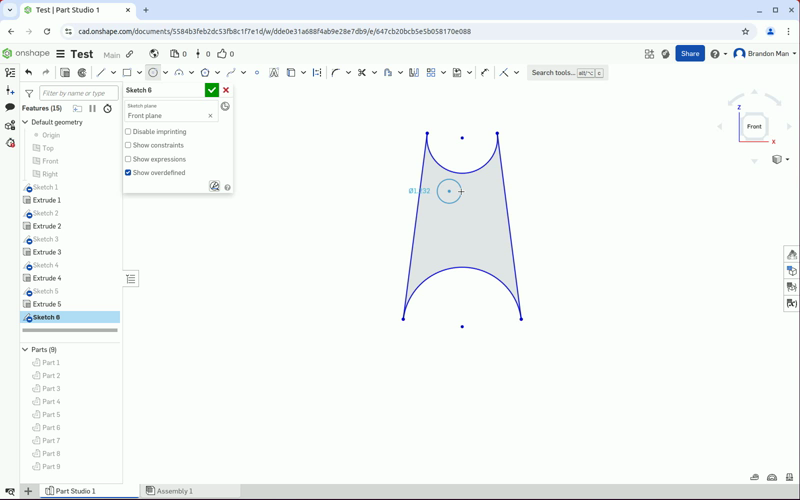
scroll(6)
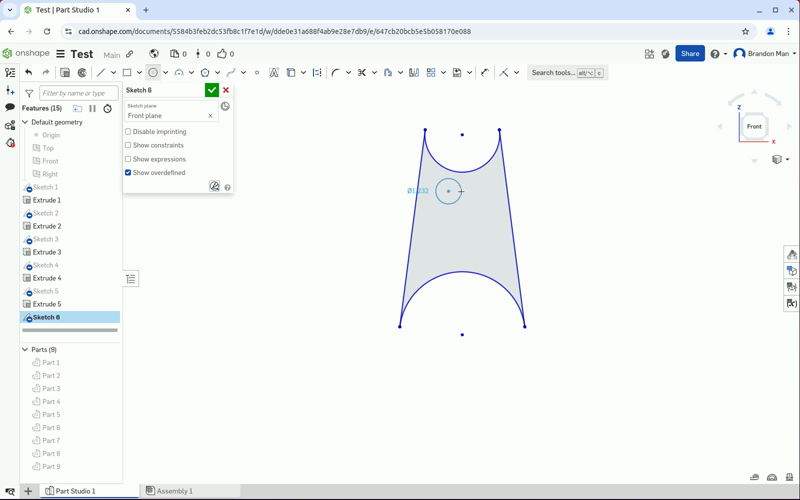
scroll(6)
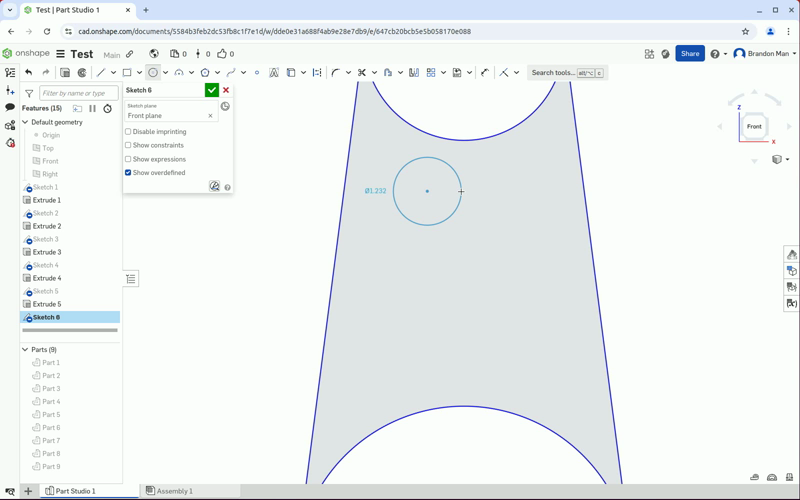
click(461, 191)
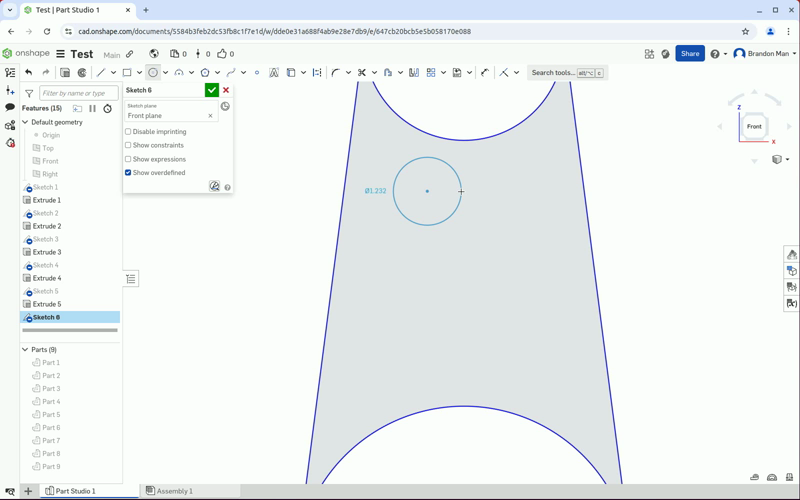
scroll(-6)
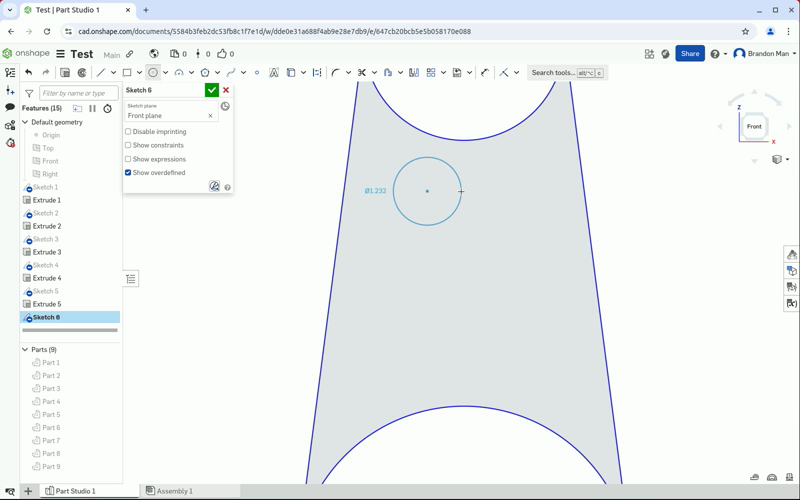
scroll(-6)
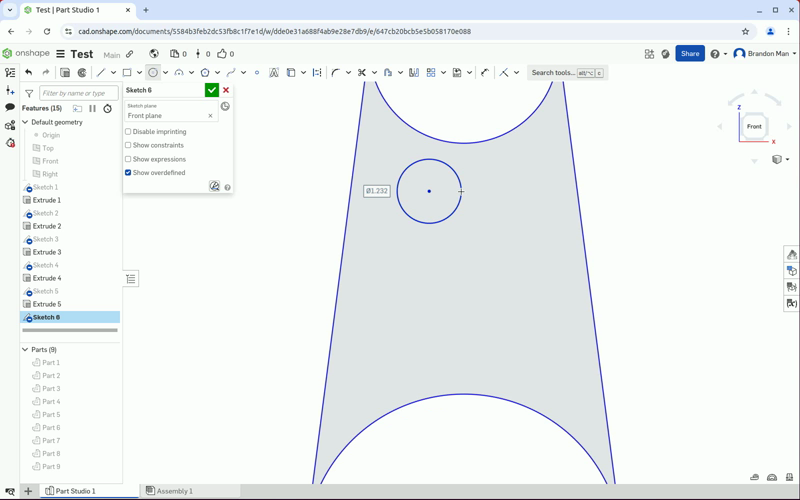
scroll(-6)
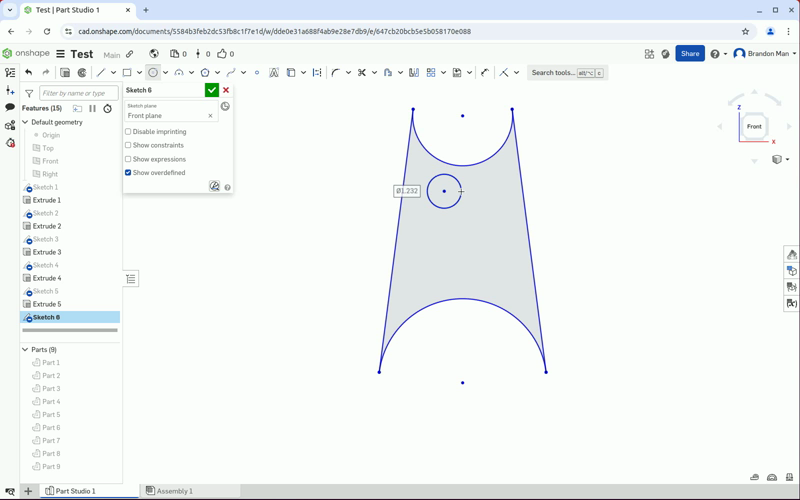
scroll(-6)
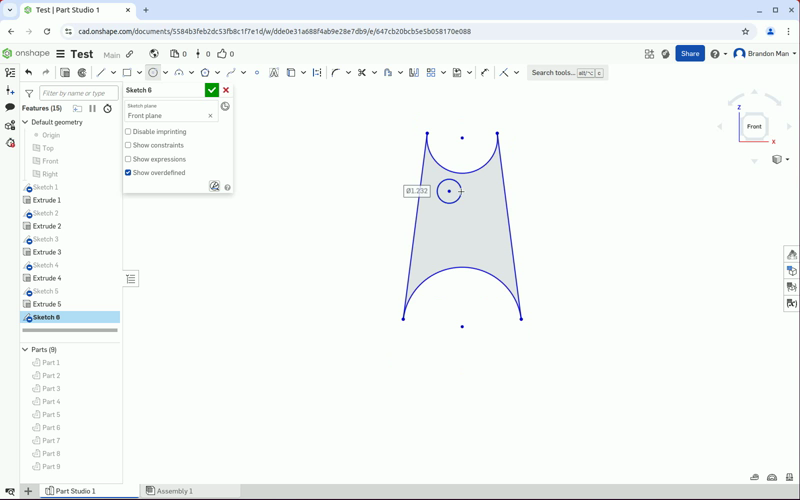
scroll(-6)
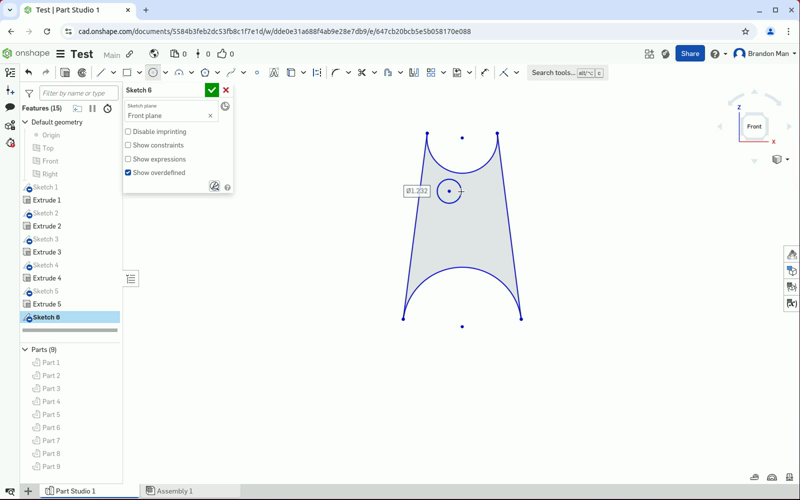
scroll(-6)
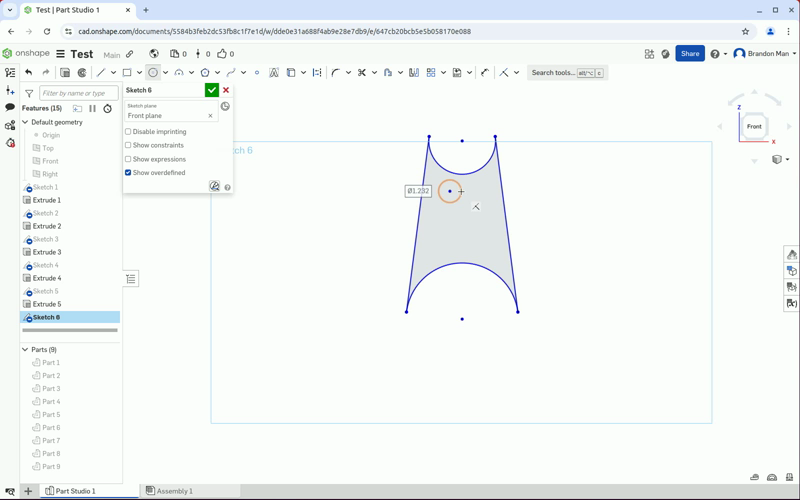
scroll(-6)
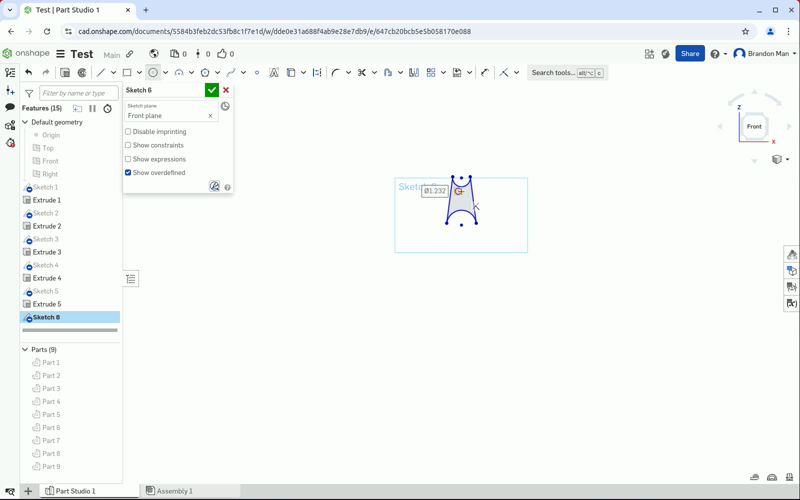
key(esc)
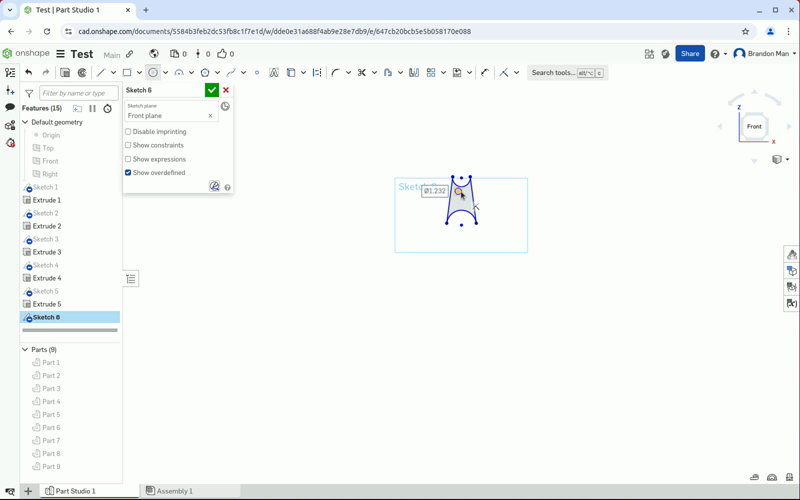
mouse_move(467, 190)
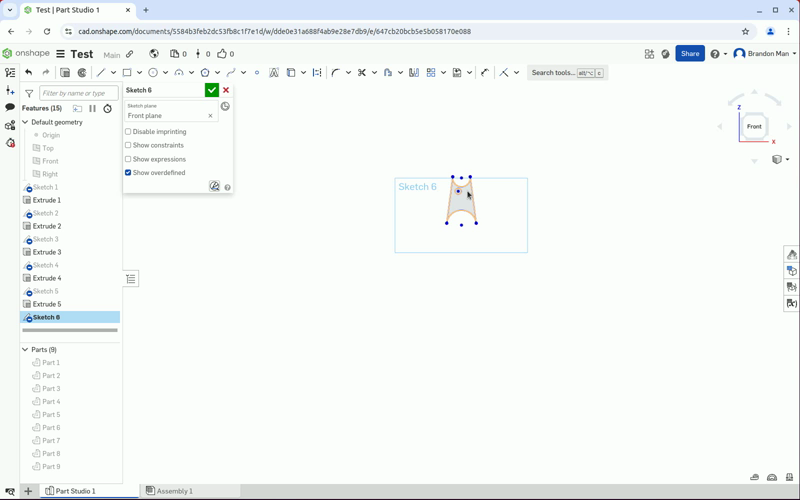
scroll(6)
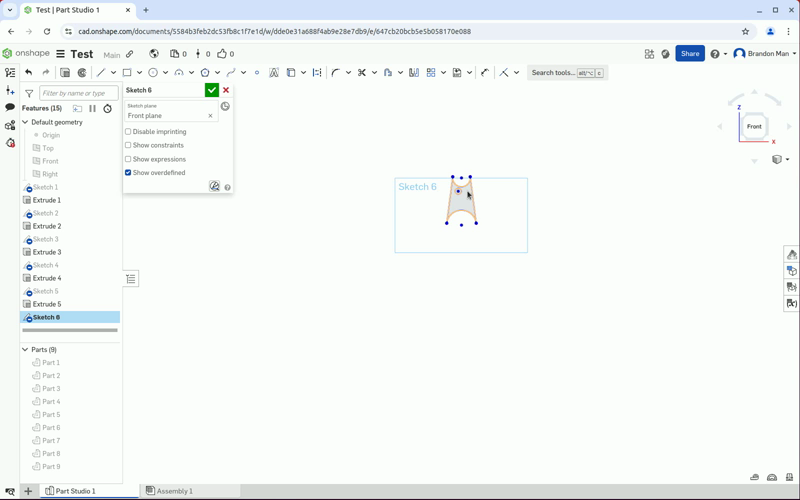
scroll(6)
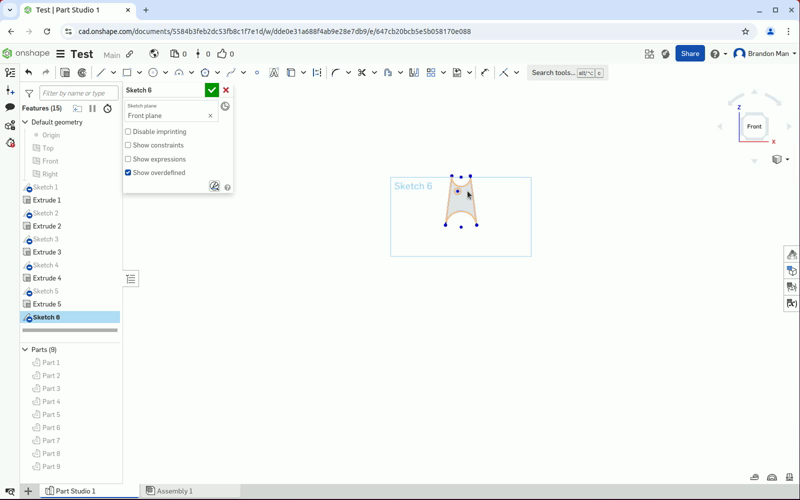
scroll(6)
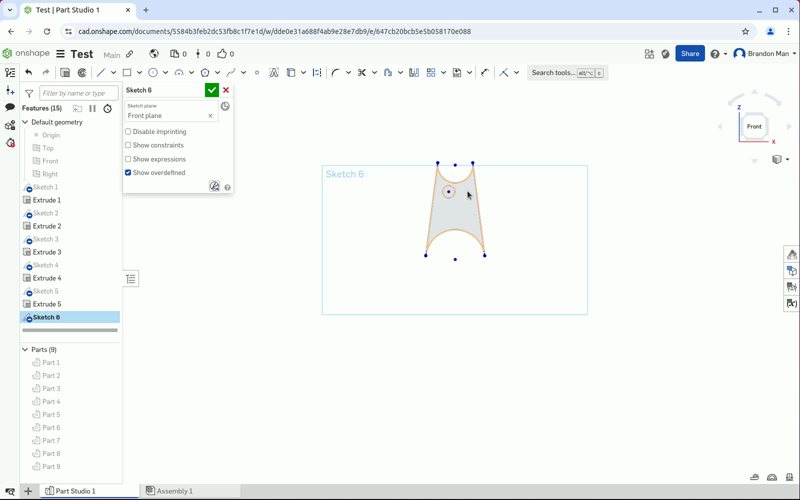
scroll(6)
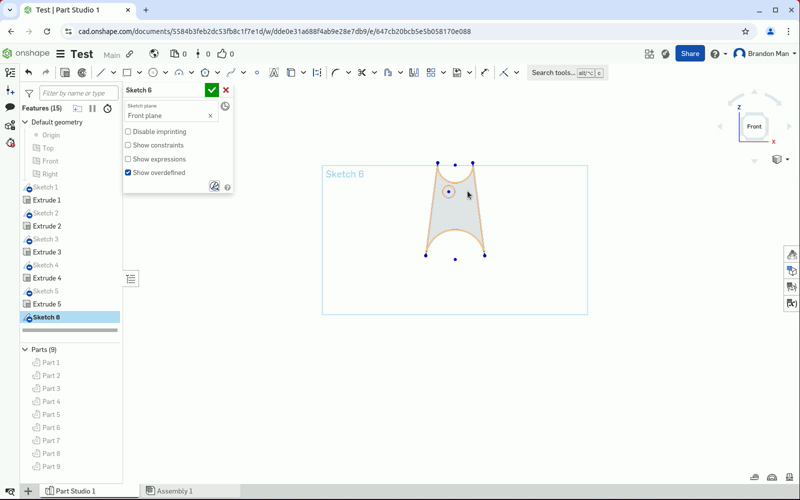
scroll(6)
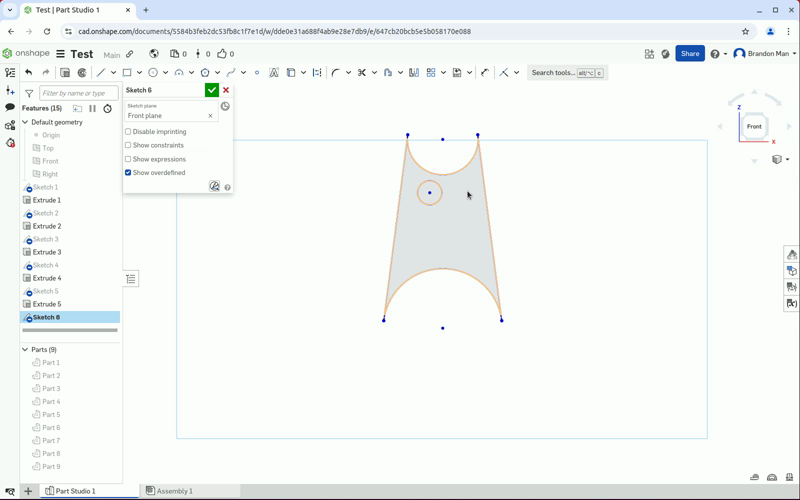
scroll(6)
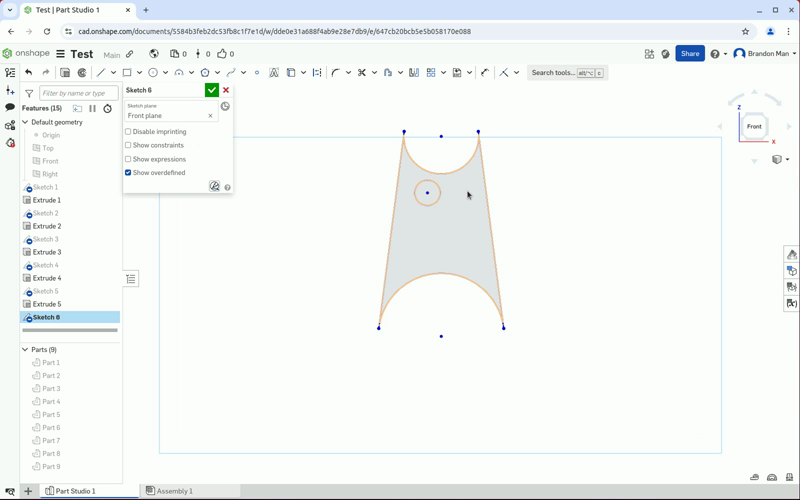
scroll(6)
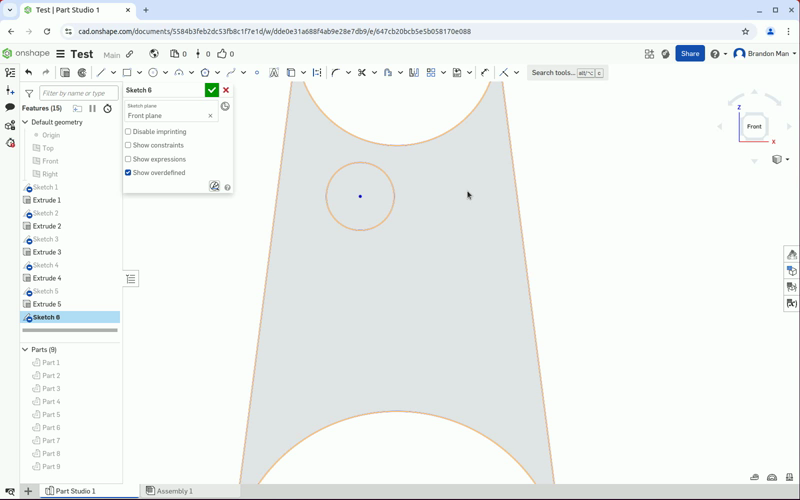
click(467, 190)
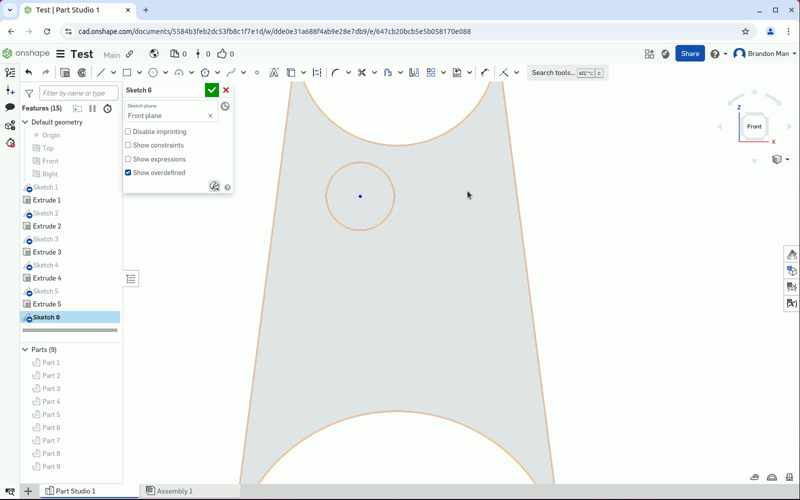
scroll(-6)
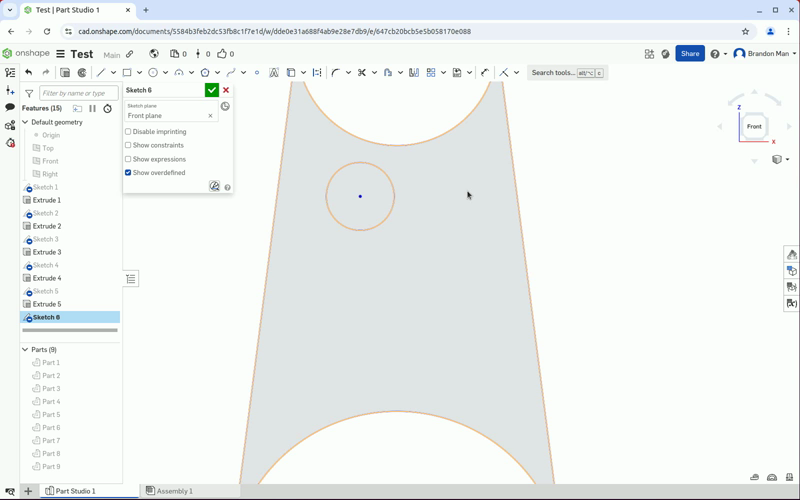
scroll(-6)
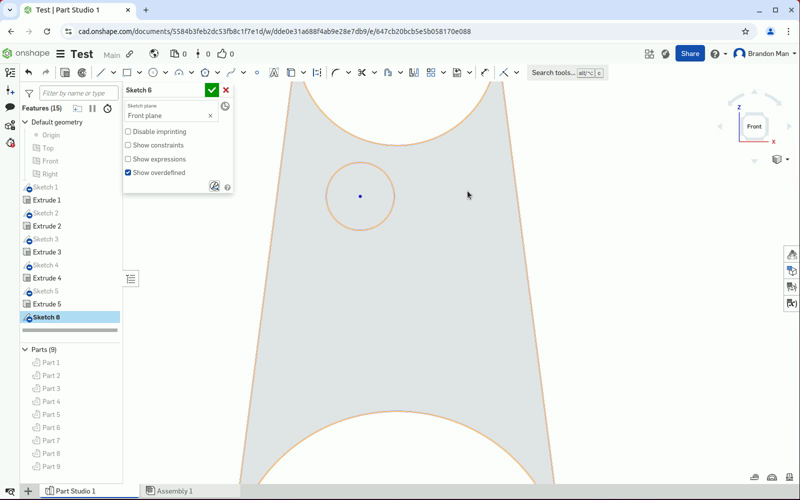
scroll(-6)
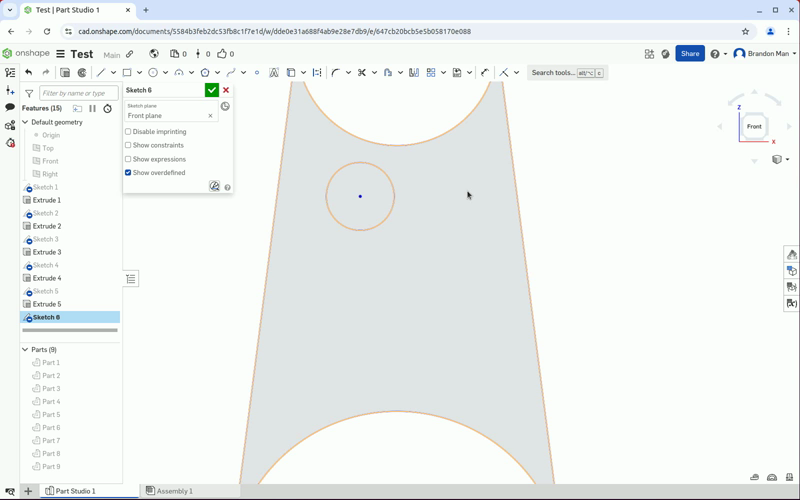
scroll(-6)
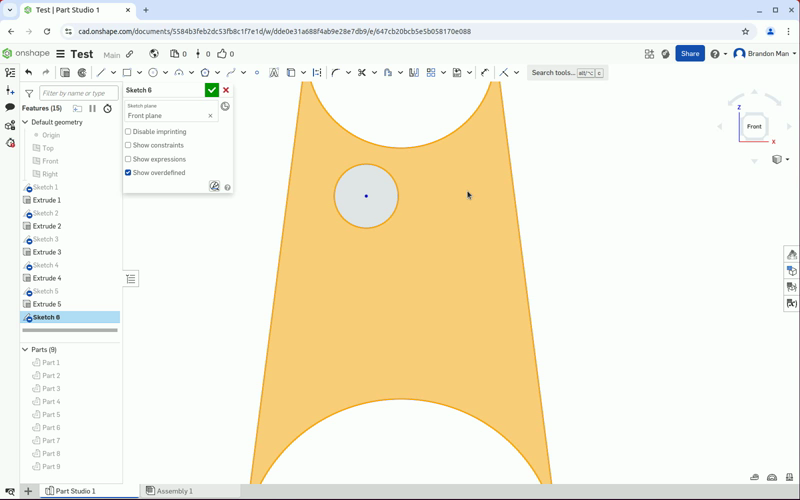
scroll(-6)
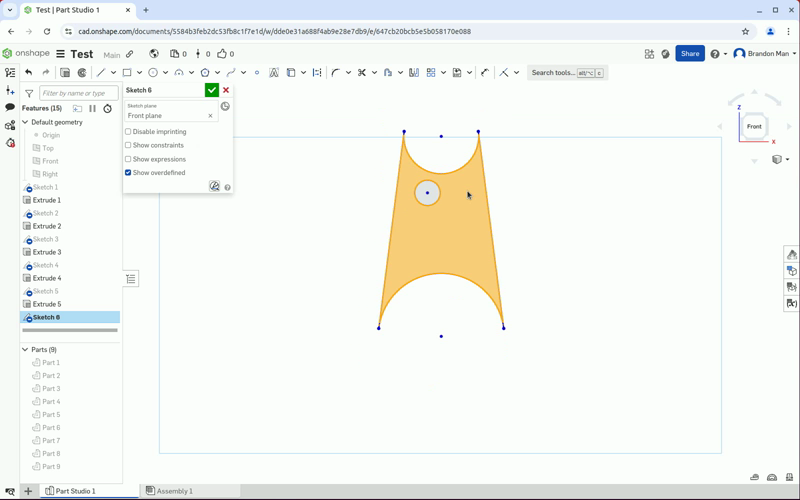
scroll(-6)
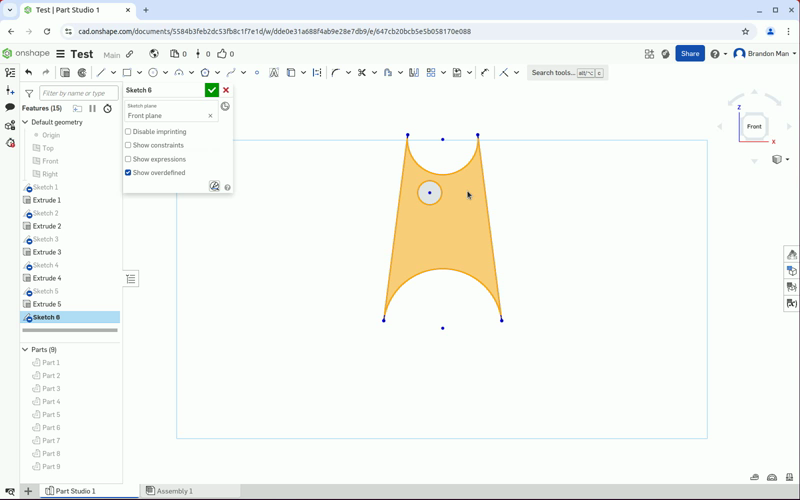
scroll(-6)
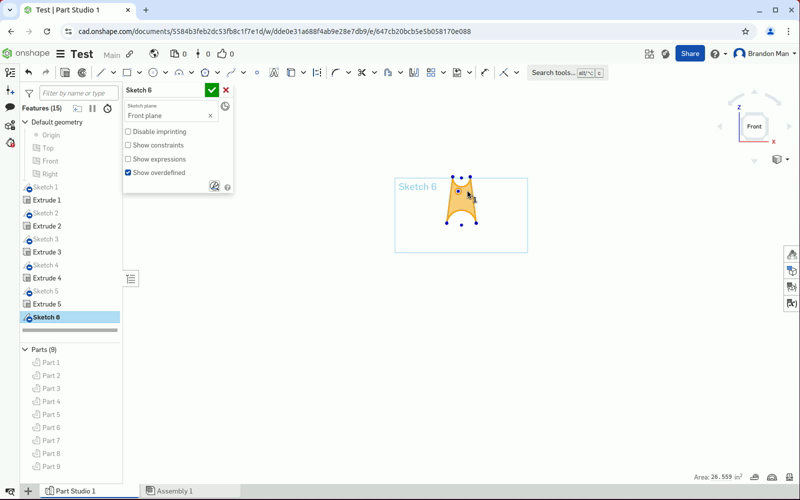
mouse_move(73, 352)
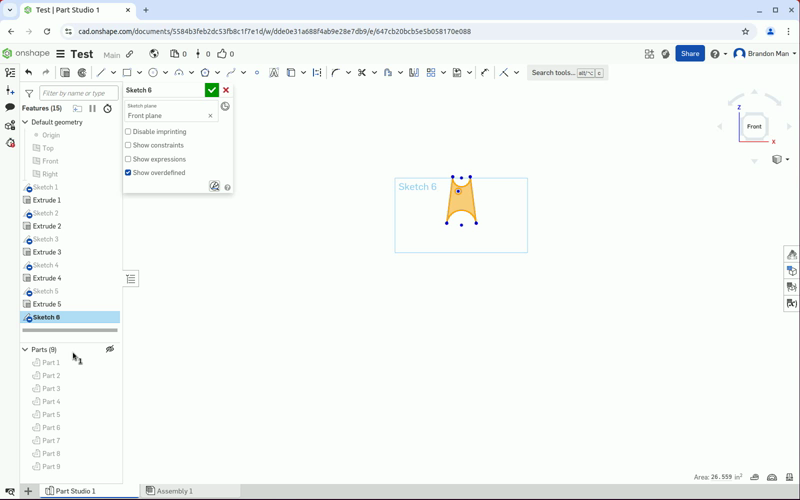
key(shift+y)
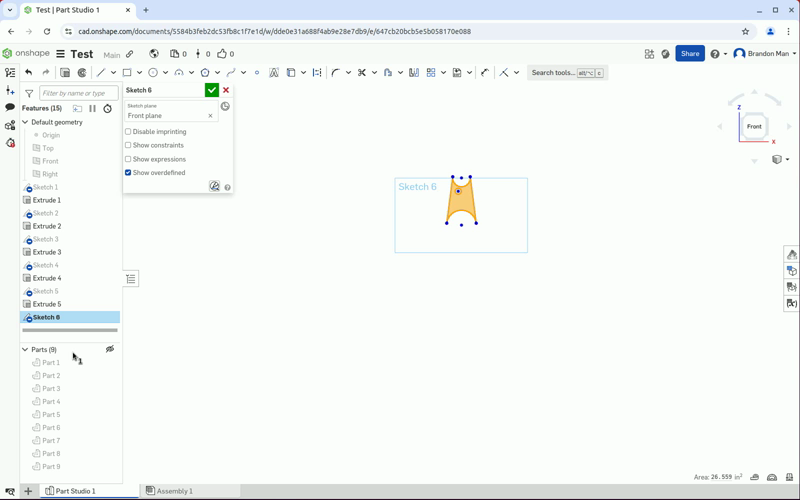
key(shift+e)
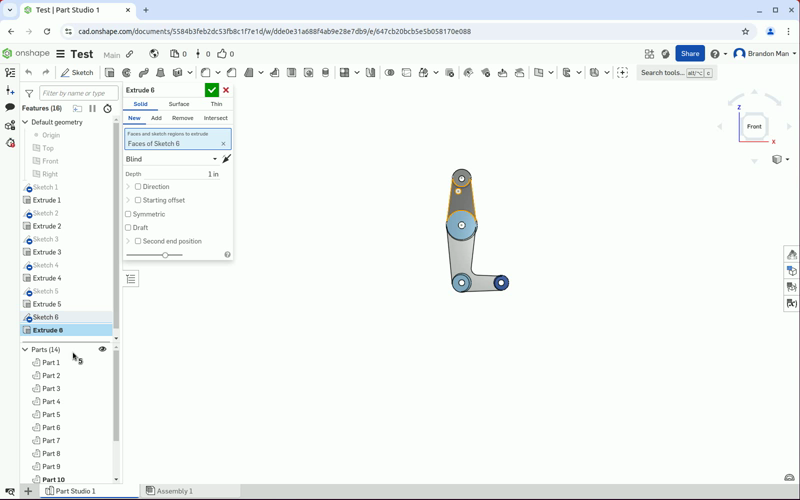
mouse_move(143, 106)
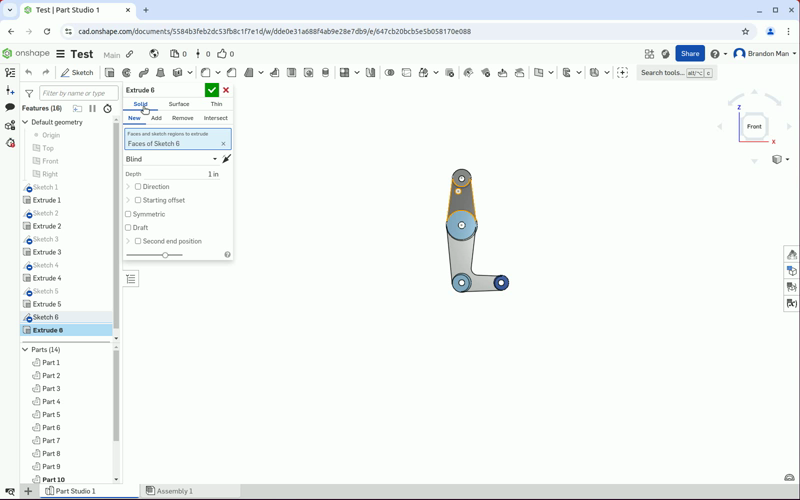
click(143, 106)
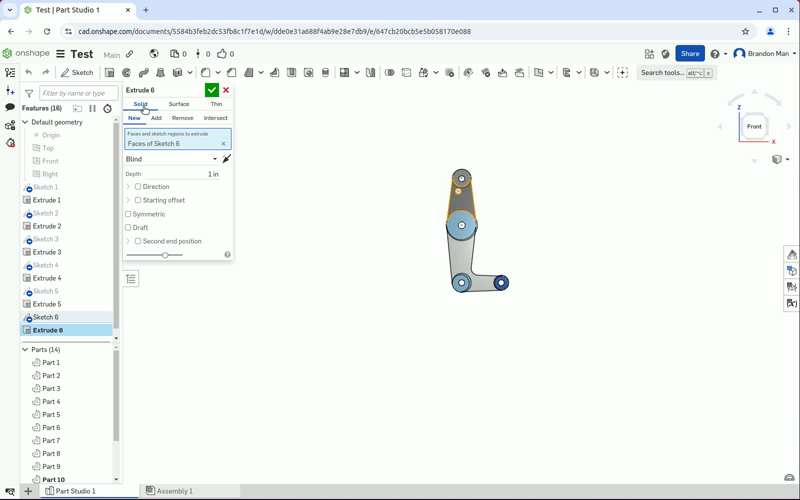
mouse_move(137, 120)
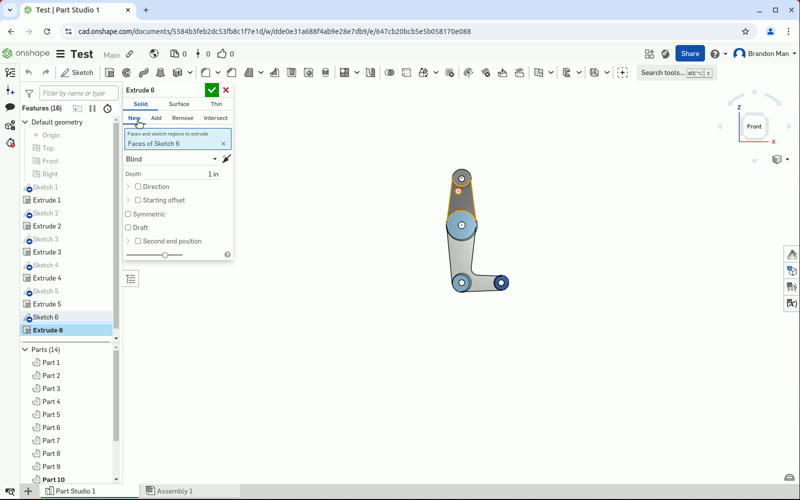
click(137, 120)
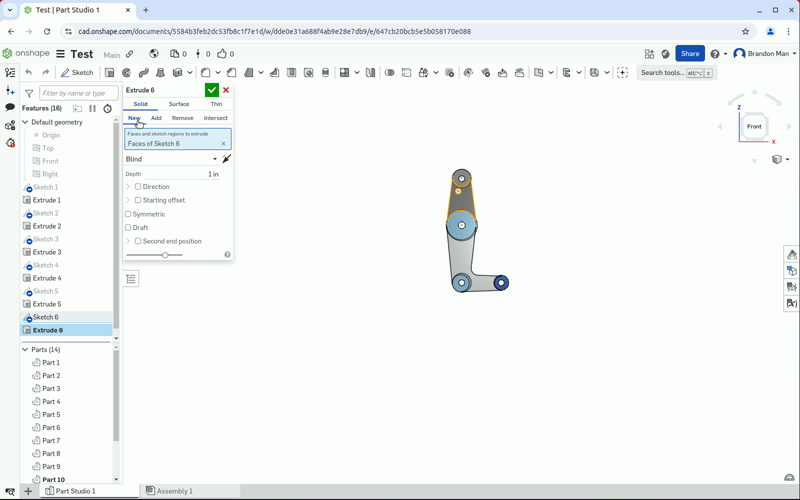
key(tab, 4)
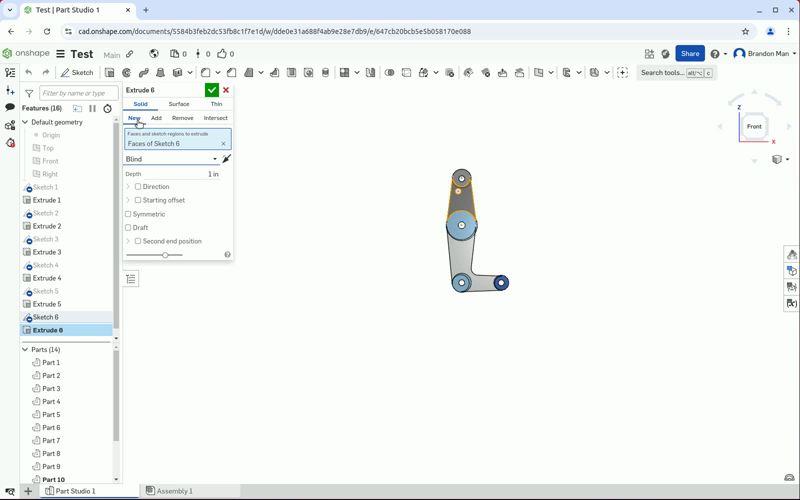
text(0.481)
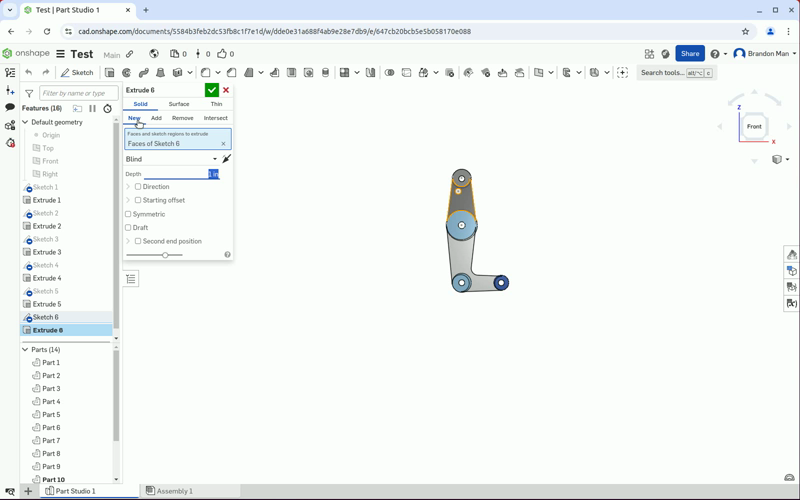
key(enter)
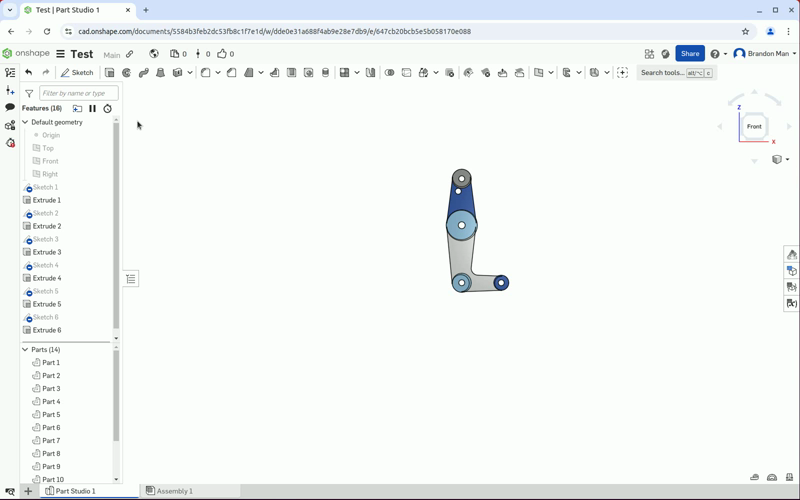
key(shift+h)
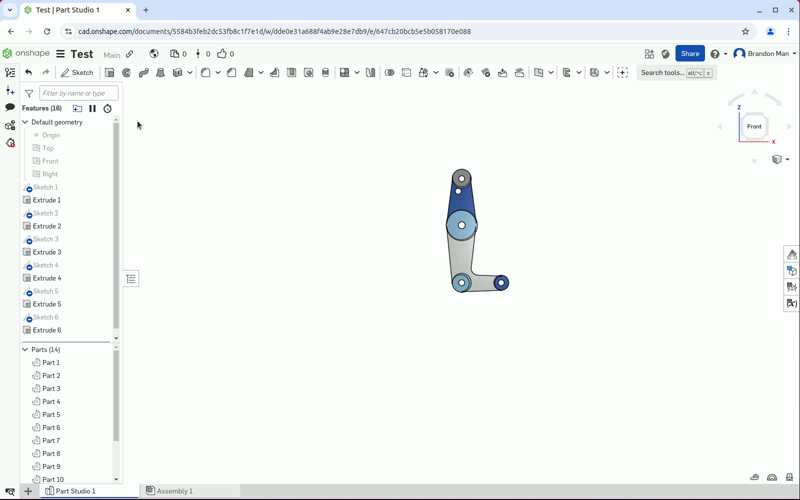
key(shift+h)
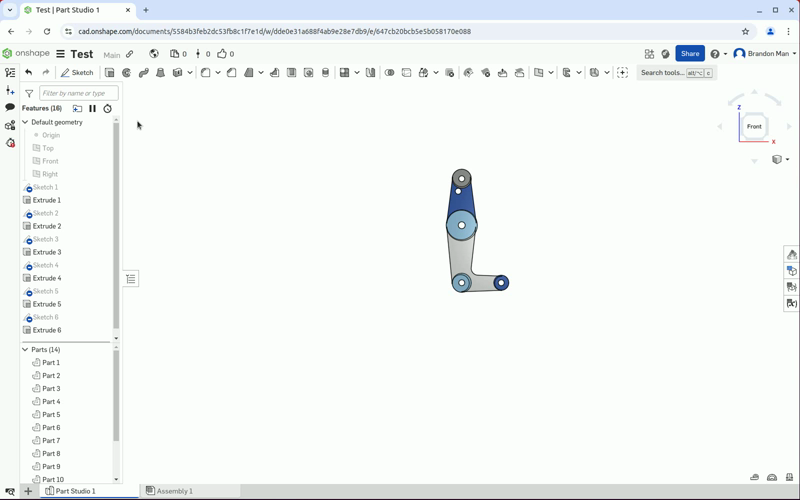
key(shift+7)
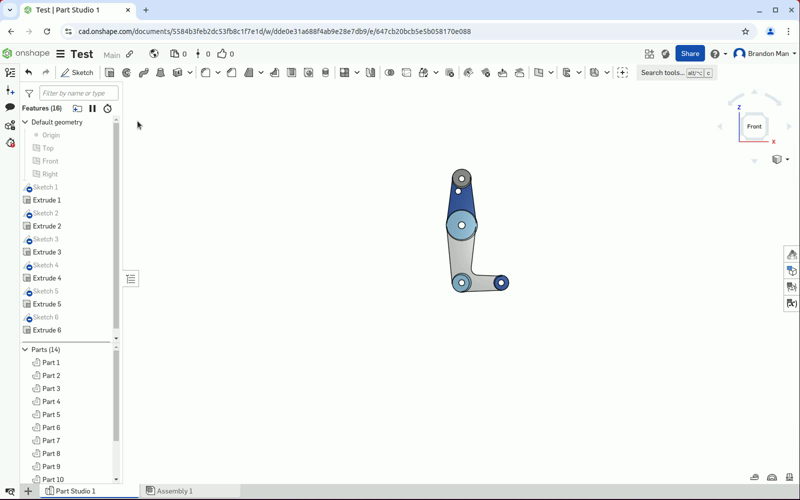
key(left, 2)
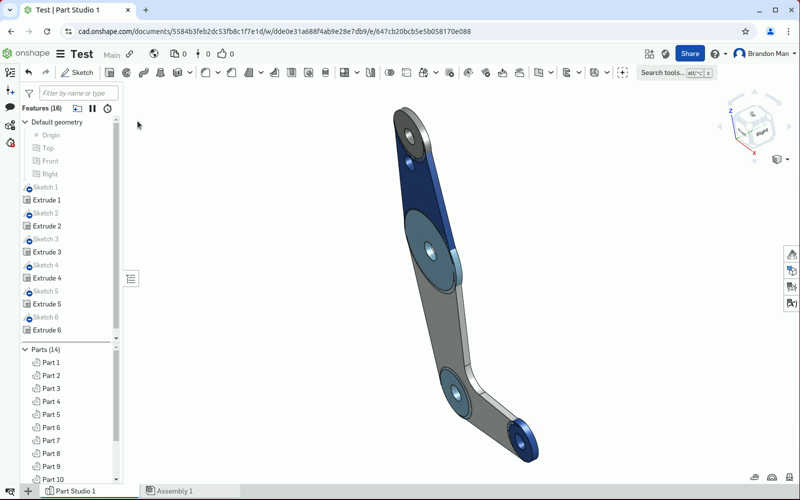
key(down, 2)
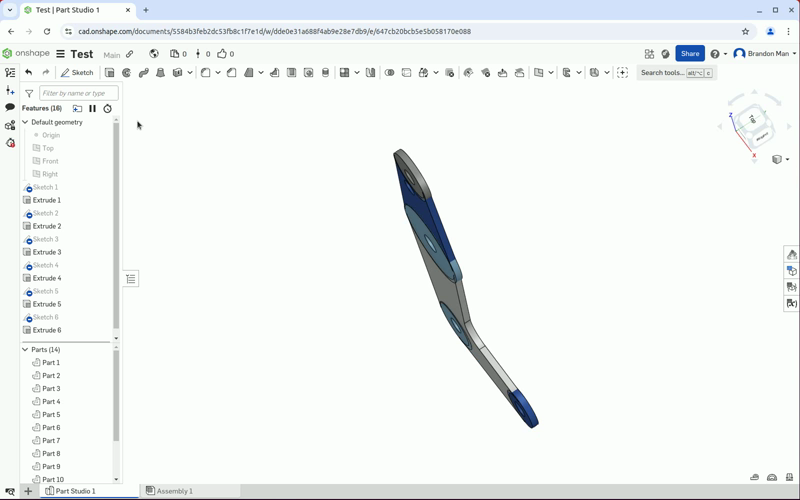
key(up, 2)
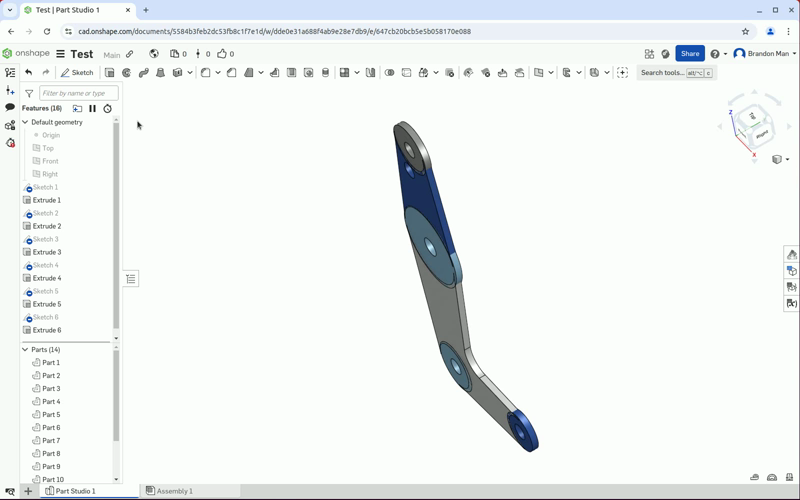
key(right, 2)
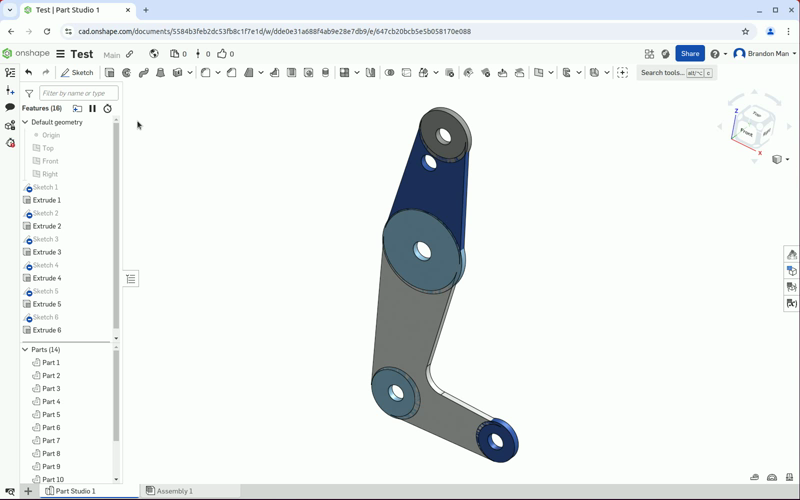
mouse_move(69, 189)
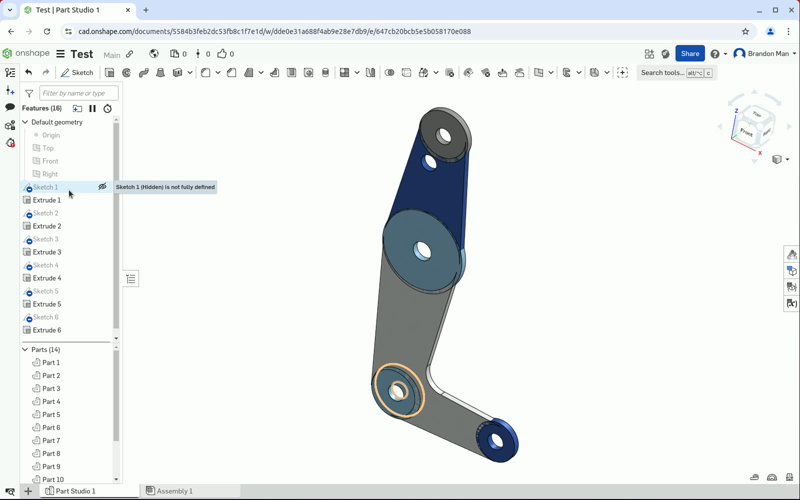
click(69, 189)